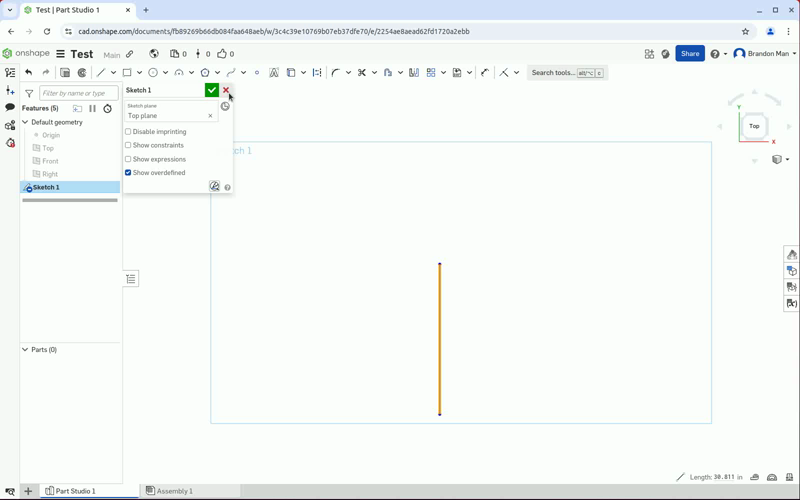
key(shift+h)
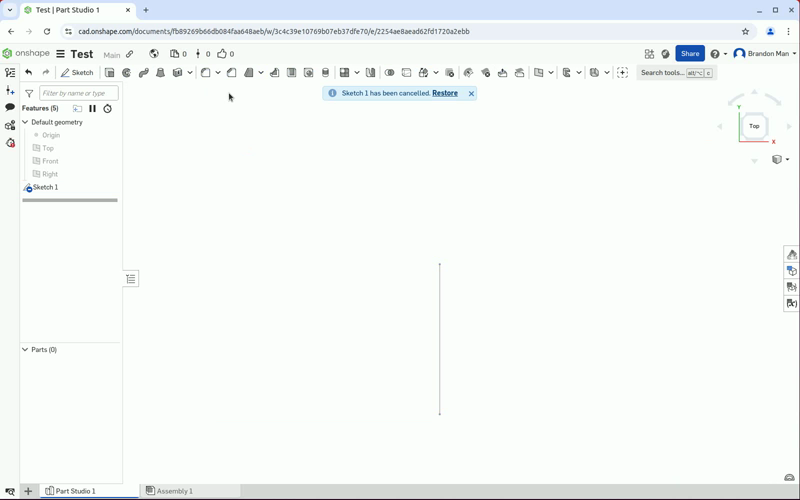
key(shift+s)
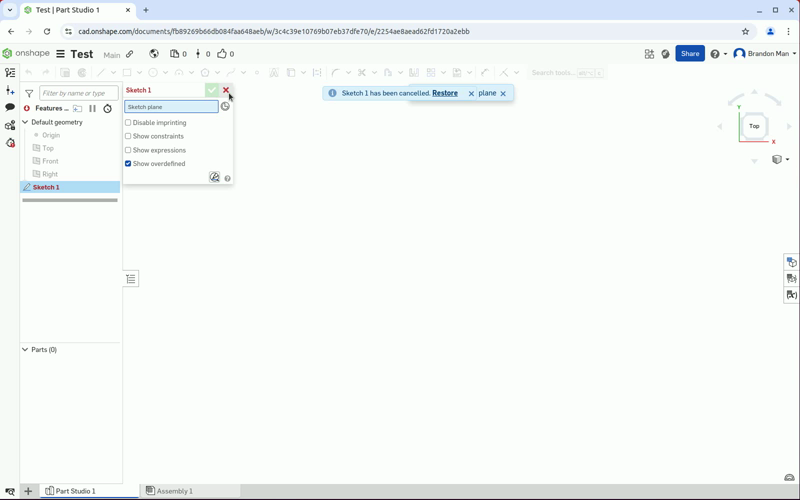
mouse_move(73, 150)
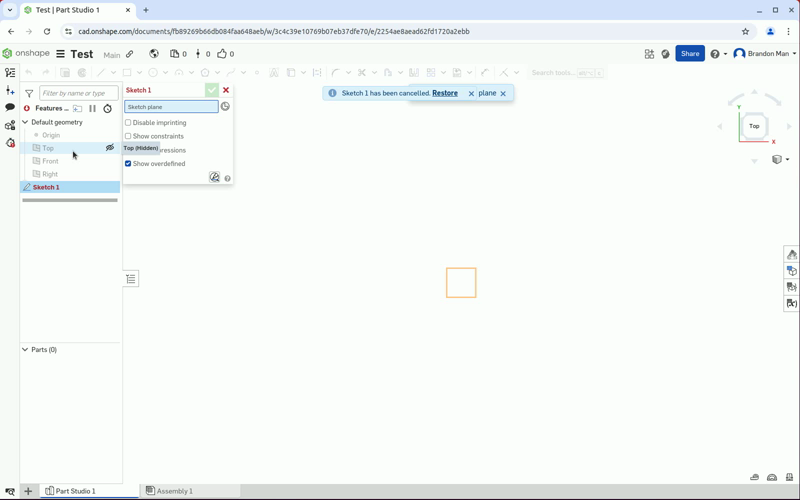
click(73, 150)
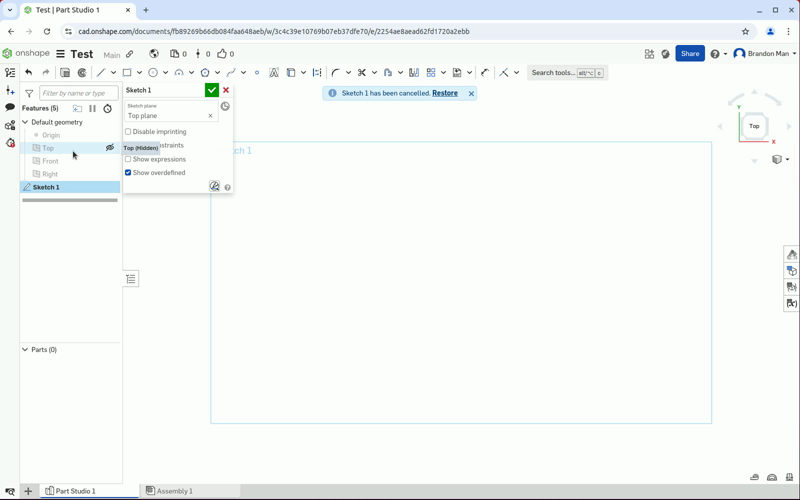
mouse_move(73, 352)
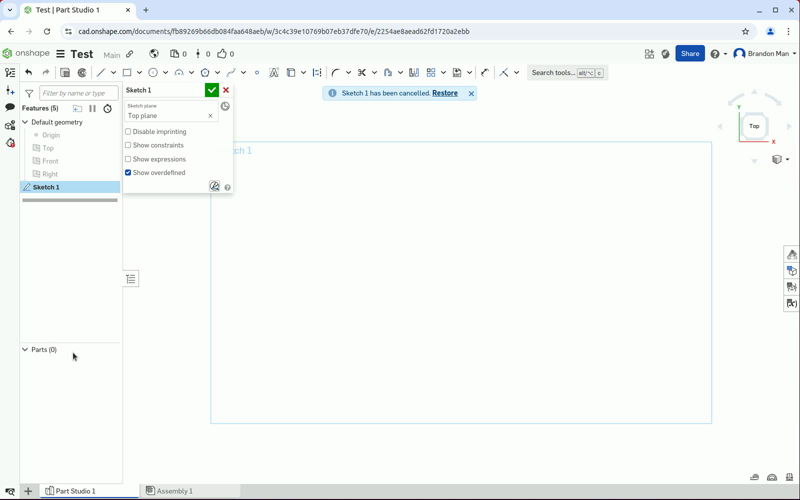
key(y)
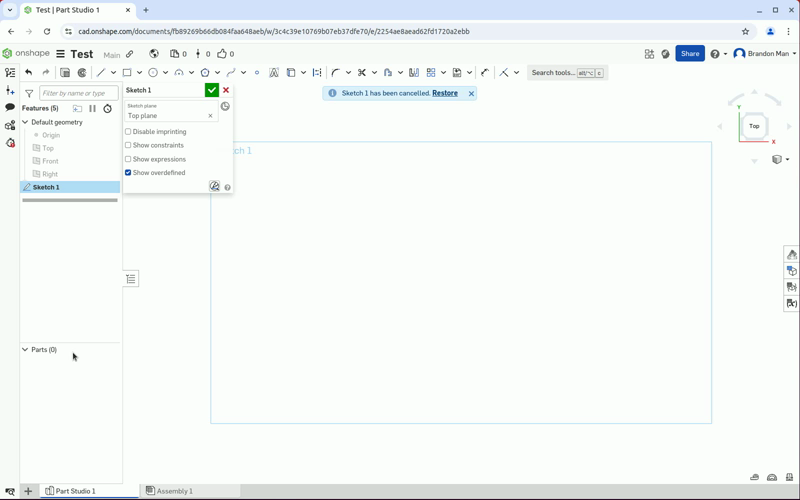
key(a)
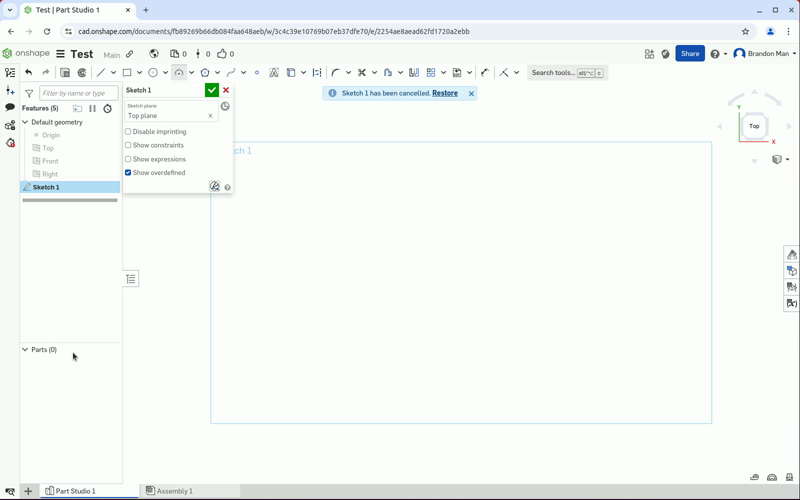
key_down(shift)
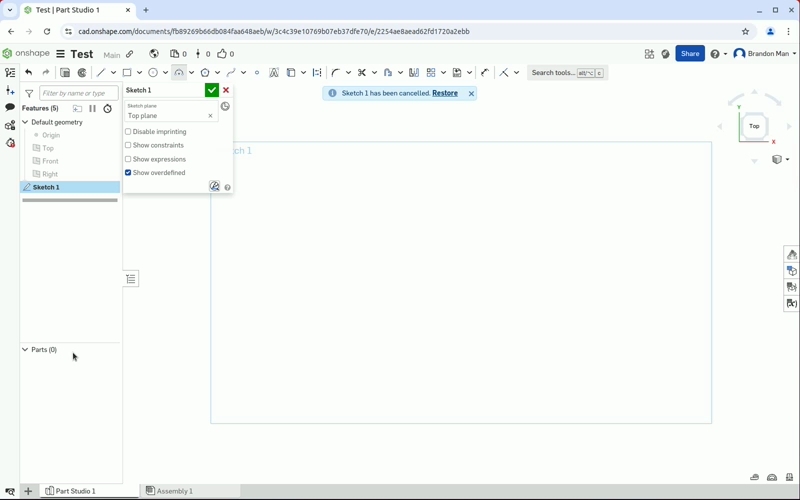
mouse_move(458, 284)
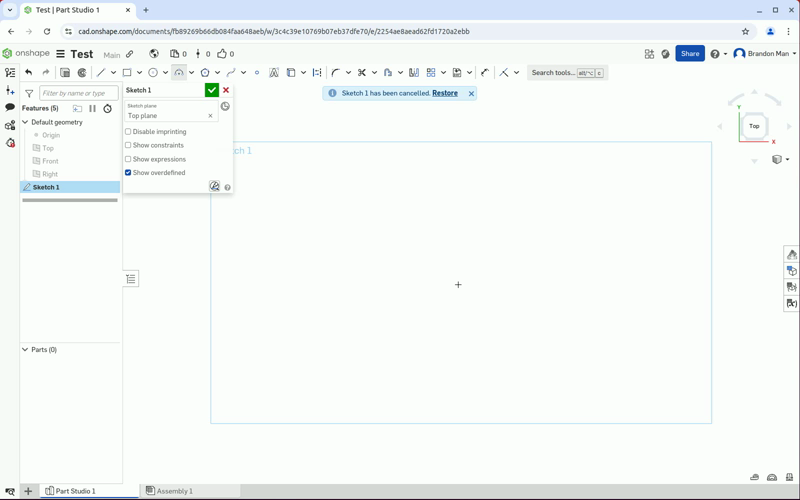
click(458, 284)
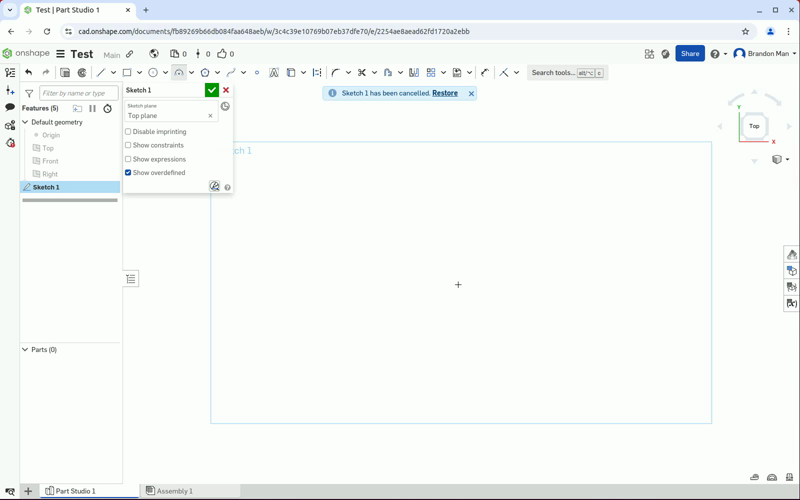
key_up(shift)
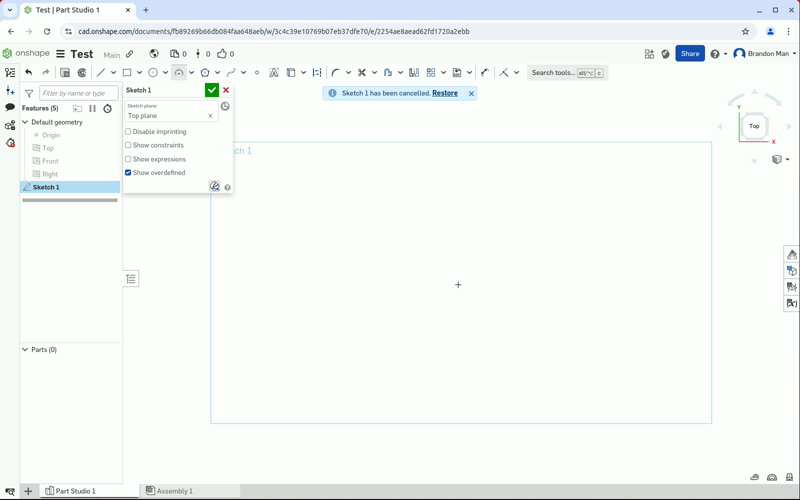
key_down(shift)
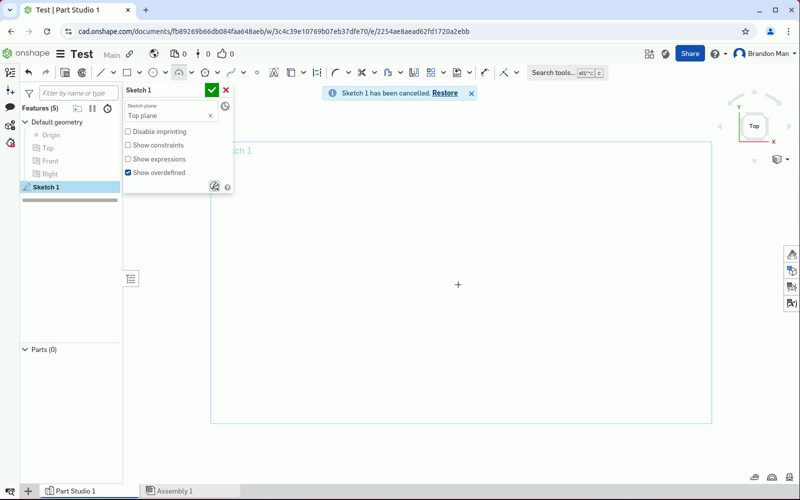
mouse_move(458, 284)
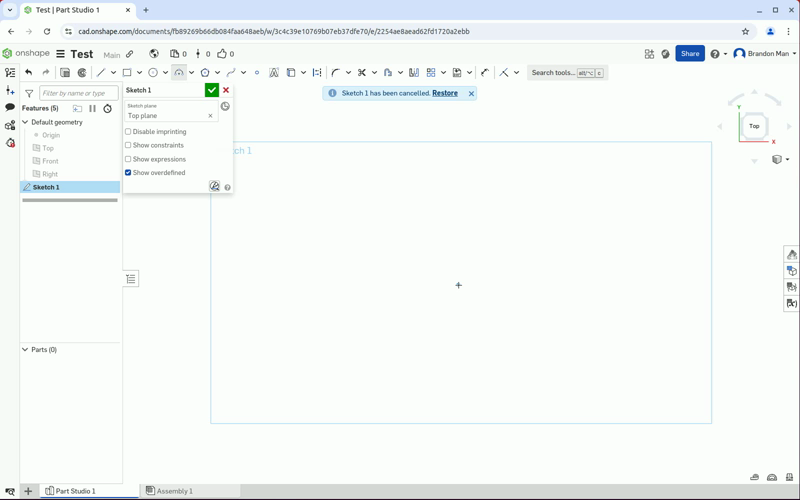
scroll(6)
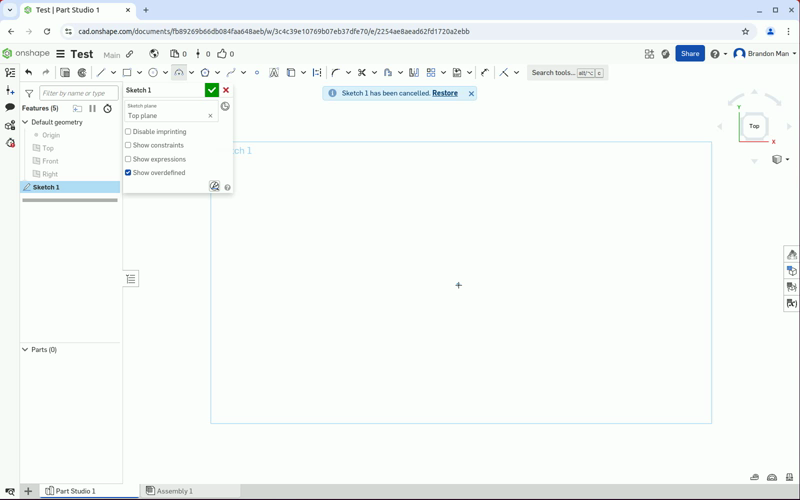
scroll(6)
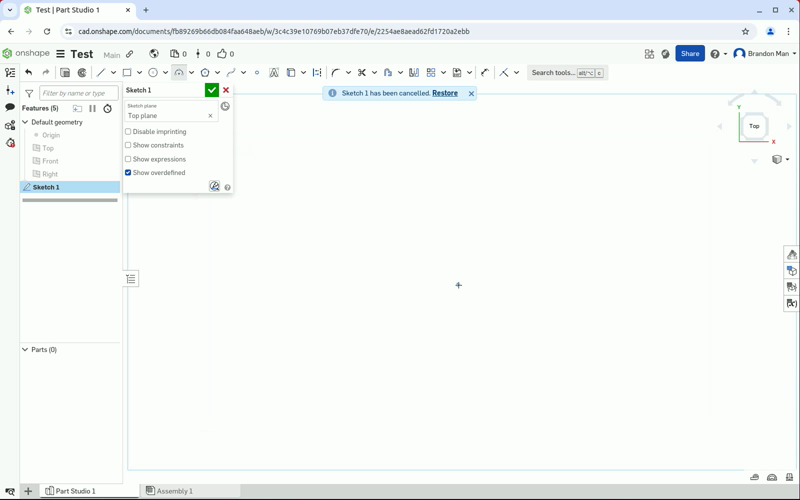
scroll(6)
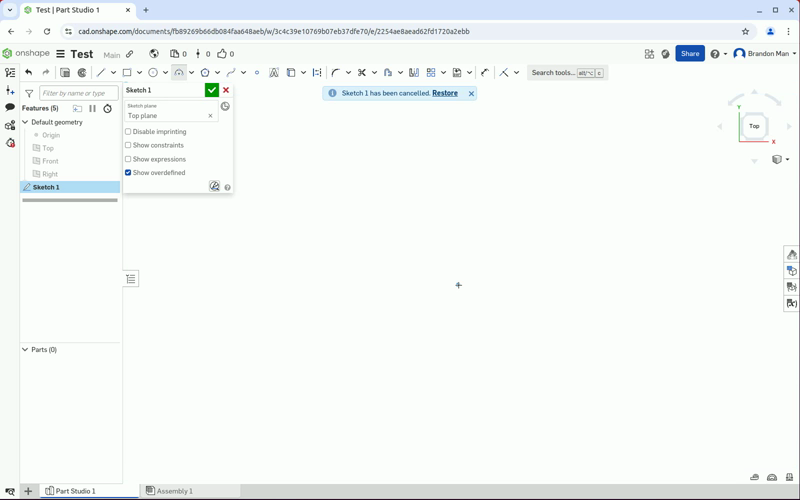
scroll(6)
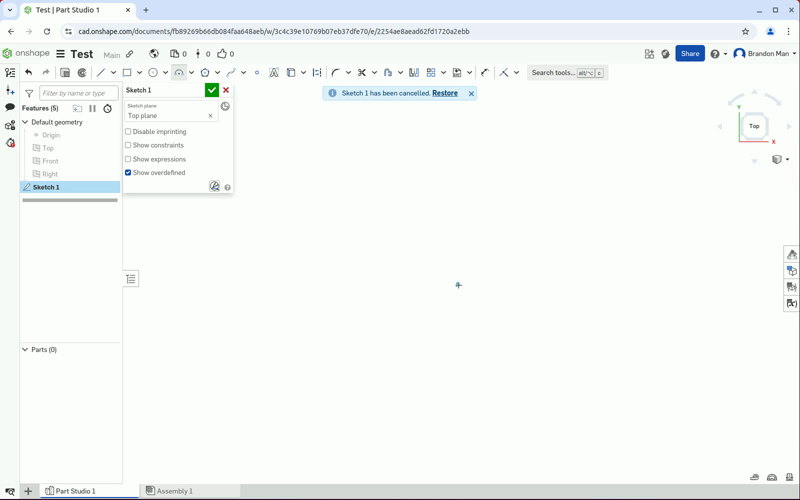
scroll(6)
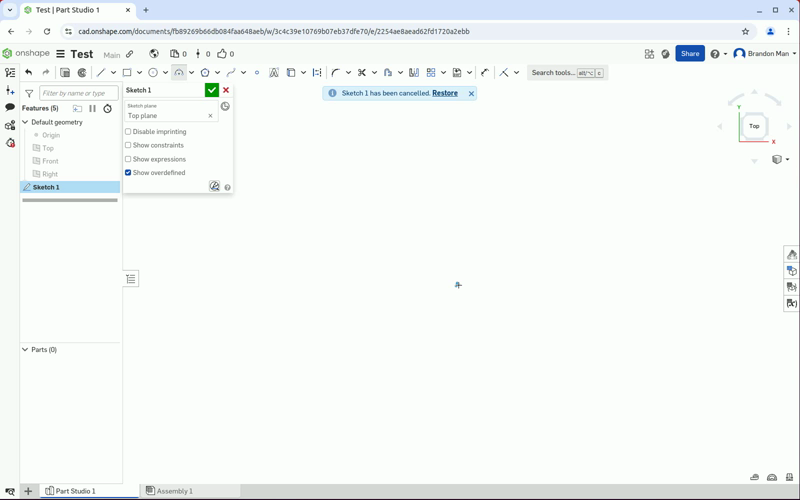
scroll(6)
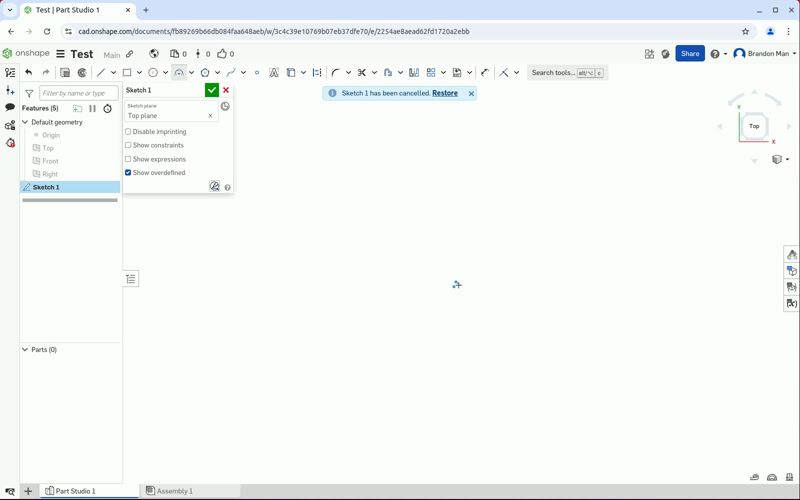
scroll(6)
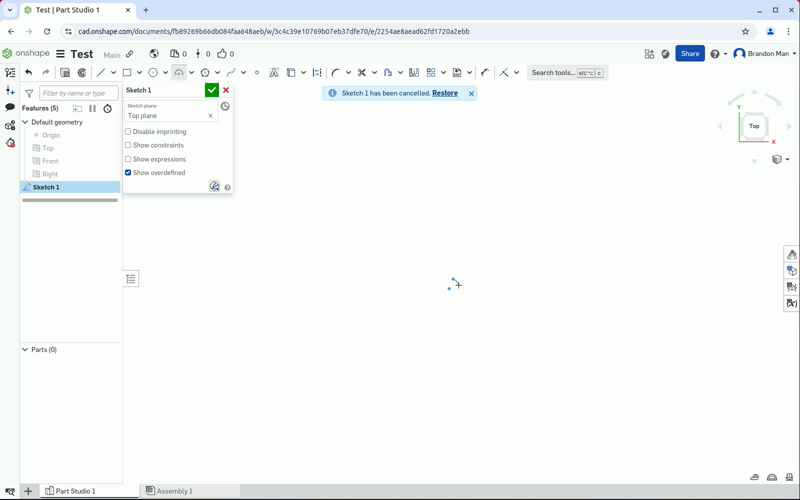
click(458, 284)
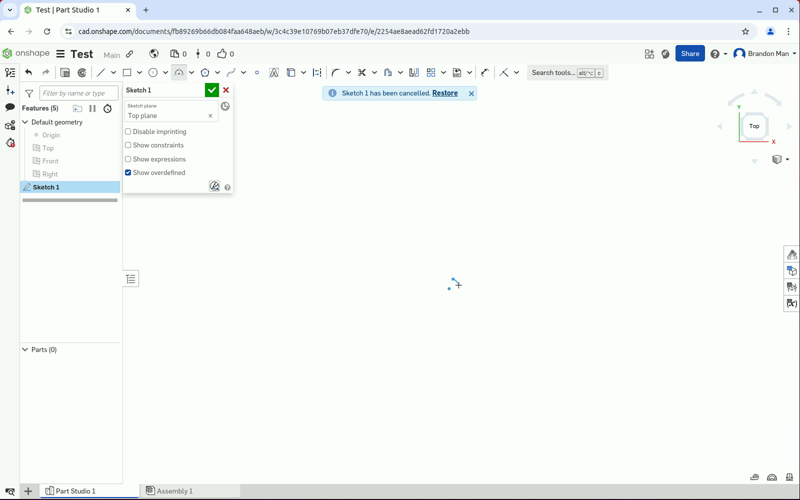
scroll(-6)
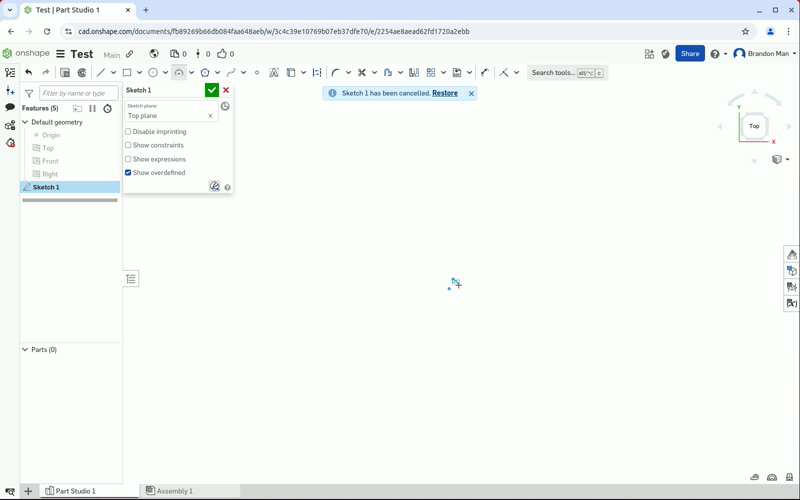
scroll(-6)
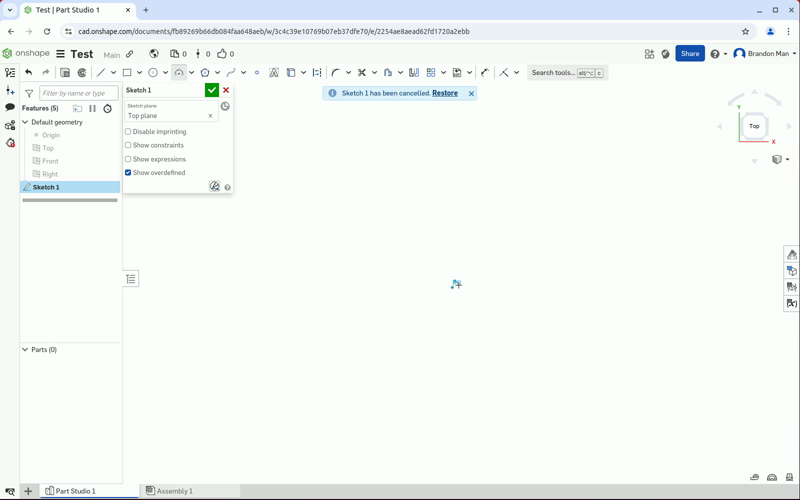
scroll(-6)
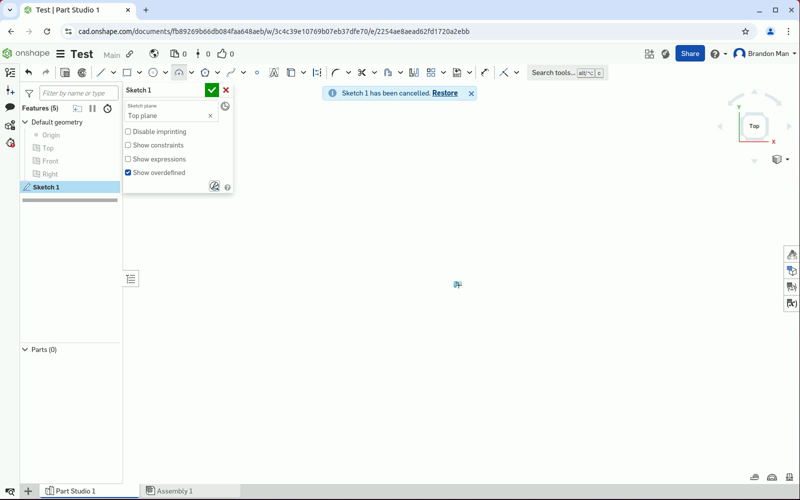
scroll(-6)
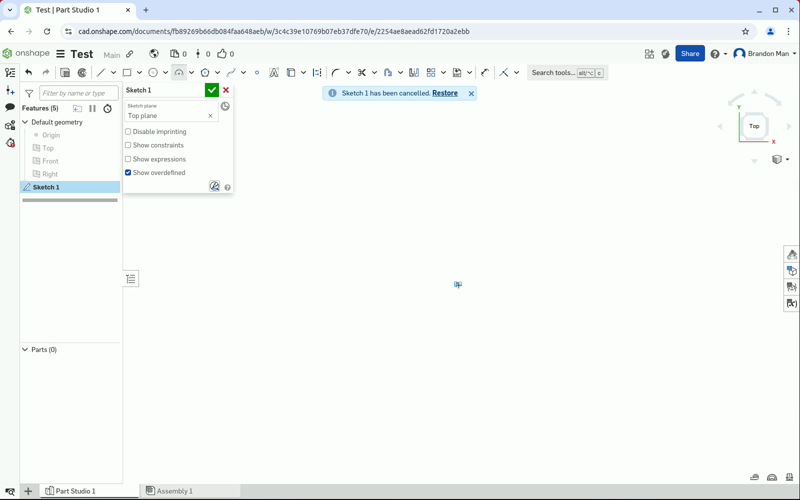
scroll(-6)
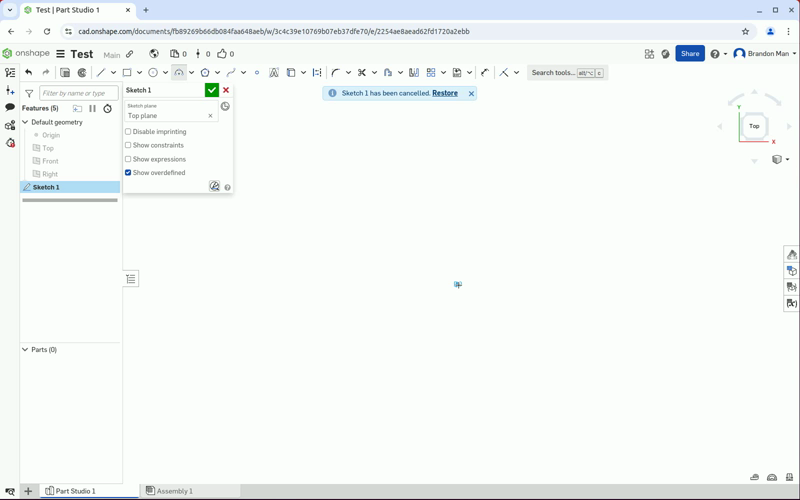
scroll(-6)
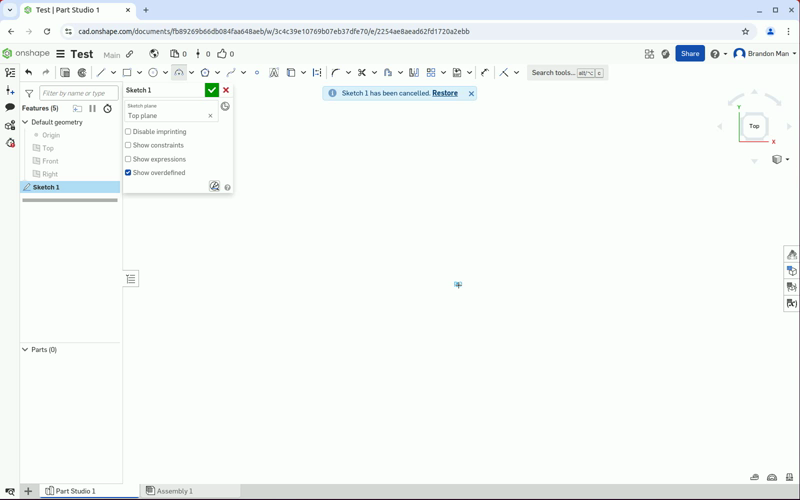
scroll(-6)
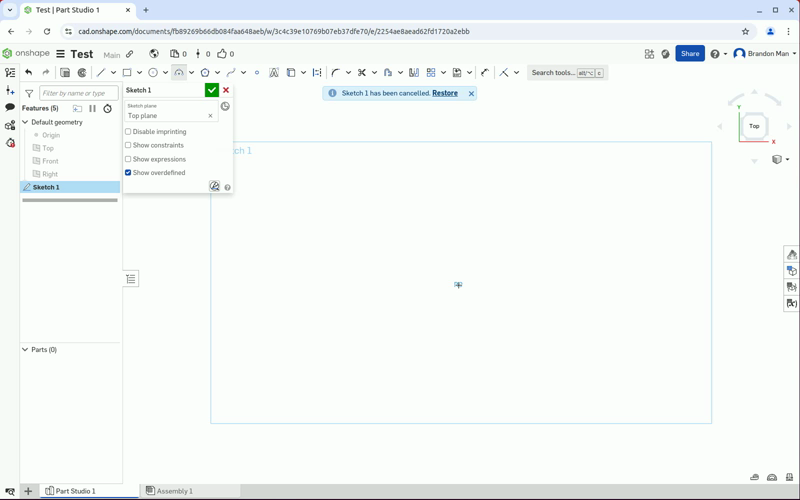
mouse_move(458, 284)
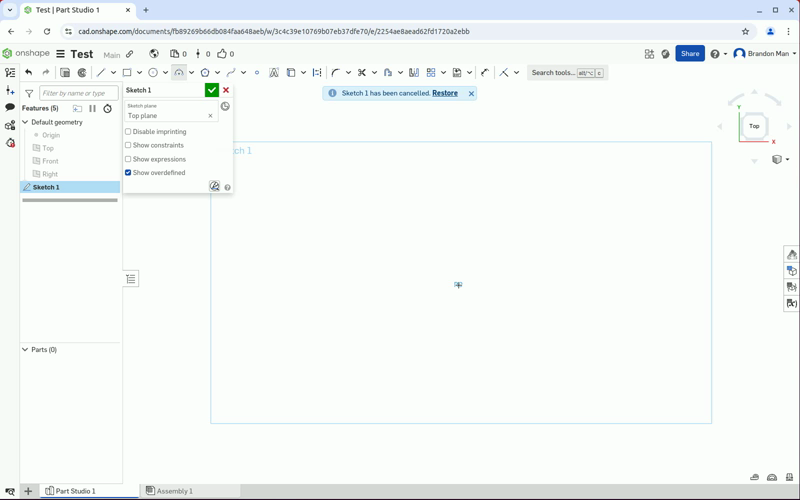
scroll(6)
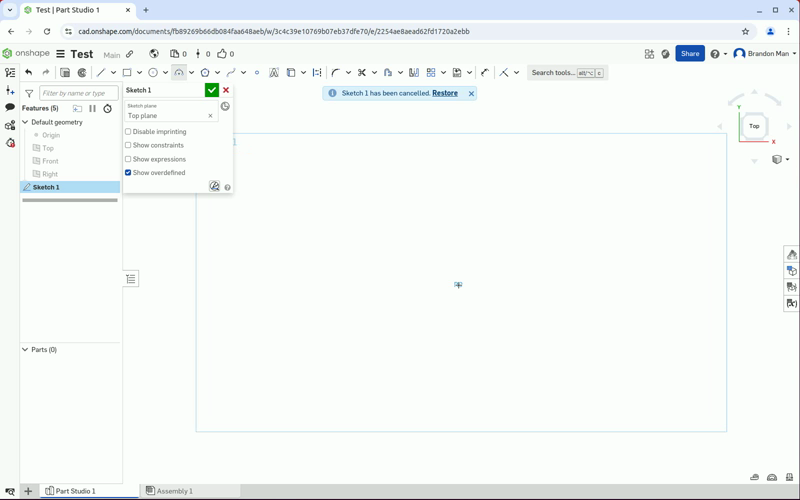
scroll(6)
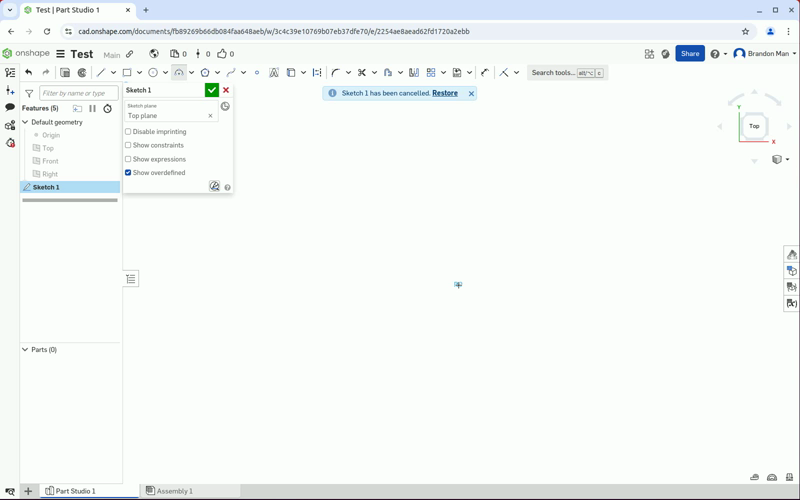
scroll(6)
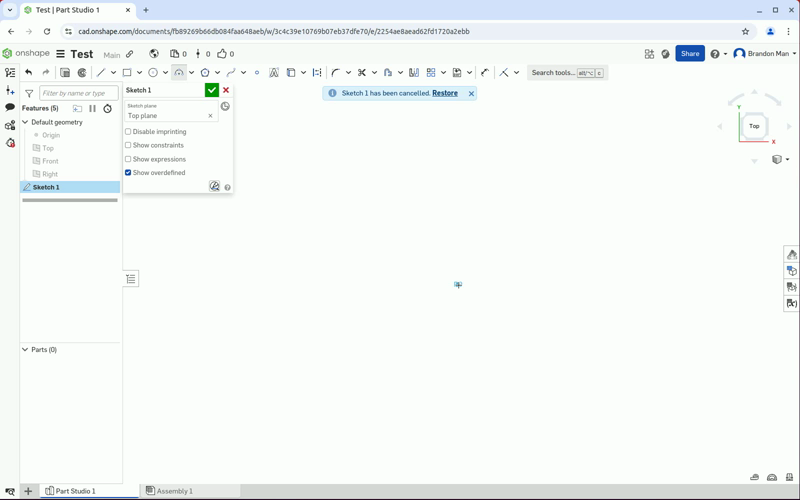
scroll(6)
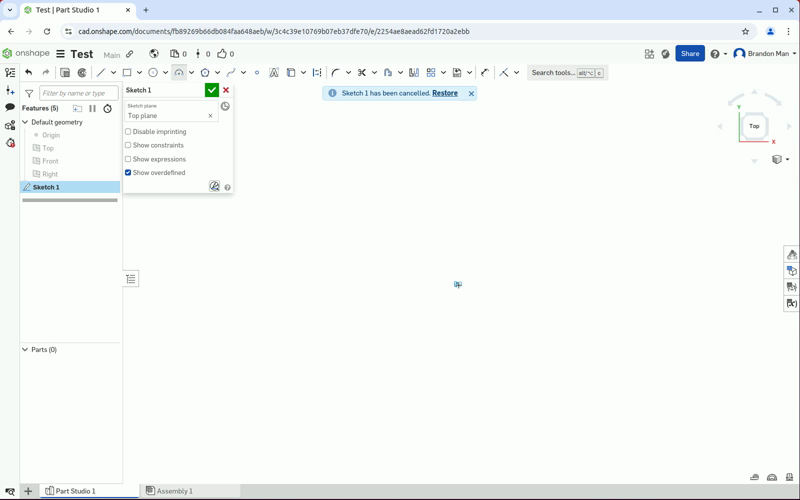
scroll(6)
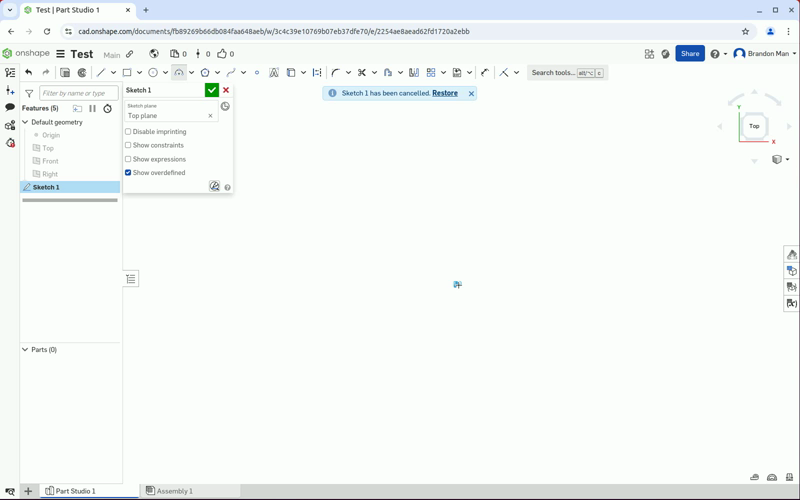
scroll(6)
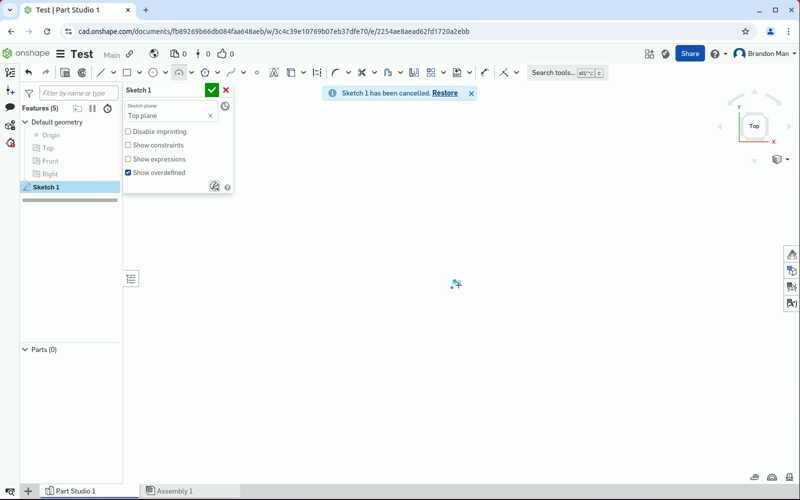
scroll(6)
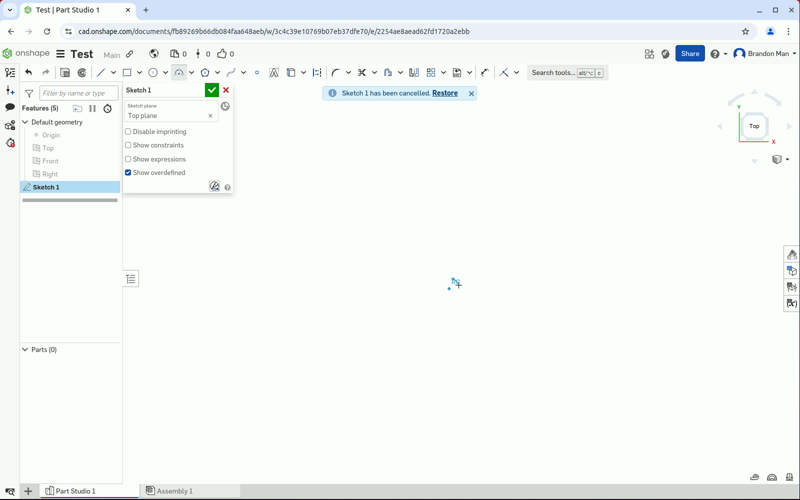
click(458, 284)
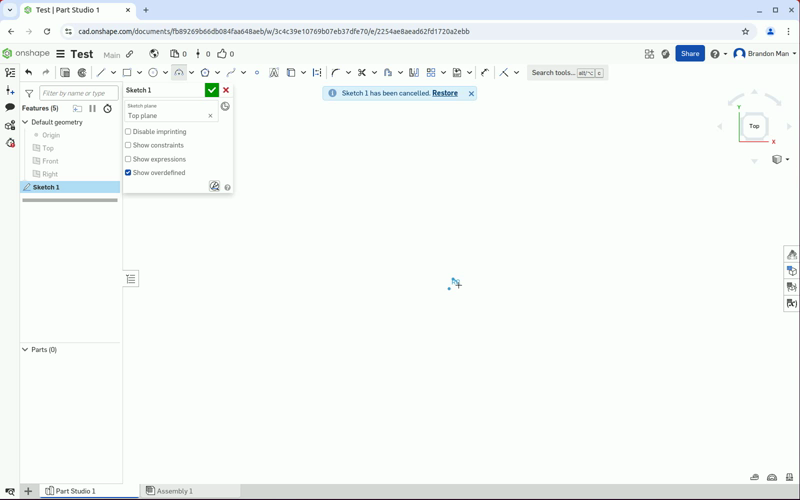
scroll(-6)
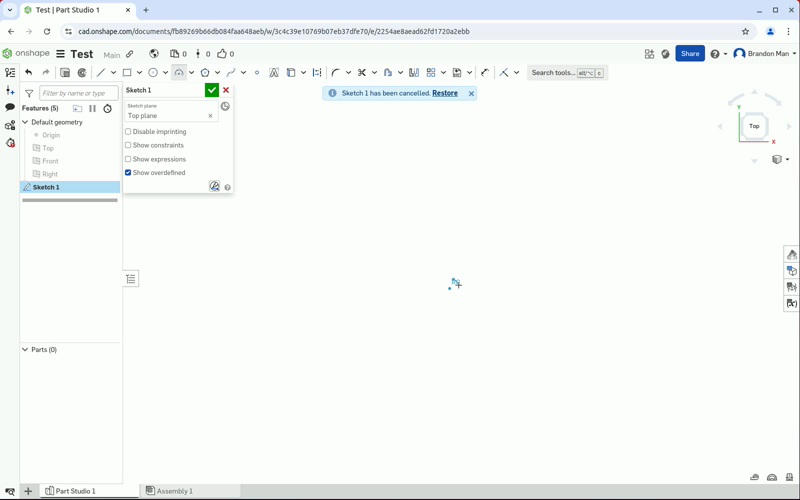
scroll(-6)
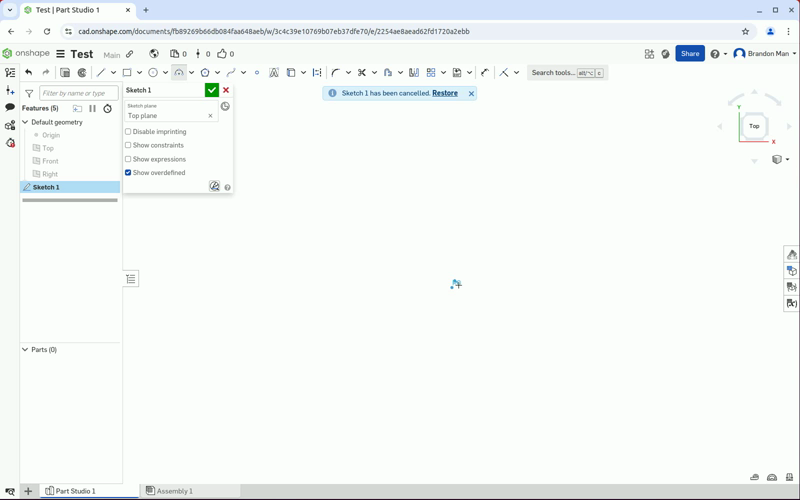
scroll(-6)
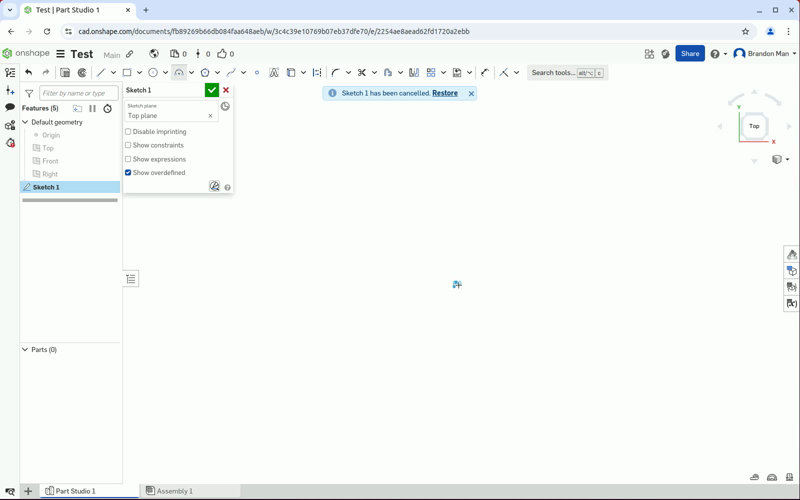
scroll(-6)
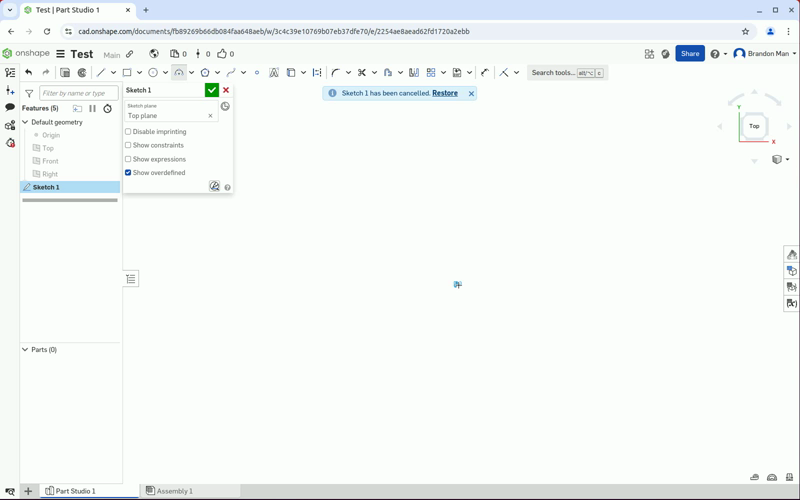
scroll(-6)
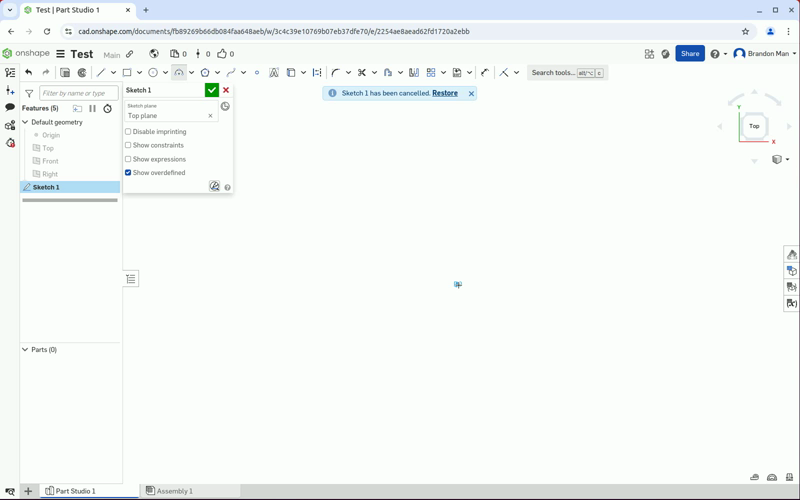
scroll(-6)
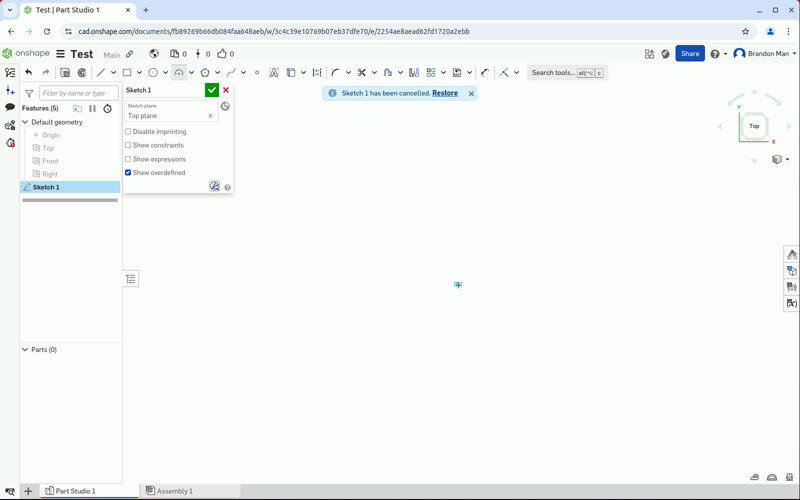
scroll(-6)
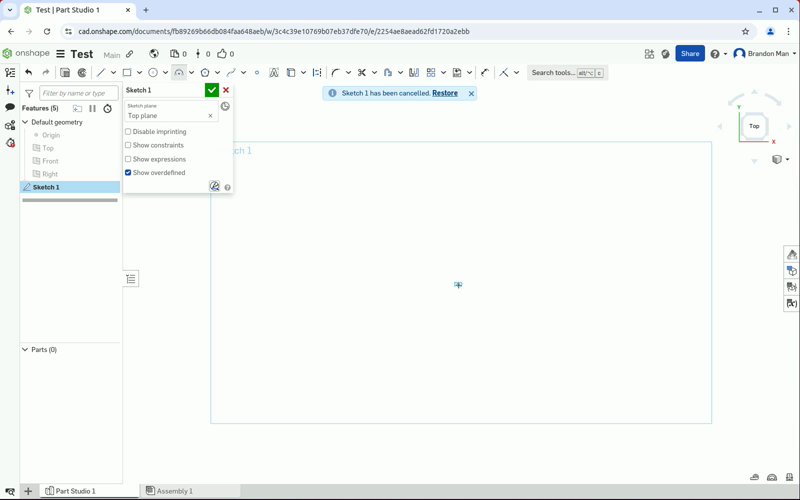
key_up(shift)
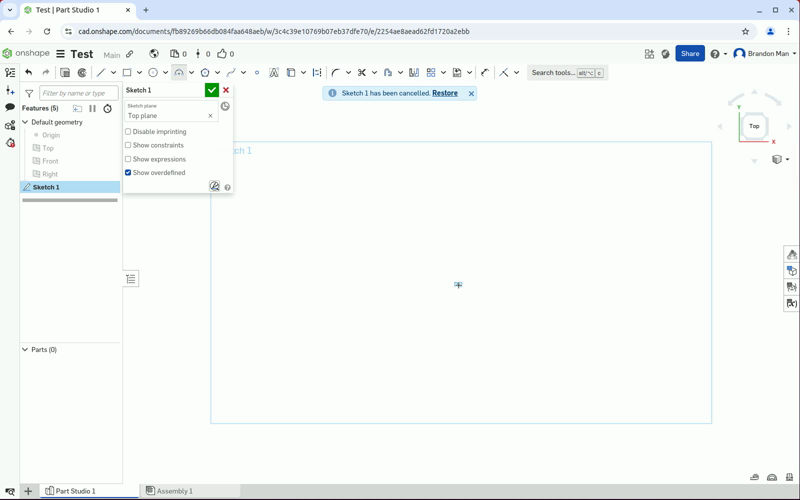
key(esc)
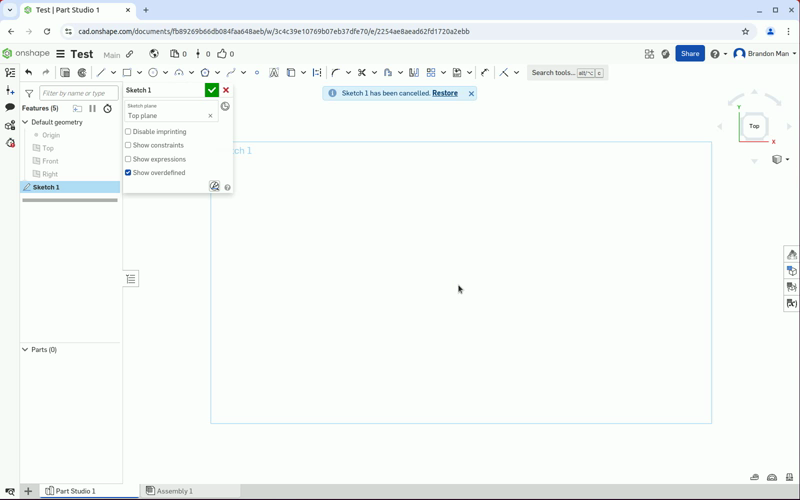
key(l)
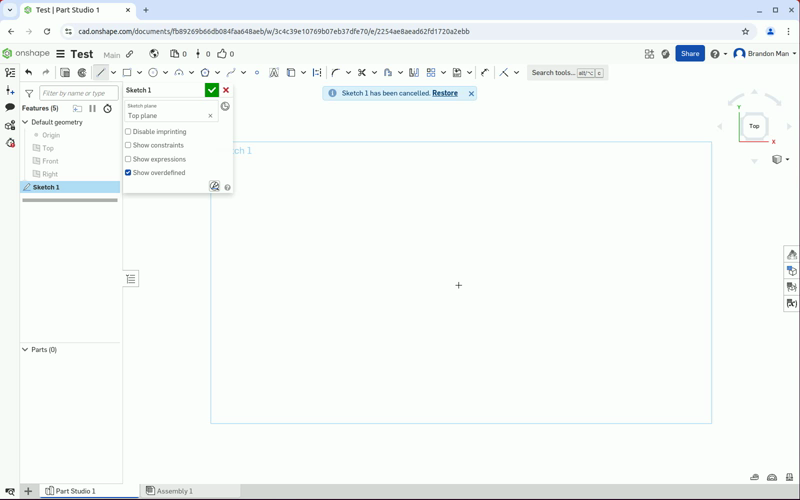
mouse_move(458, 284)
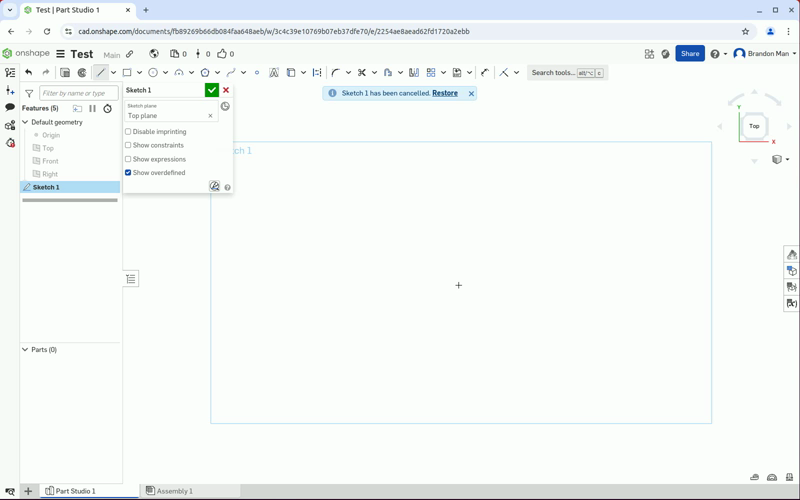
scroll(6)
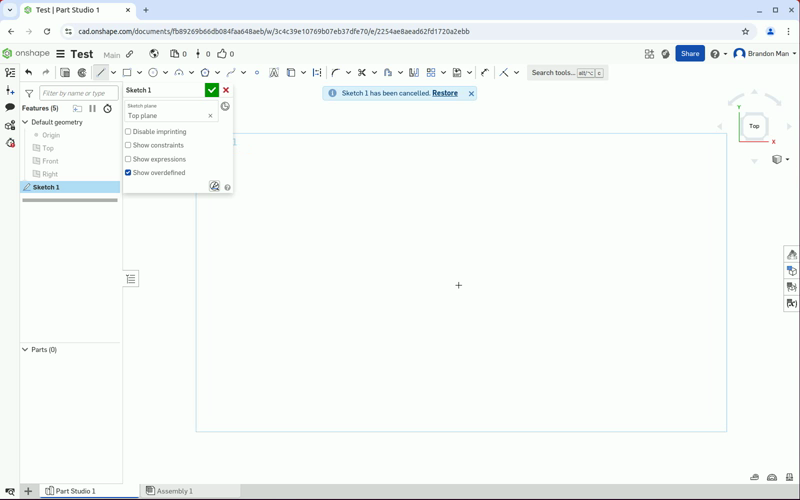
scroll(6)
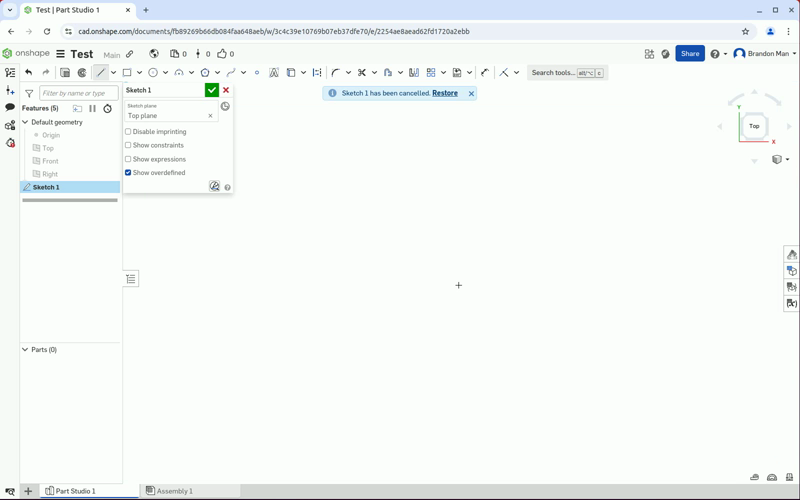
scroll(6)
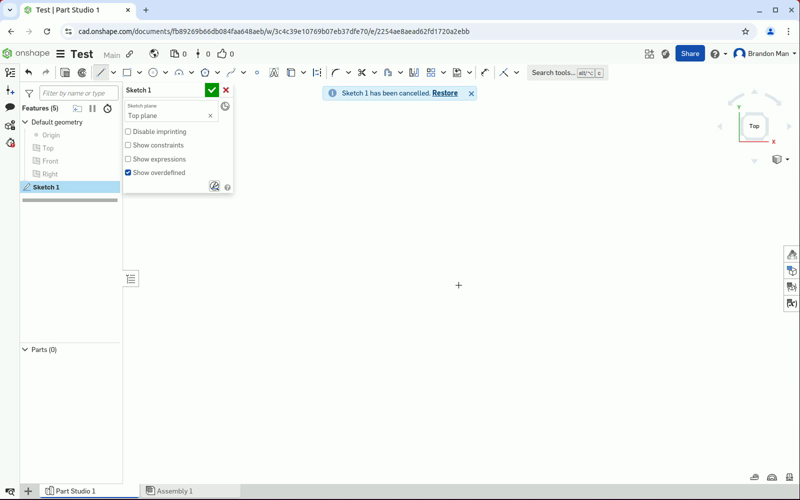
scroll(6)
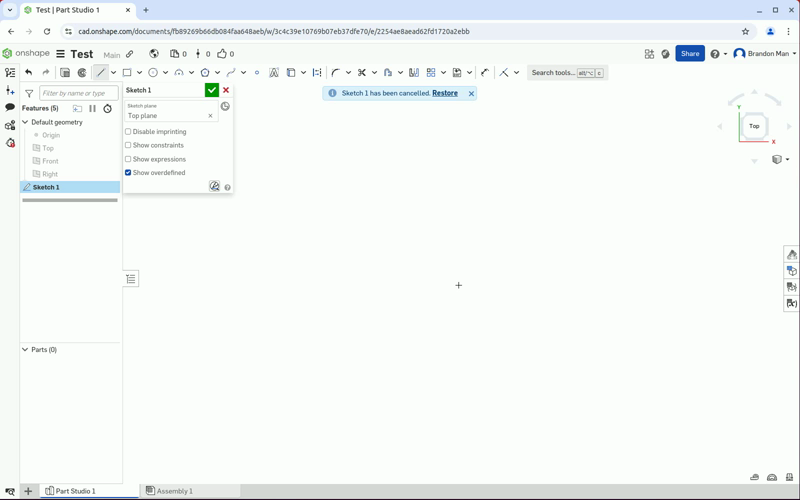
scroll(6)
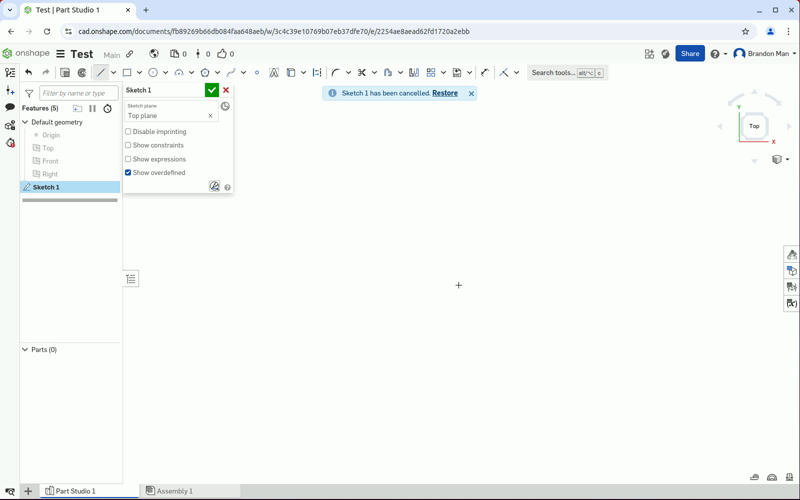
scroll(6)
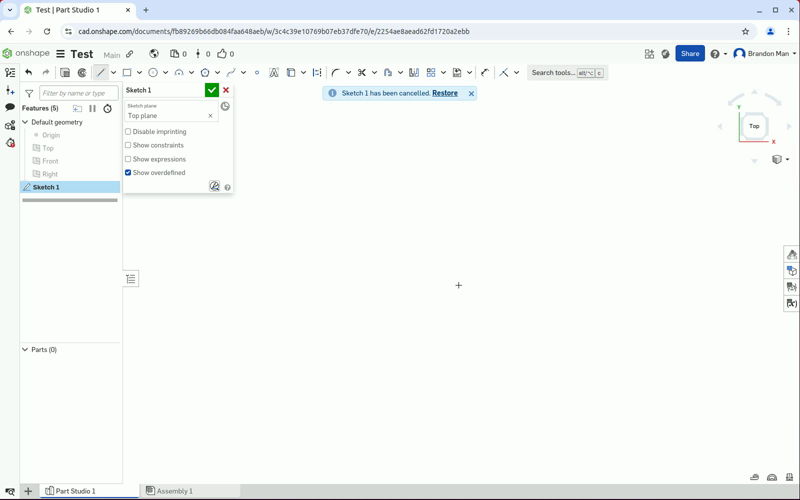
scroll(6)
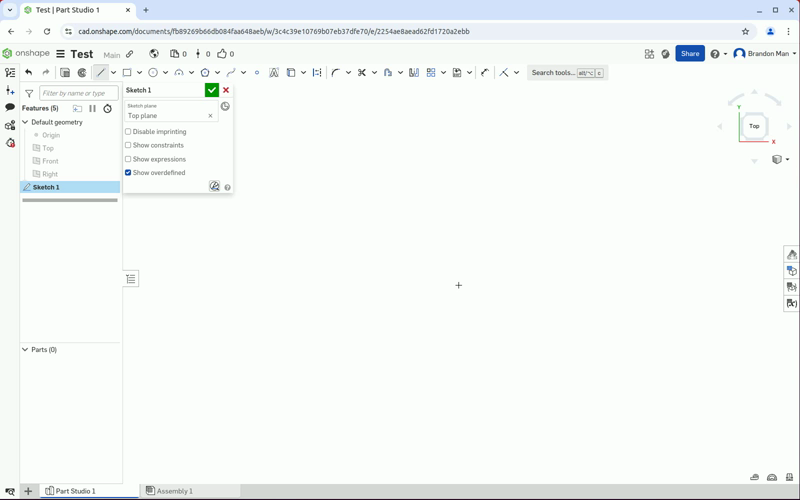
click(458, 284)
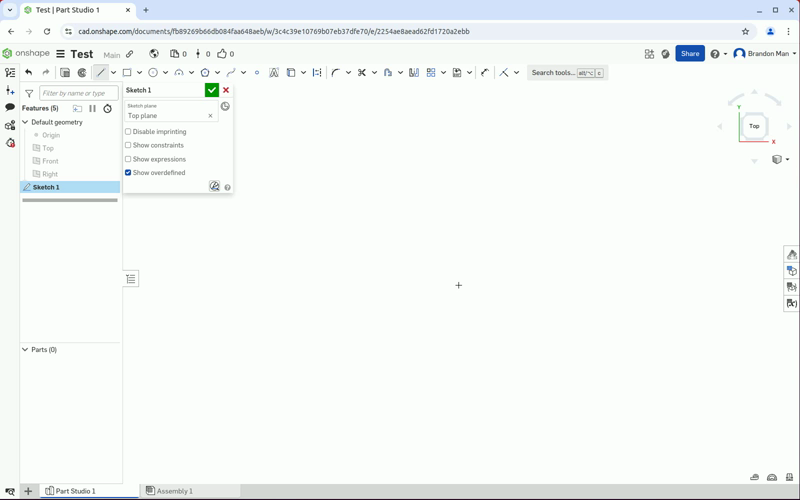
scroll(-6)
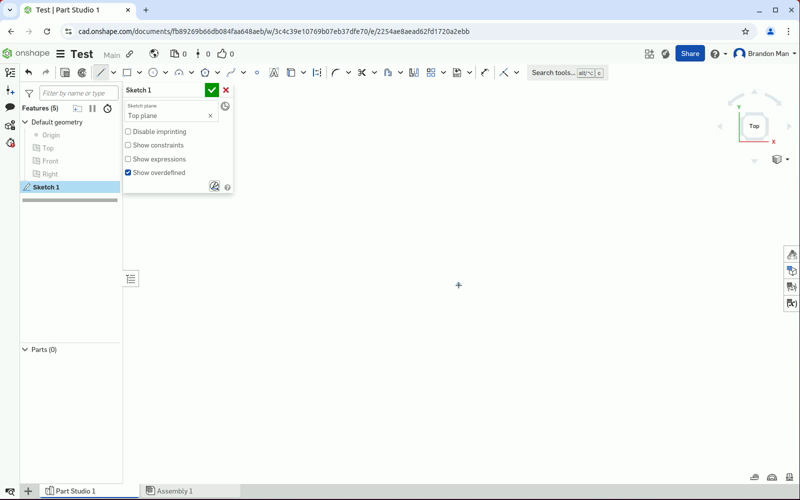
scroll(-6)
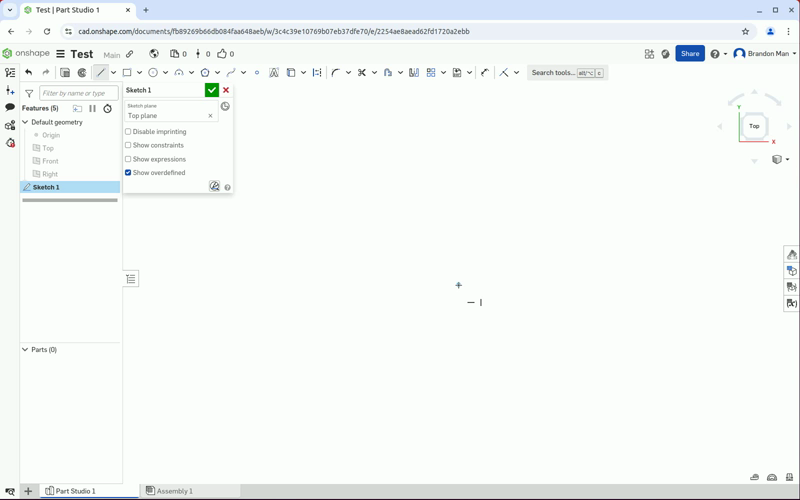
scroll(-6)
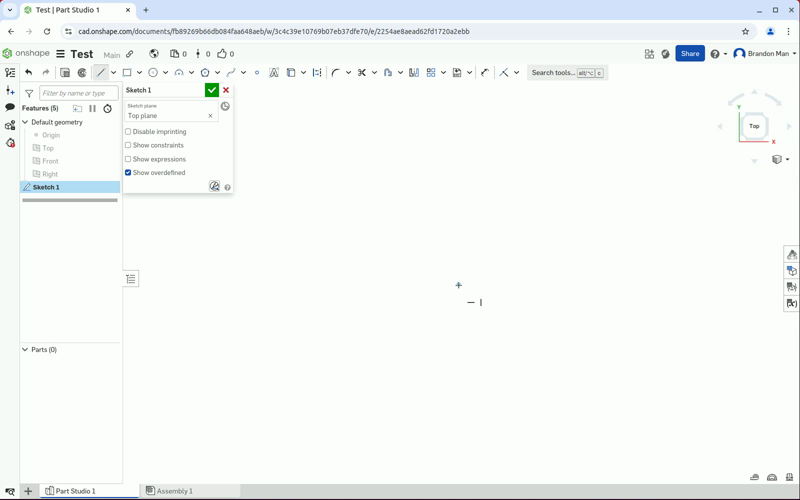
scroll(-6)
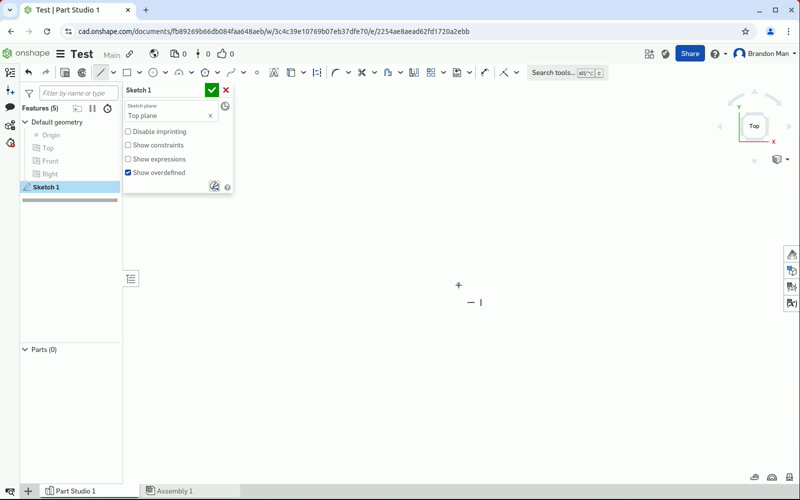
scroll(-6)
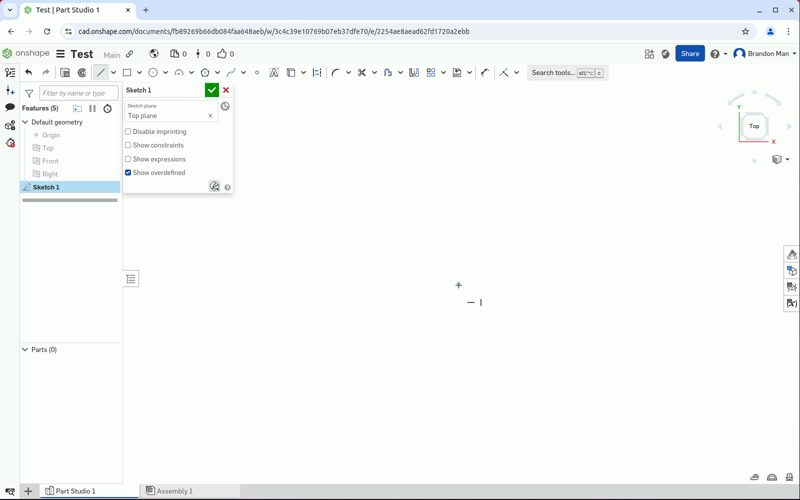
scroll(-6)
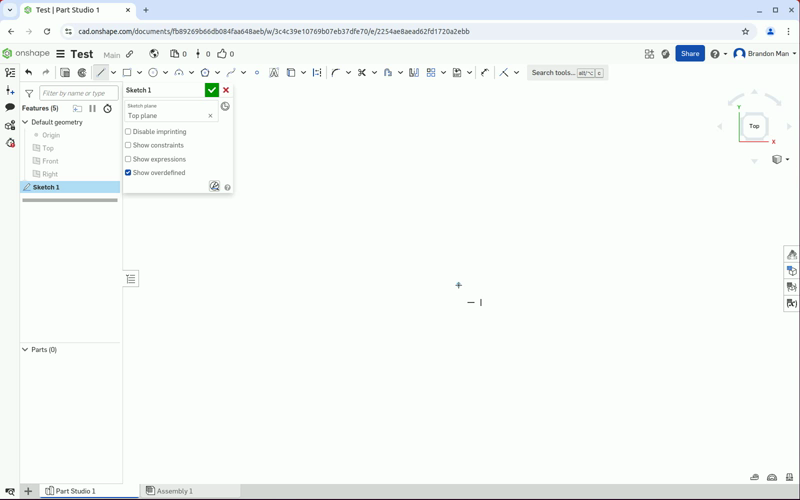
scroll(-6)
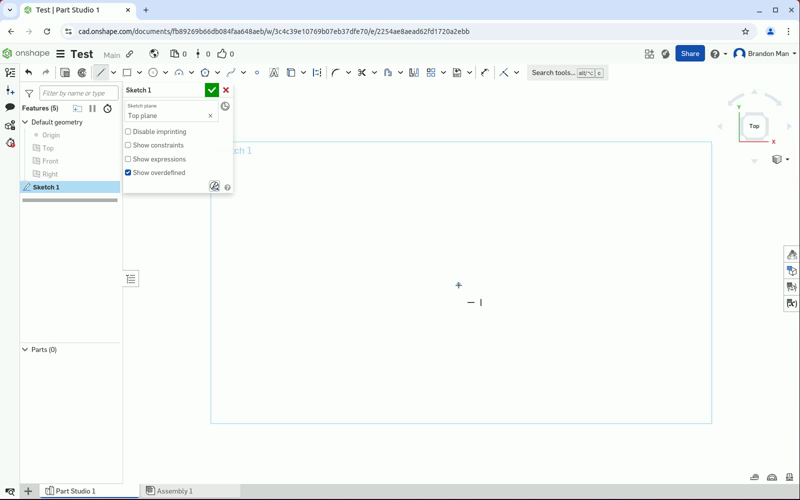
key_down(shift)
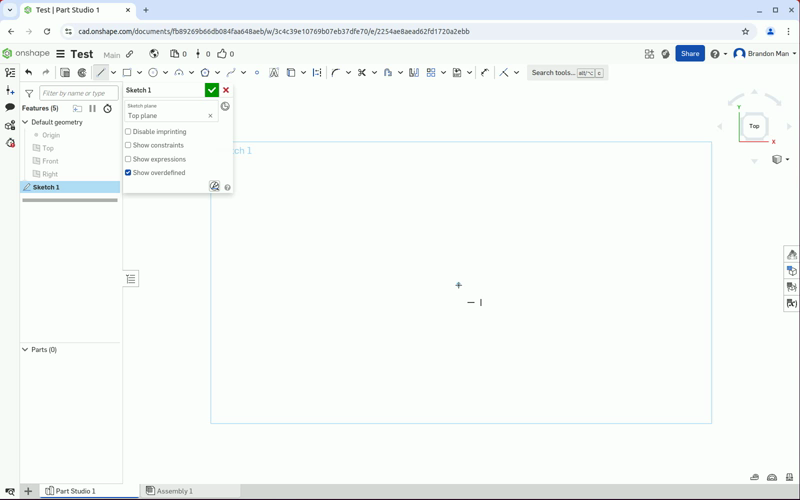
mouse_move(489, 284)
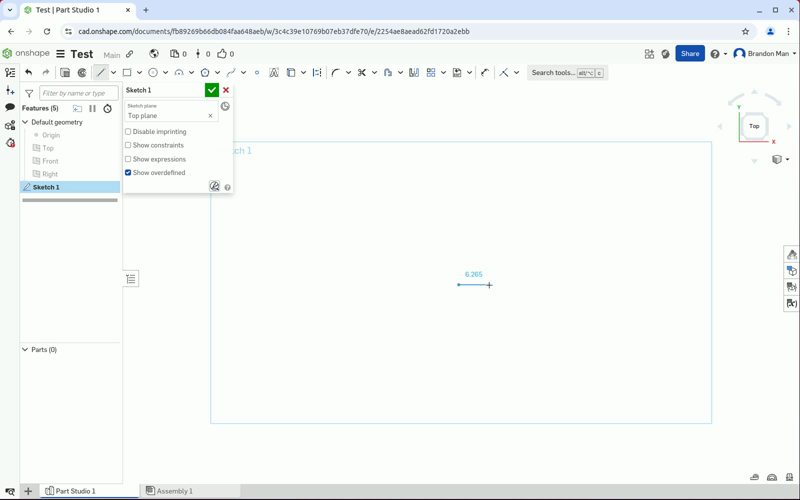
mouse_move(463, 284)
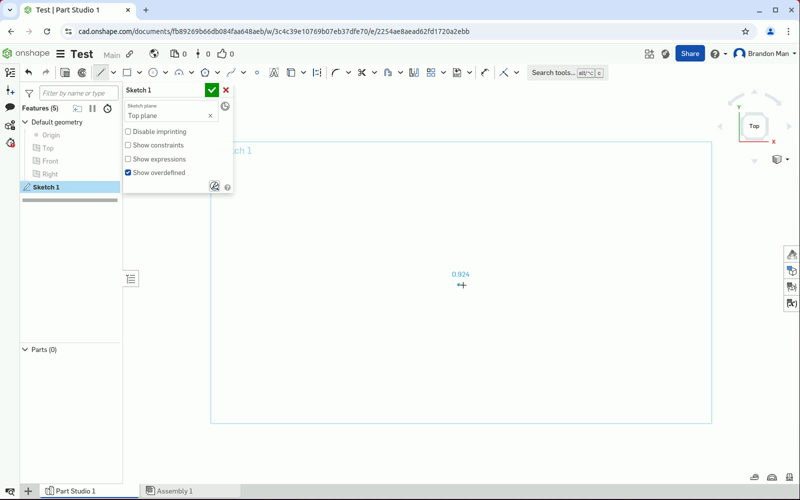
scroll(6)
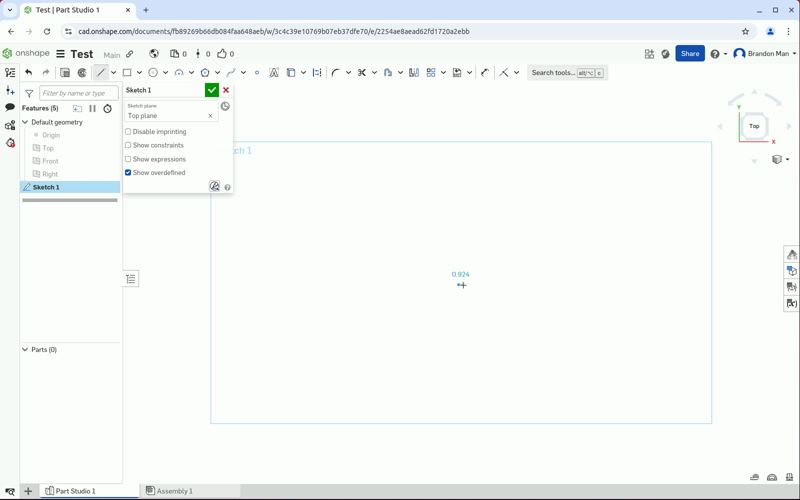
scroll(6)
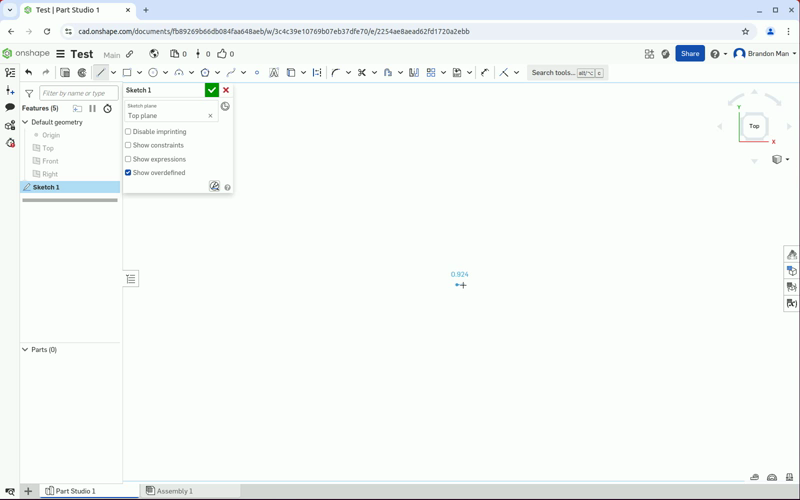
scroll(6)
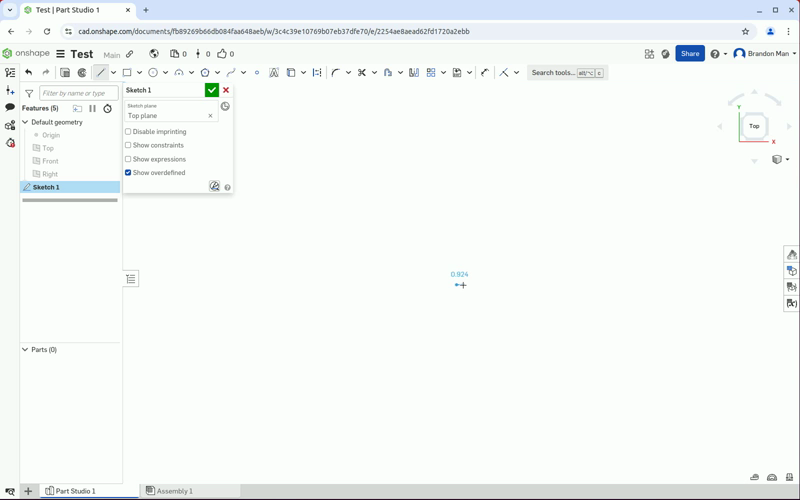
scroll(6)
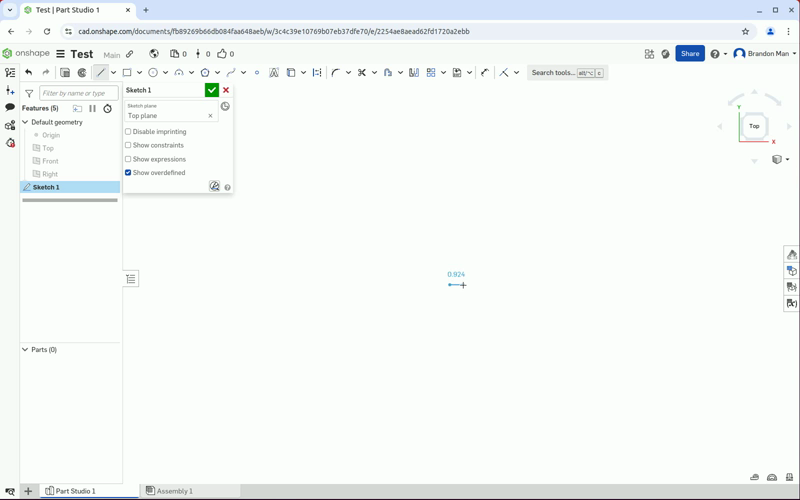
scroll(6)
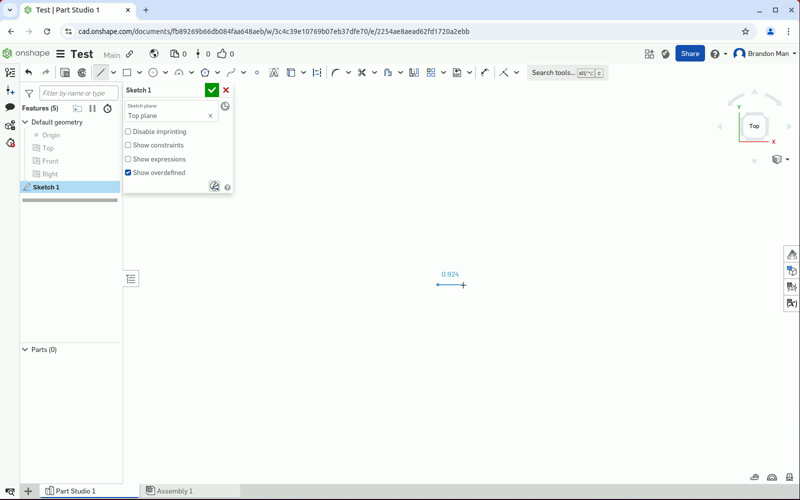
scroll(6)
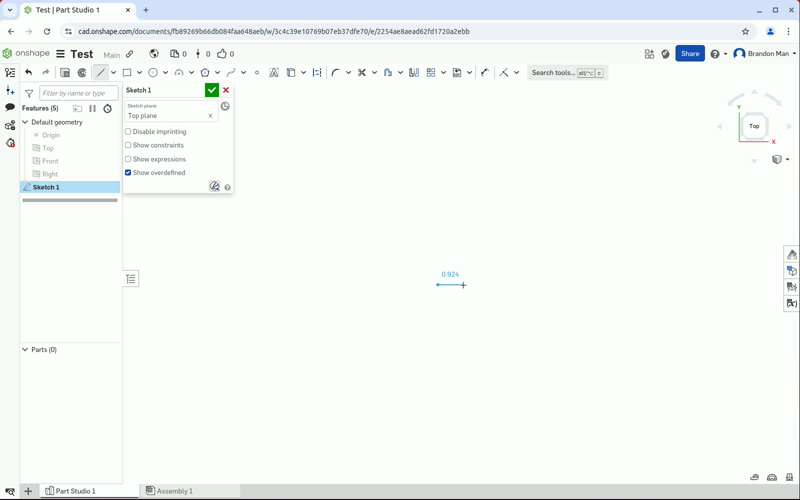
scroll(6)
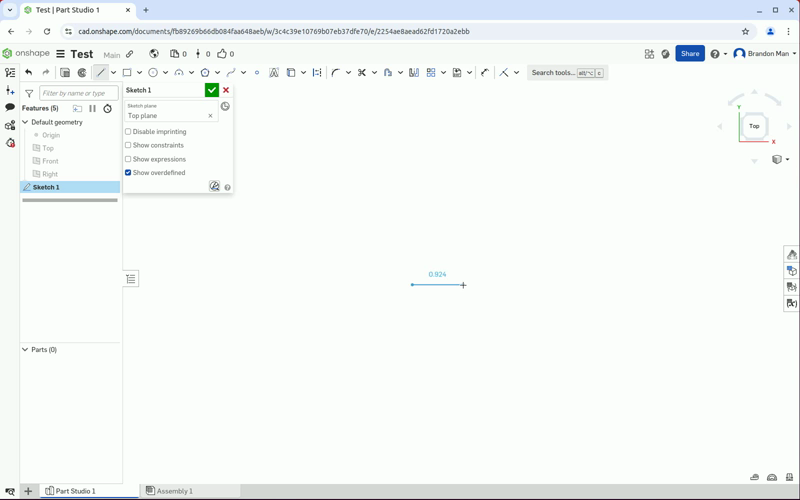
click(463, 284)
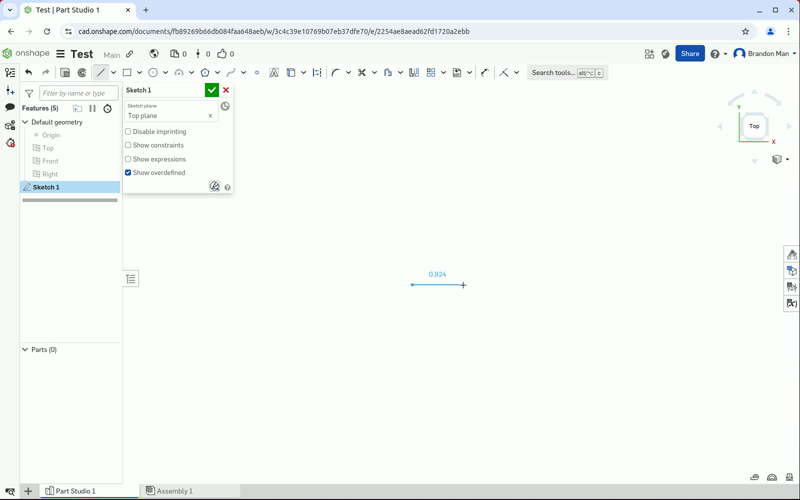
scroll(-6)
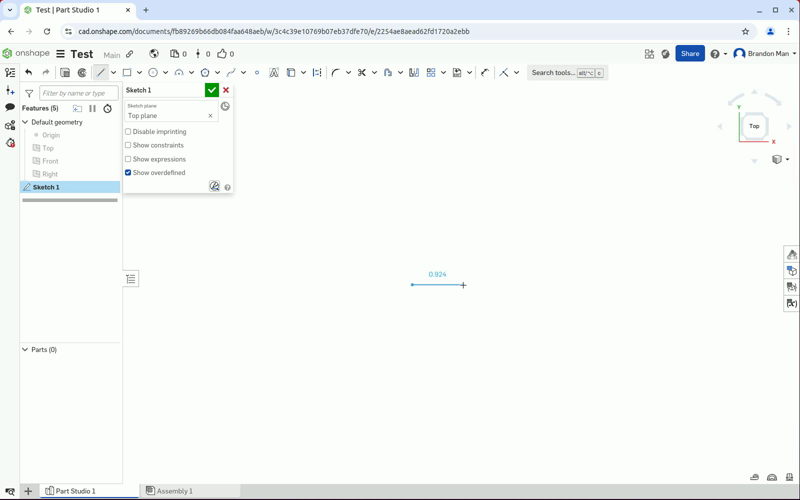
scroll(-6)
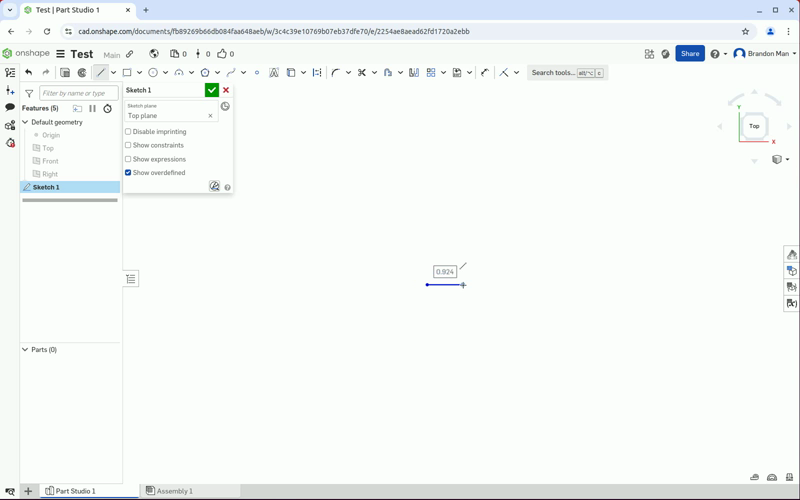
scroll(-6)
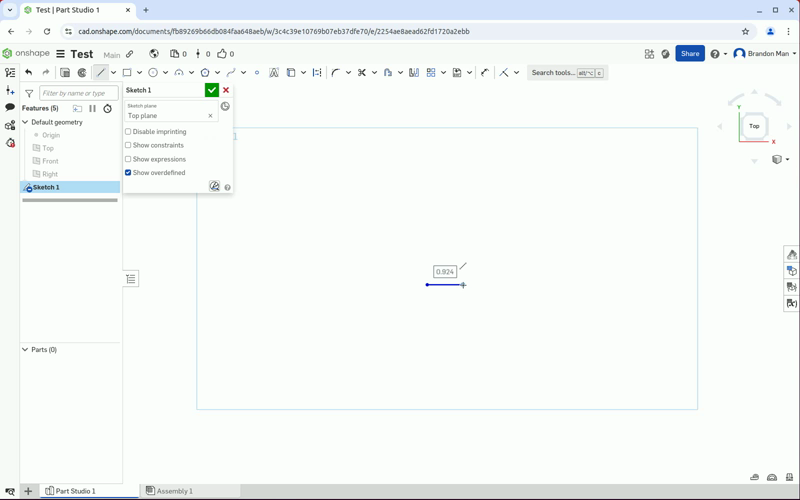
scroll(-6)
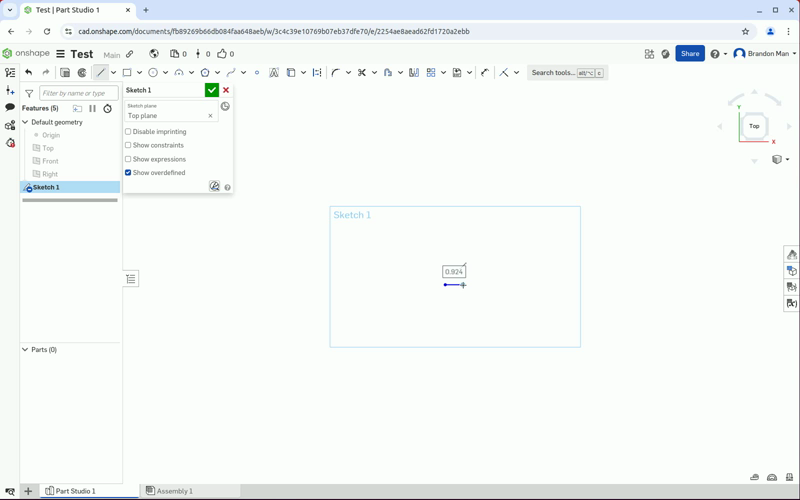
scroll(-6)
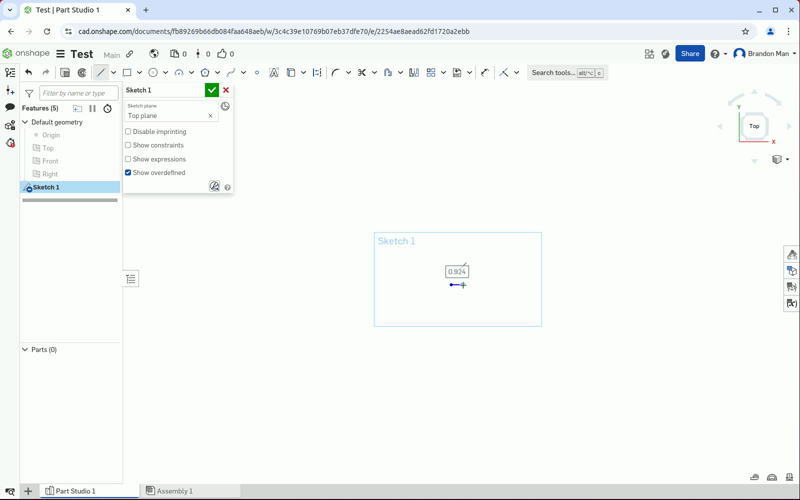
scroll(-6)
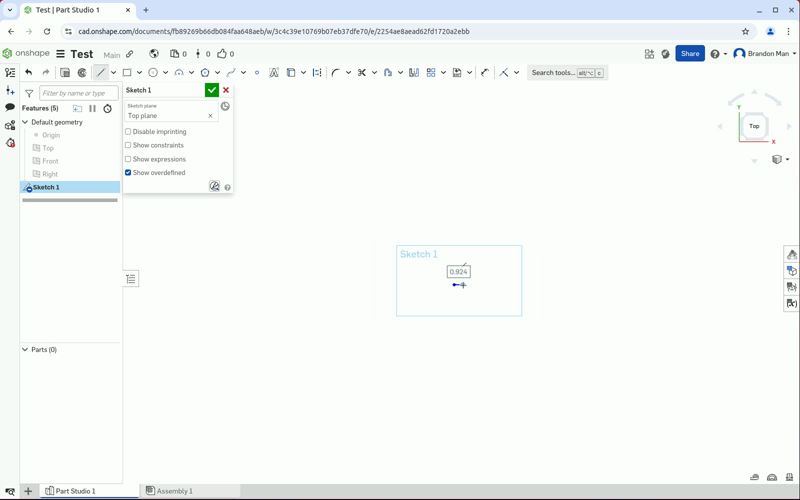
scroll(-6)
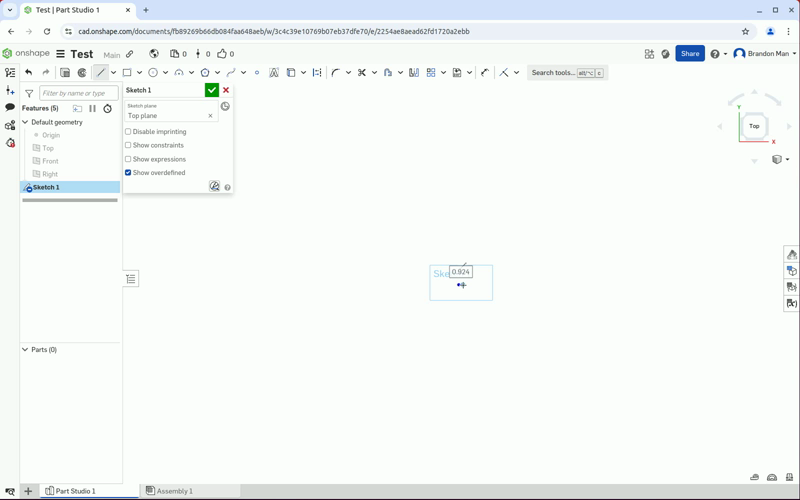
key_up(shift)
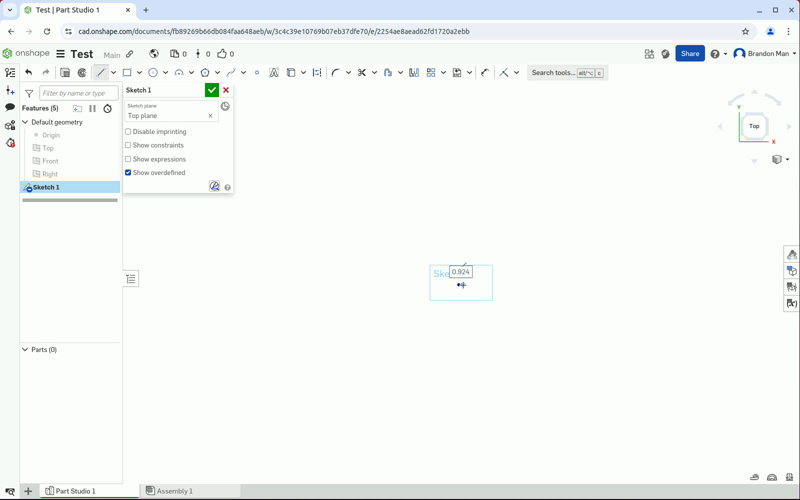
key(esc)
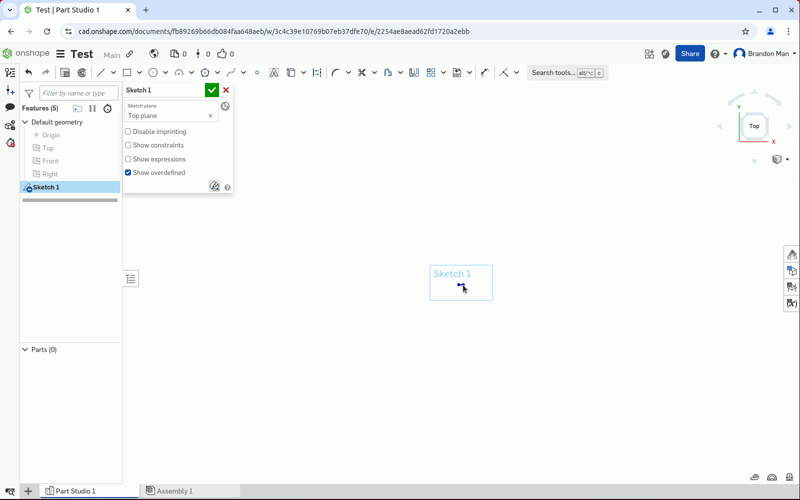
key(a)
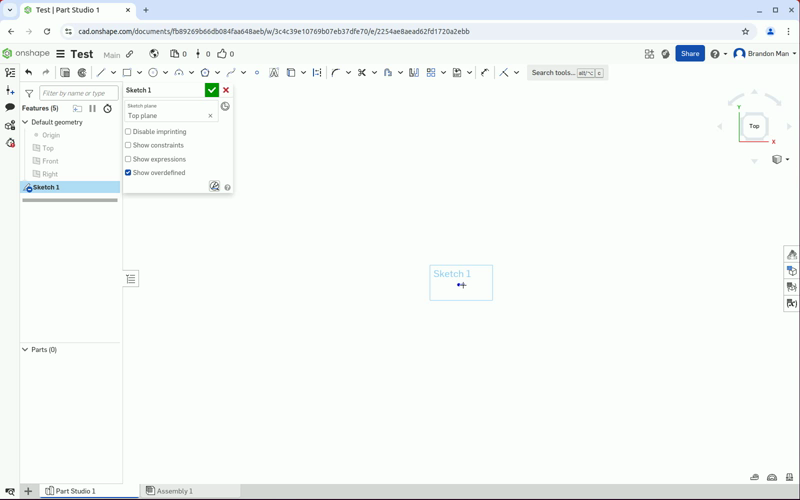
mouse_move(463, 284)
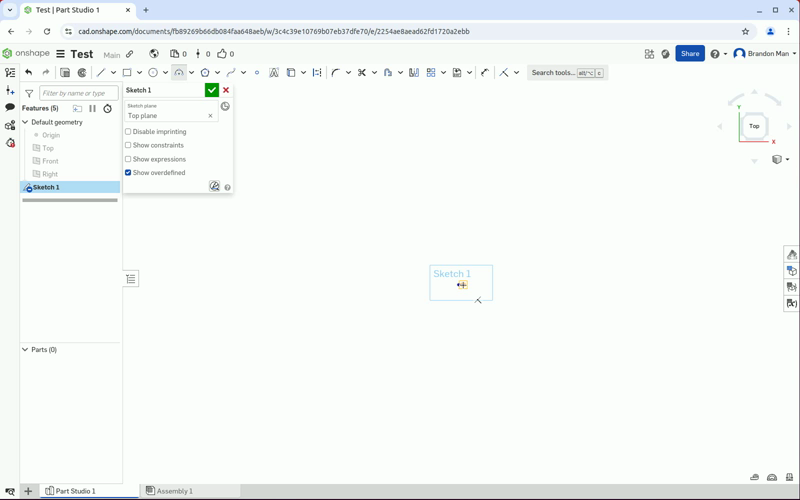
click(463, 284)
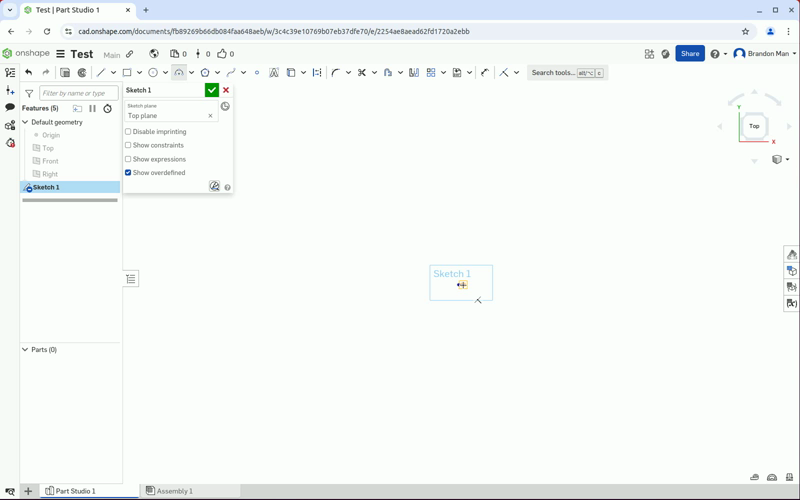
key_down(shift)
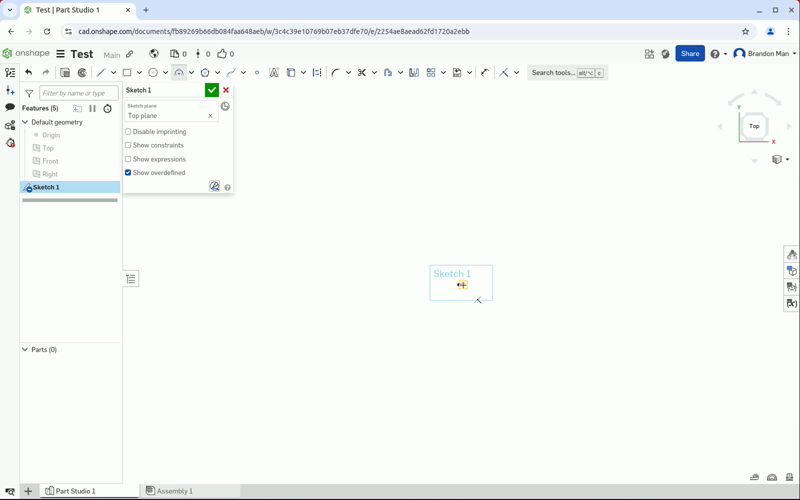
mouse_move(464, 284)
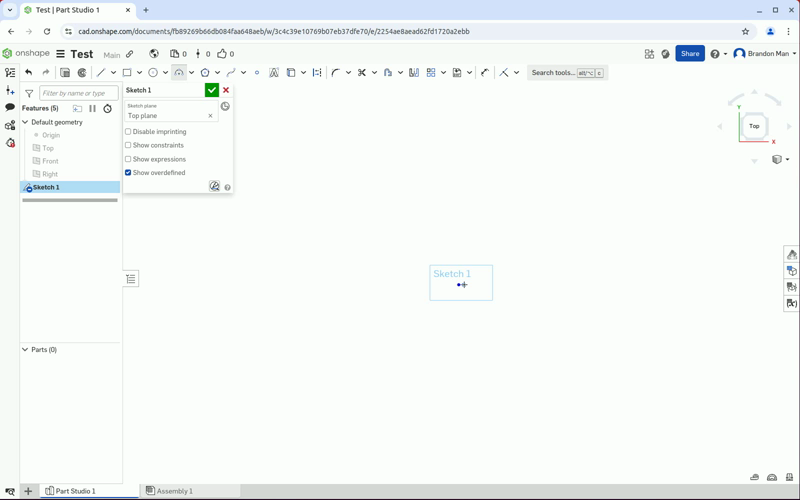
scroll(6)
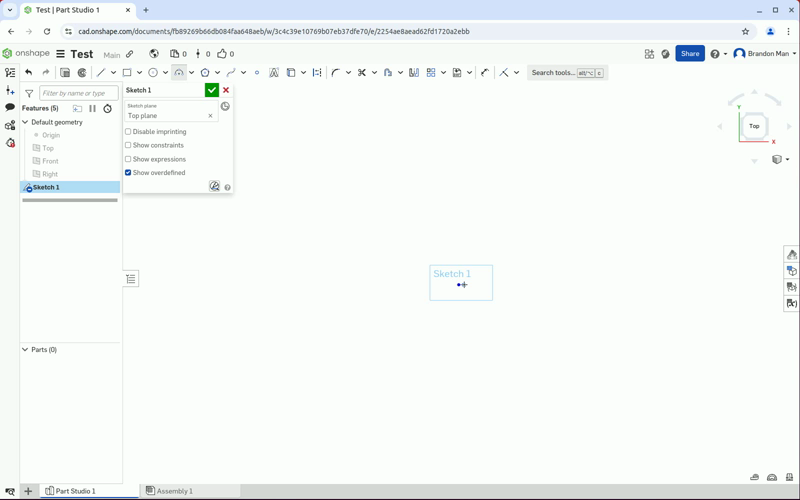
scroll(6)
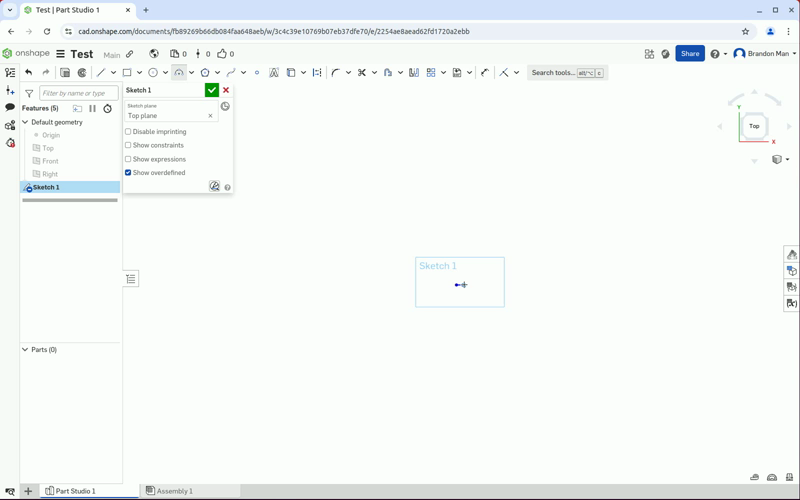
scroll(6)
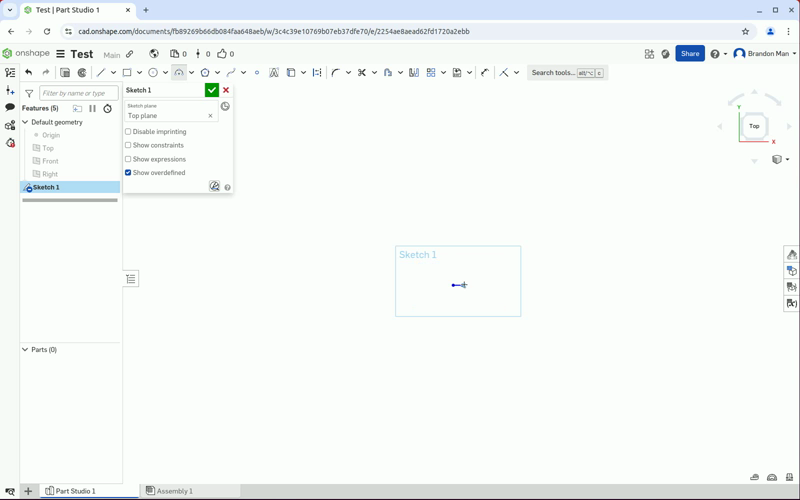
scroll(6)
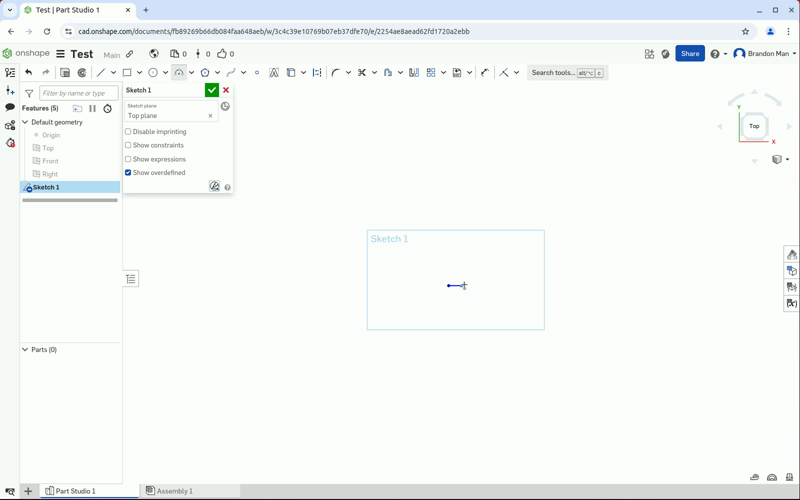
scroll(6)
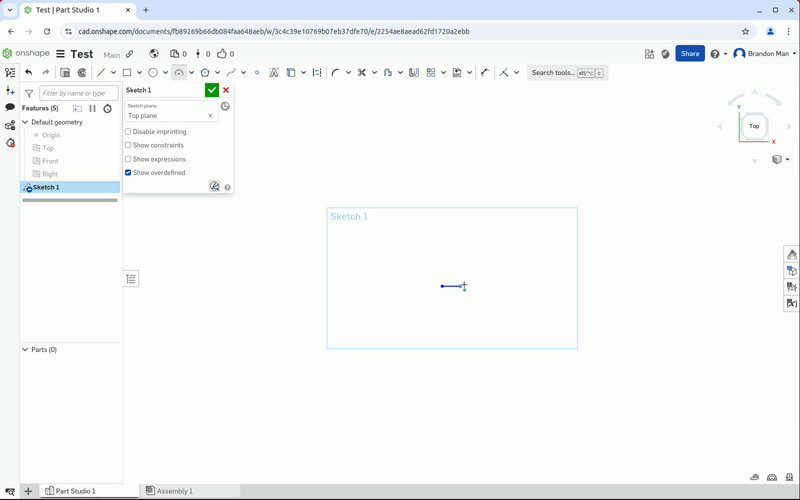
scroll(6)
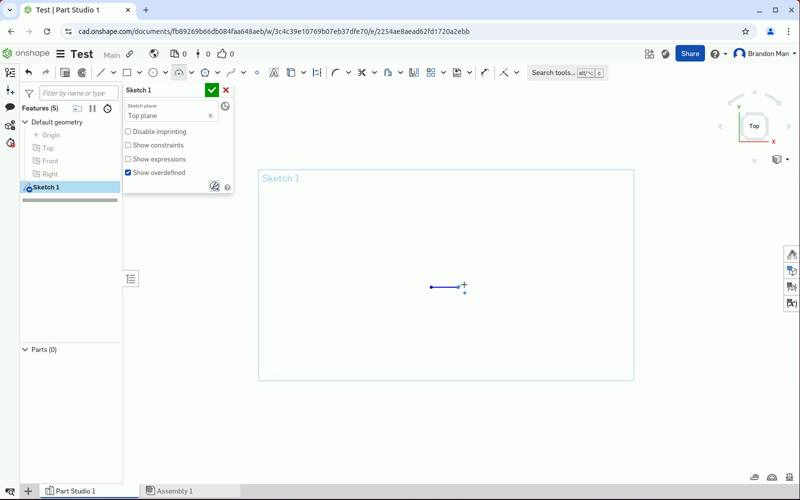
scroll(6)
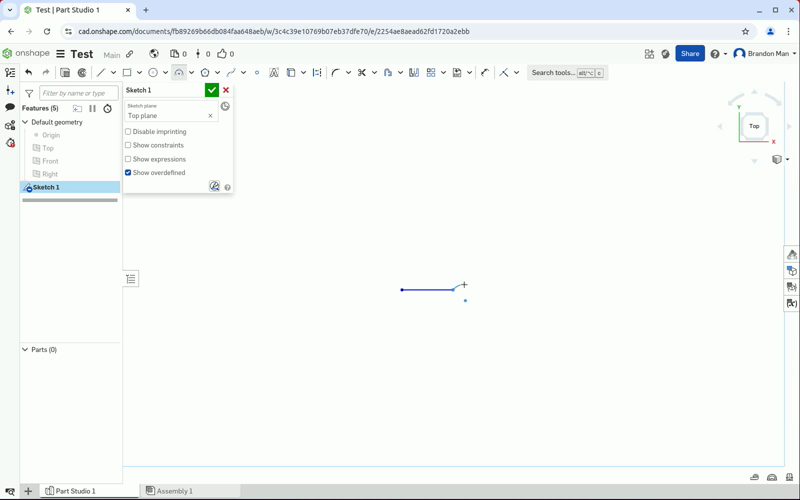
click(464, 284)
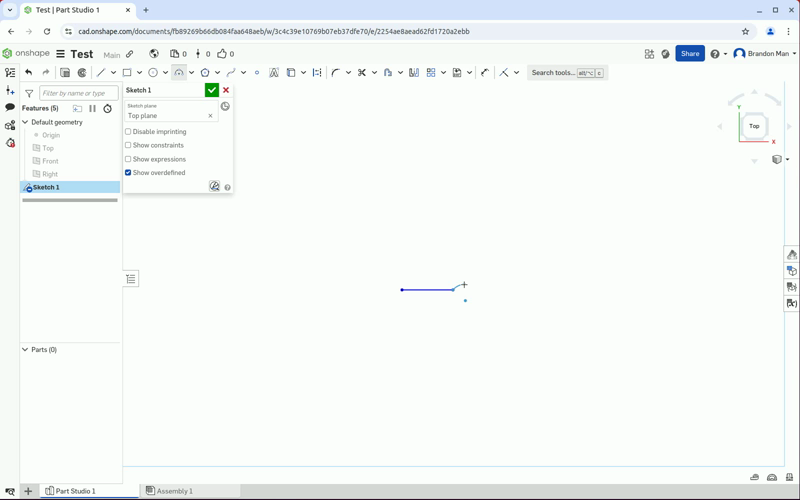
scroll(-6)
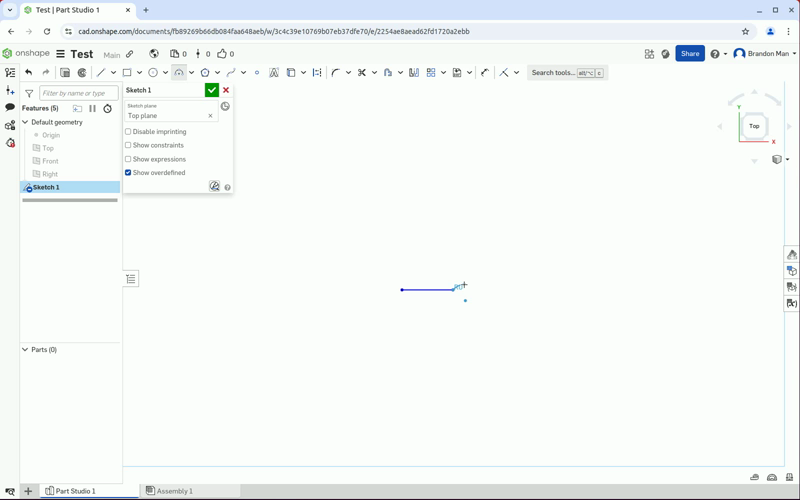
scroll(-6)
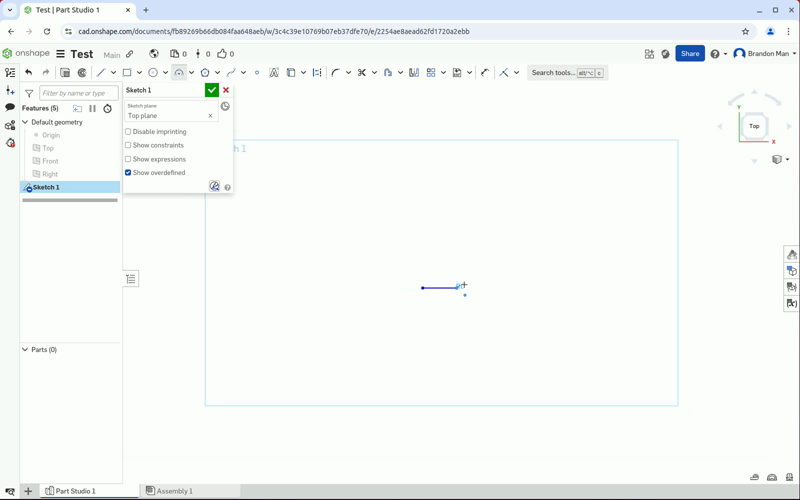
scroll(-6)
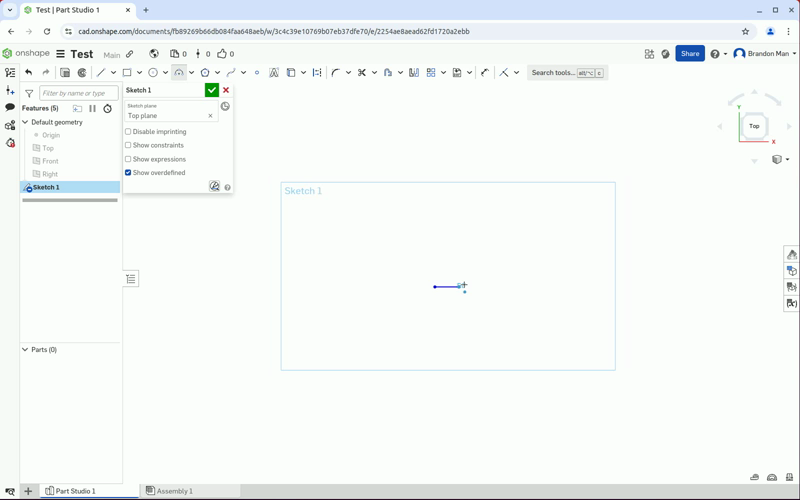
scroll(-6)
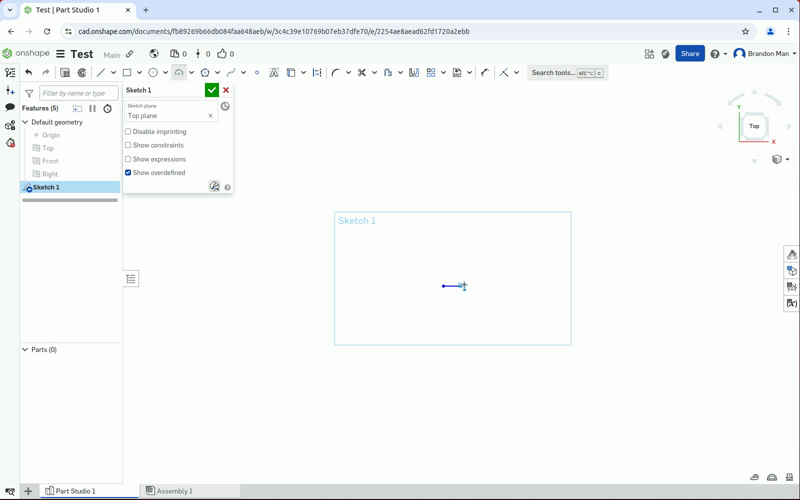
scroll(-6)
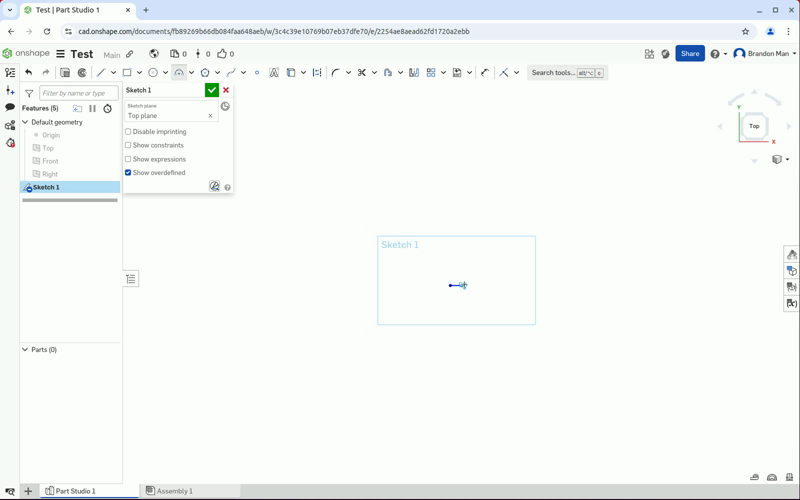
scroll(-6)
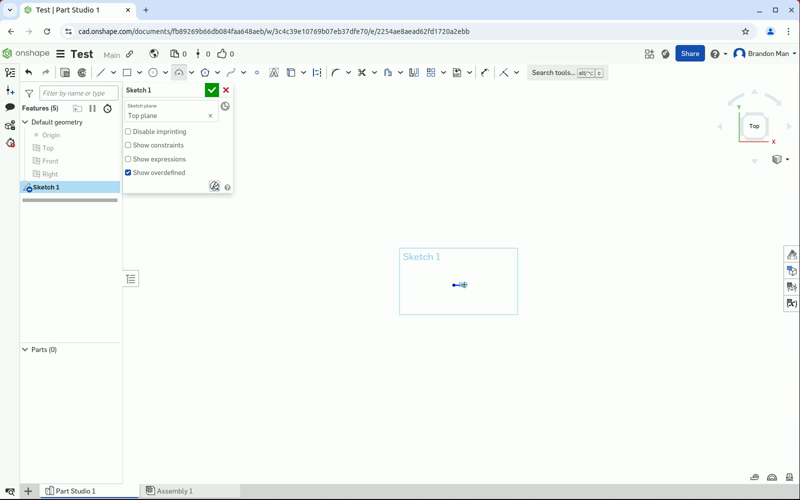
scroll(-6)
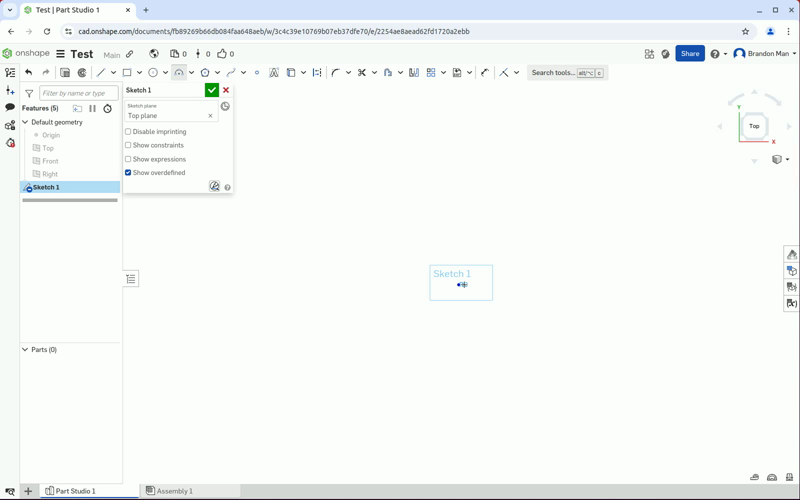
mouse_move(464, 284)
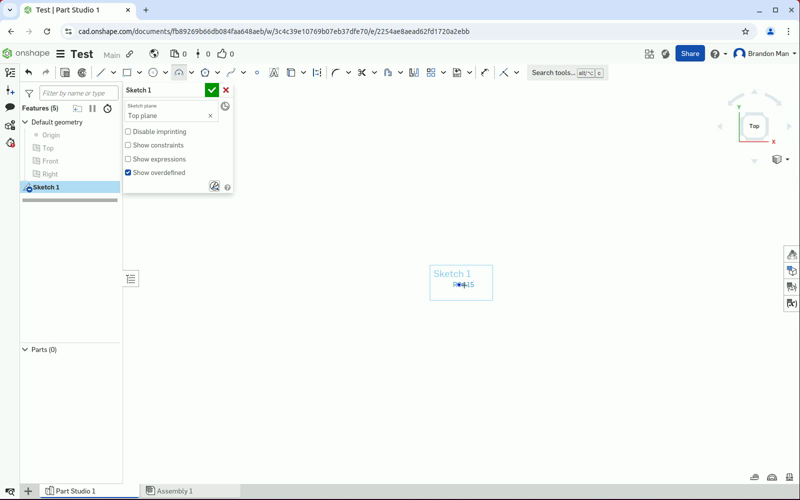
scroll(6)
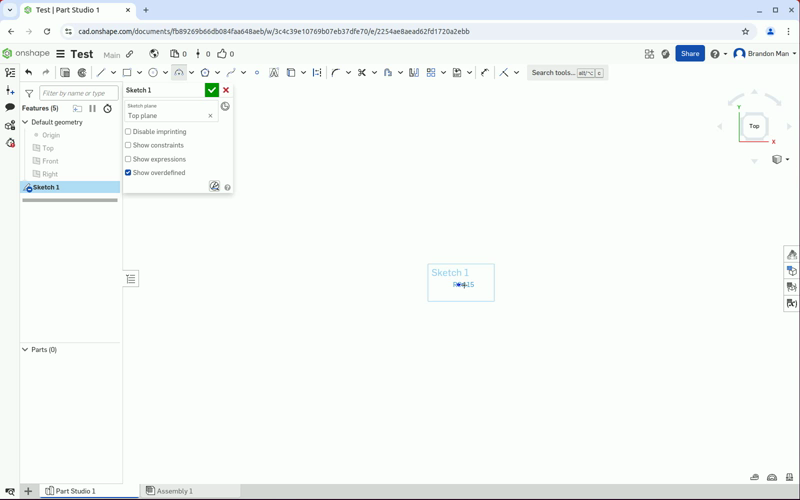
scroll(6)
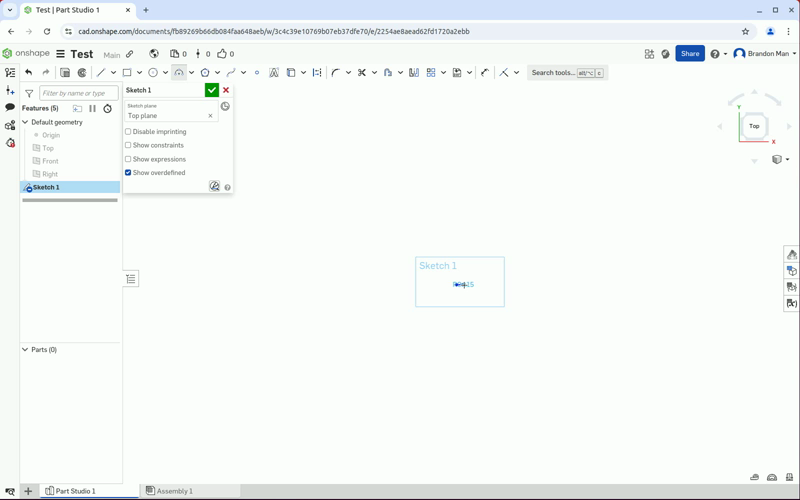
scroll(6)
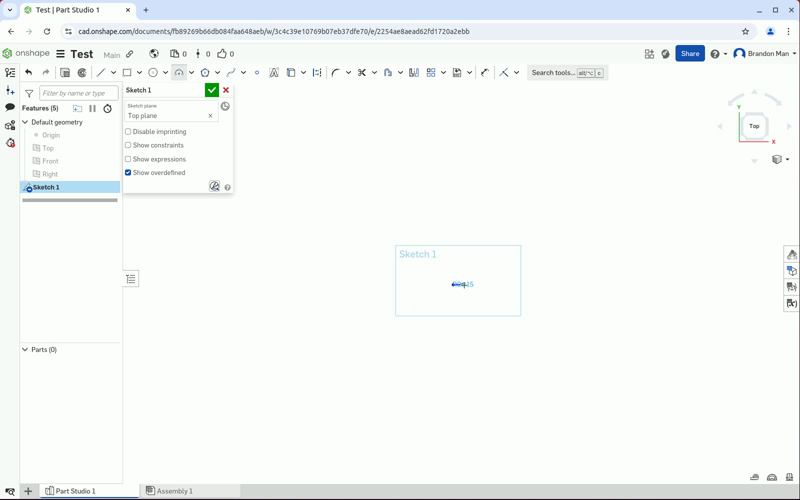
scroll(6)
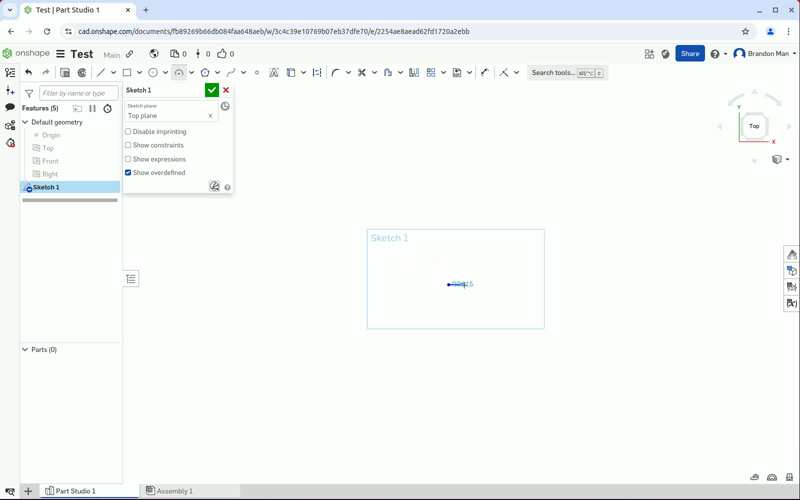
scroll(6)
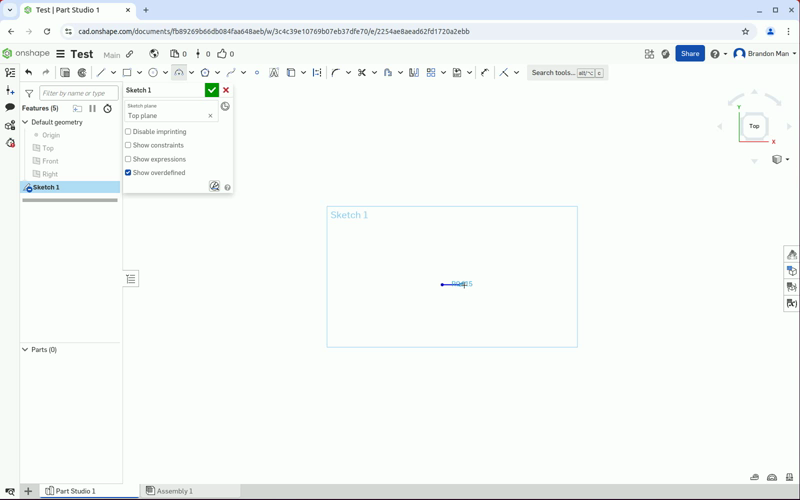
scroll(6)
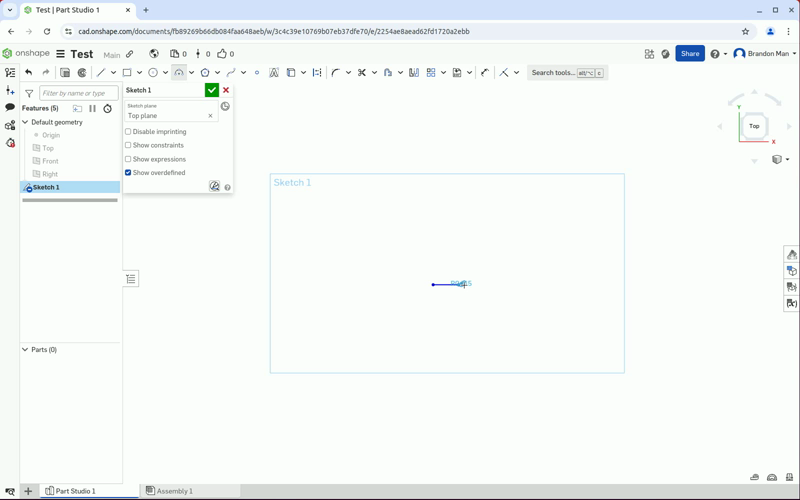
scroll(6)
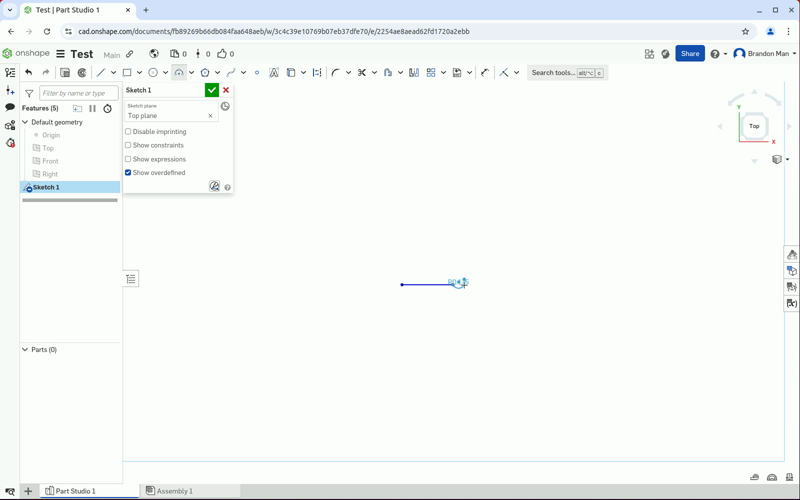
click(464, 284)
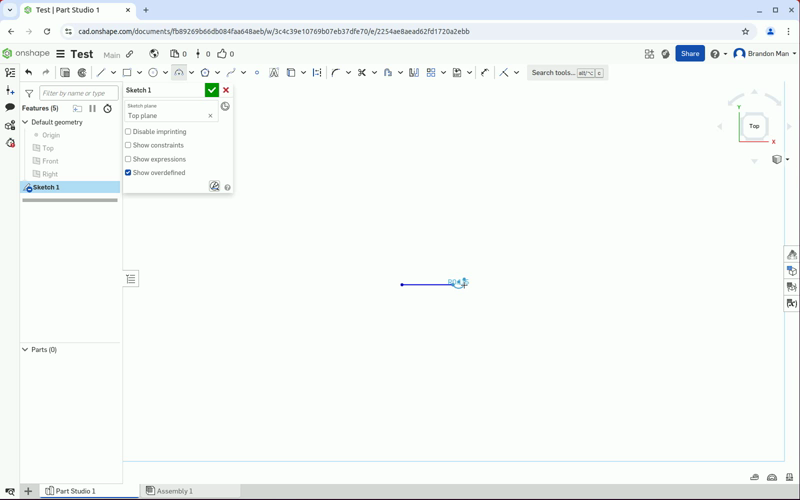
scroll(-6)
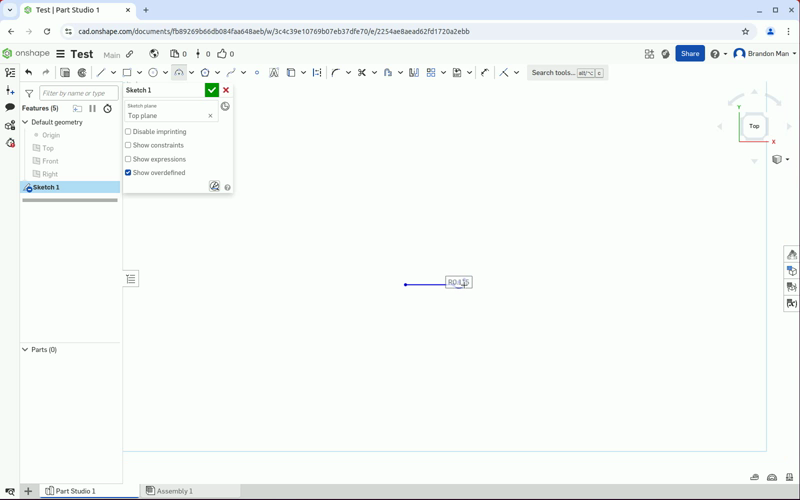
scroll(-6)
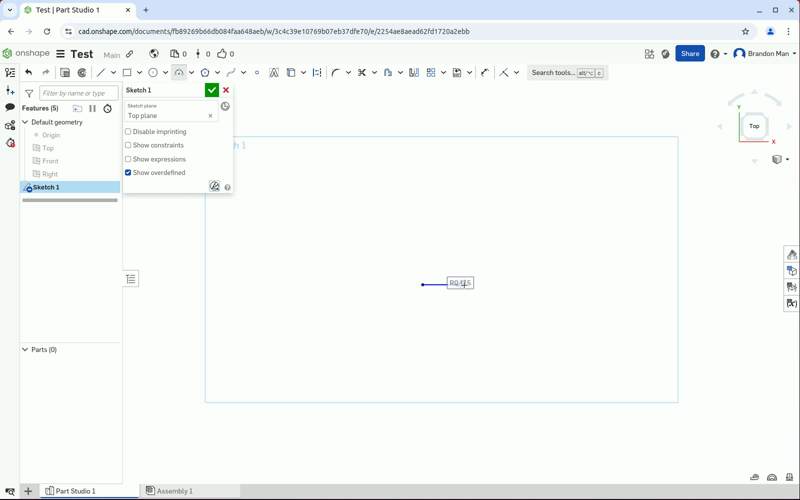
scroll(-6)
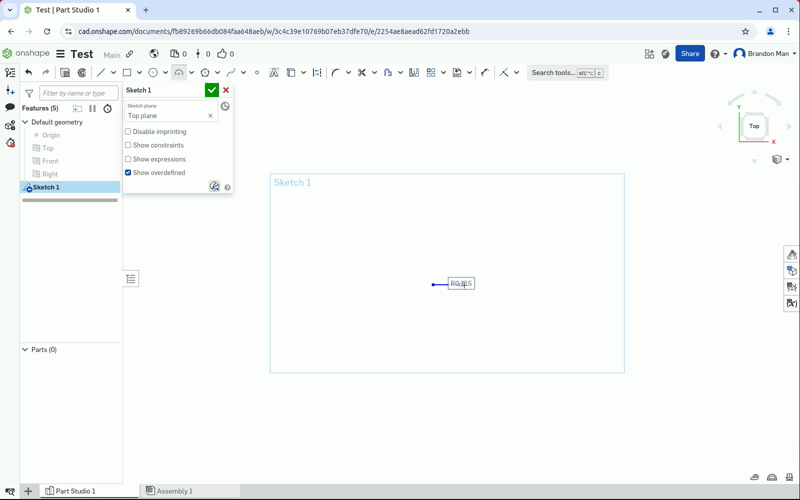
scroll(-6)
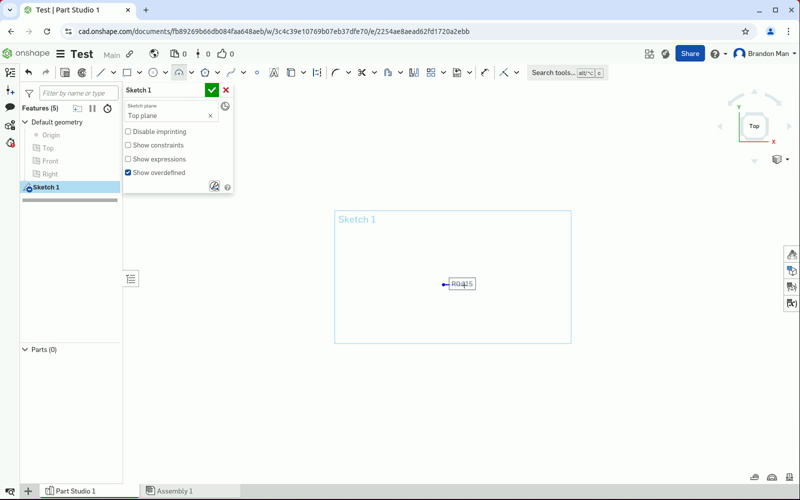
scroll(-6)
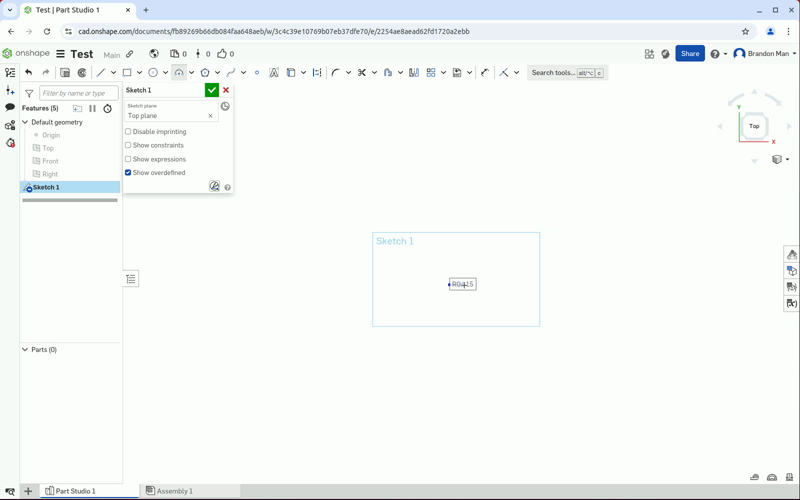
scroll(-6)
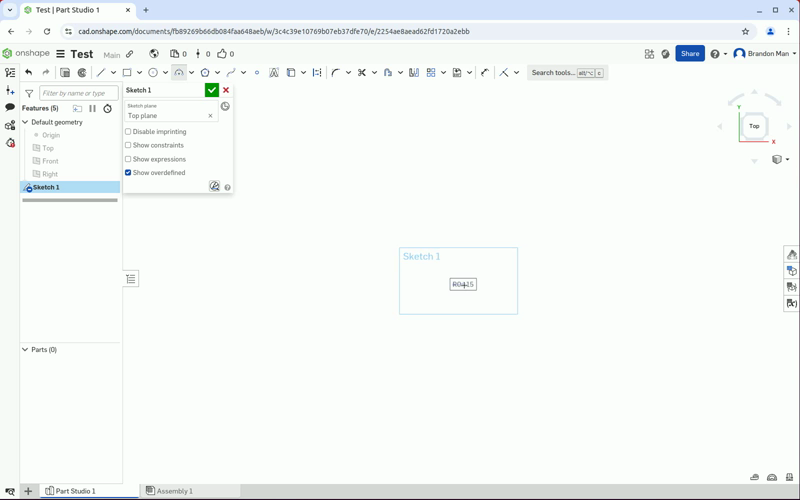
scroll(-6)
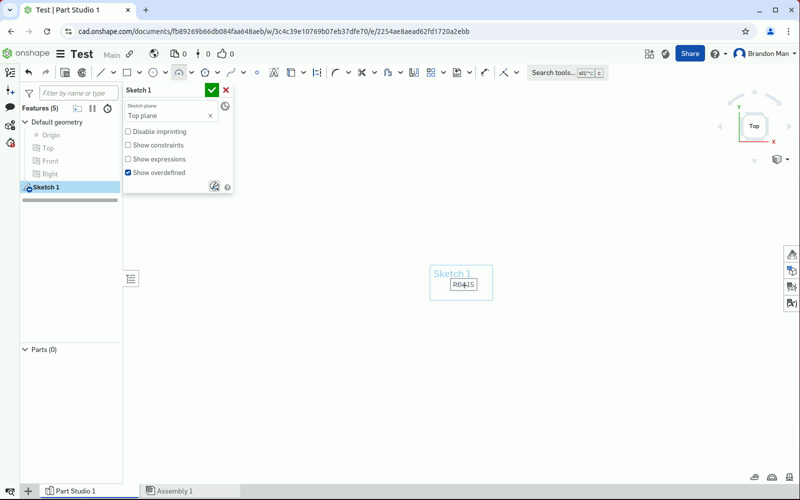
key_up(shift)
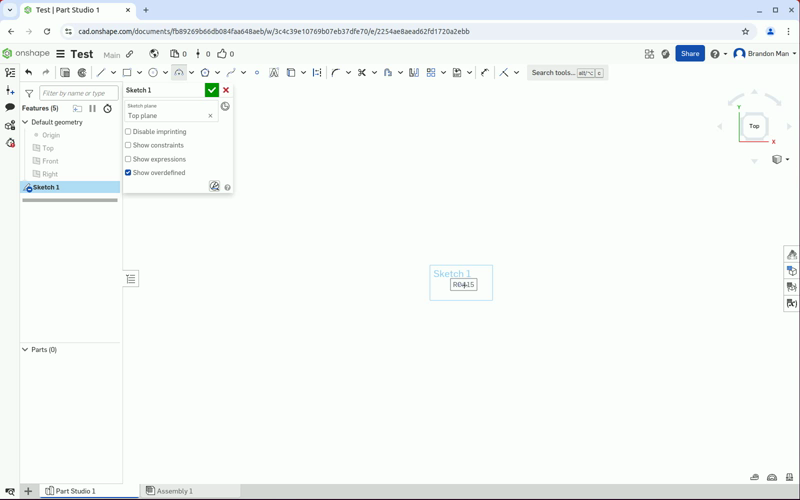
key(esc)
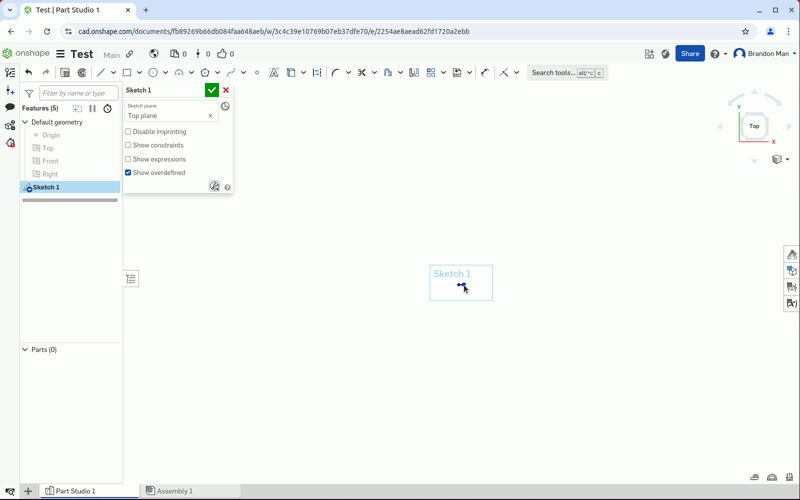
key(l)
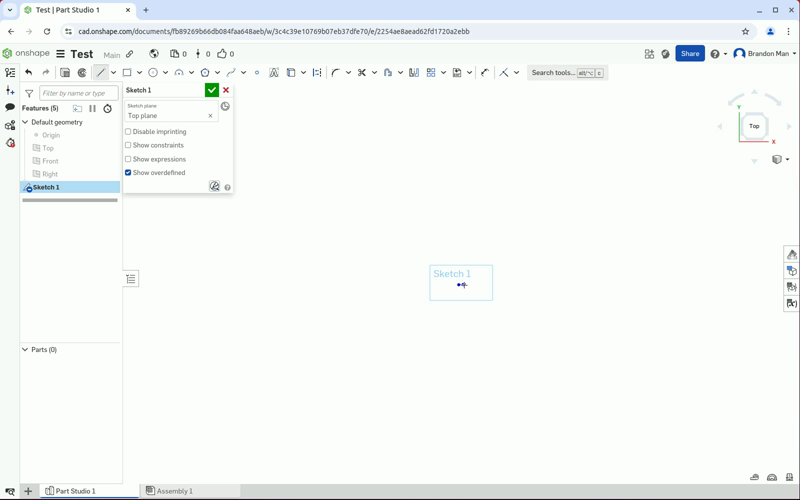
mouse_move(464, 284)
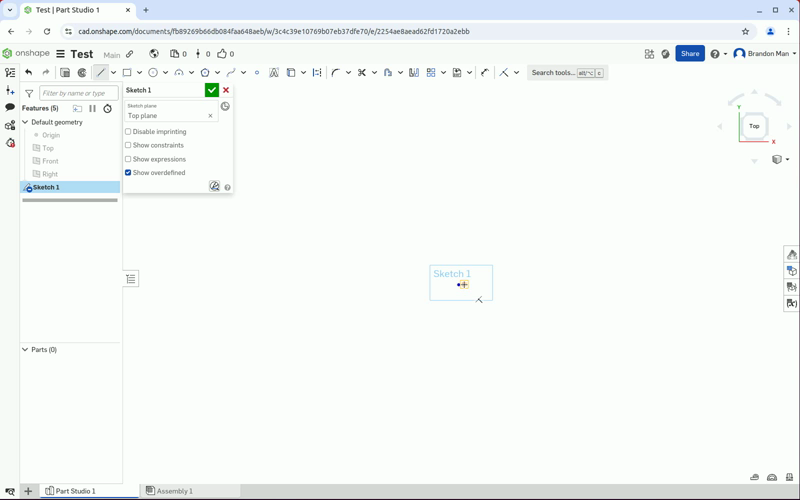
scroll(6)
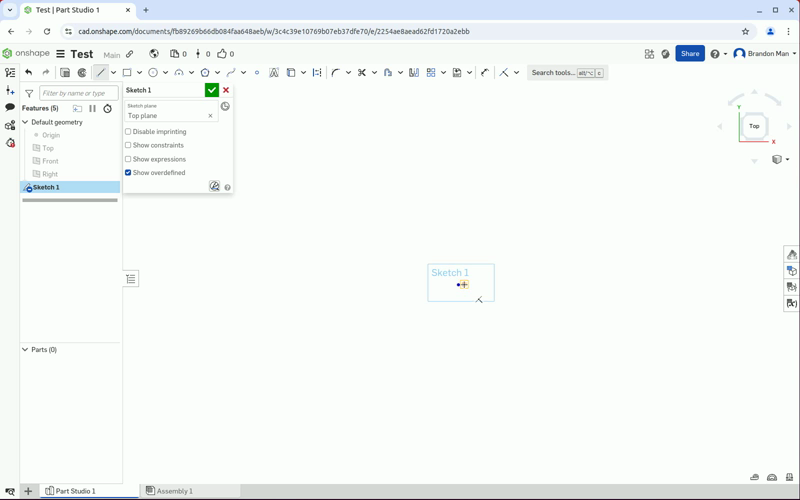
scroll(6)
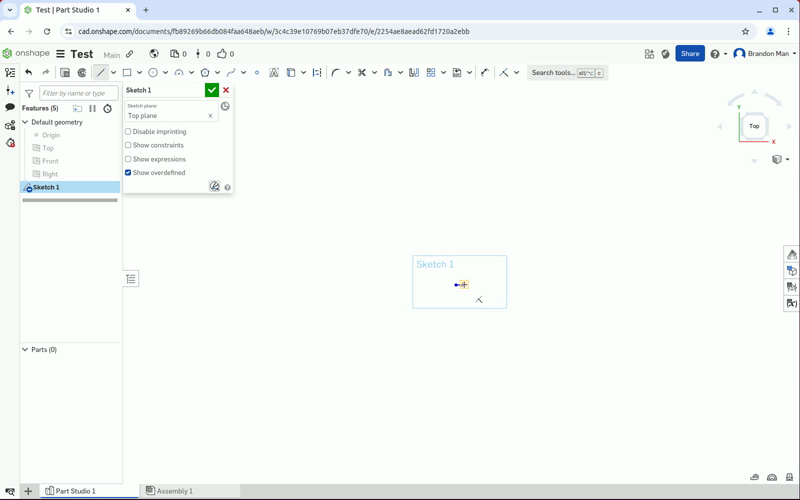
scroll(6)
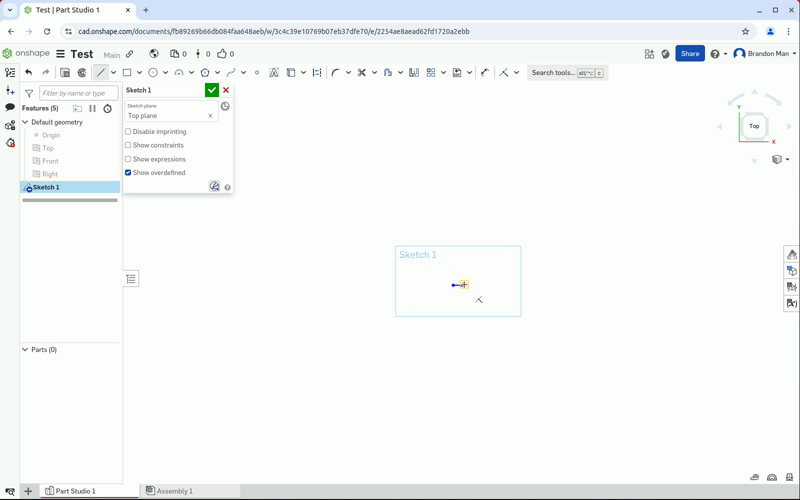
scroll(6)
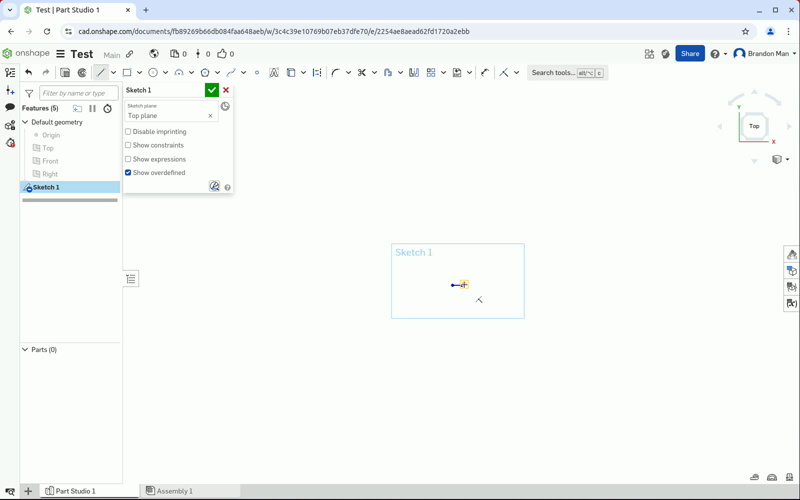
scroll(6)
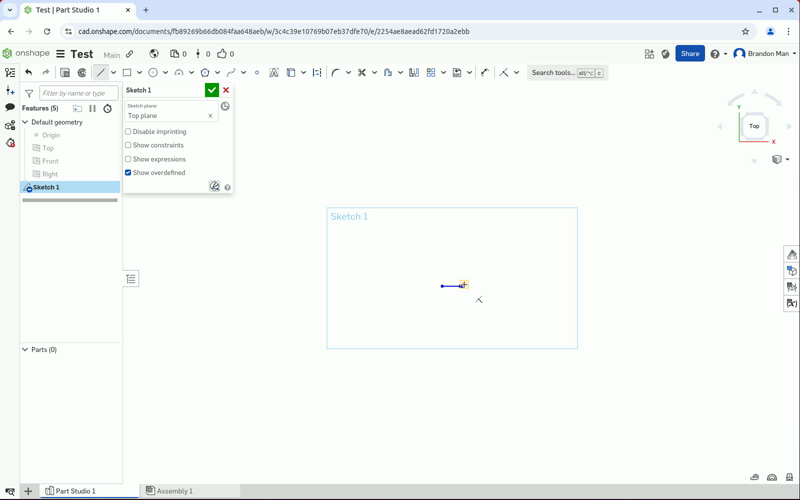
scroll(6)
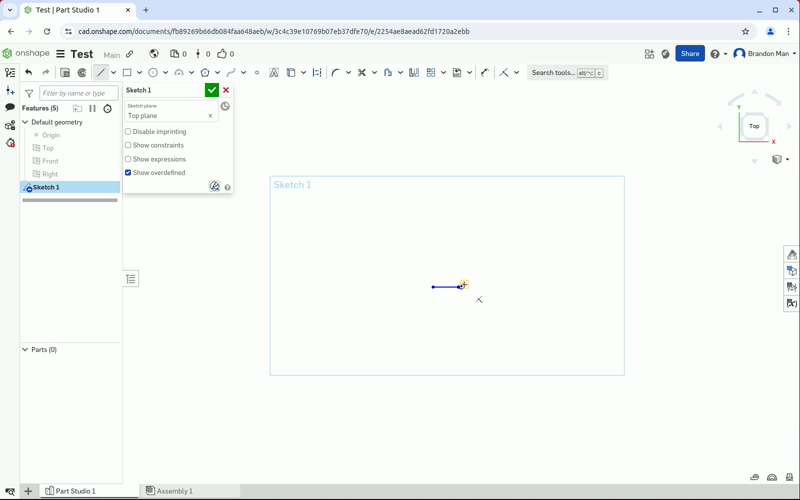
scroll(6)
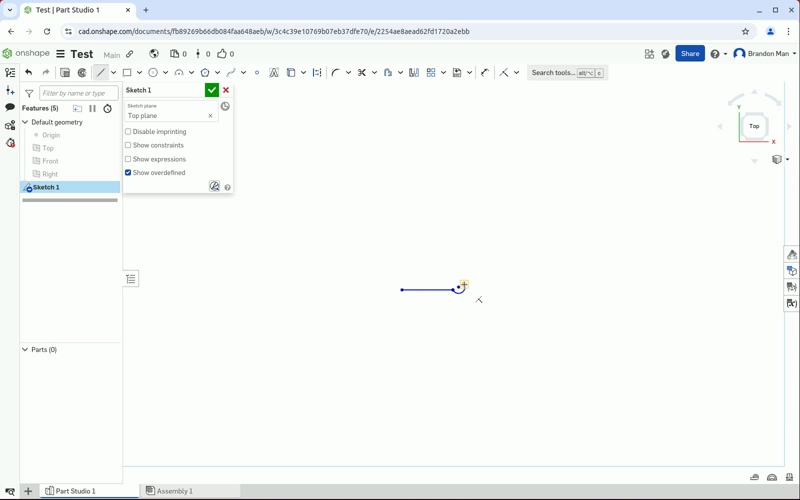
click(464, 284)
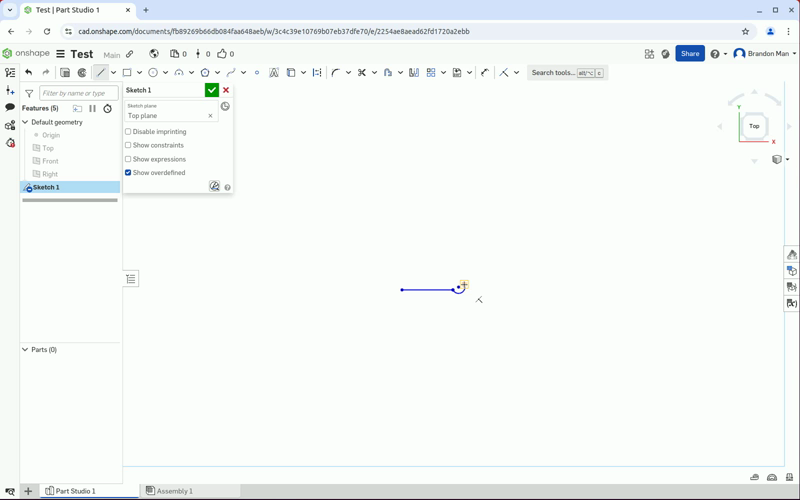
scroll(-6)
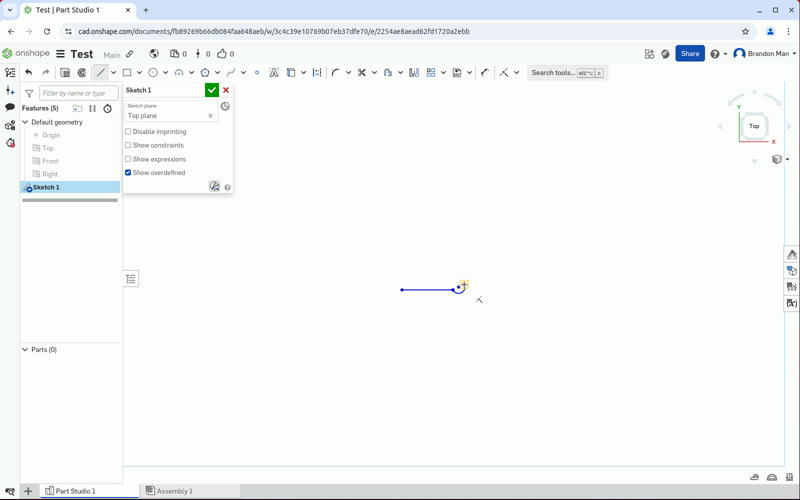
scroll(-6)
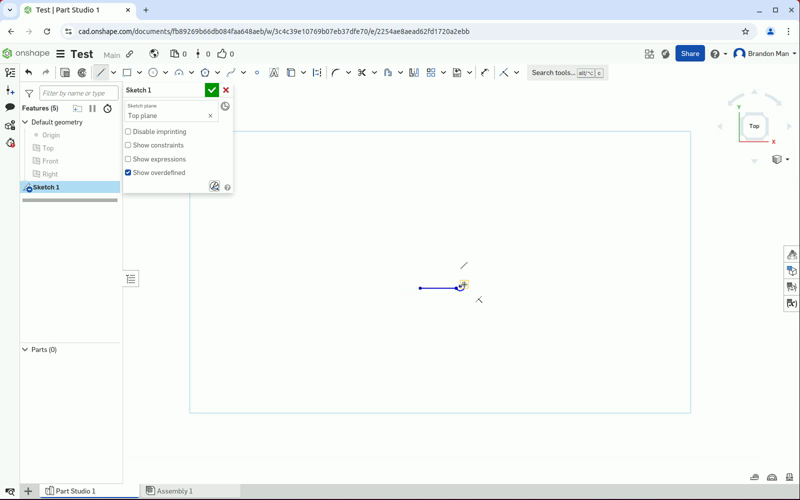
scroll(-6)
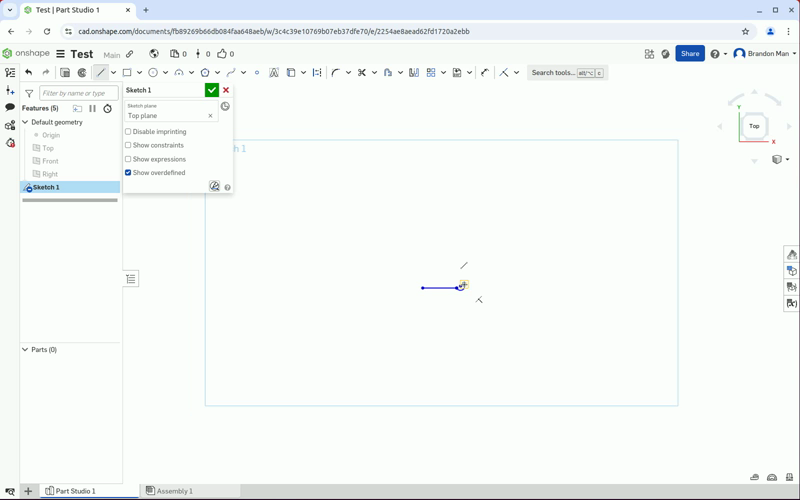
scroll(-6)
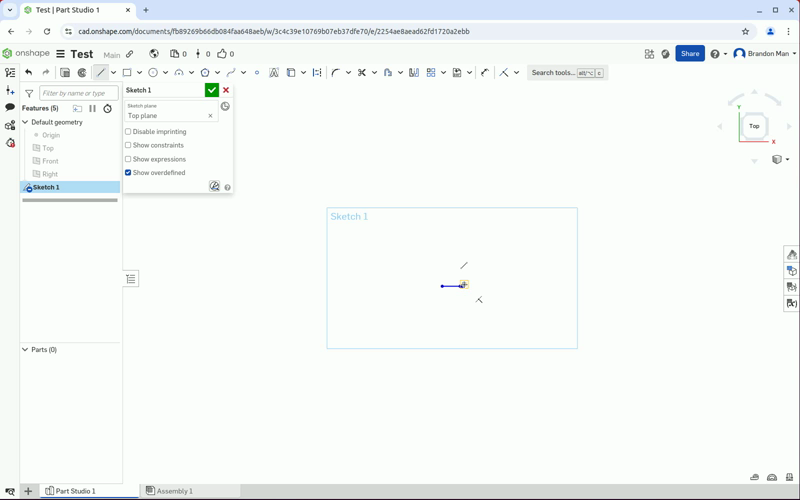
scroll(-6)
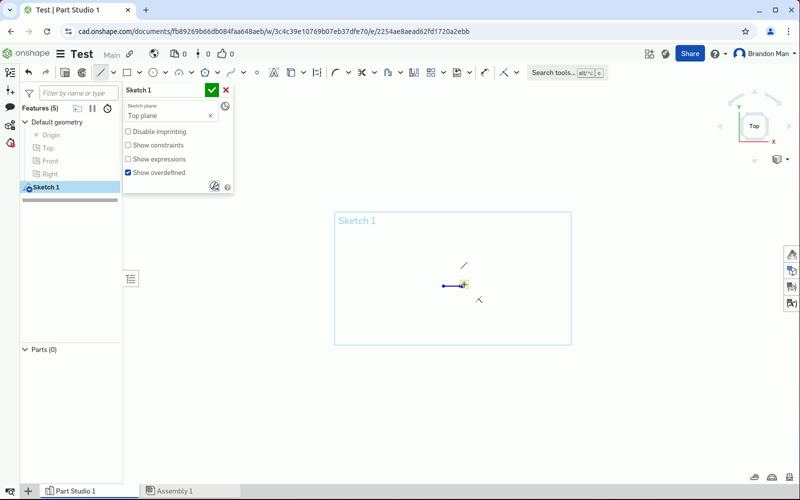
scroll(-6)
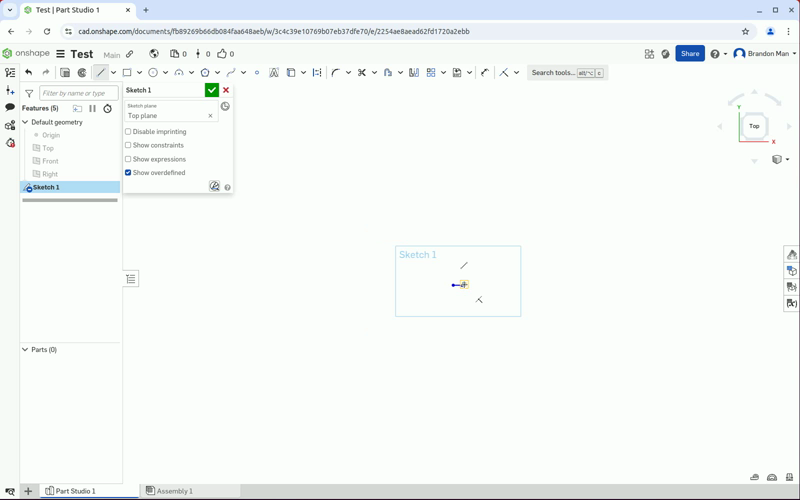
scroll(-6)
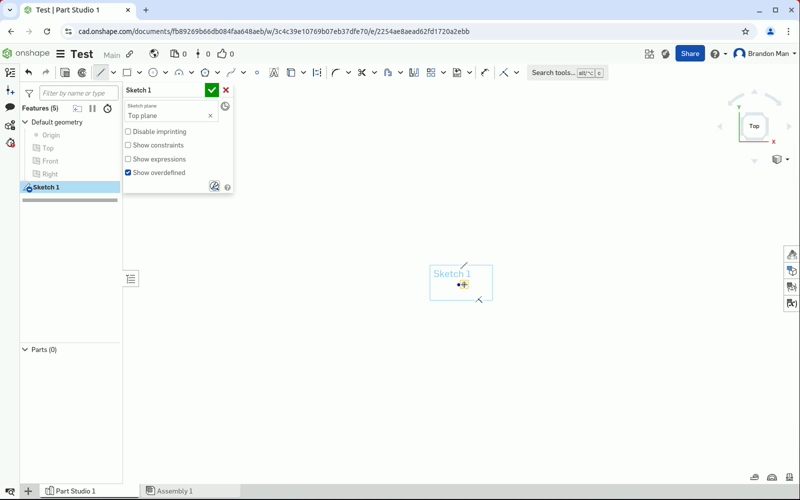
key_down(shift)
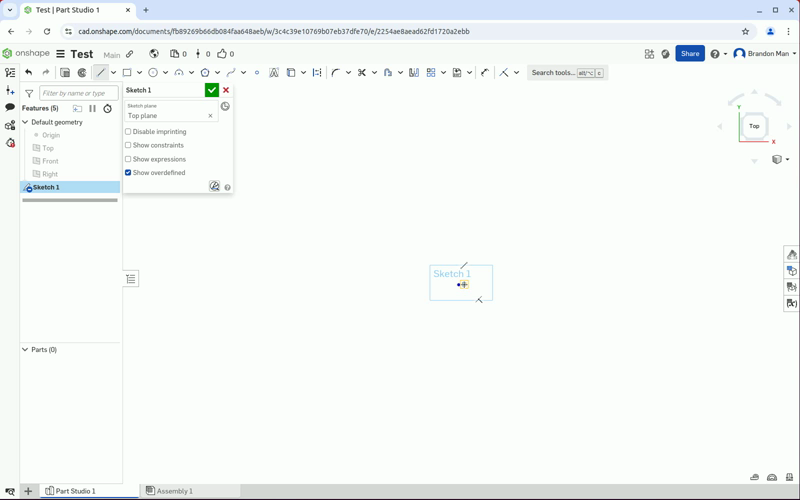
mouse_move(494, 284)
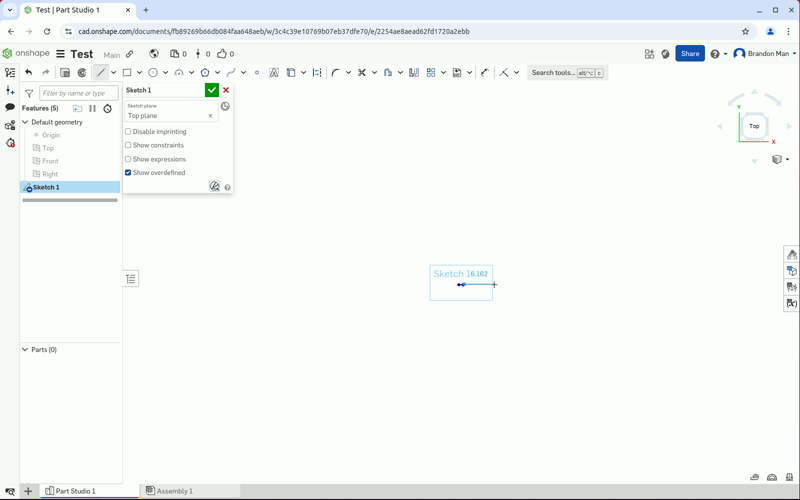
mouse_move(464, 279)
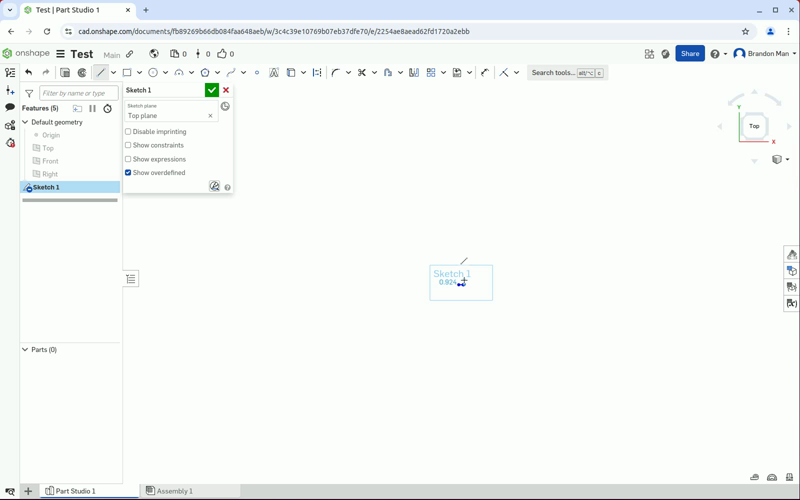
scroll(6)
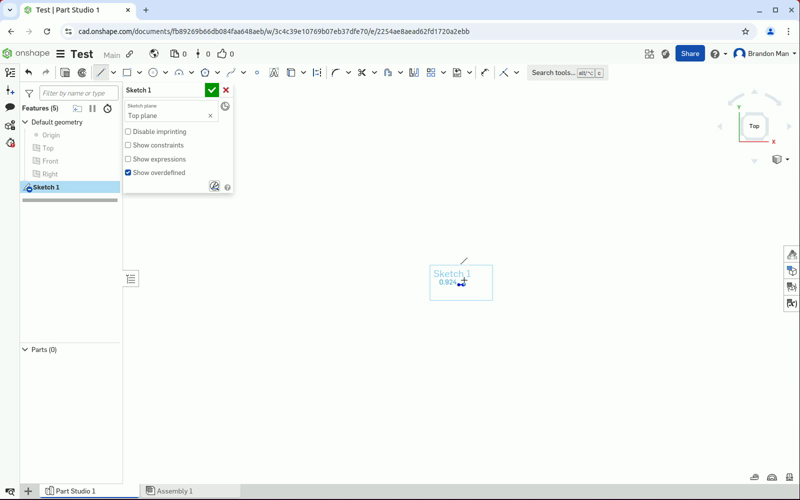
scroll(6)
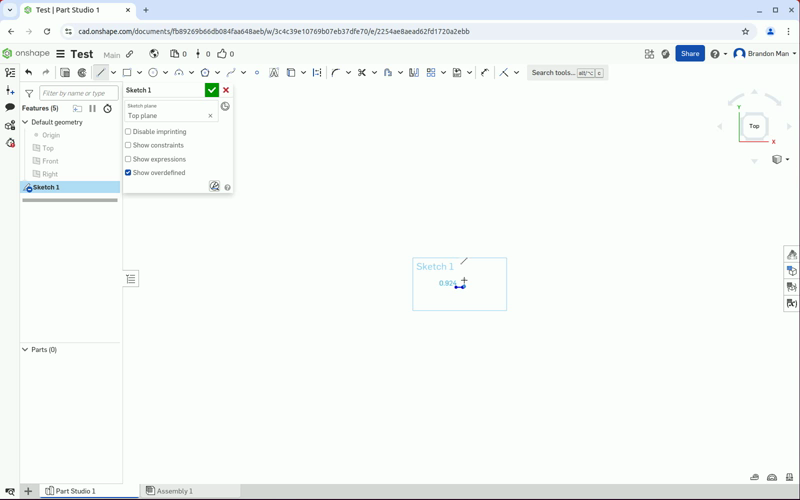
scroll(6)
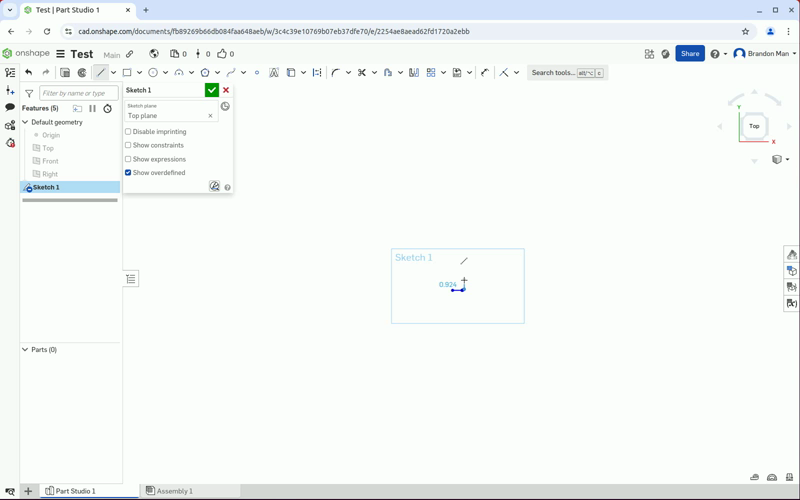
scroll(6)
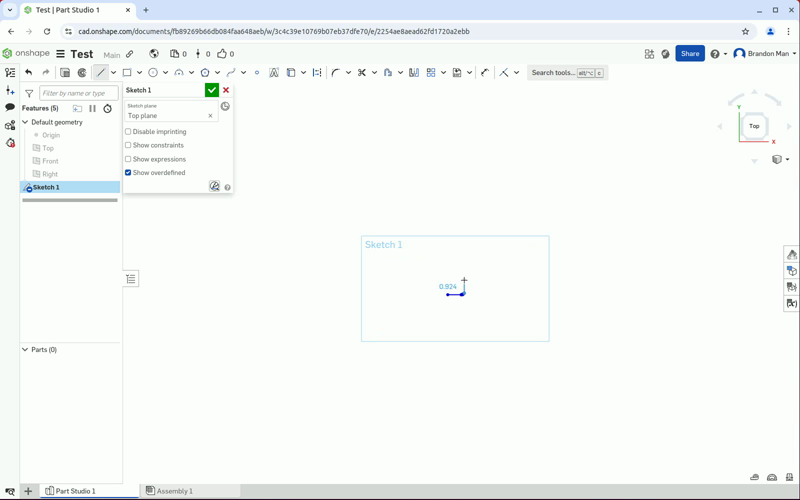
scroll(6)
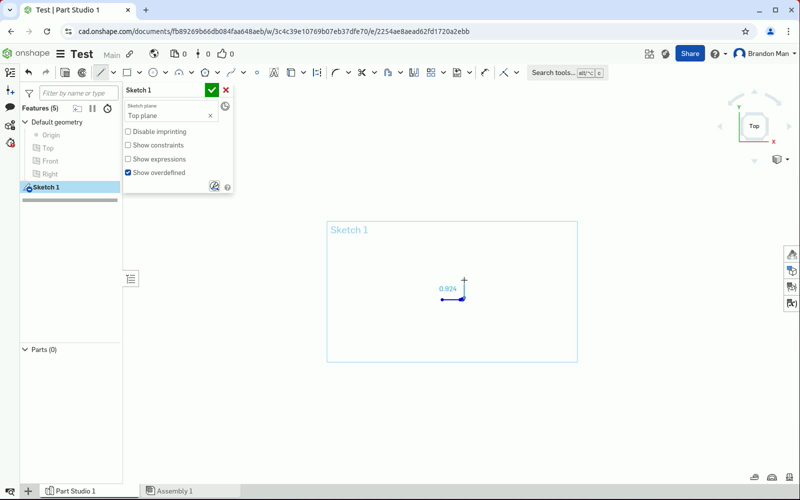
scroll(6)
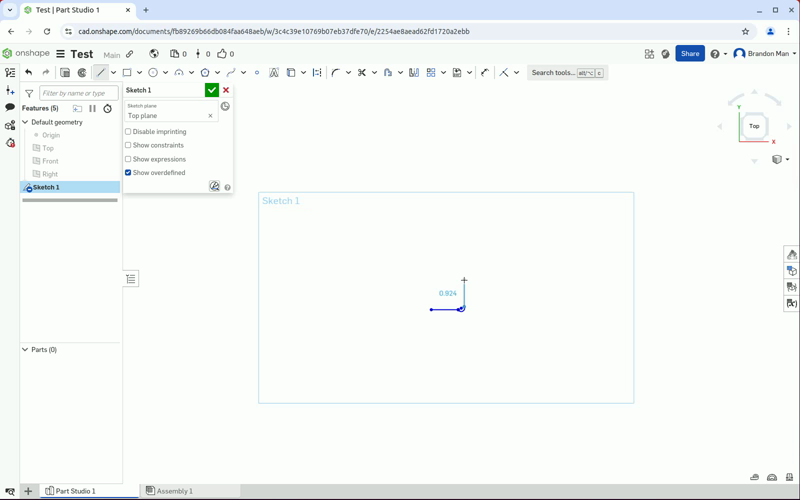
scroll(6)
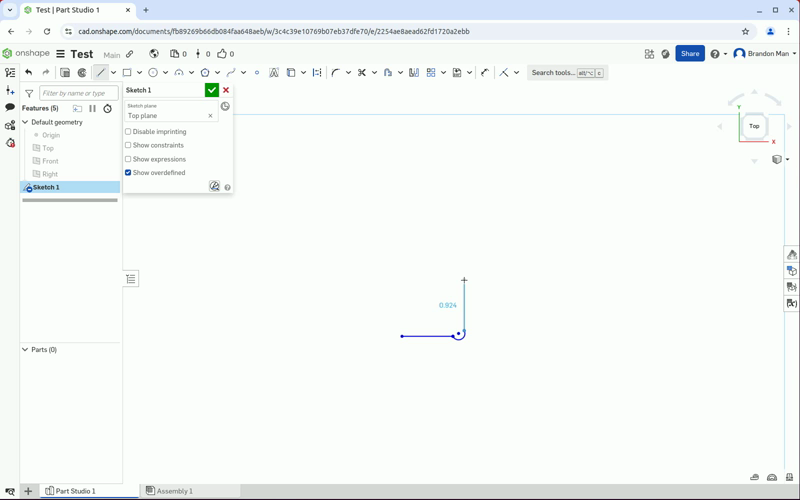
click(464, 279)
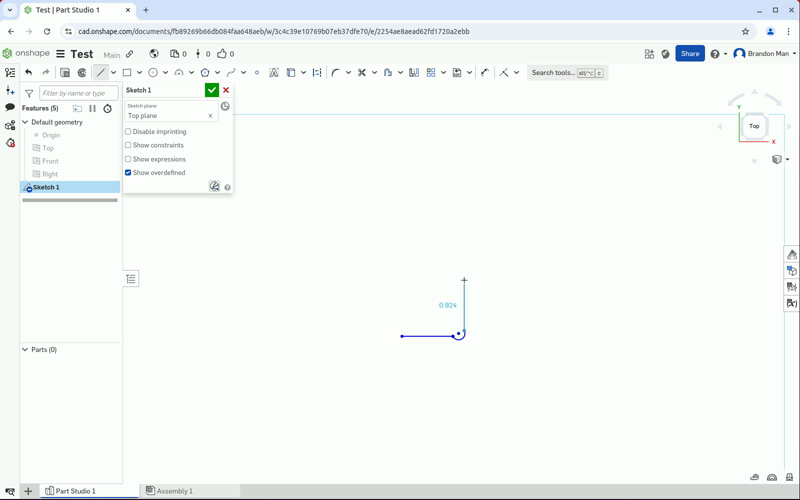
scroll(-6)
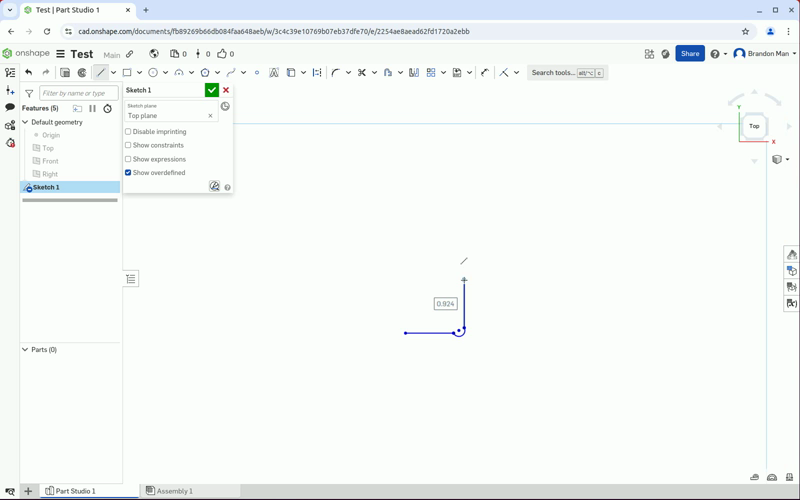
scroll(-6)
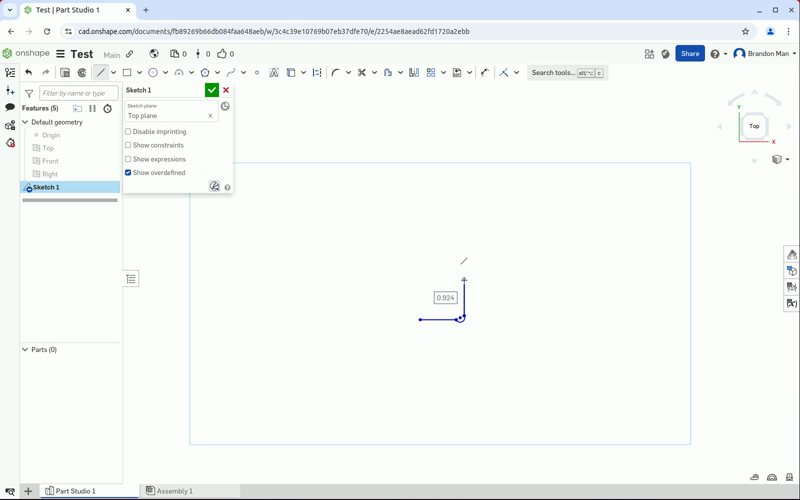
scroll(-6)
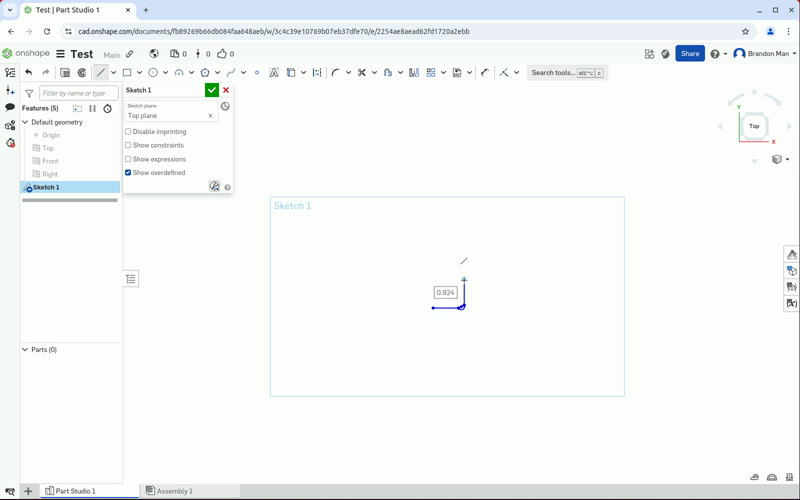
scroll(-6)
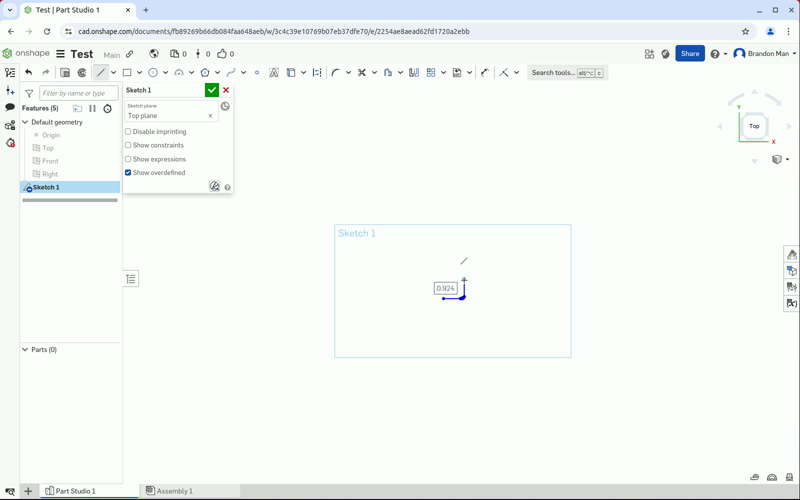
scroll(-6)
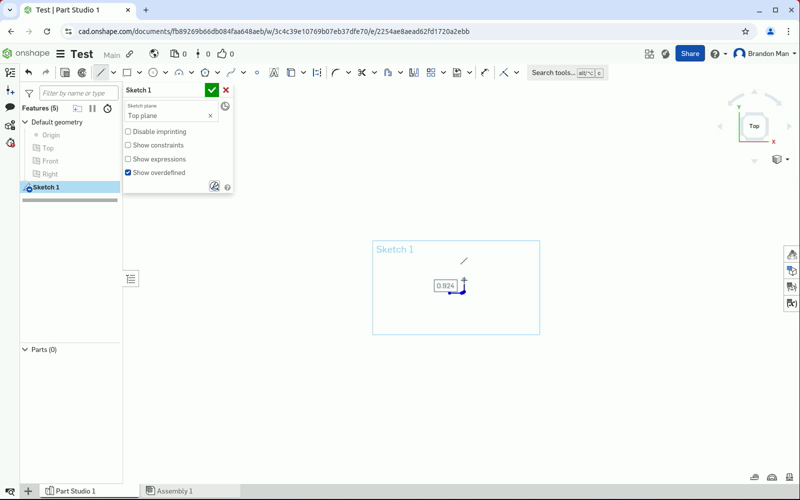
scroll(-6)
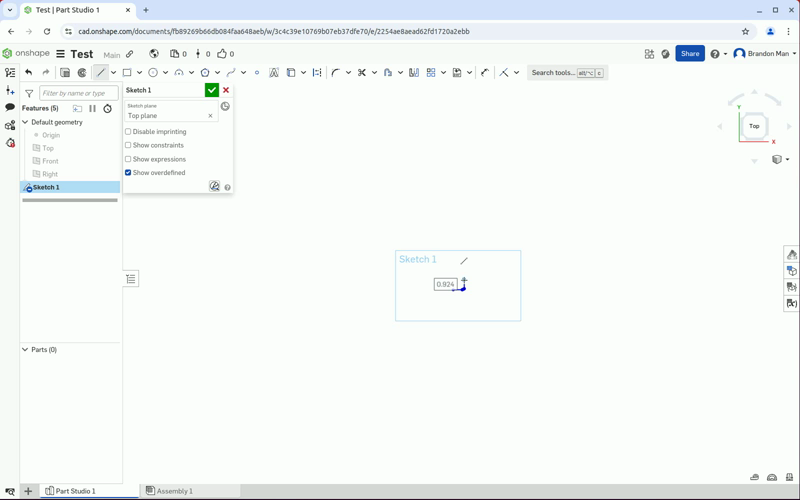
scroll(-6)
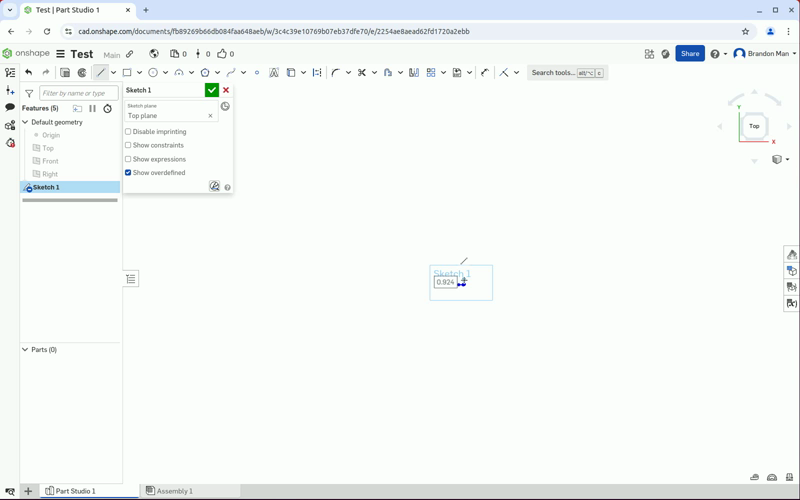
key_up(shift)
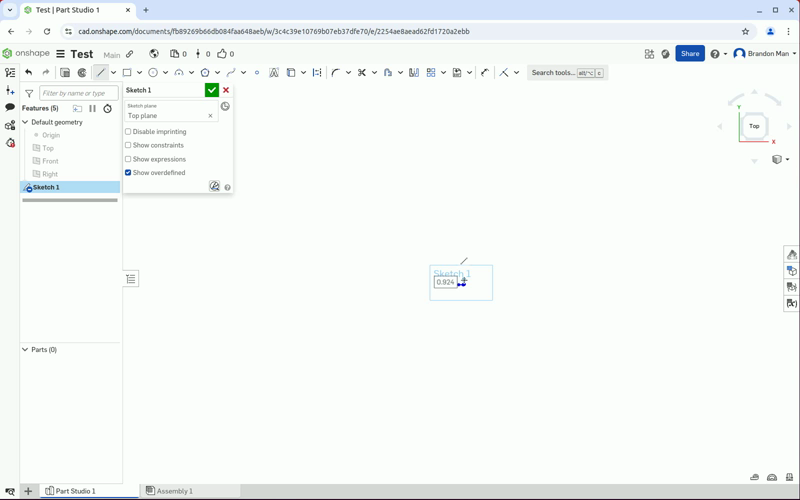
key(esc)
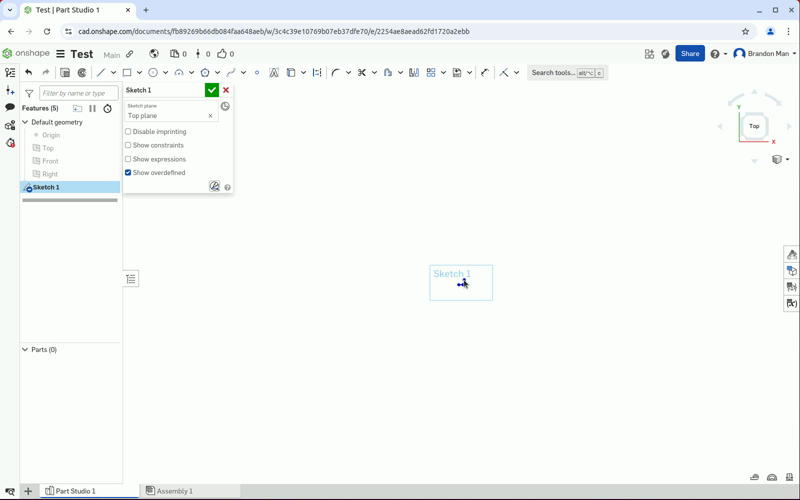
key(a)
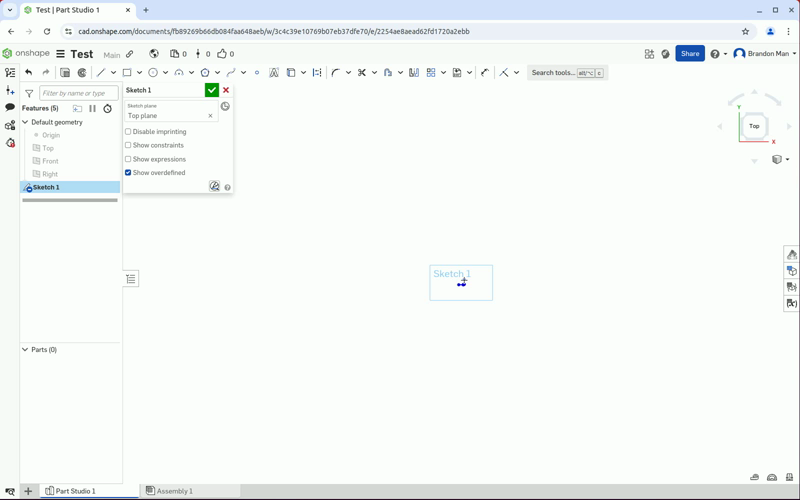
mouse_move(464, 279)
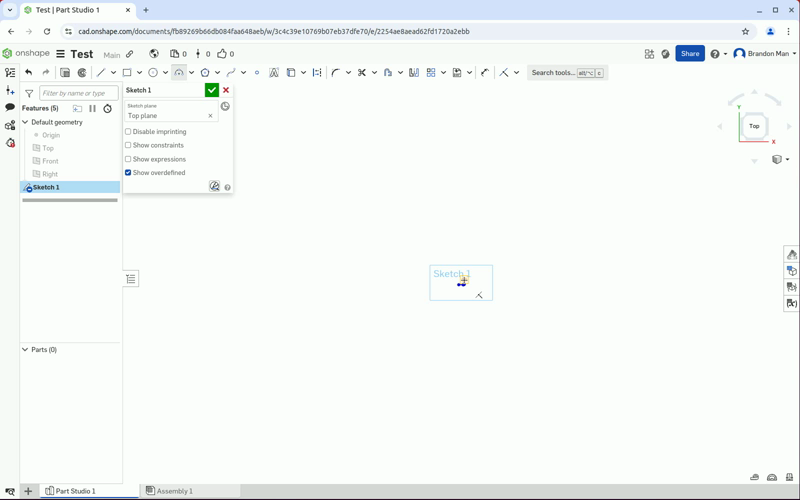
click(464, 279)
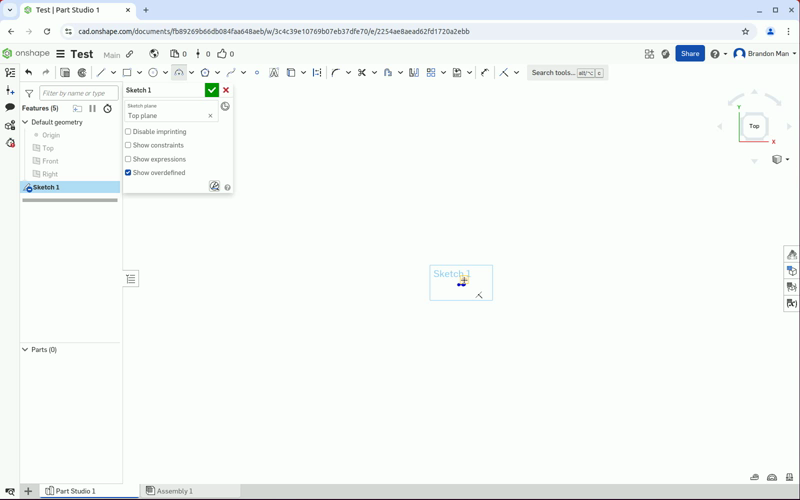
key_down(shift)
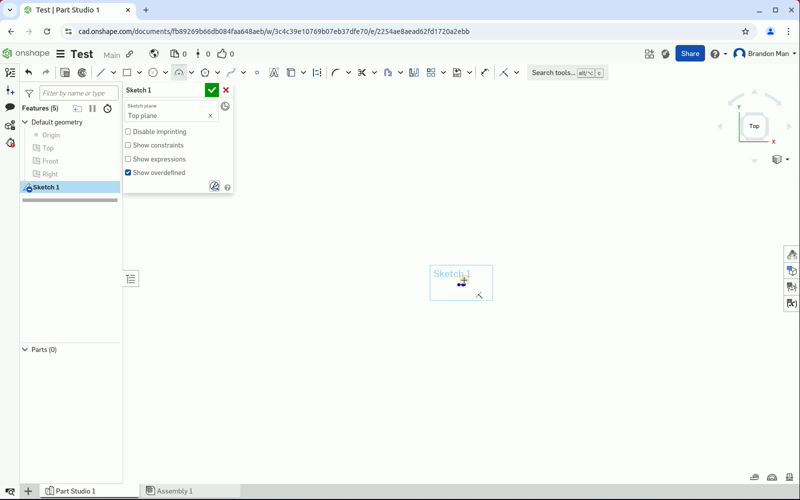
mouse_move(463, 279)
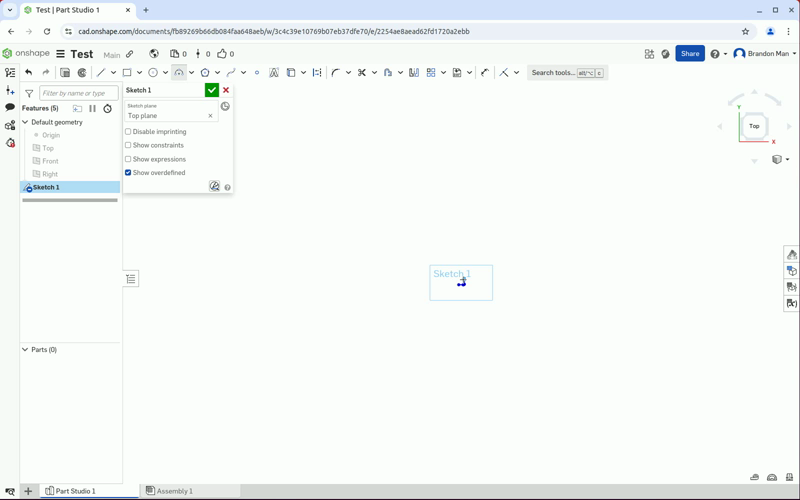
scroll(6)
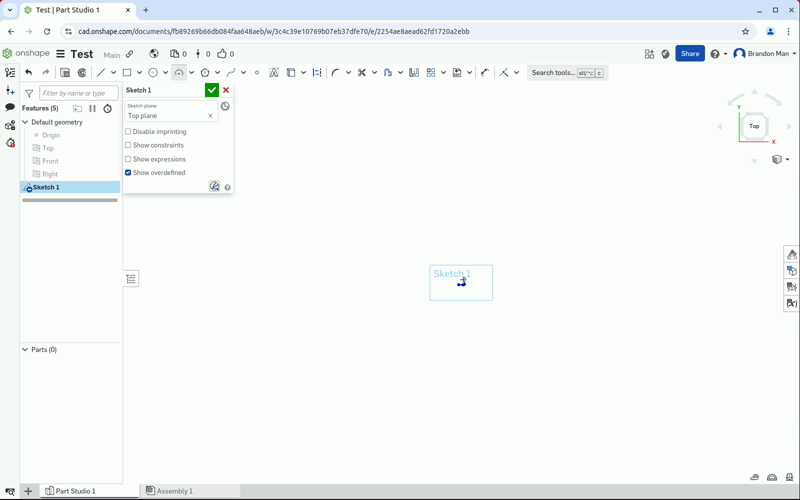
scroll(6)
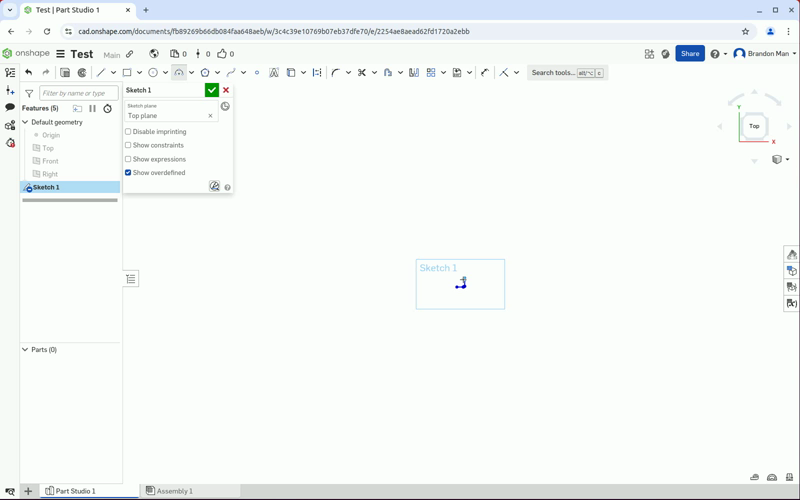
scroll(6)
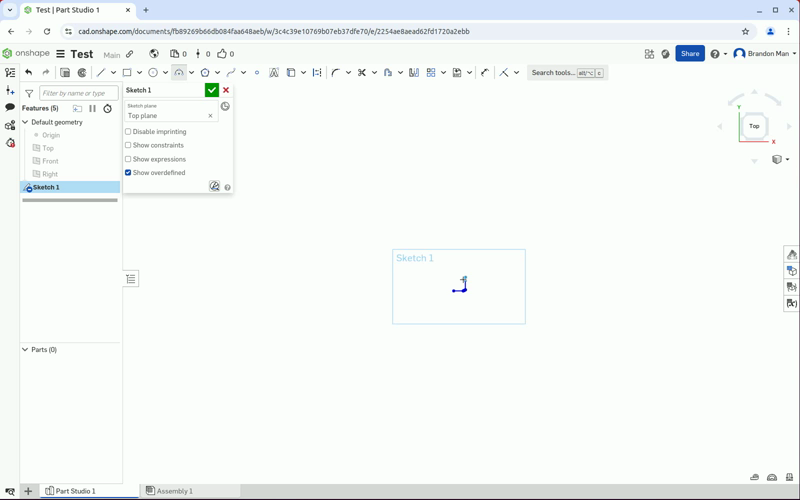
scroll(6)
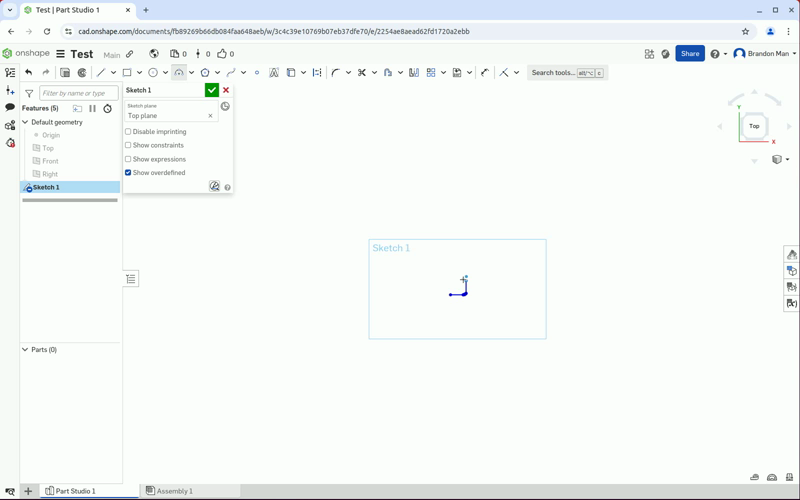
scroll(6)
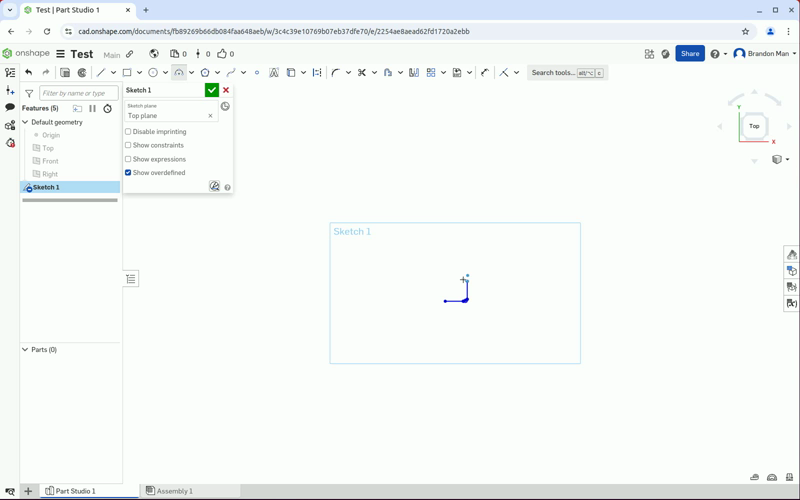
scroll(6)
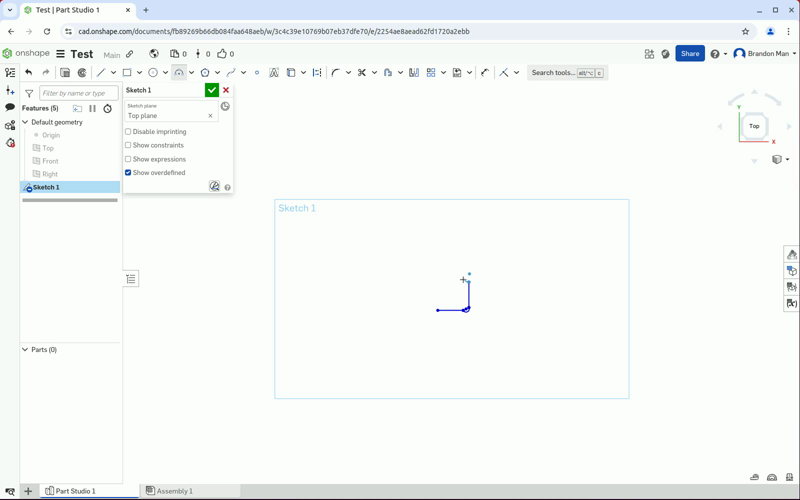
scroll(6)
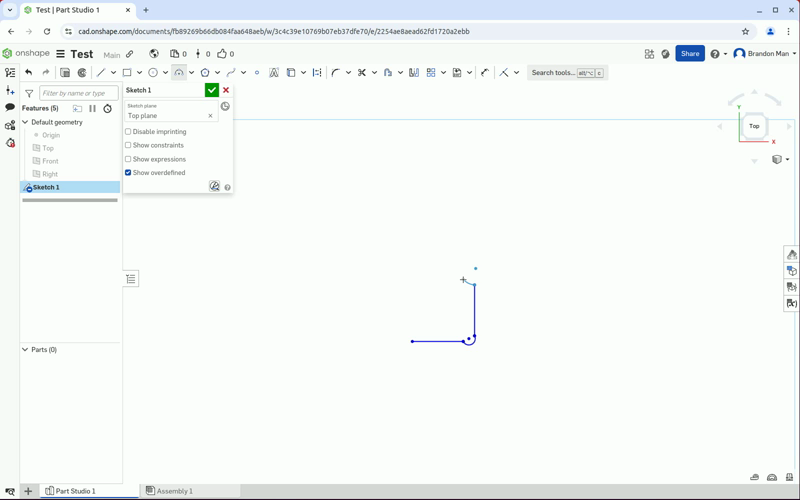
click(463, 279)
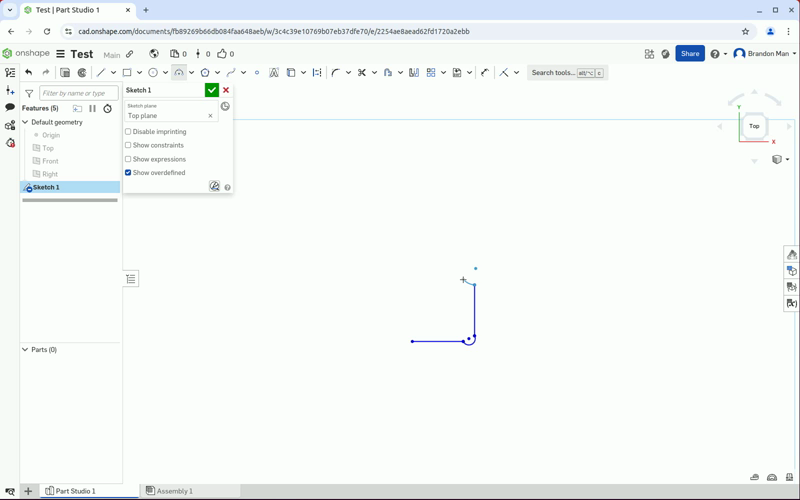
scroll(-6)
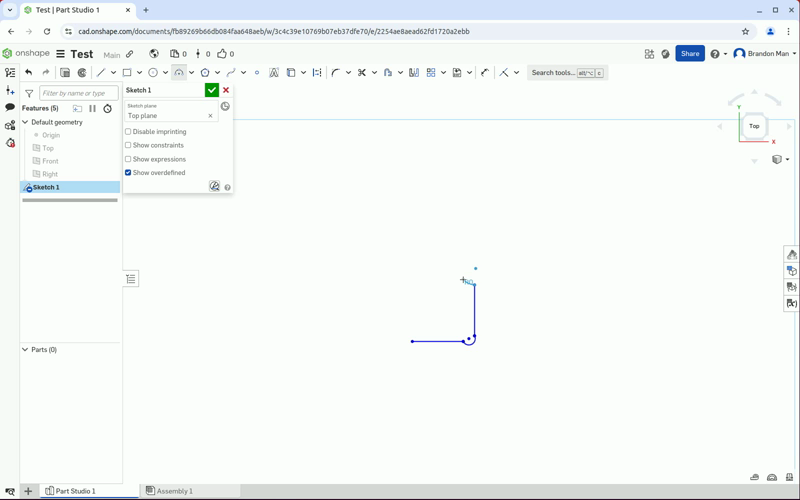
scroll(-6)
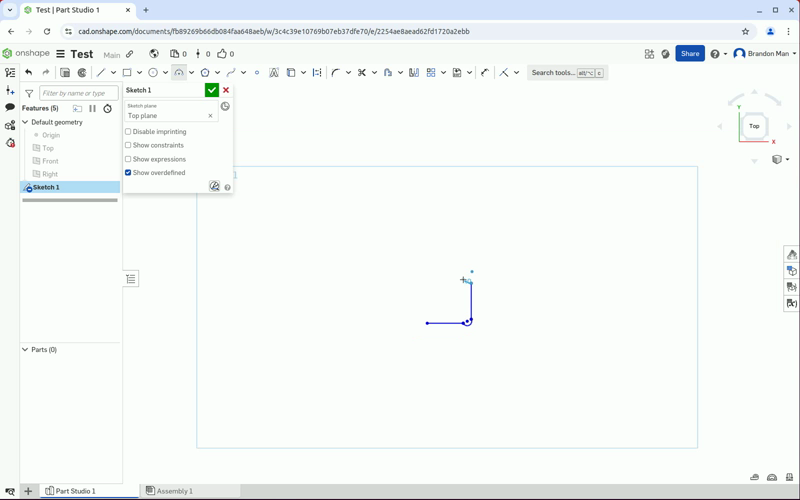
scroll(-6)
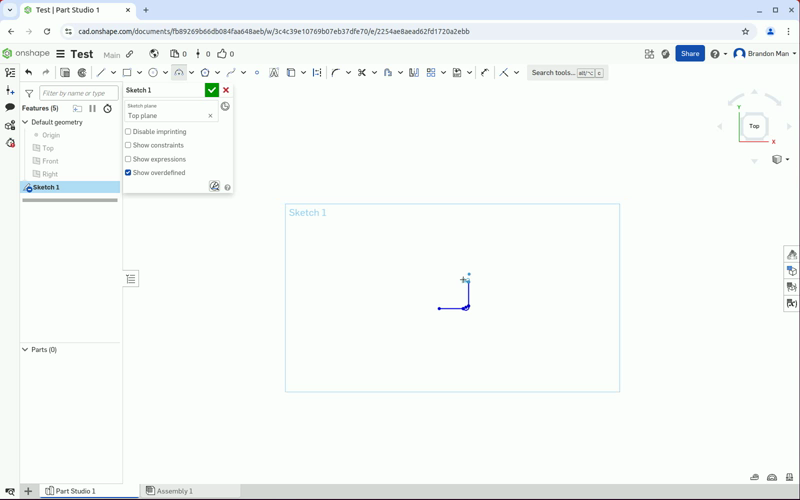
scroll(-6)
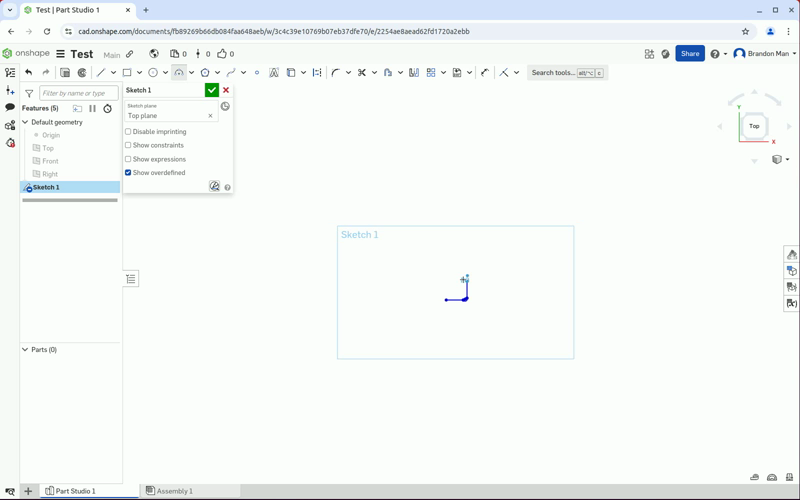
scroll(-6)
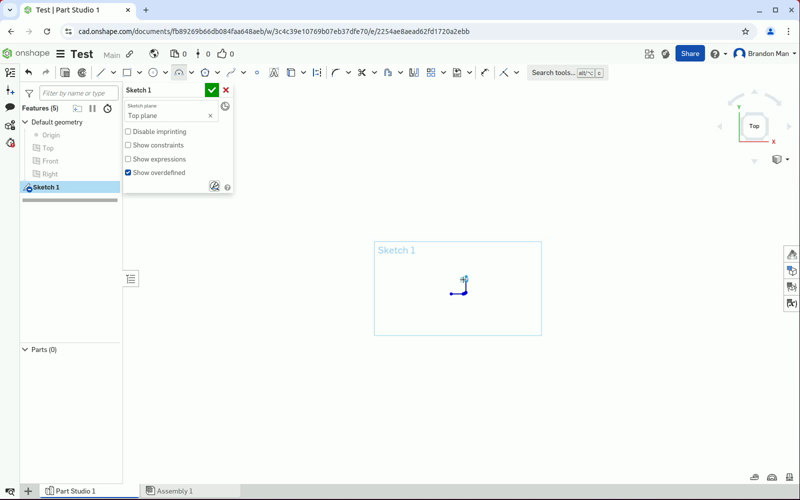
scroll(-6)
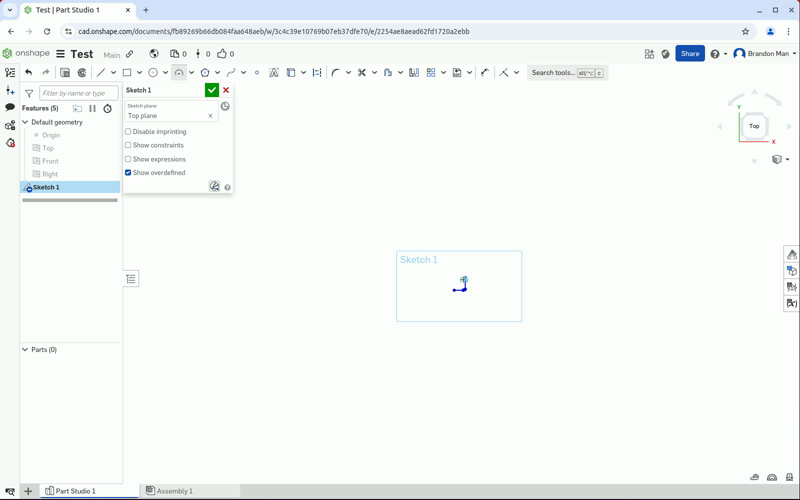
scroll(-6)
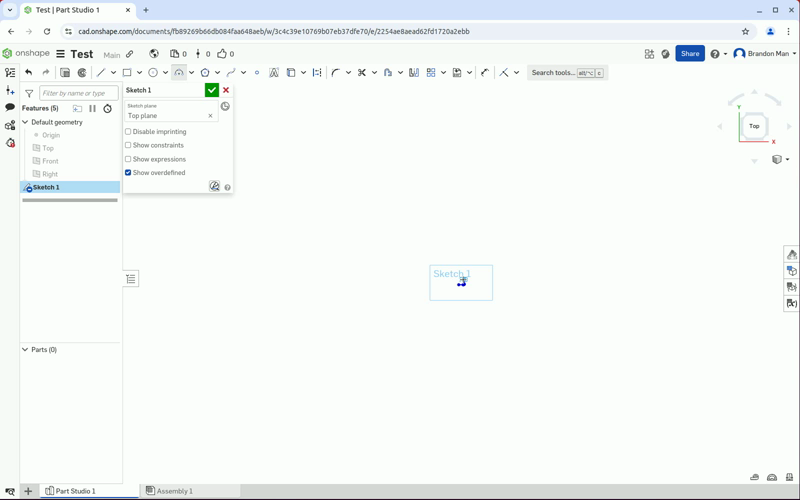
mouse_move(464, 279)
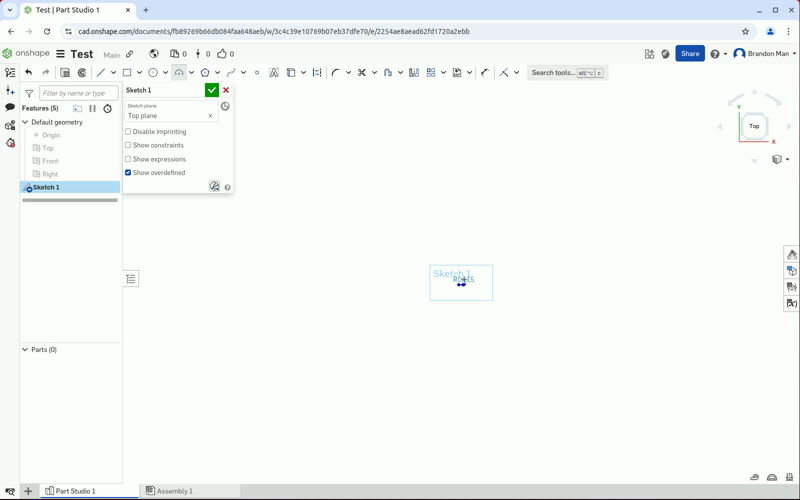
scroll(6)
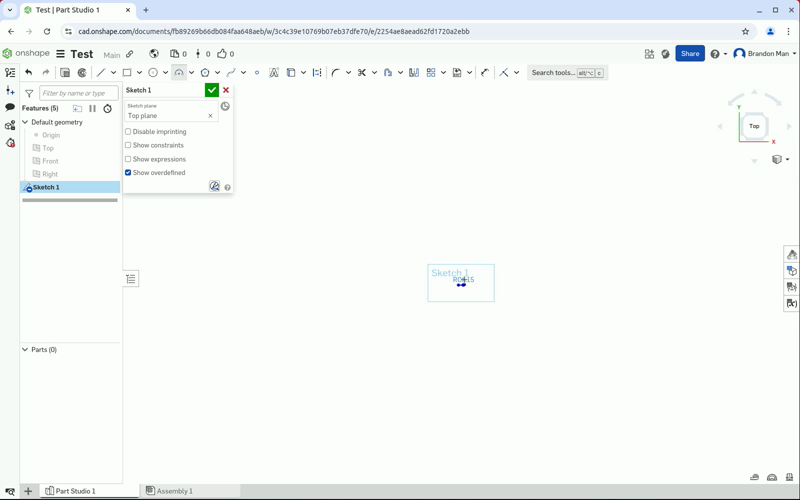
scroll(6)
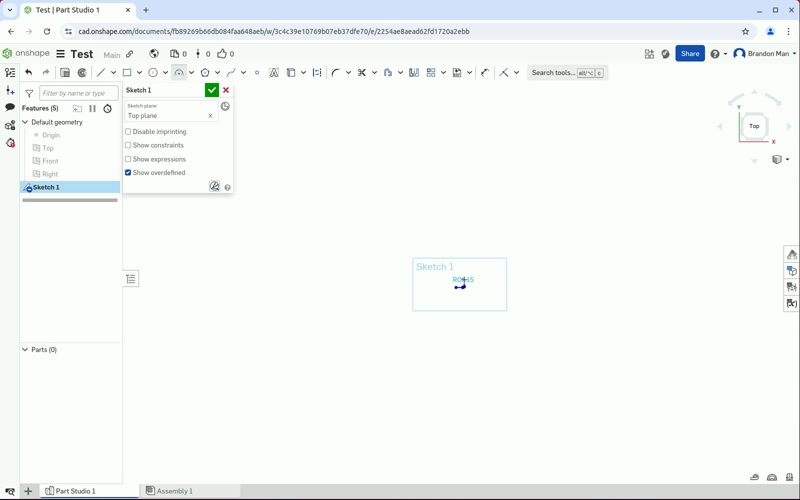
scroll(6)
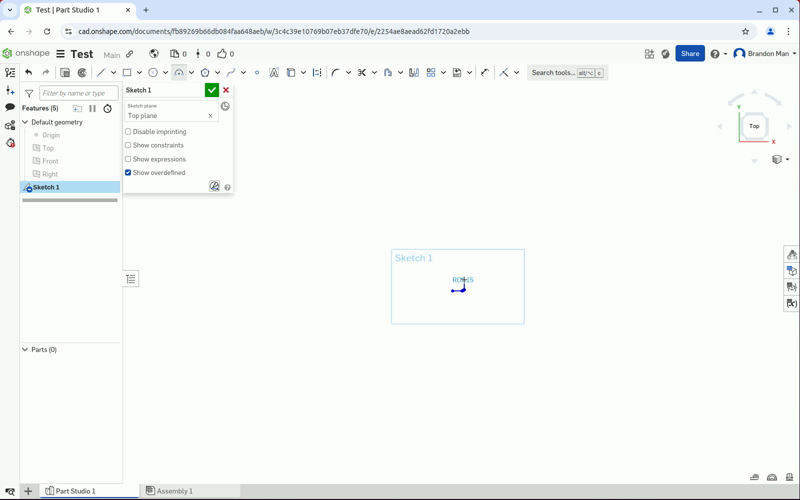
scroll(6)
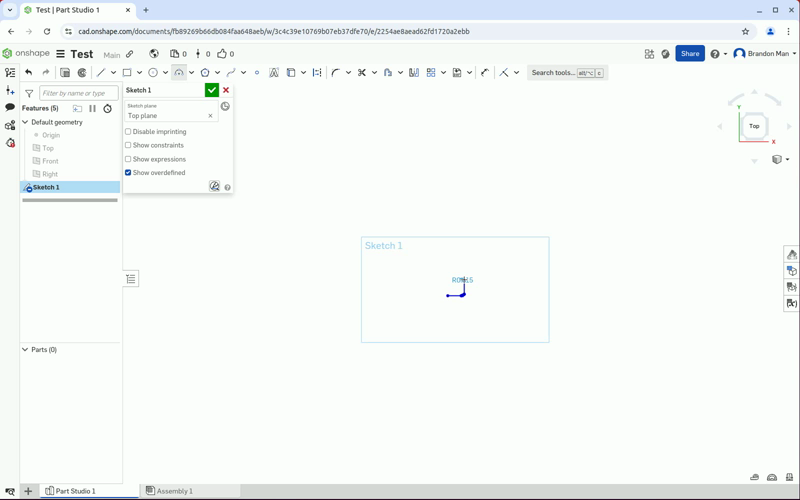
scroll(6)
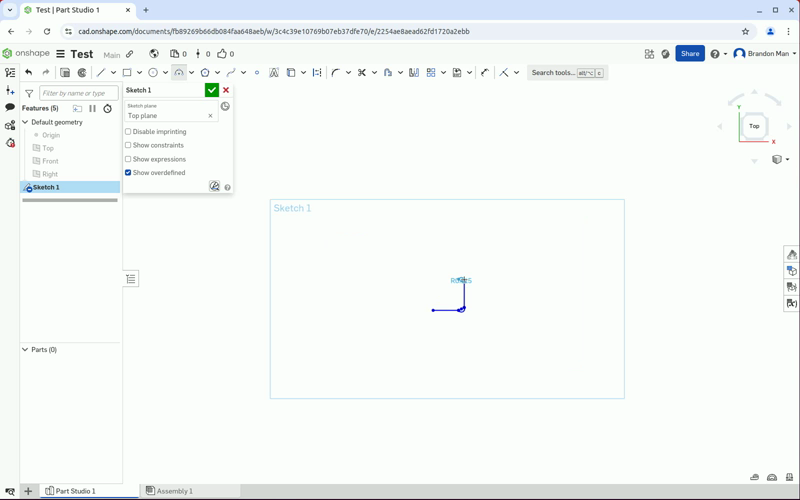
scroll(6)
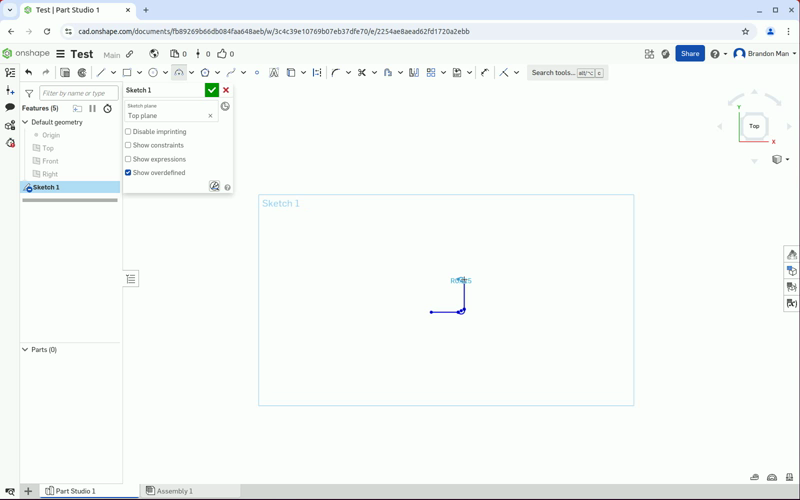
scroll(6)
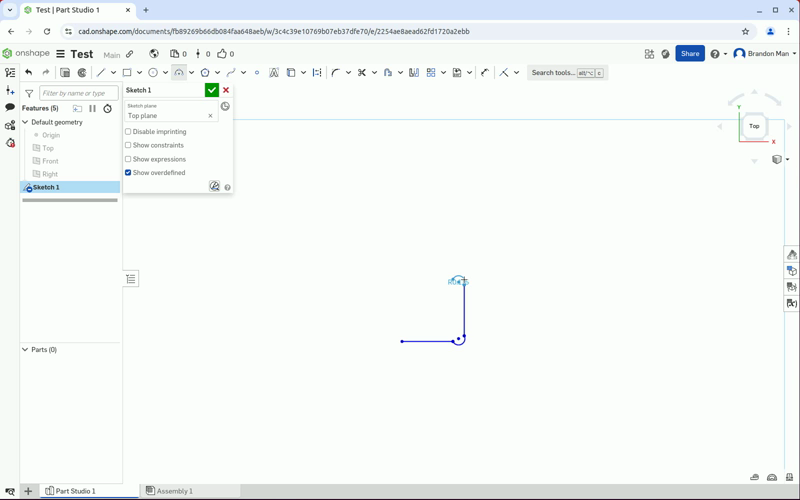
click(464, 279)
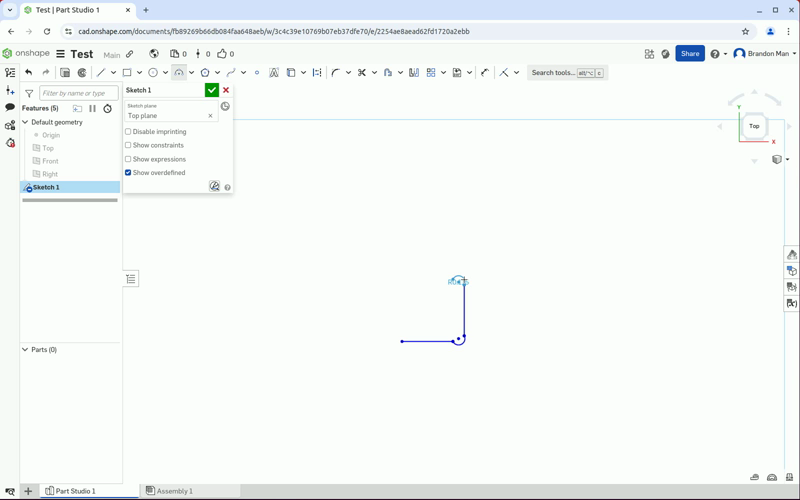
scroll(-6)
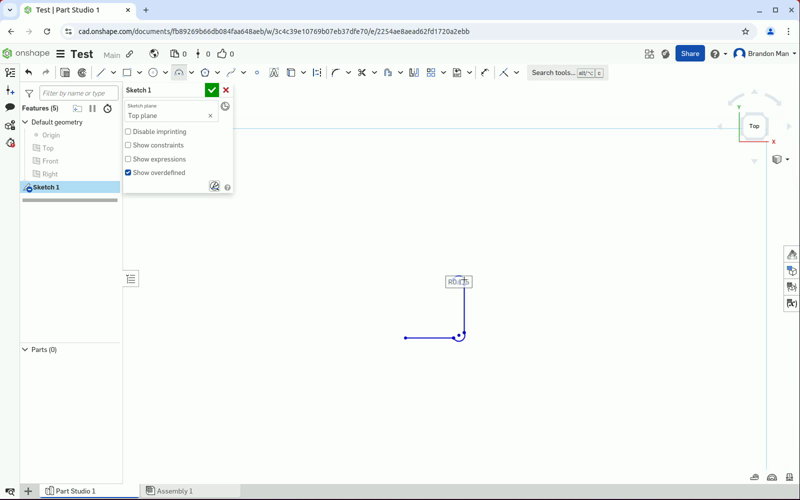
scroll(-6)
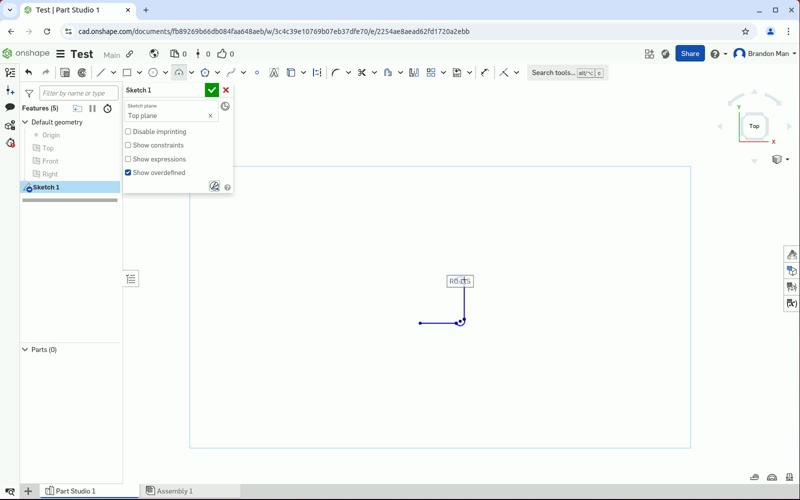
scroll(-6)
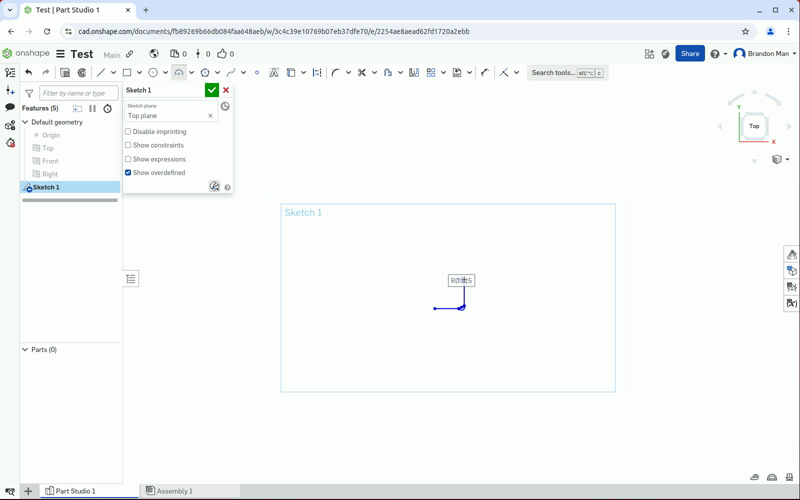
scroll(-6)
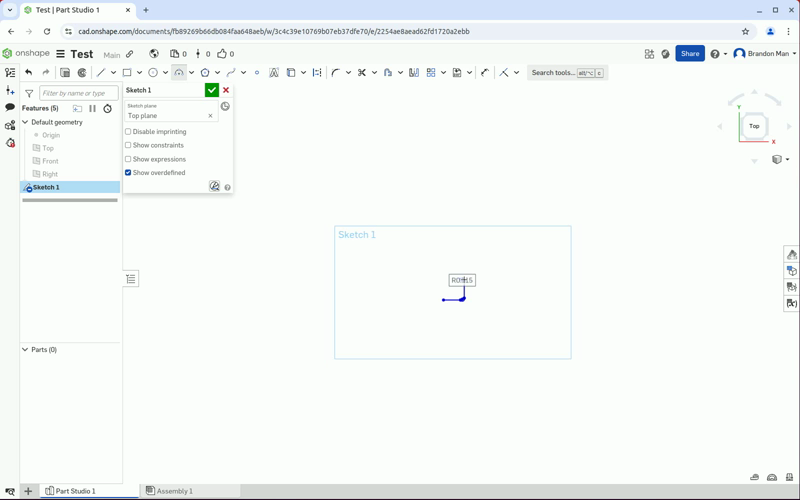
scroll(-6)
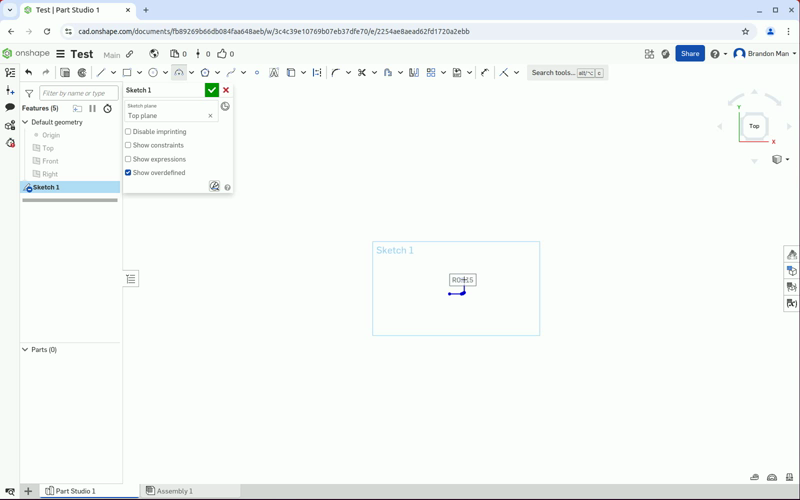
scroll(-6)
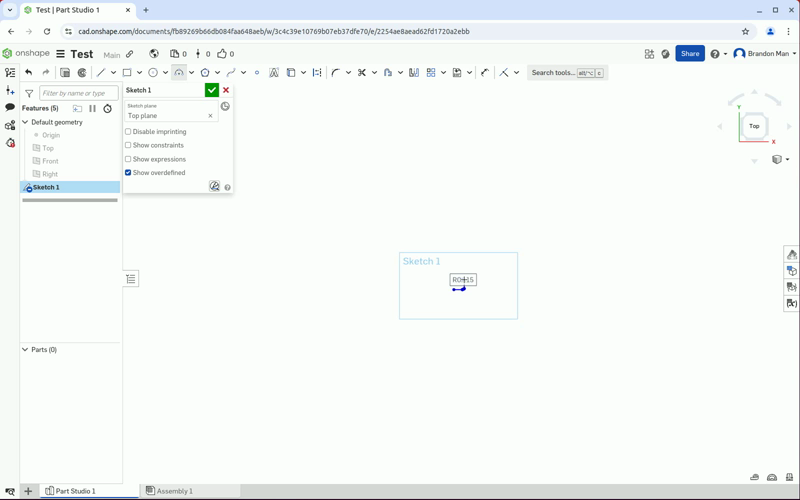
scroll(-6)
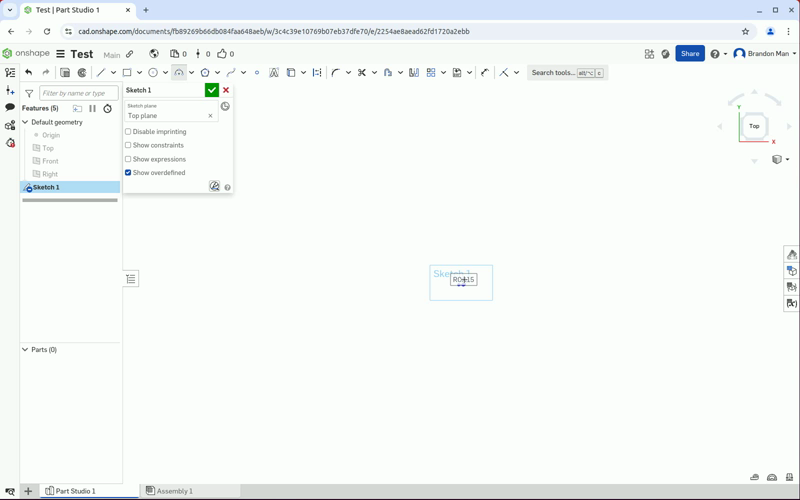
key_up(shift)
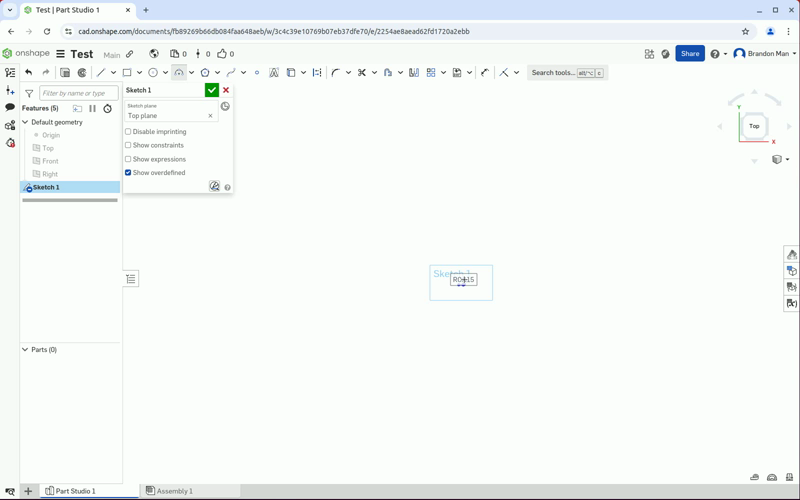
key(esc)
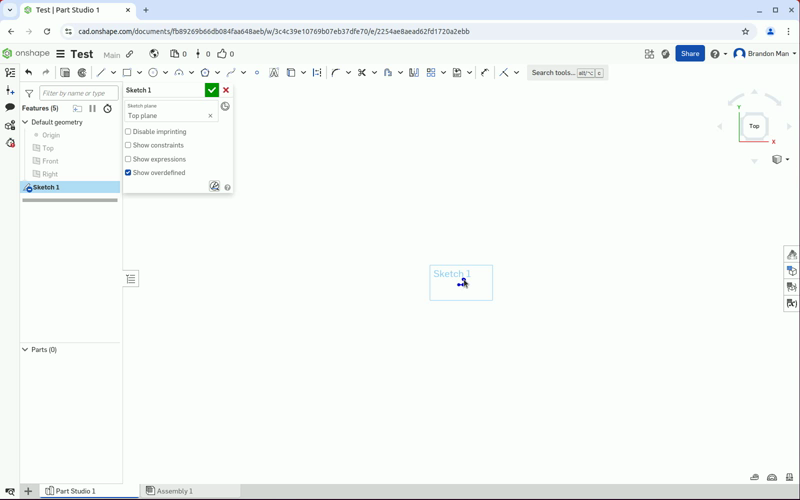
key(l)
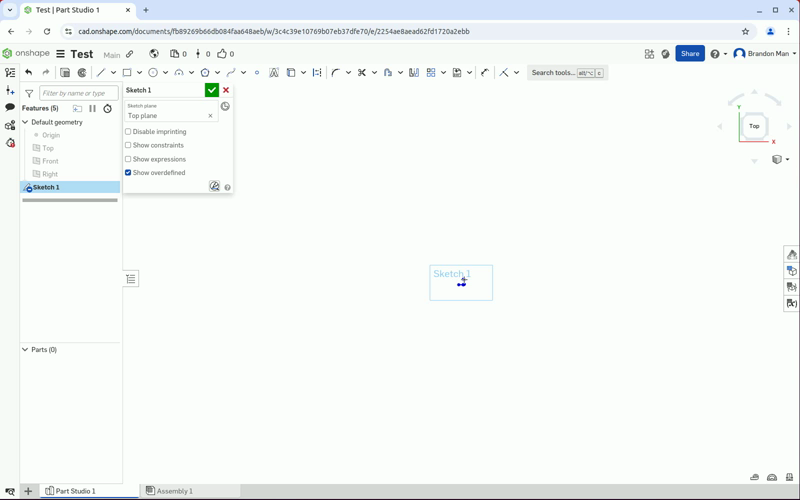
mouse_move(463, 279)
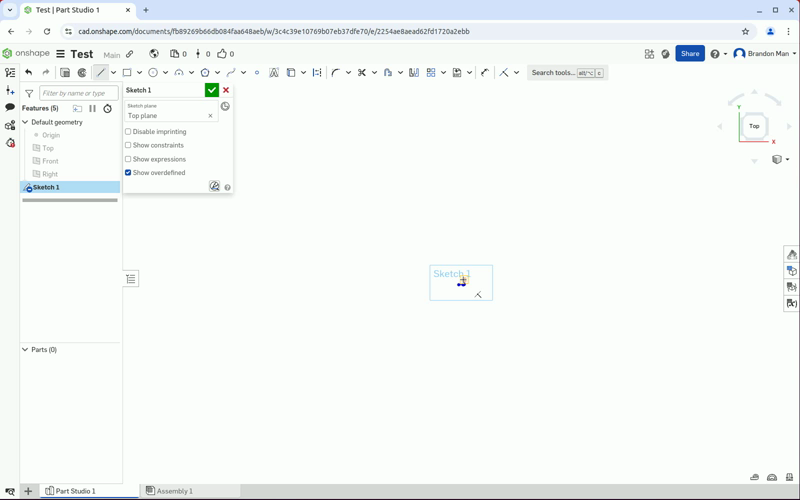
scroll(6)
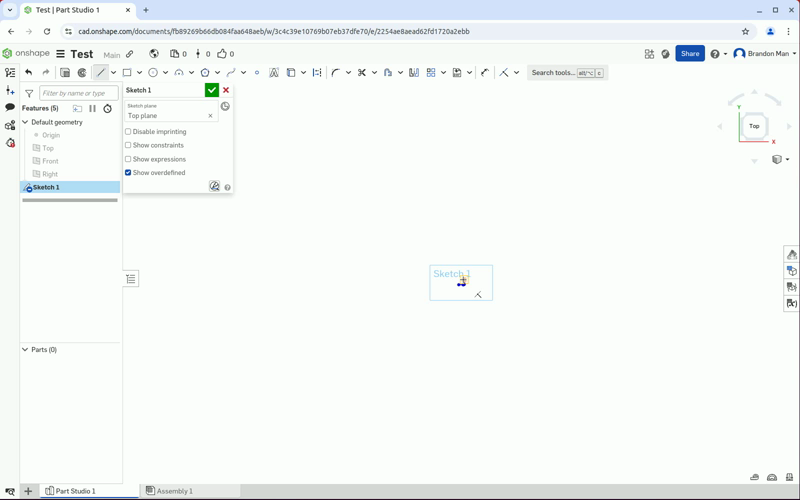
scroll(6)
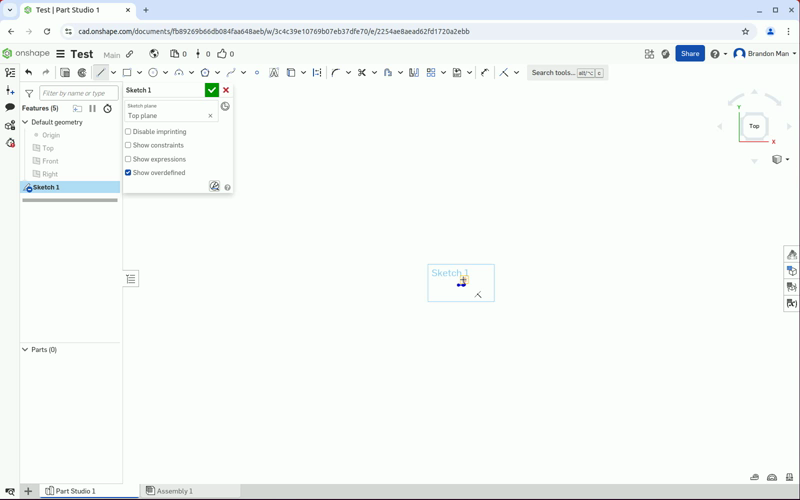
scroll(6)
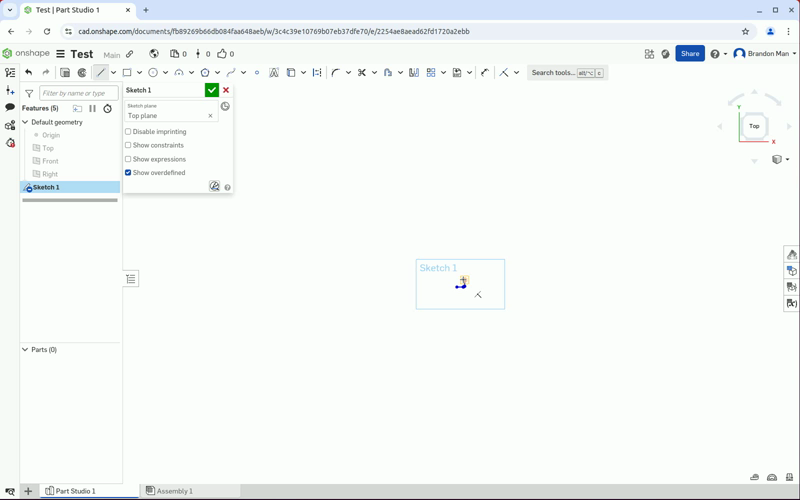
scroll(6)
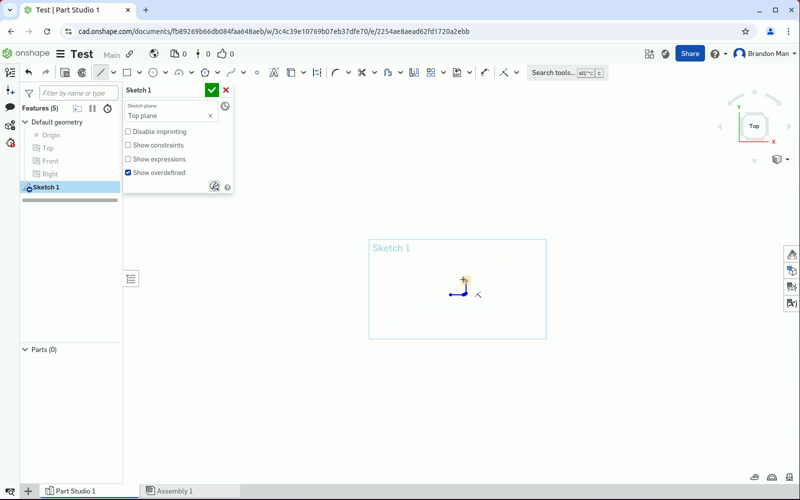
scroll(6)
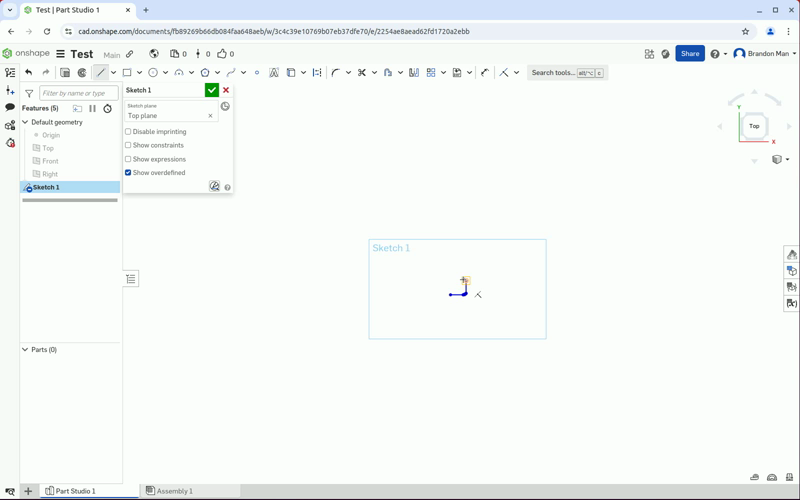
scroll(6)
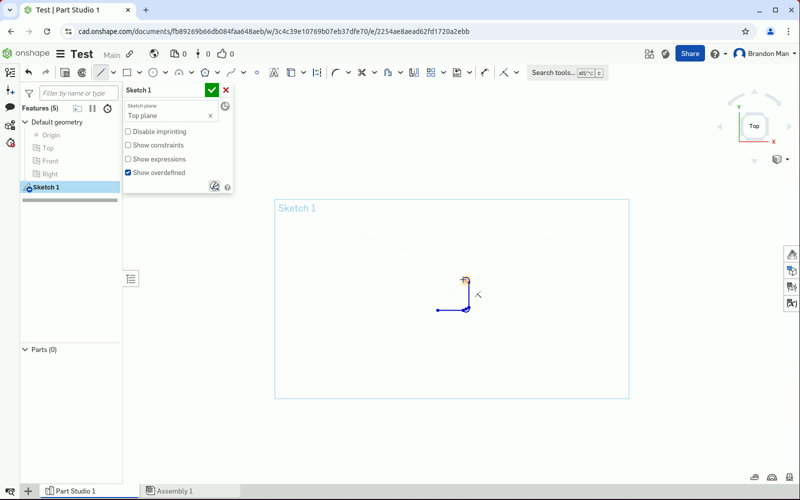
scroll(6)
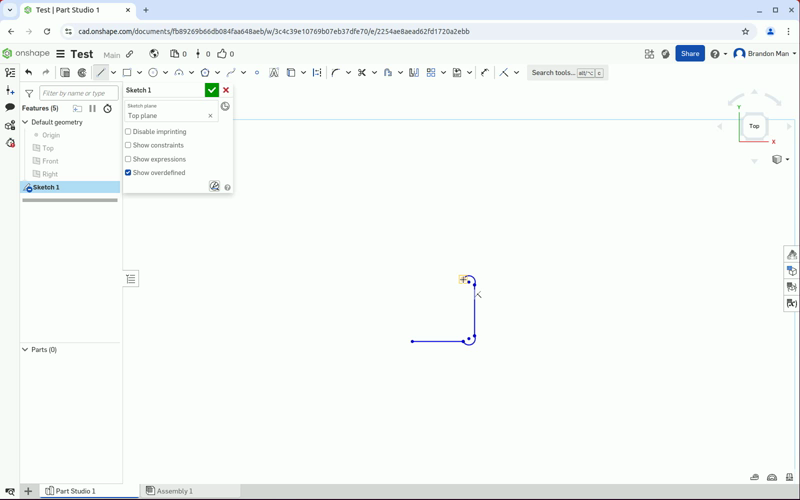
click(463, 279)
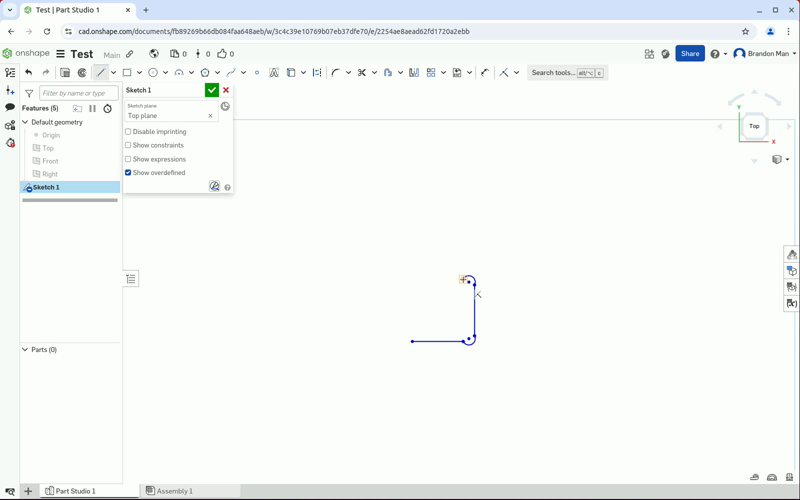
scroll(-6)
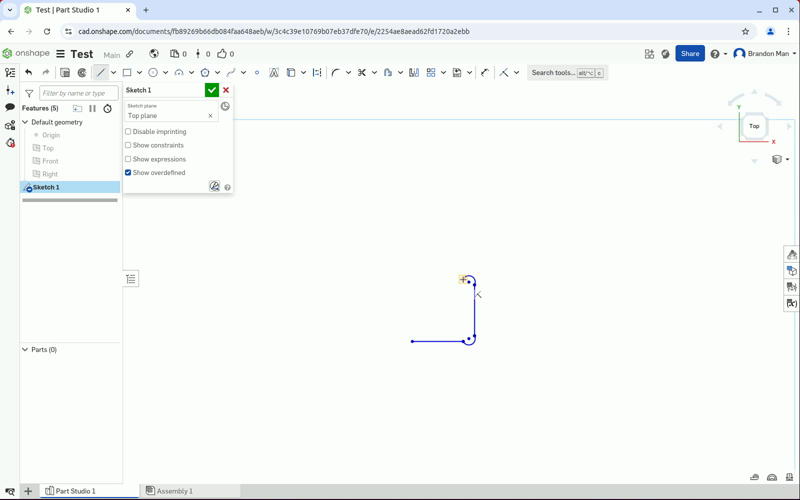
scroll(-6)
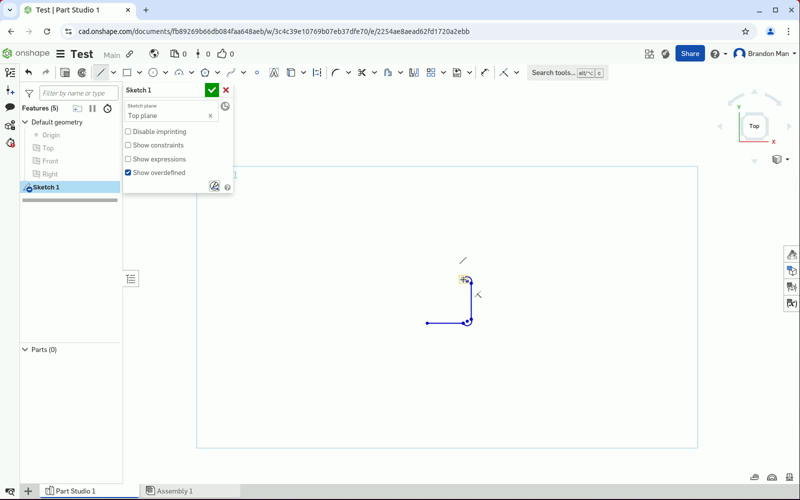
scroll(-6)
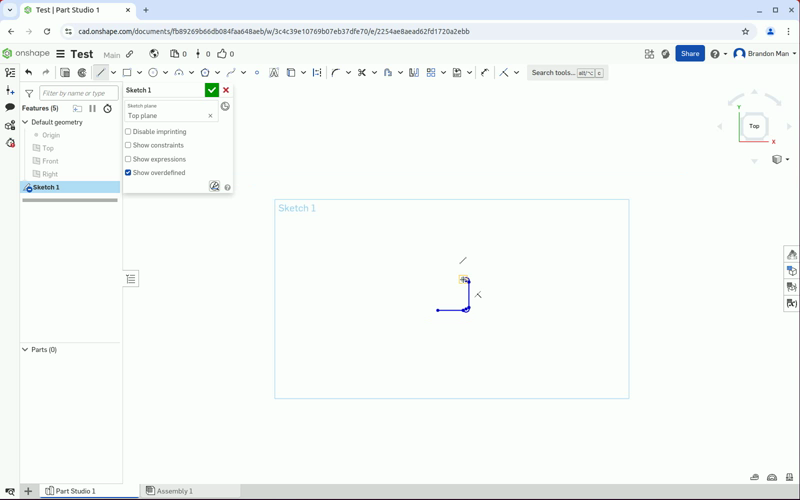
scroll(-6)
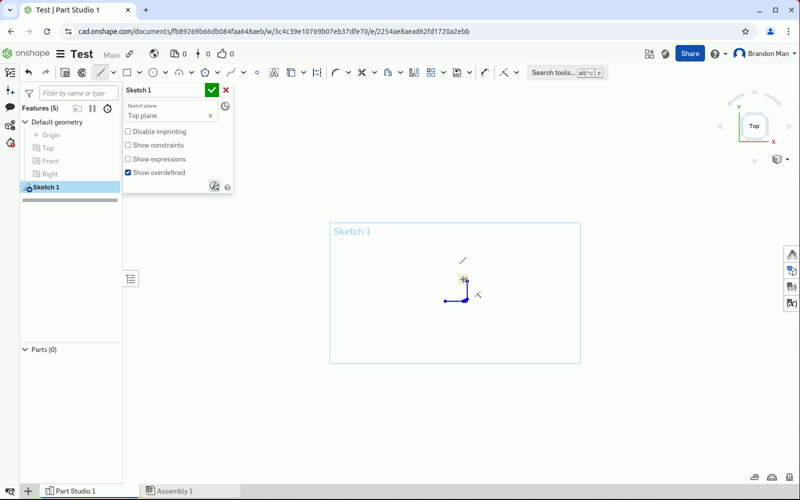
scroll(-6)
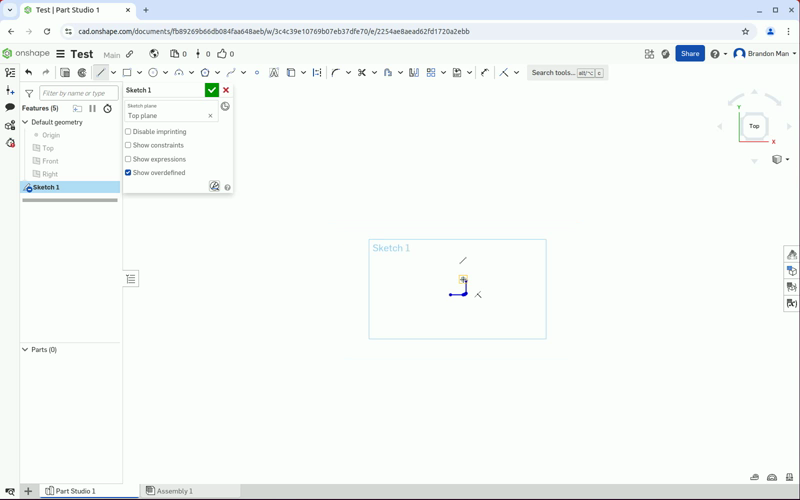
scroll(-6)
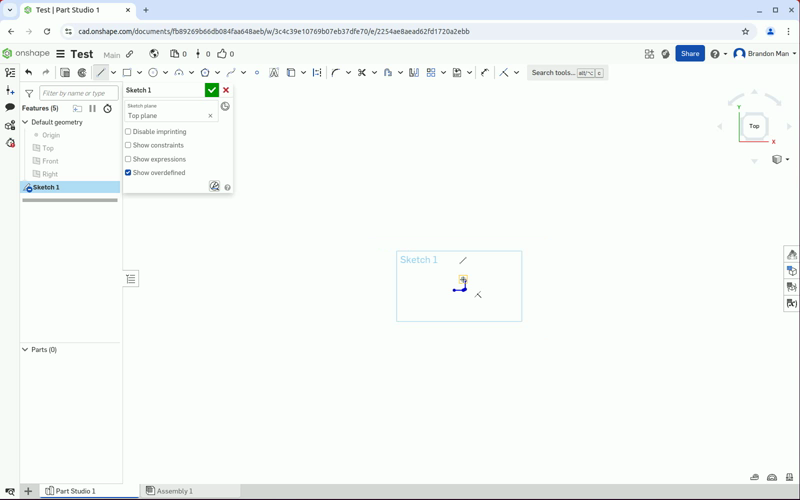
scroll(-6)
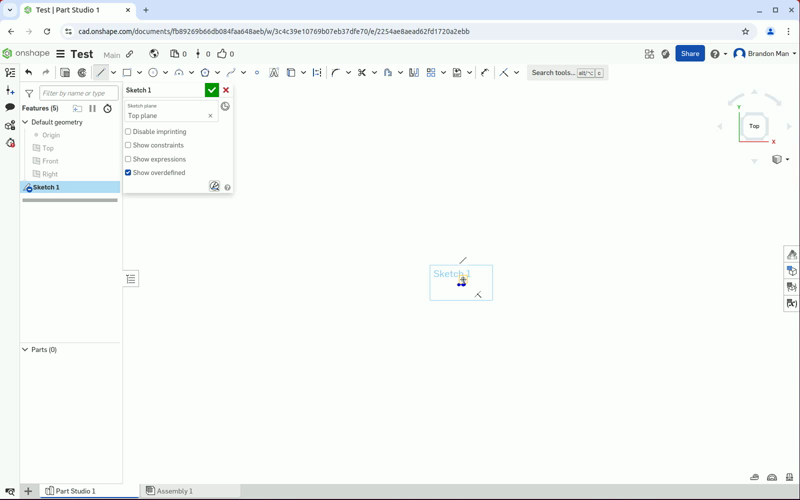
key_down(shift)
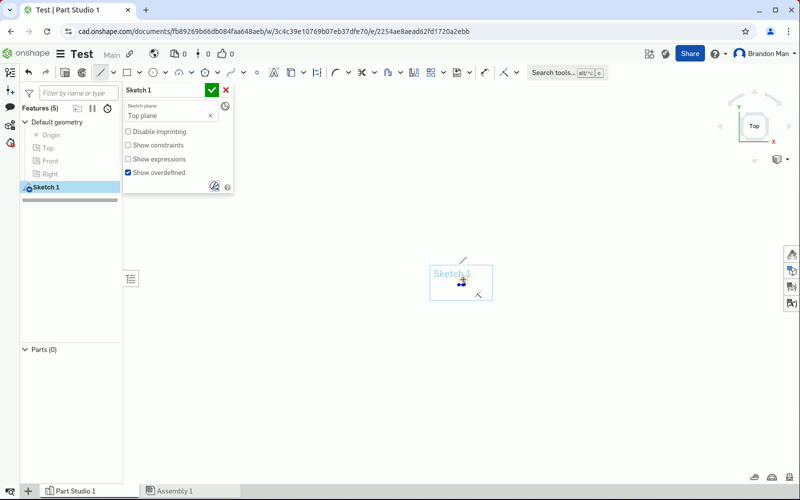
mouse_move(493, 279)
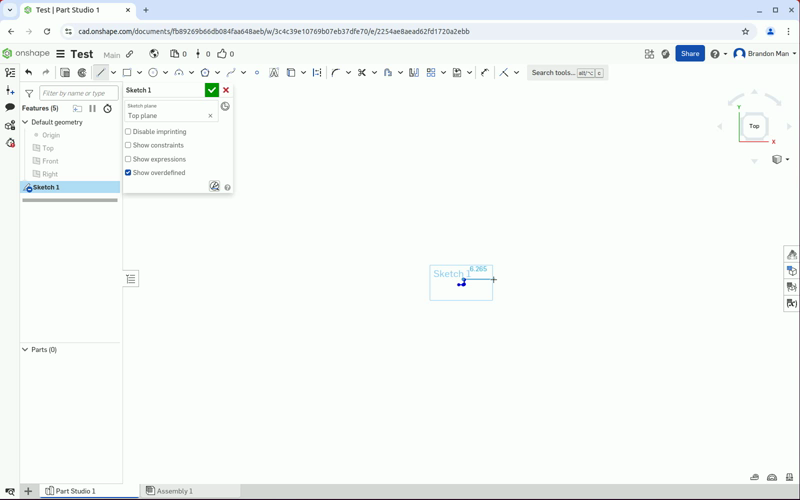
mouse_move(458, 279)
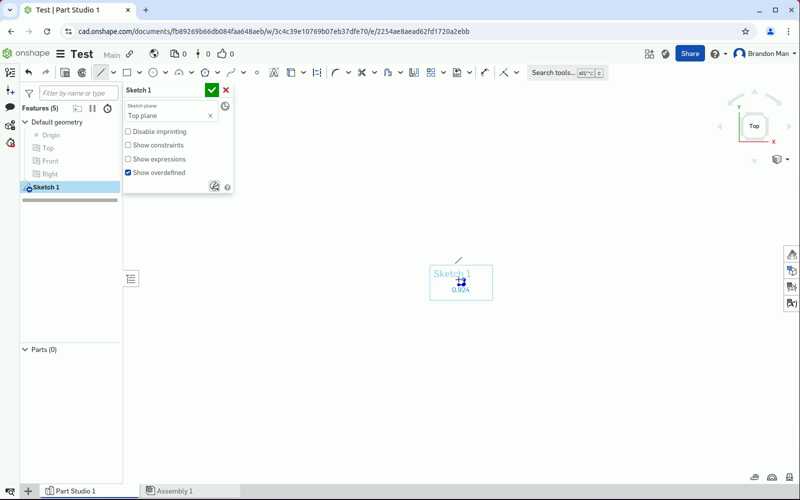
scroll(6)
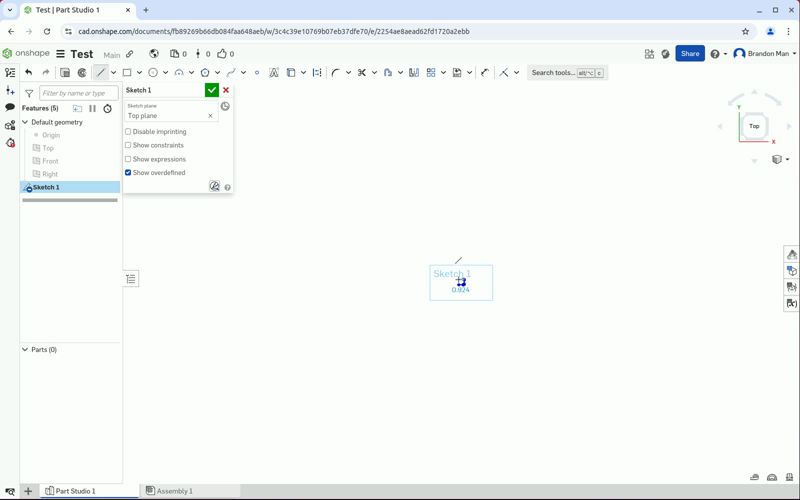
scroll(6)
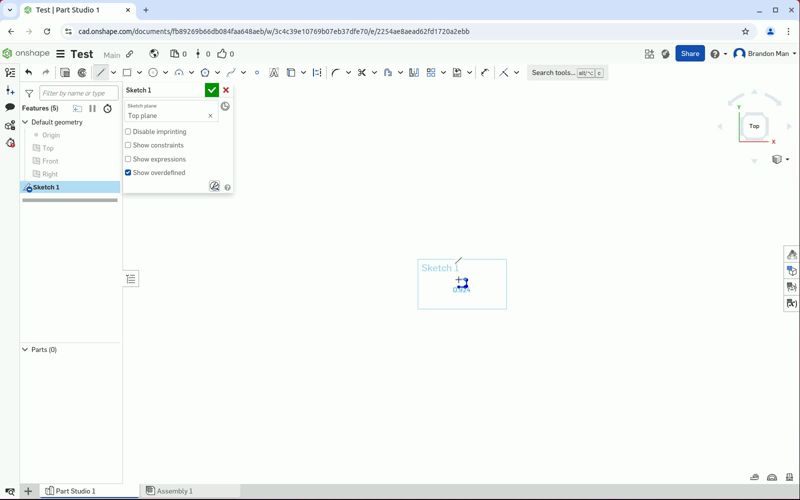
scroll(6)
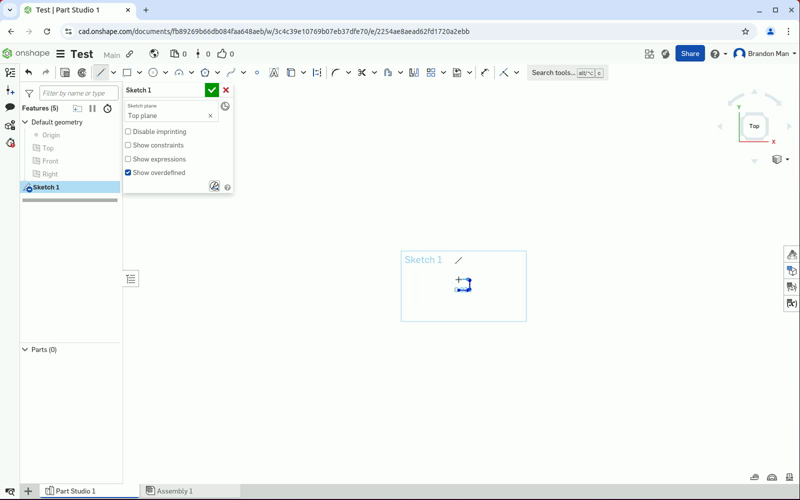
scroll(6)
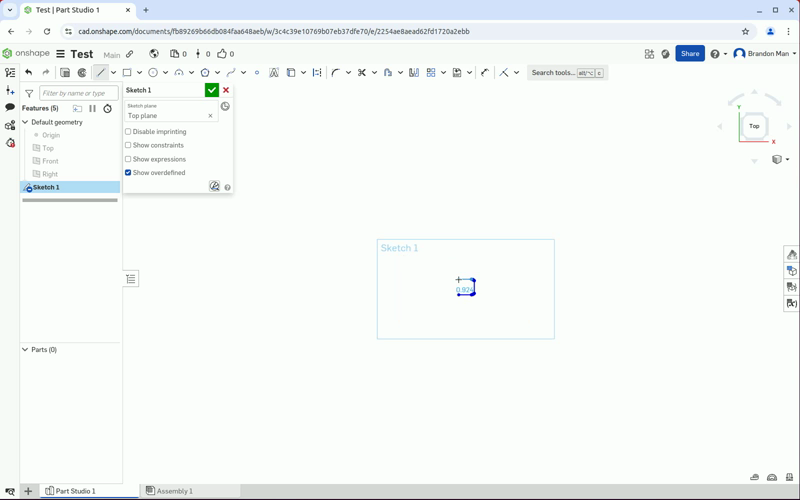
scroll(6)
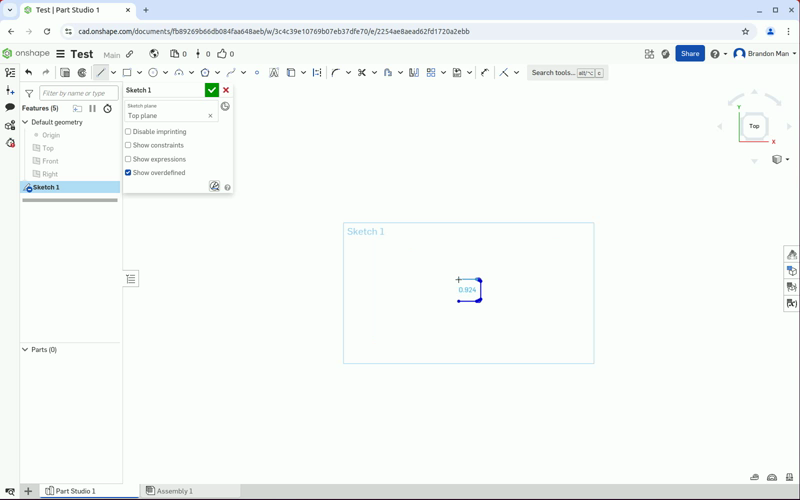
scroll(6)
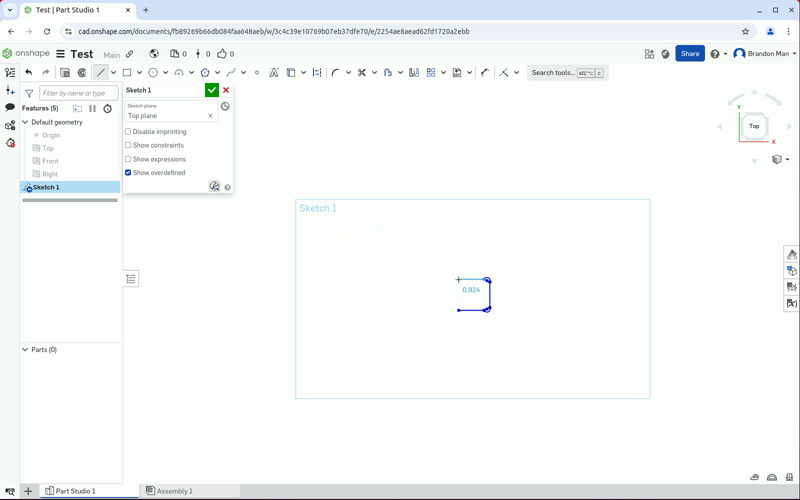
scroll(6)
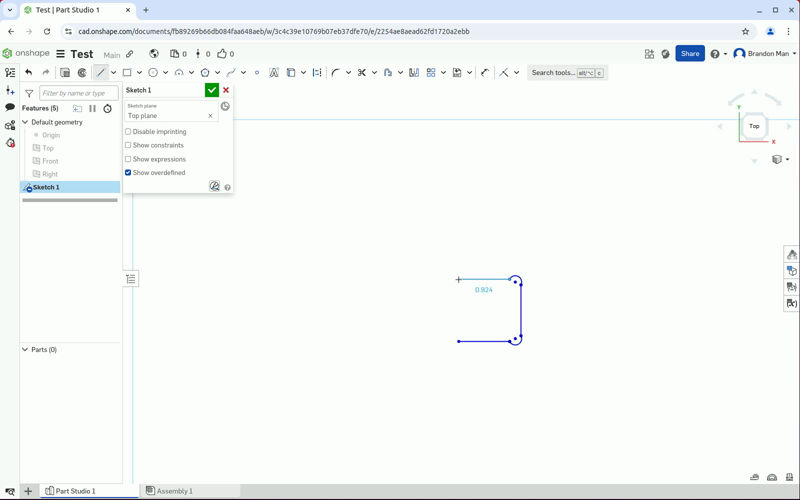
click(458, 279)
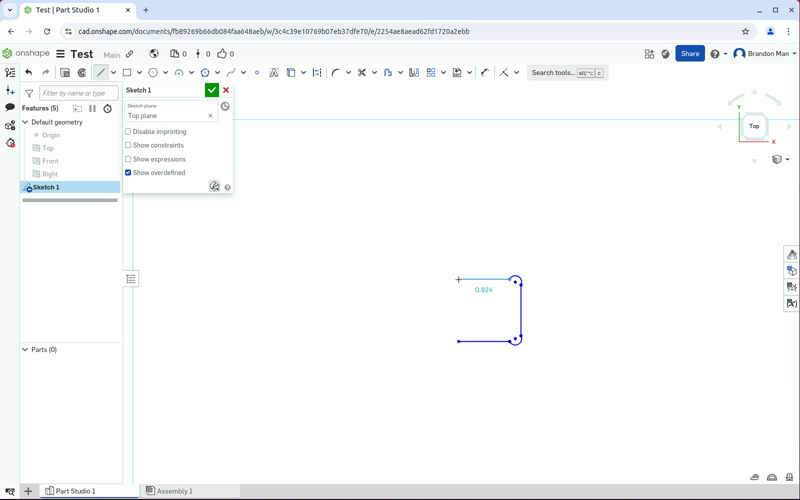
scroll(-6)
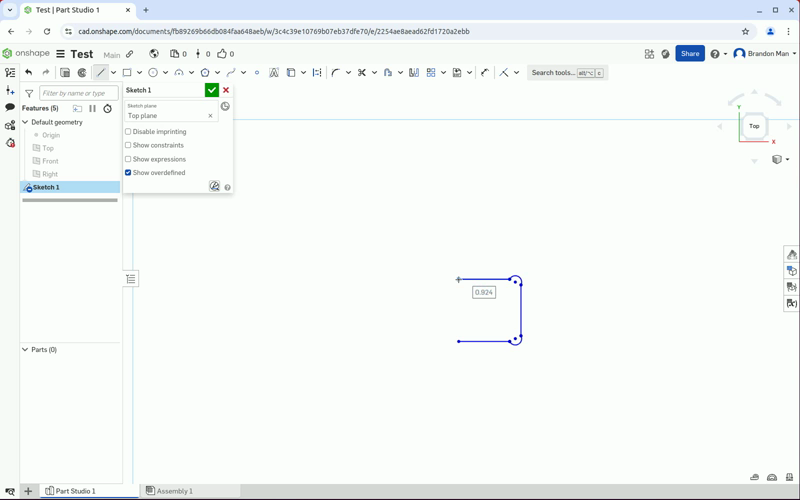
scroll(-6)
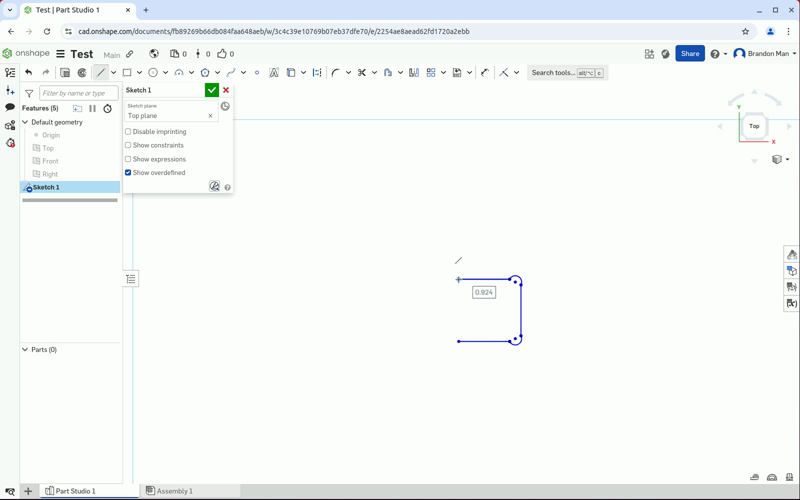
scroll(-6)
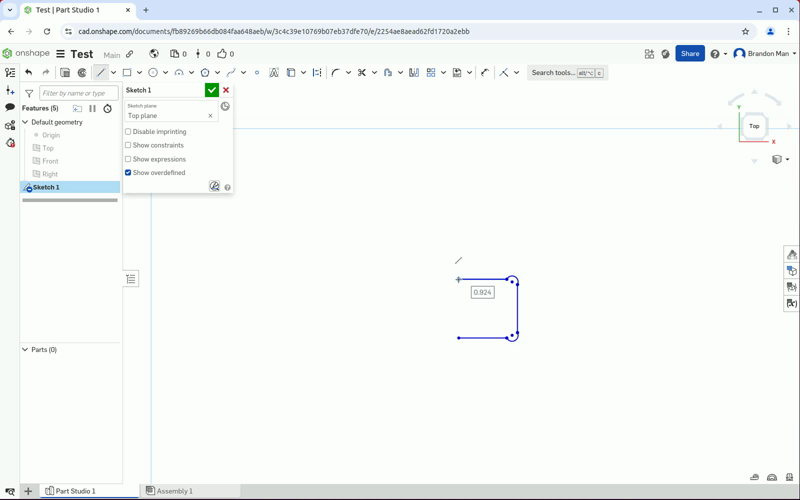
scroll(-6)
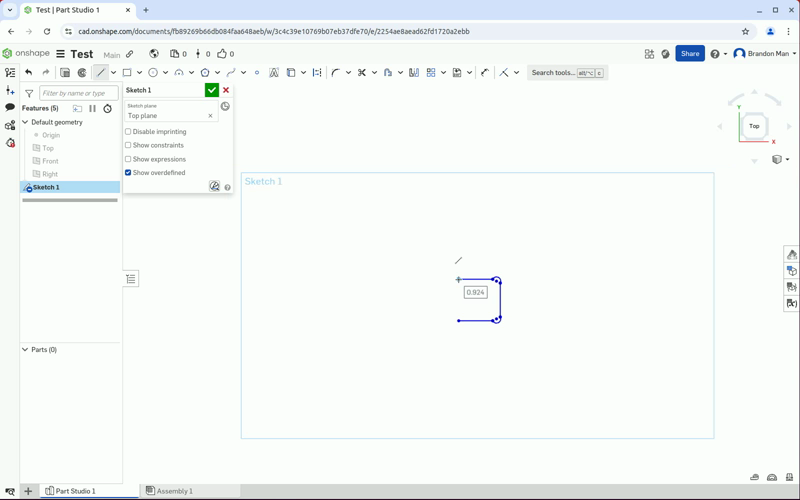
scroll(-6)
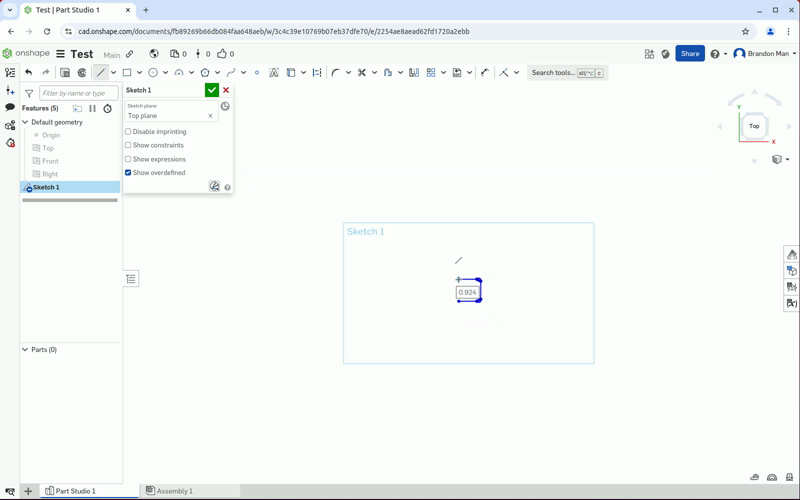
scroll(-6)
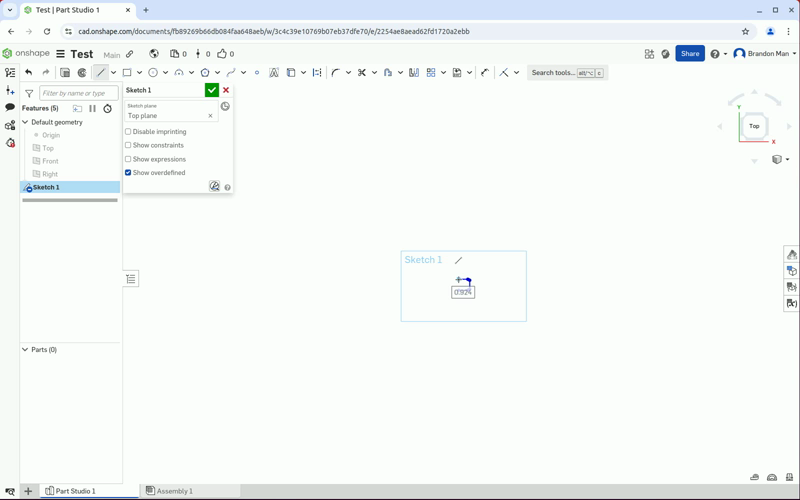
scroll(-6)
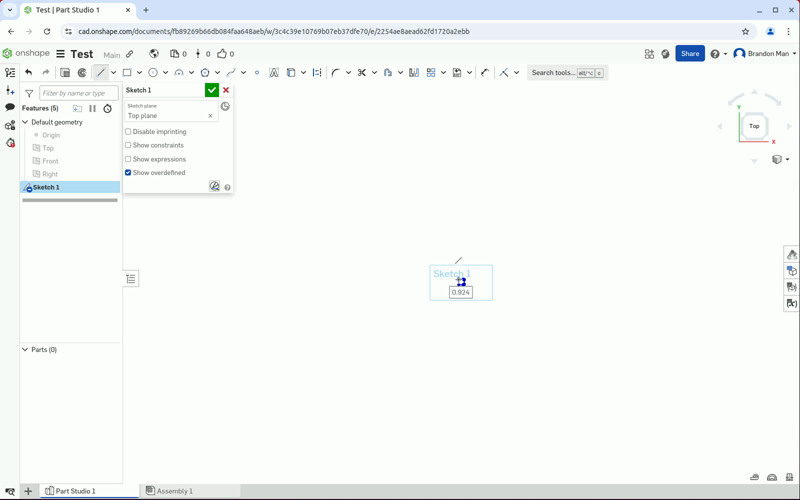
key_up(shift)
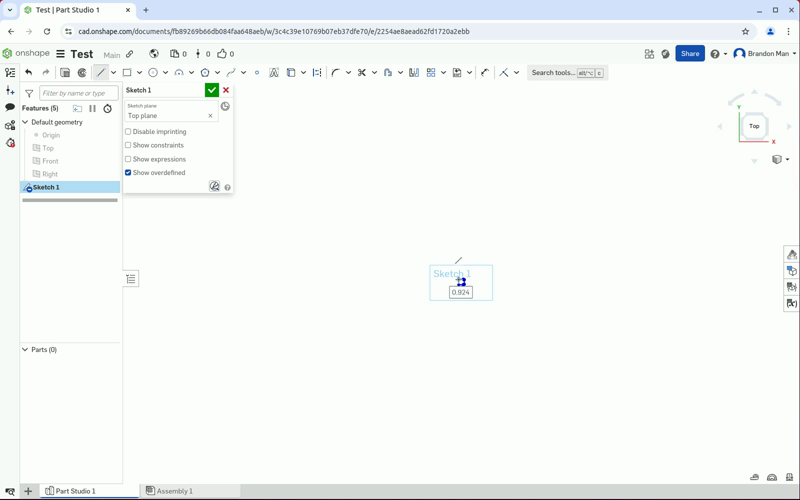
key(esc)
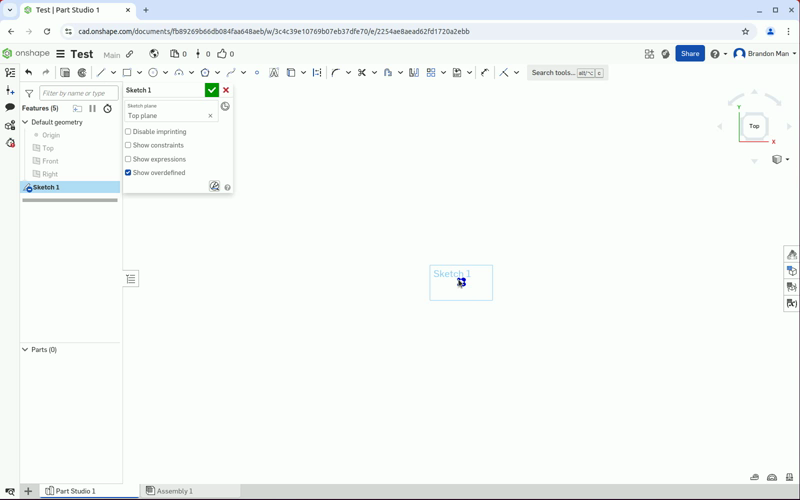
key(a)
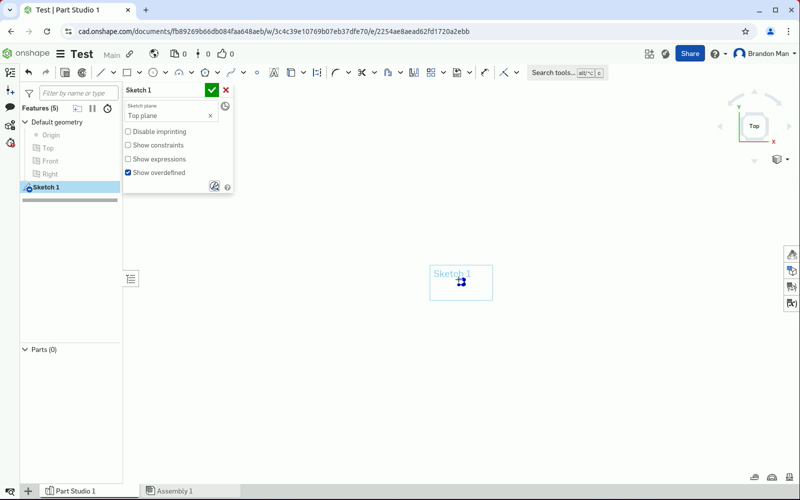
mouse_move(458, 279)
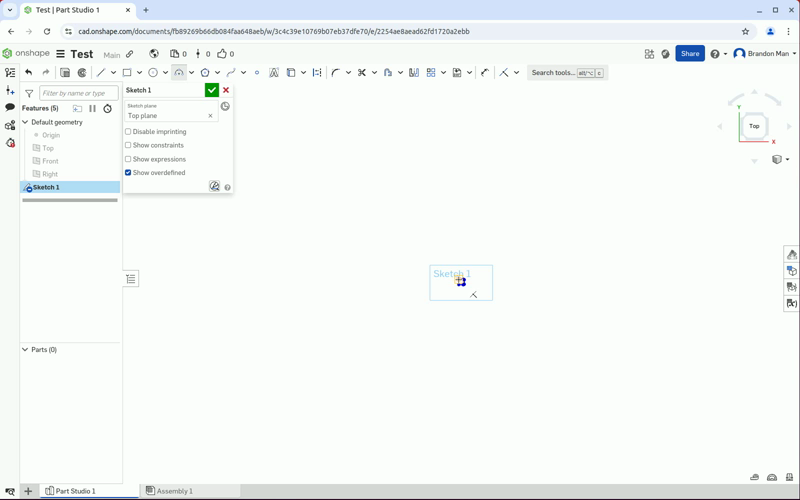
click(458, 279)
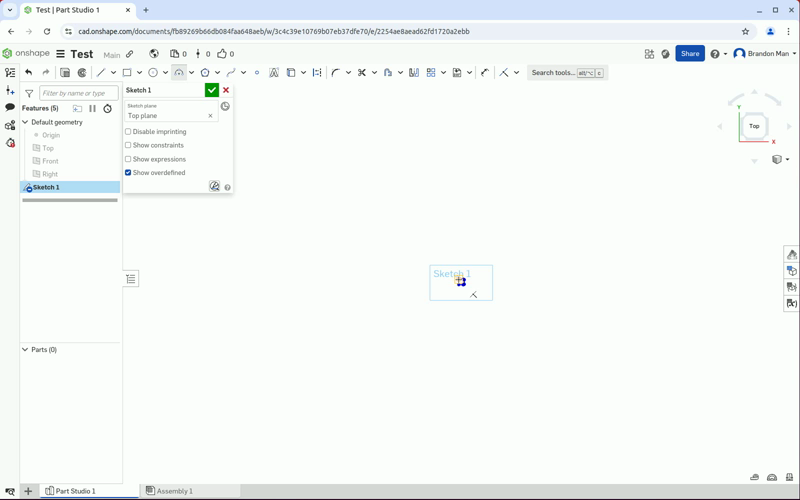
key_down(shift)
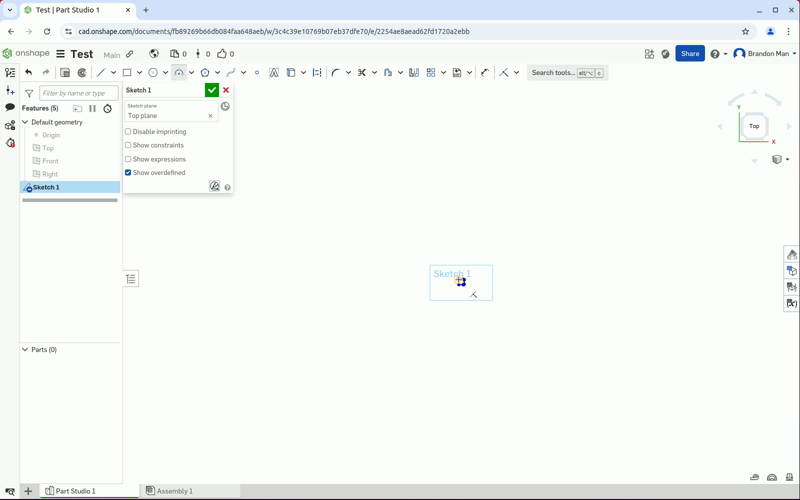
mouse_move(458, 279)
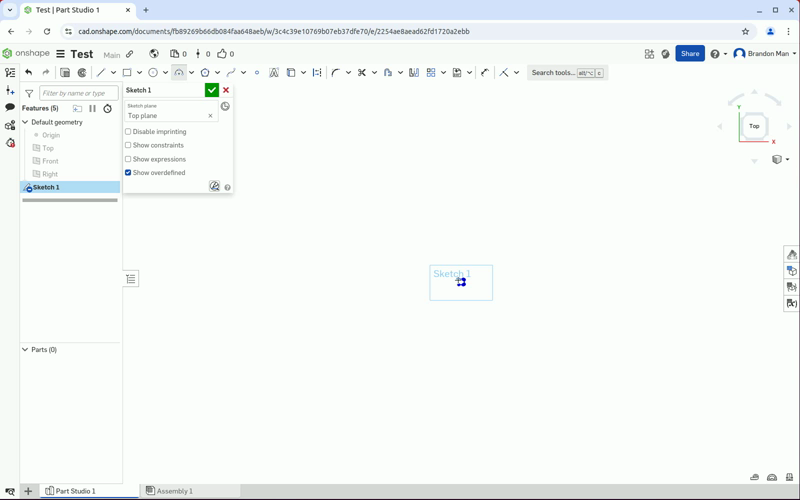
scroll(6)
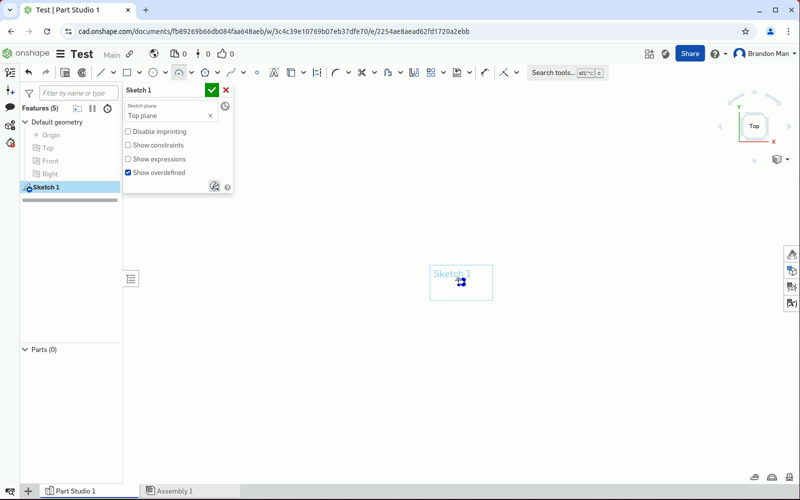
scroll(6)
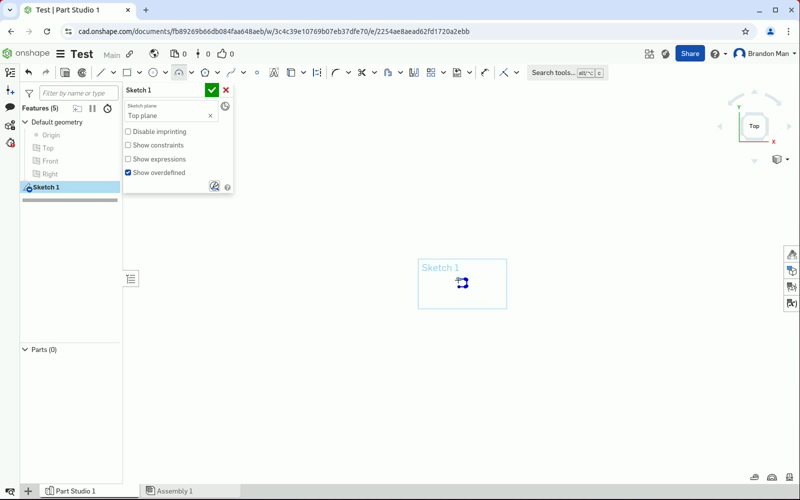
scroll(6)
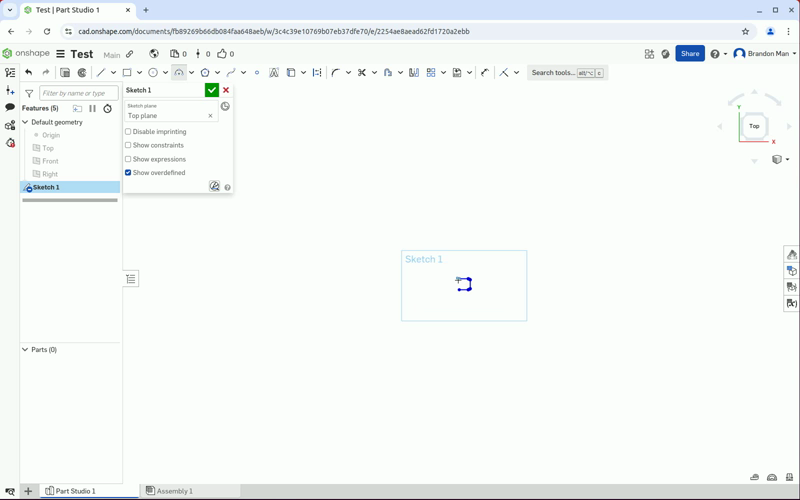
scroll(6)
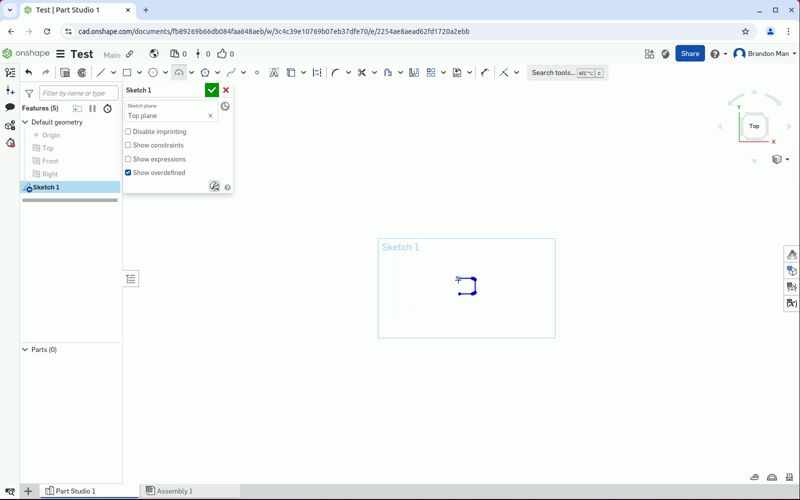
scroll(6)
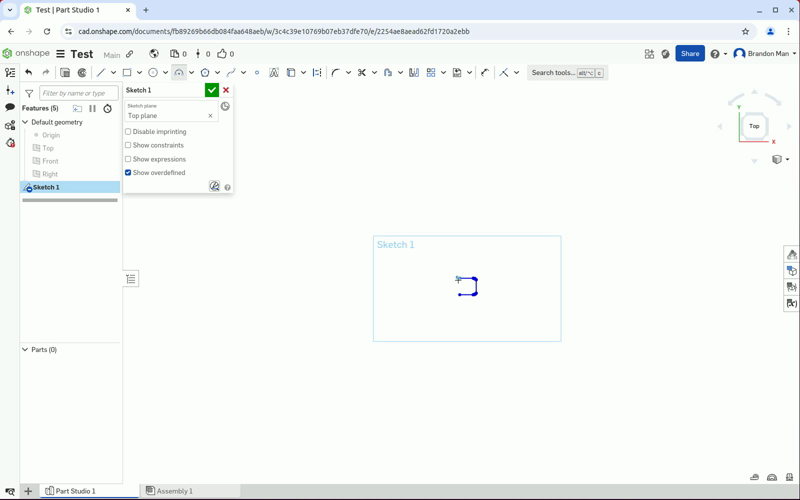
scroll(6)
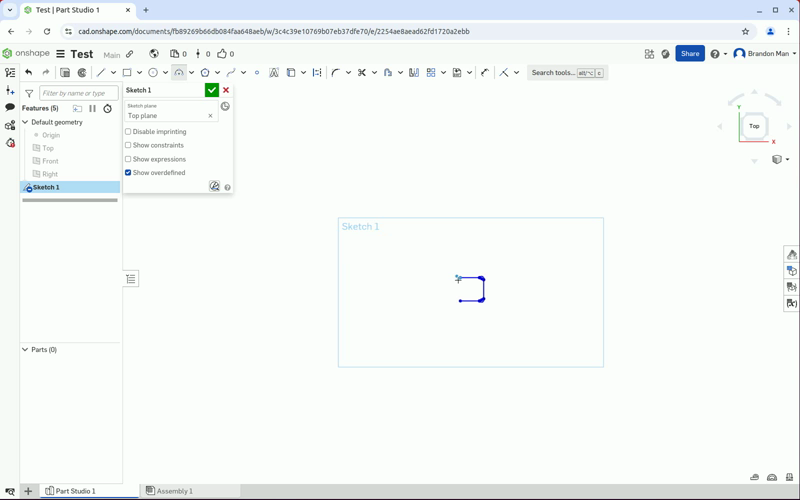
scroll(6)
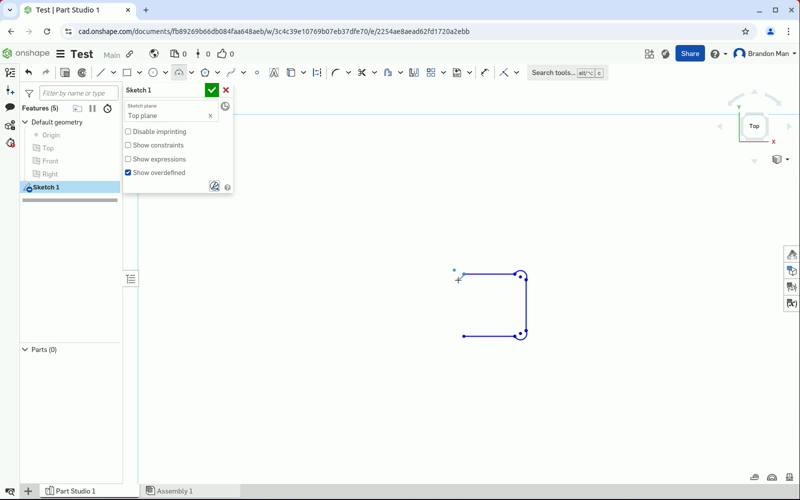
click(458, 279)
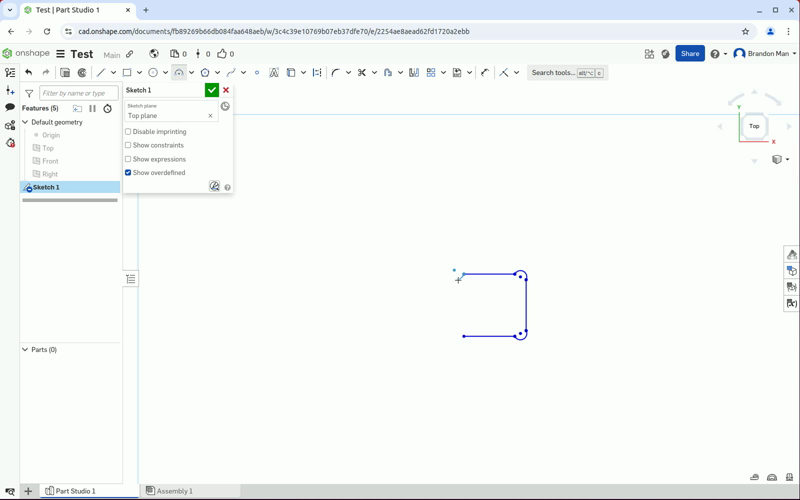
scroll(-6)
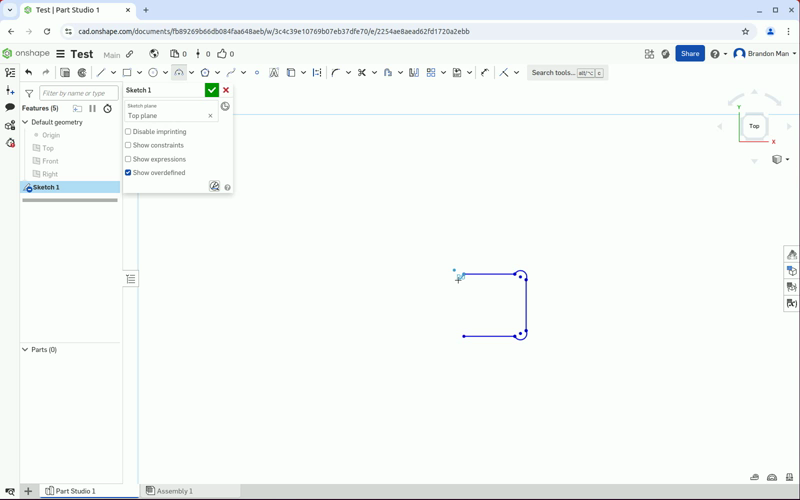
scroll(-6)
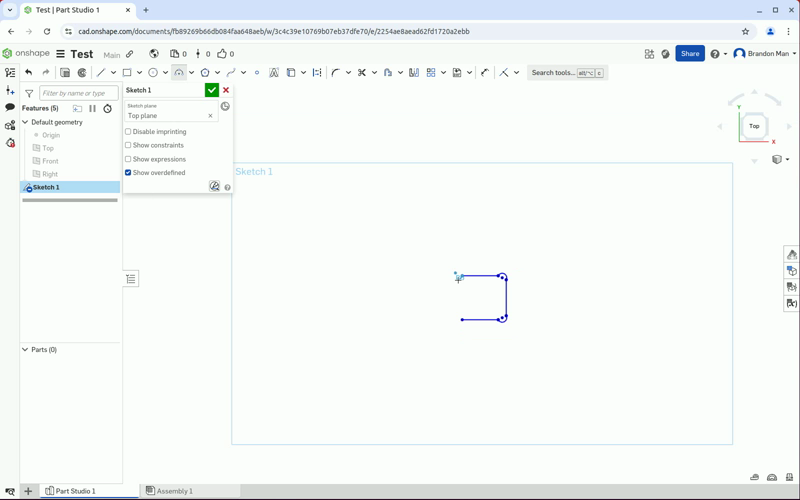
scroll(-6)
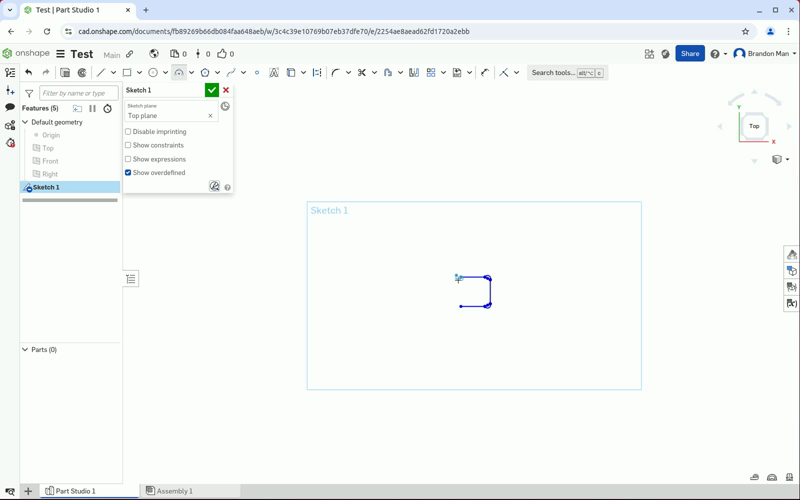
scroll(-6)
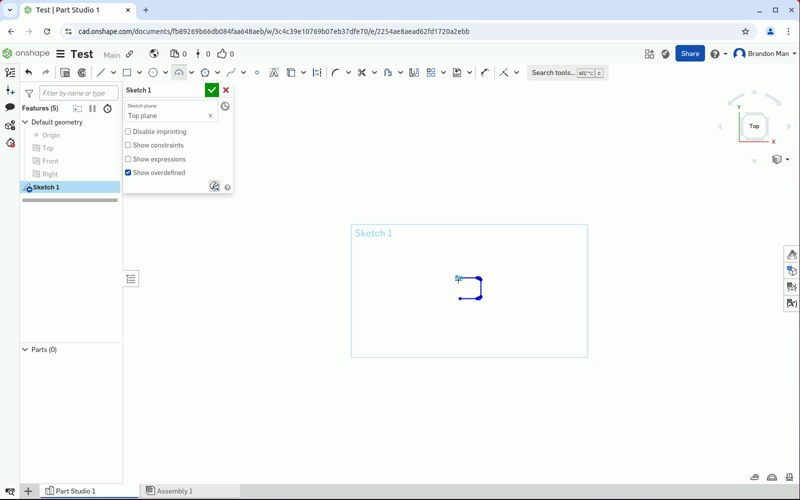
scroll(-6)
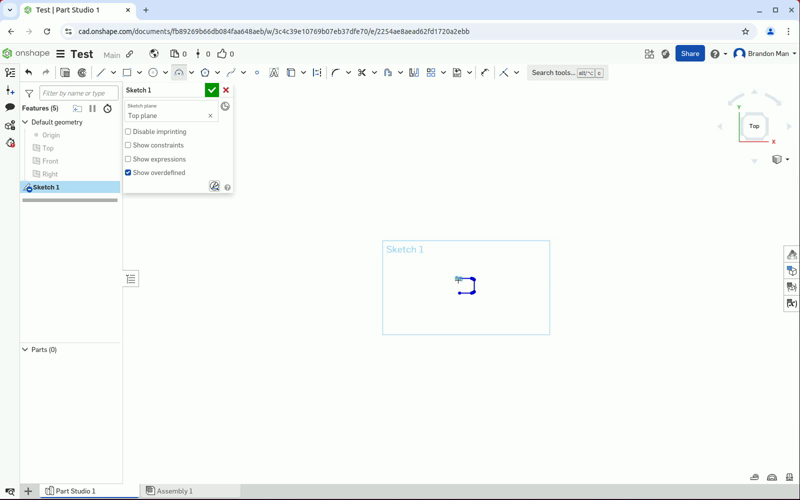
scroll(-6)
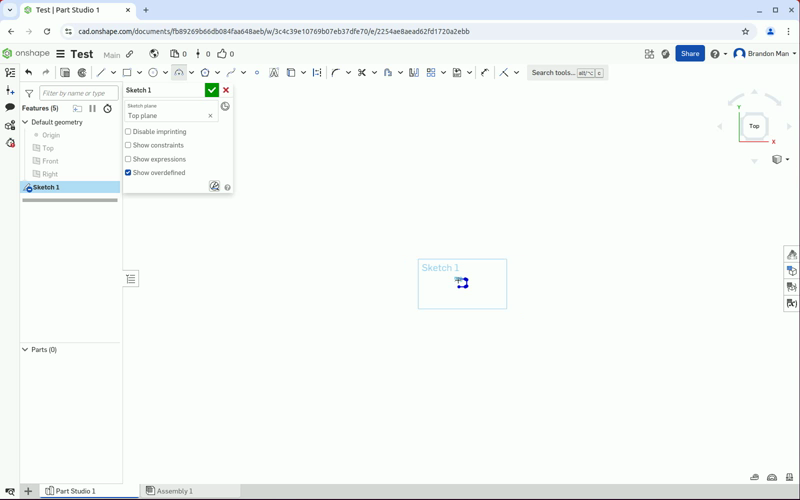
scroll(-6)
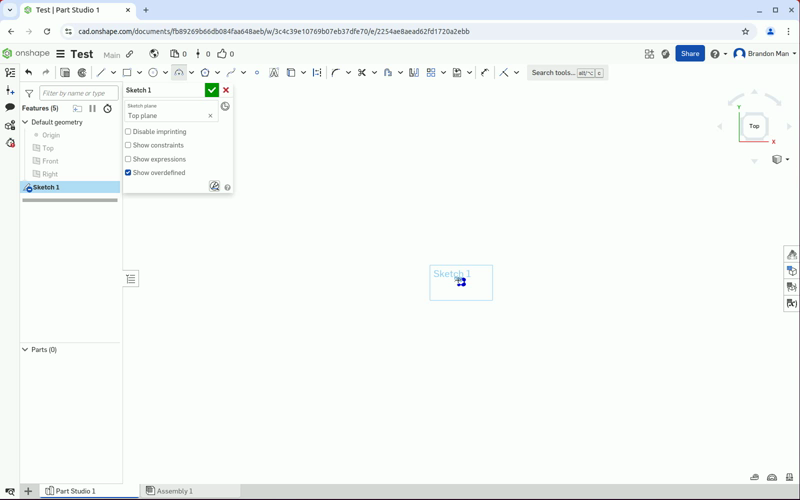
mouse_move(458, 279)
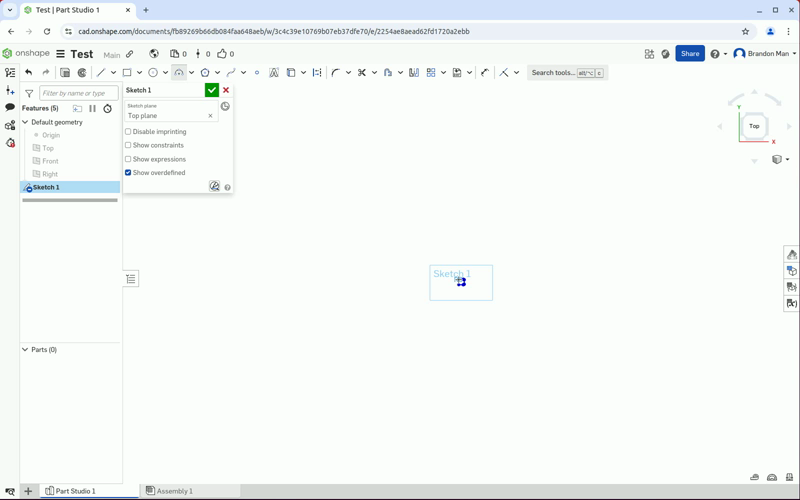
scroll(6)
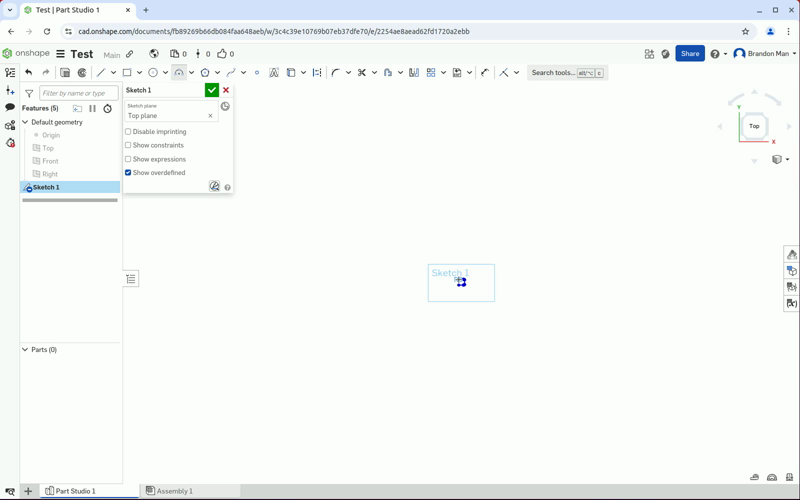
scroll(6)
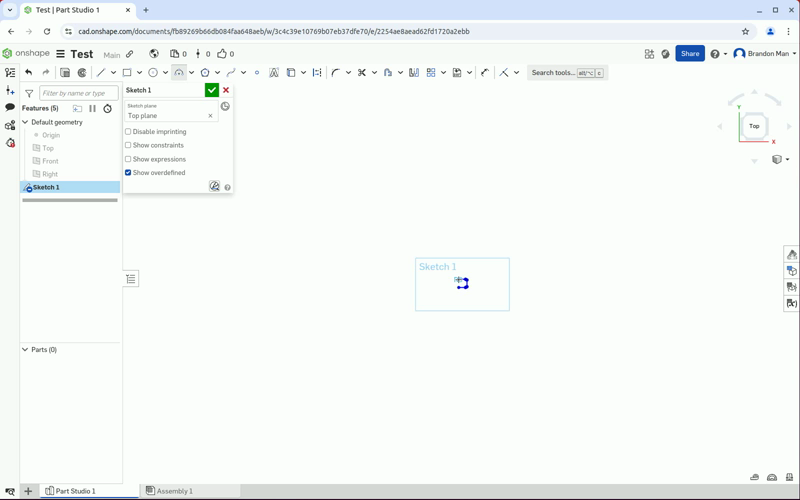
scroll(6)
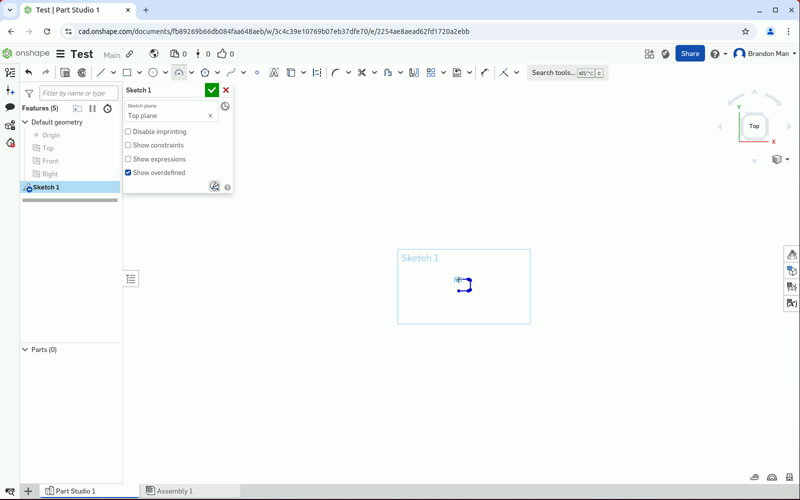
scroll(6)
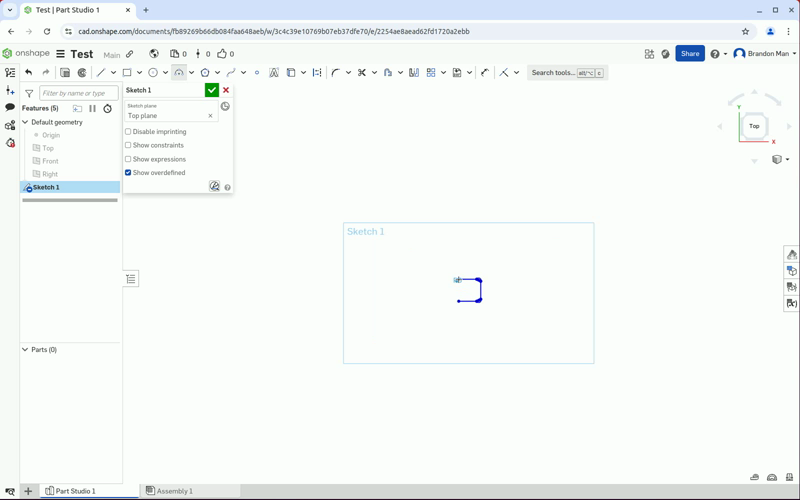
scroll(6)
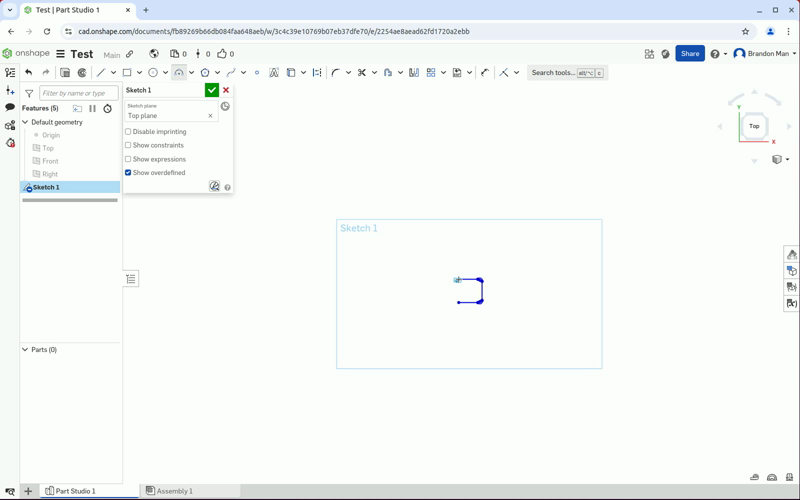
scroll(6)
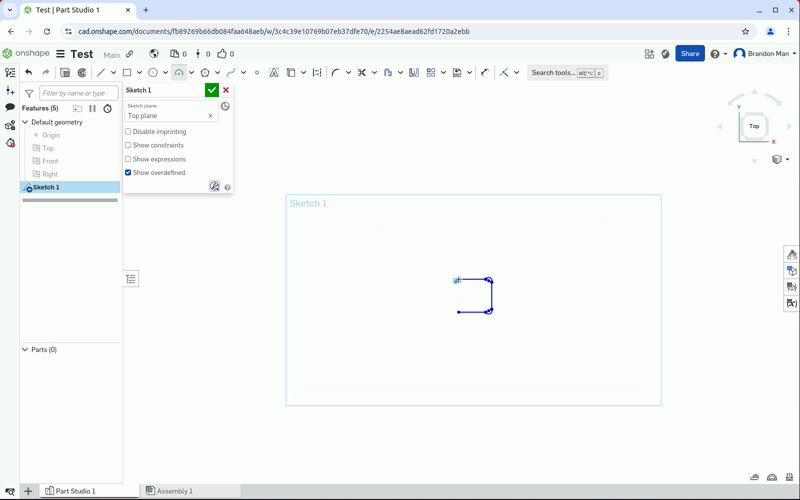
scroll(6)
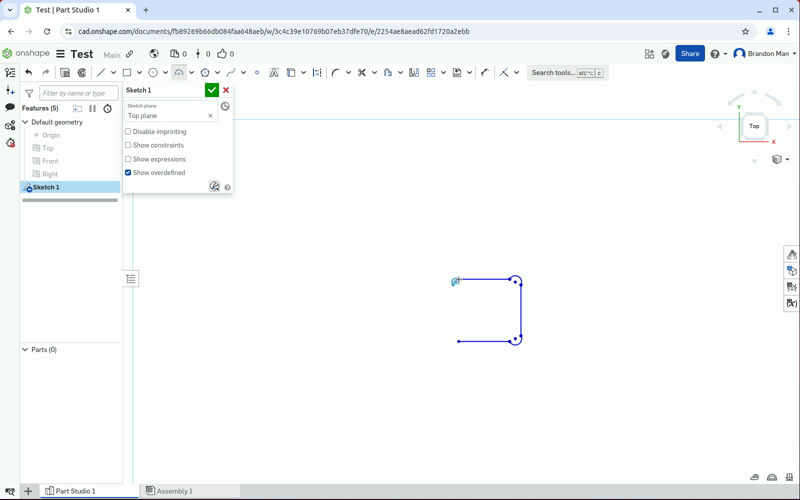
click(458, 279)
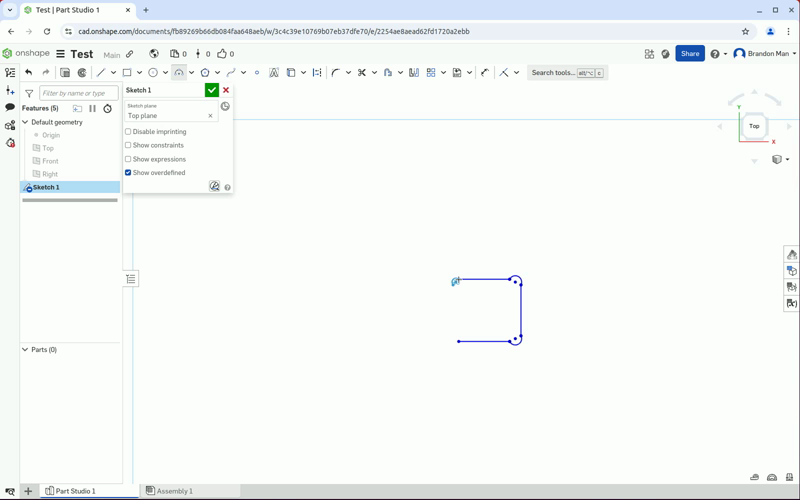
scroll(-6)
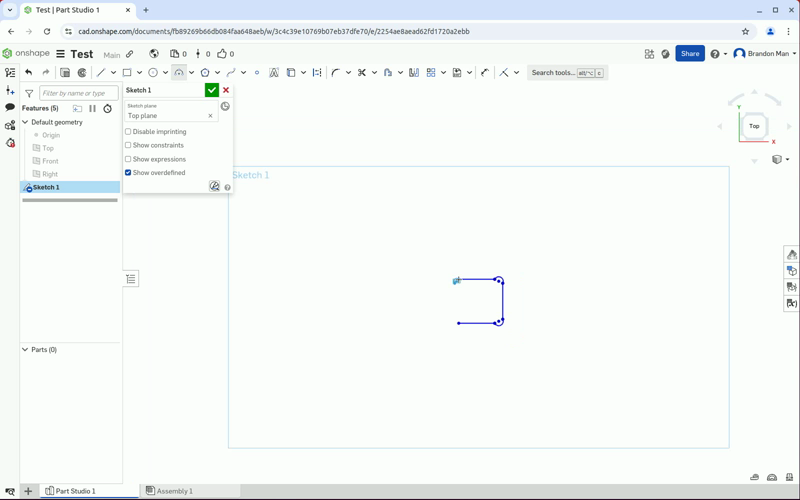
scroll(-6)
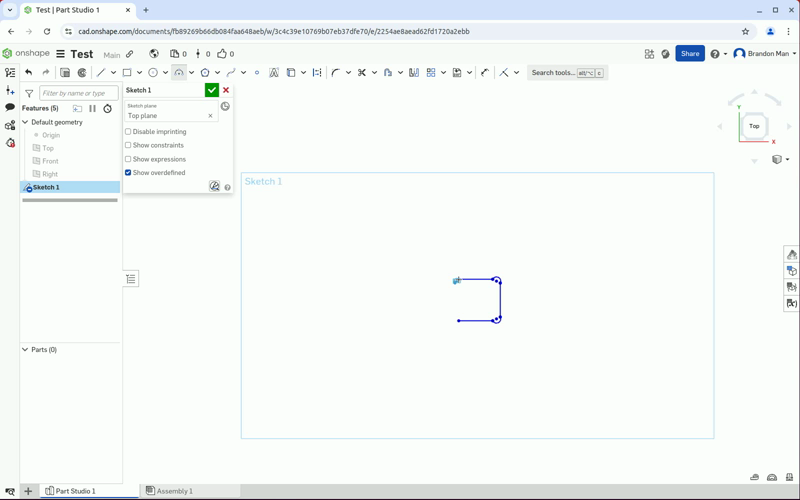
scroll(-6)
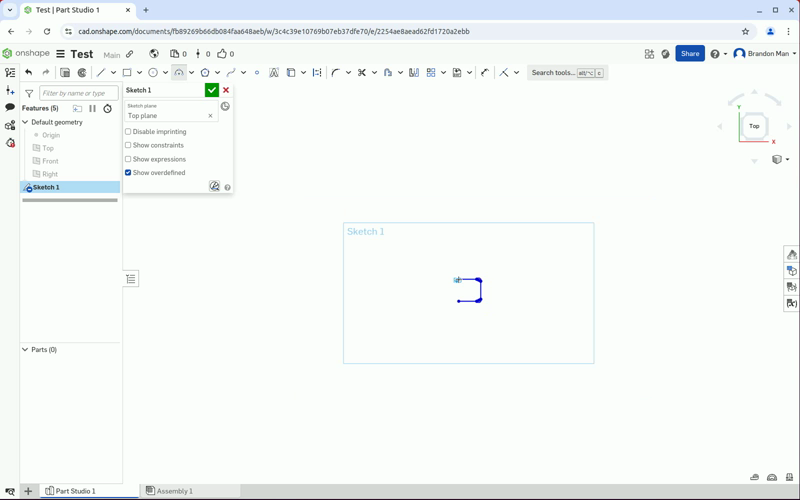
scroll(-6)
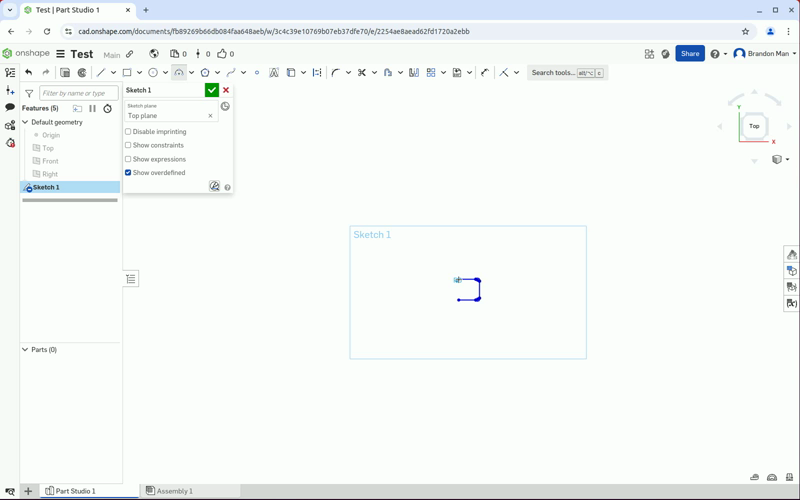
scroll(-6)
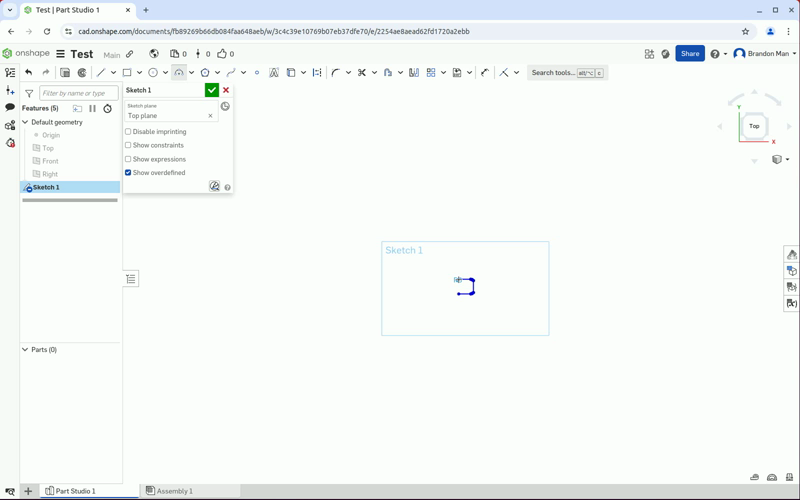
scroll(-6)
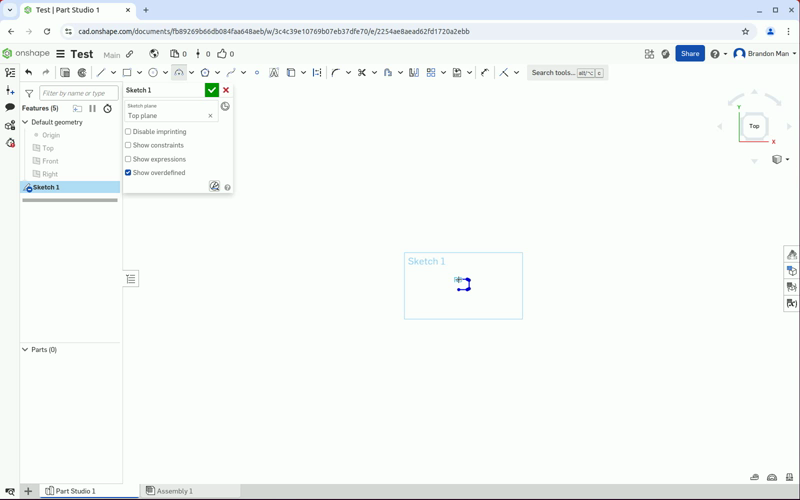
scroll(-6)
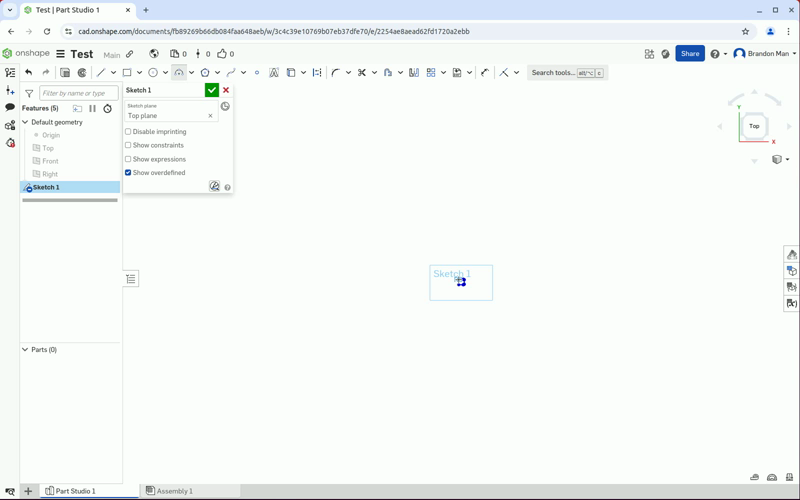
key_up(shift)
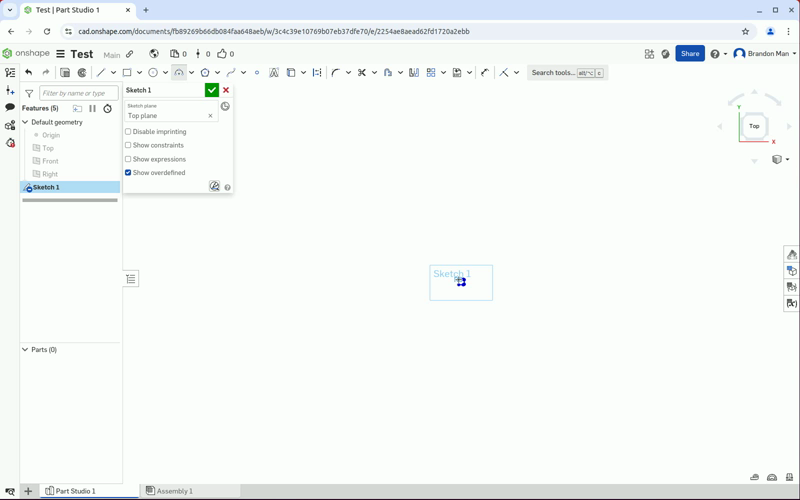
key(esc)
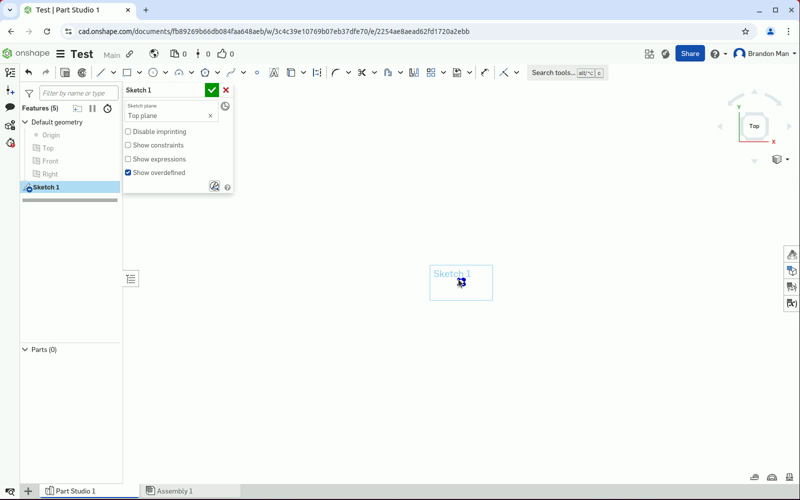
key(l)
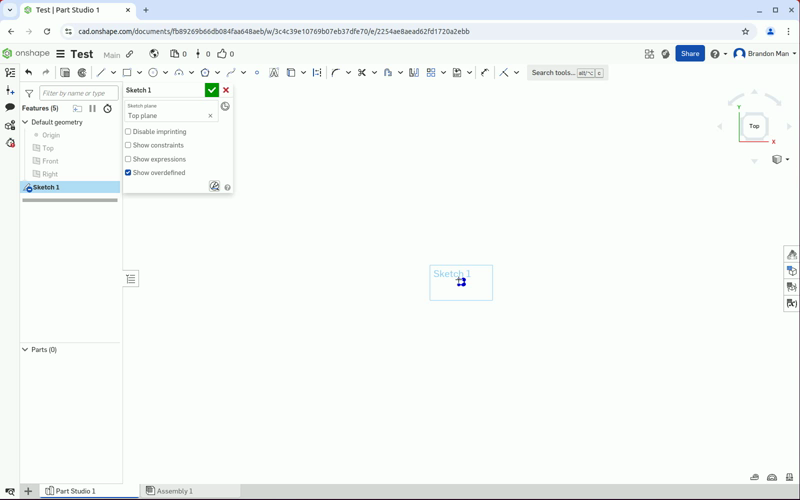
mouse_move(458, 279)
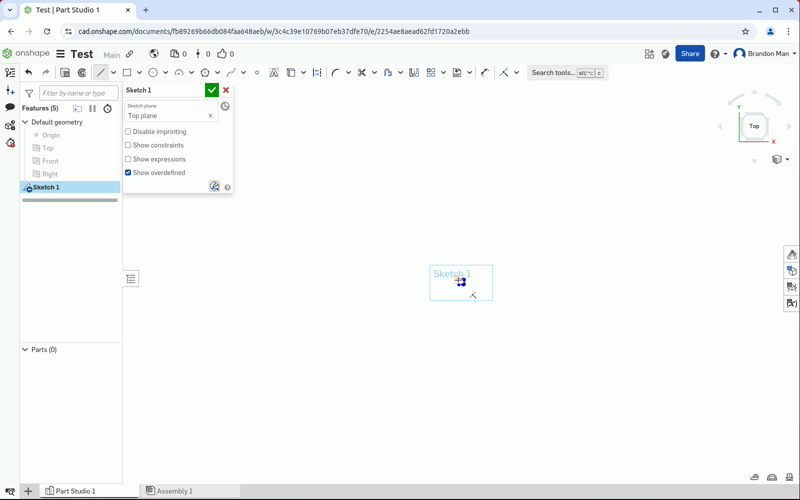
scroll(6)
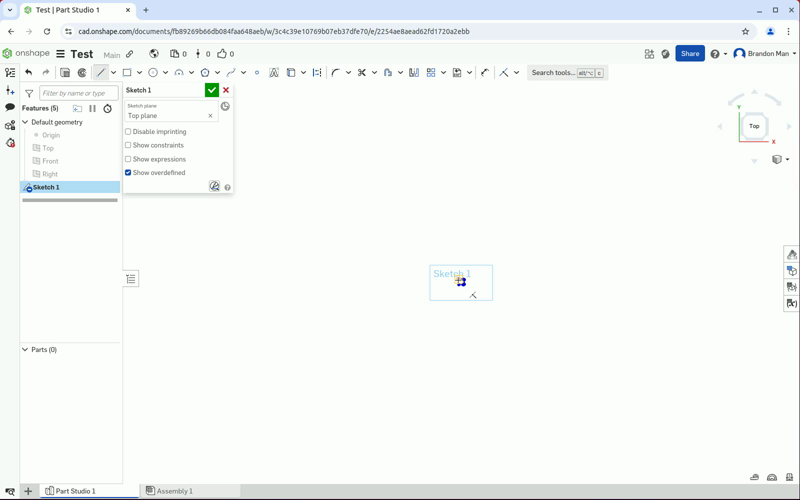
scroll(6)
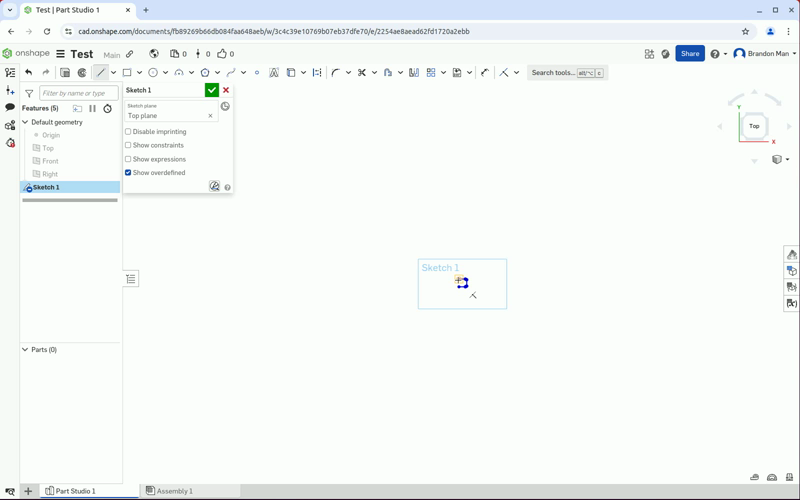
scroll(6)
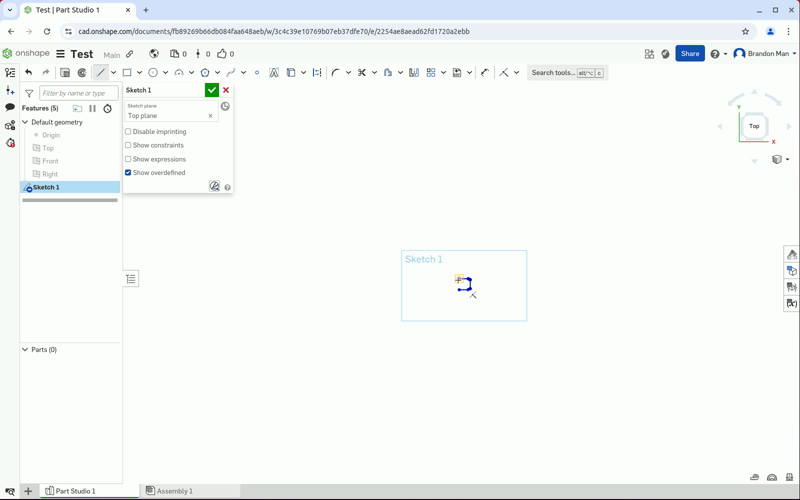
scroll(6)
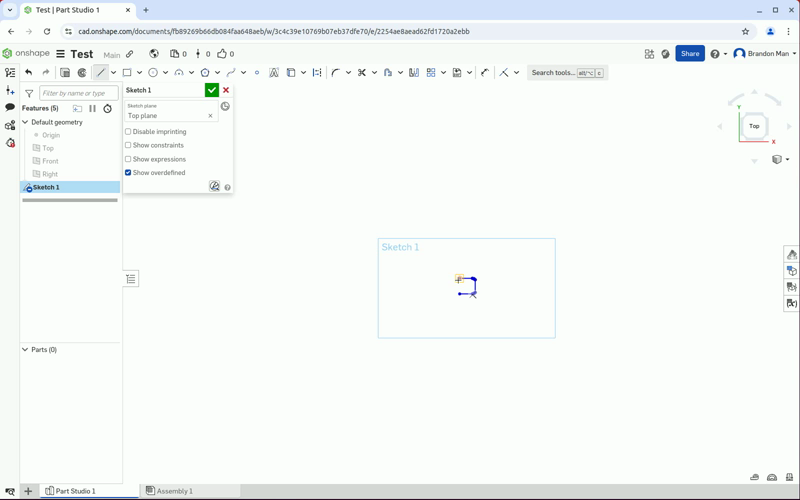
scroll(6)
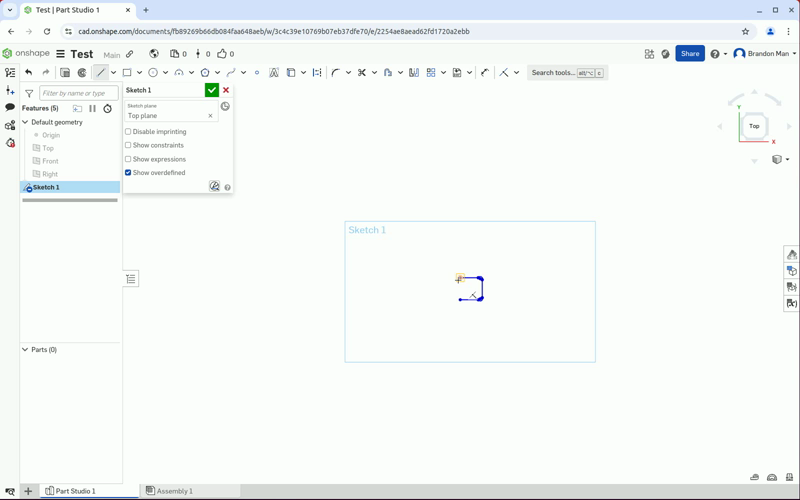
scroll(6)
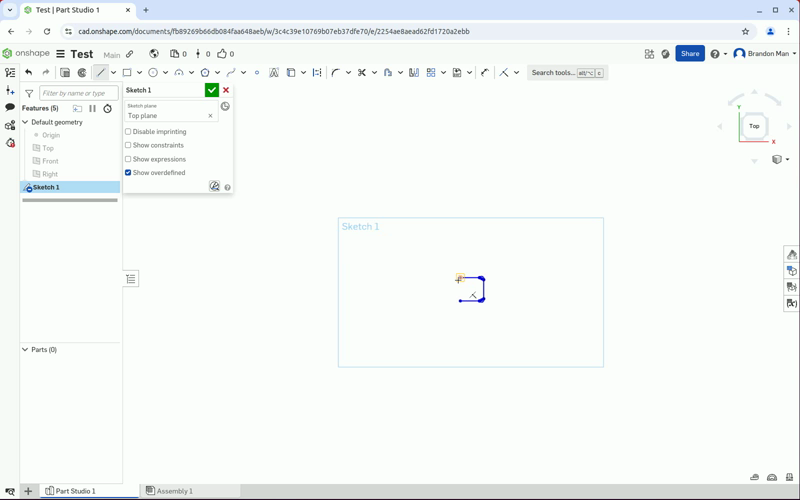
scroll(6)
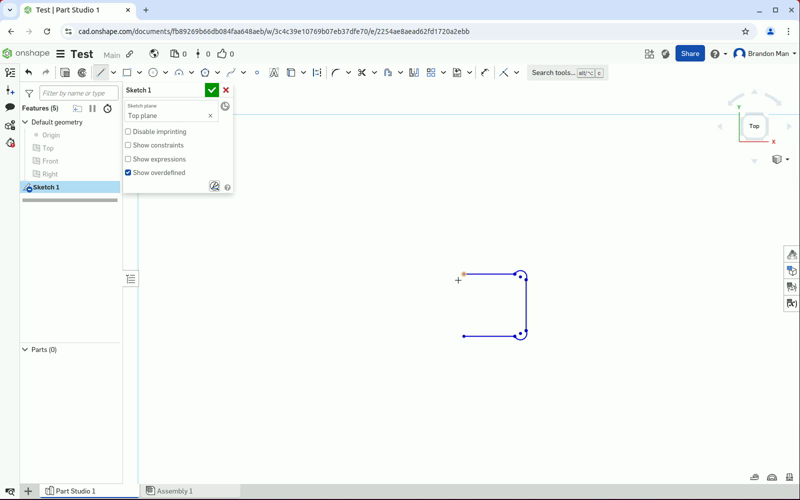
click(458, 279)
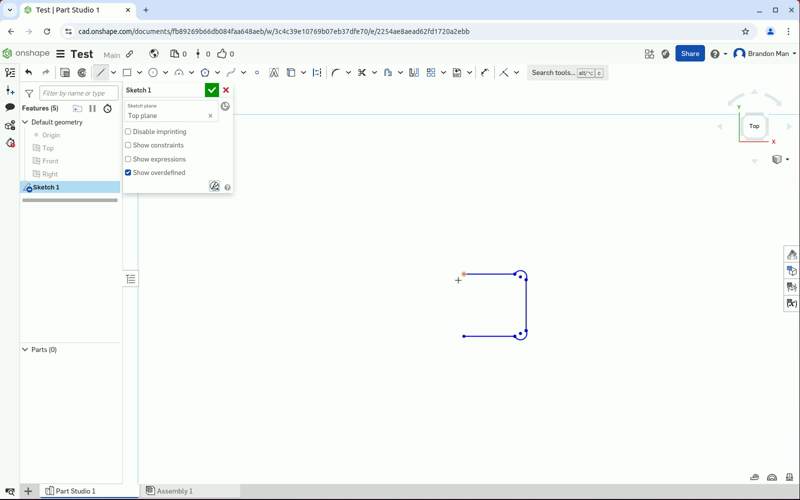
scroll(-6)
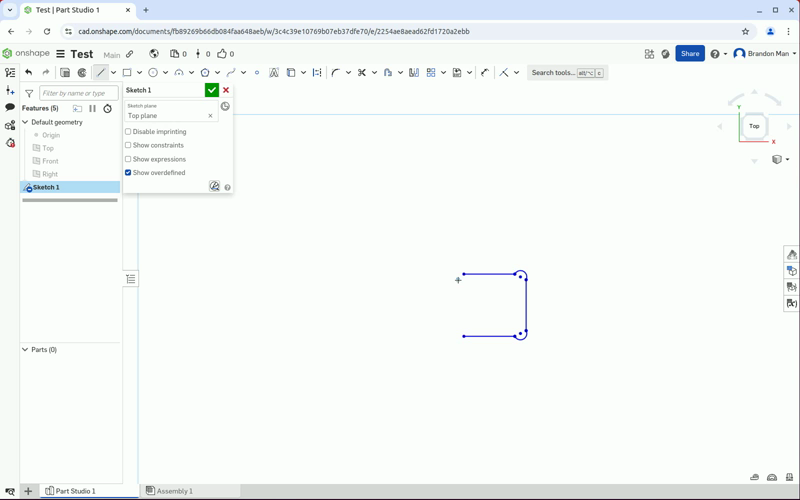
scroll(-6)
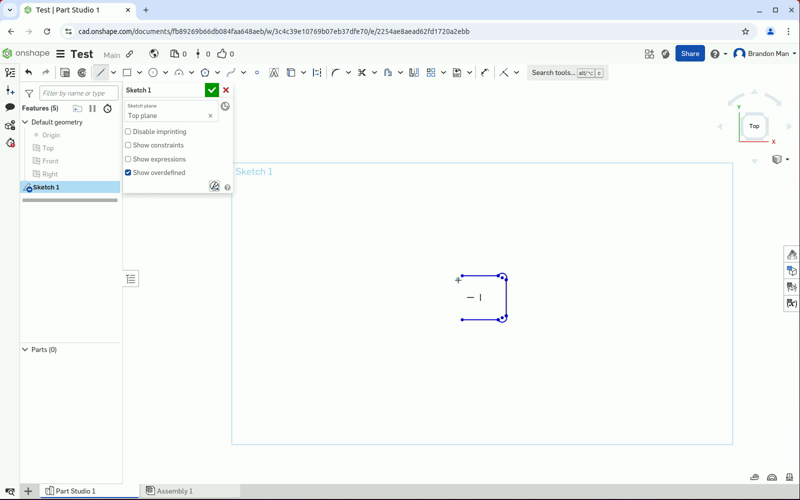
scroll(-6)
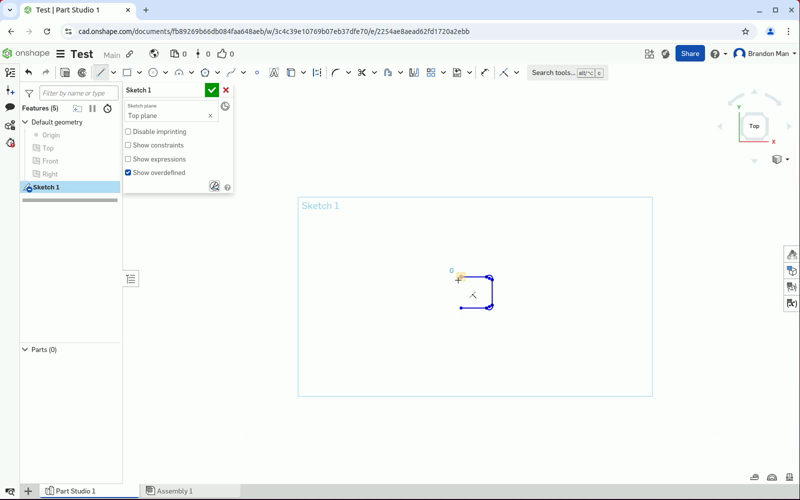
scroll(-6)
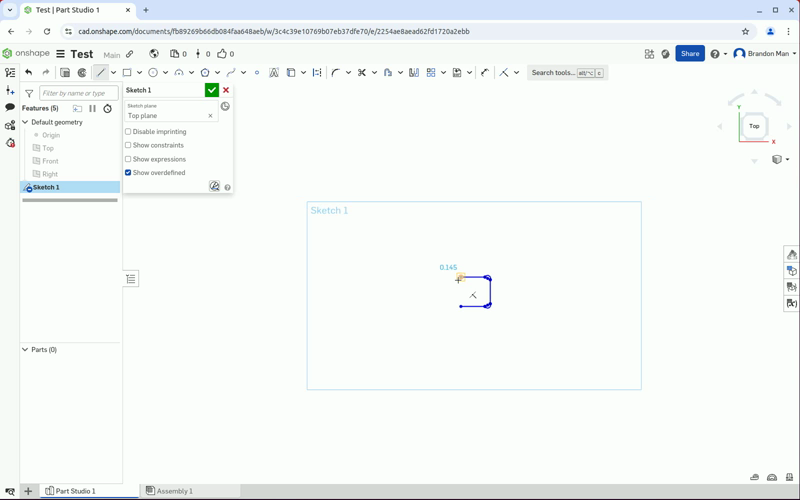
scroll(-6)
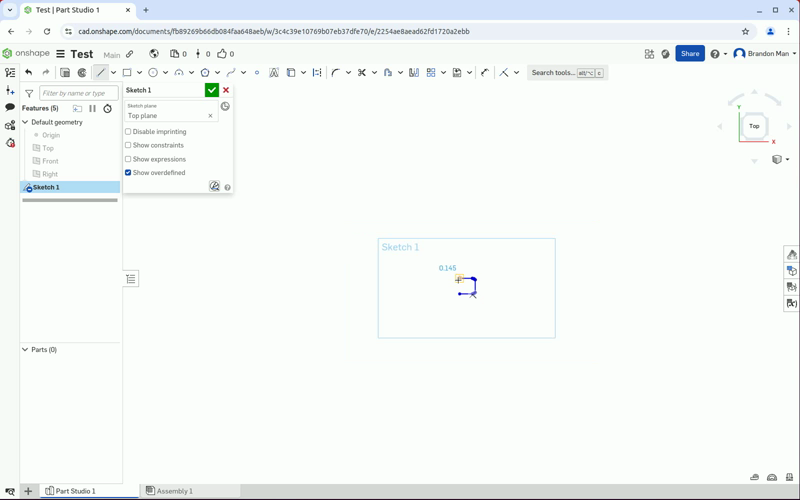
scroll(-6)
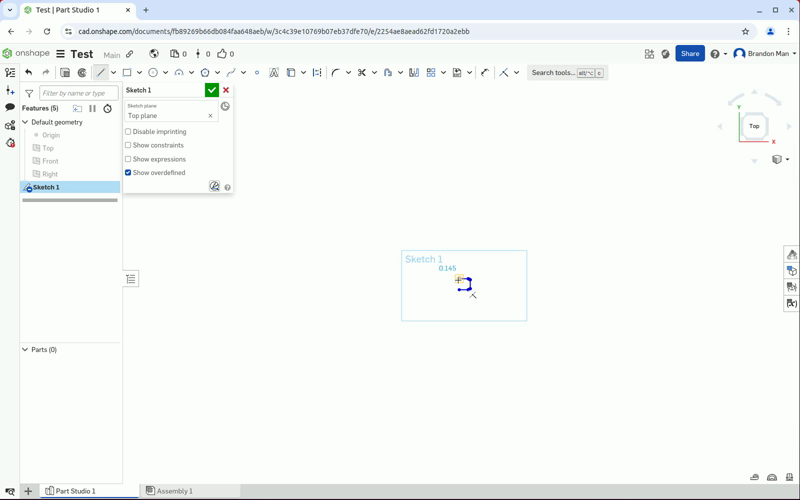
scroll(-6)
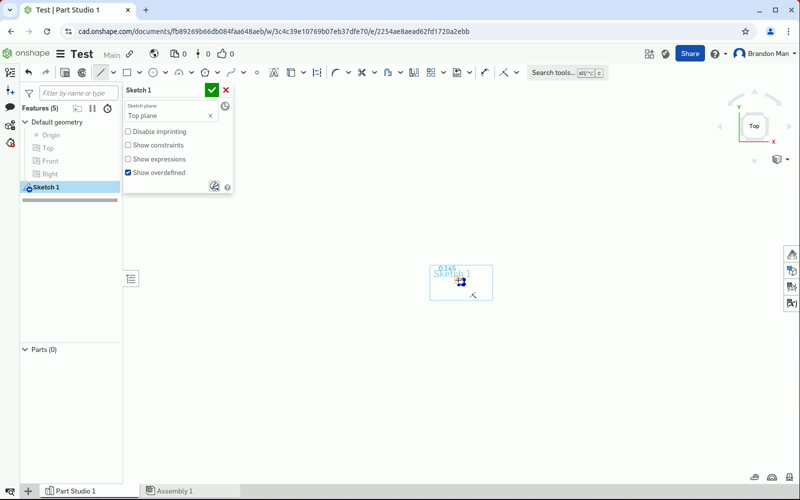
mouse_move(488, 279)
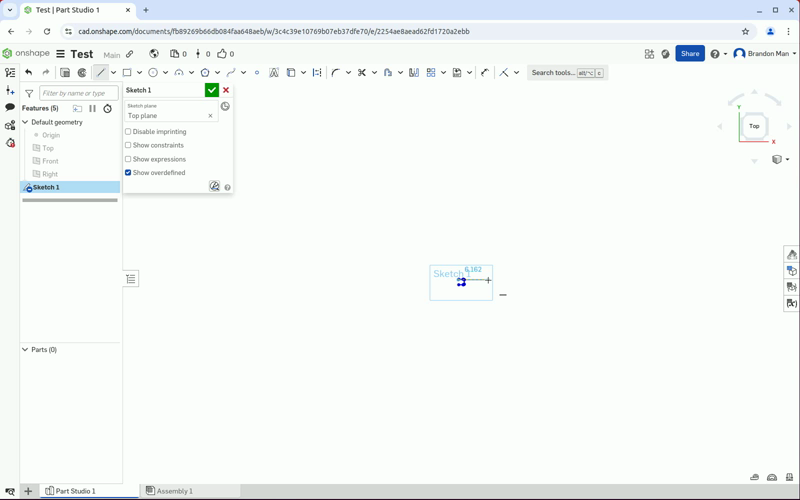
key_down(shift)
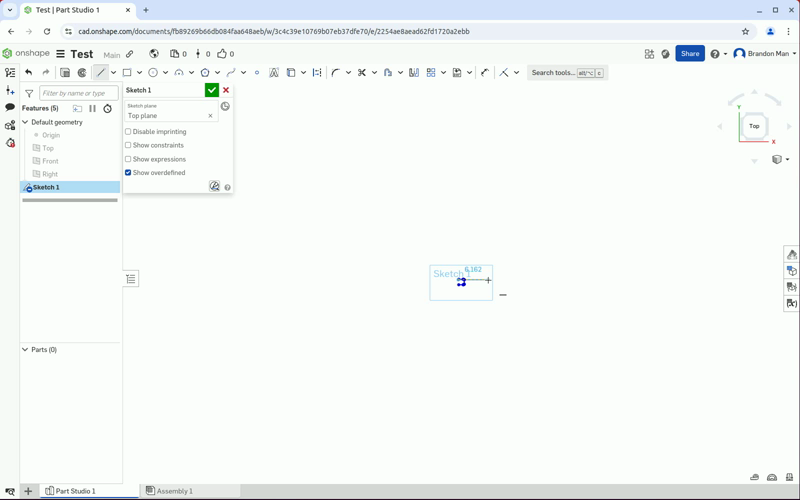
mouse_move(458, 284)
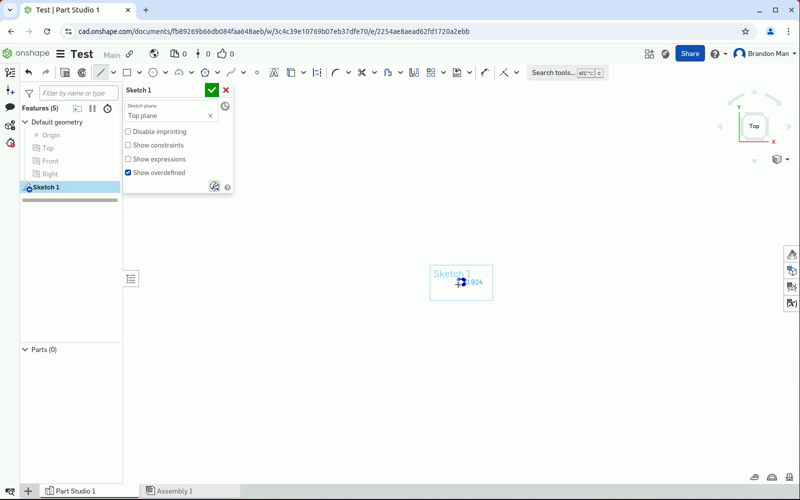
scroll(6)
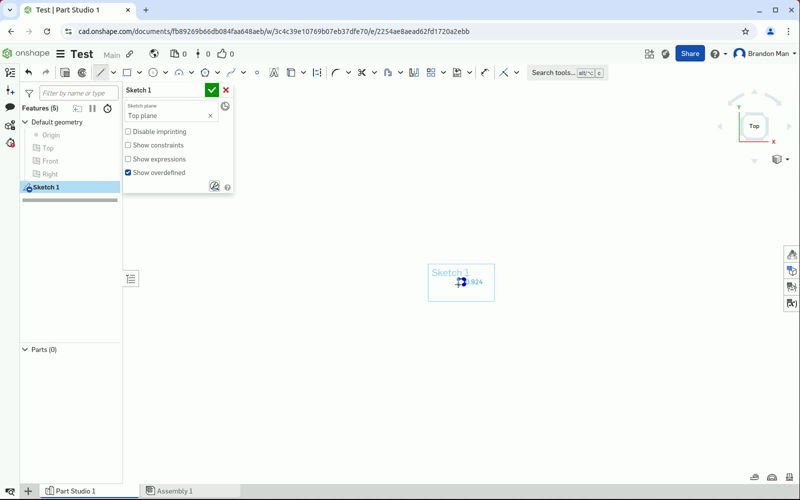
scroll(6)
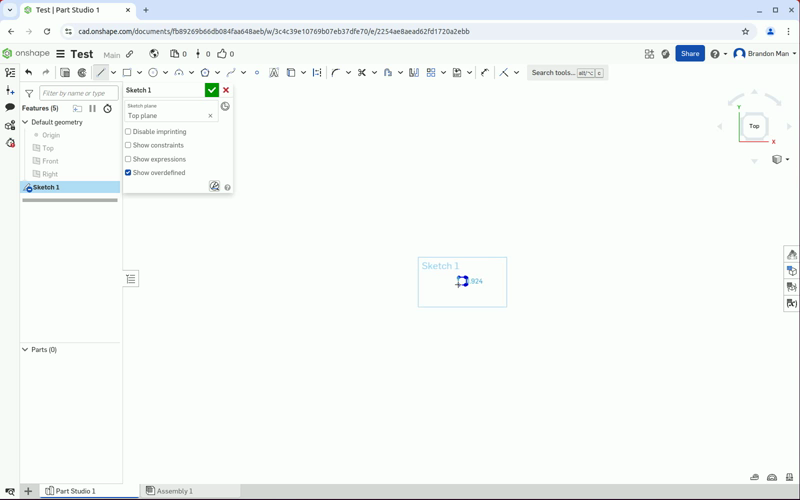
scroll(6)
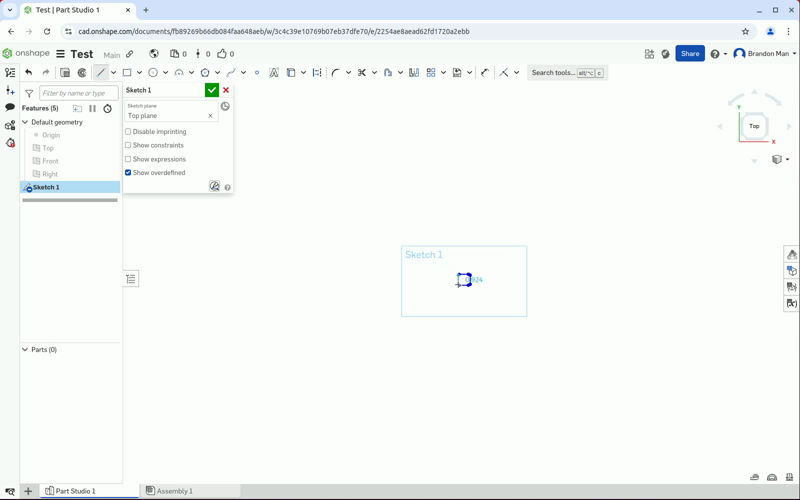
scroll(6)
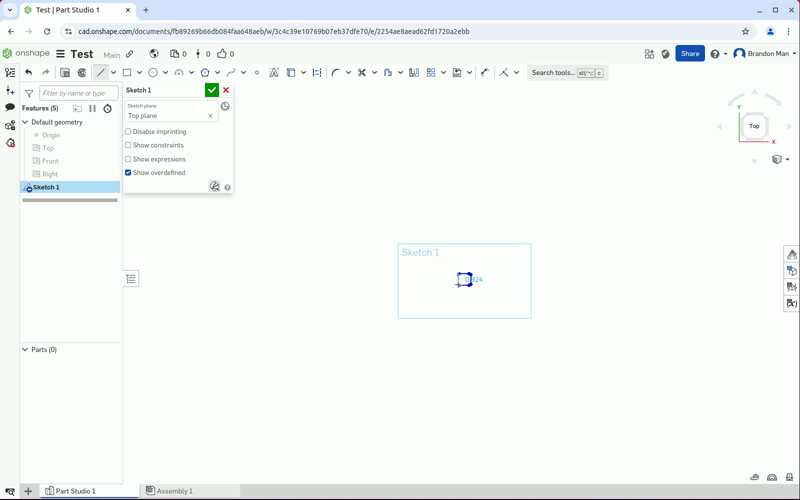
scroll(6)
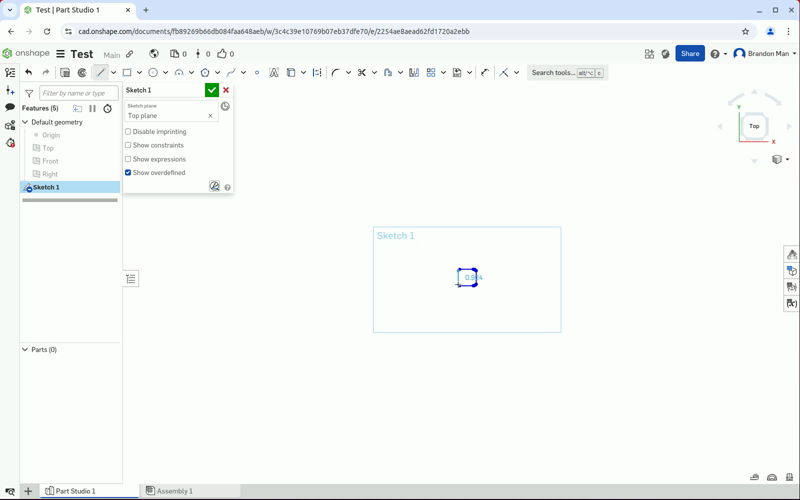
scroll(6)
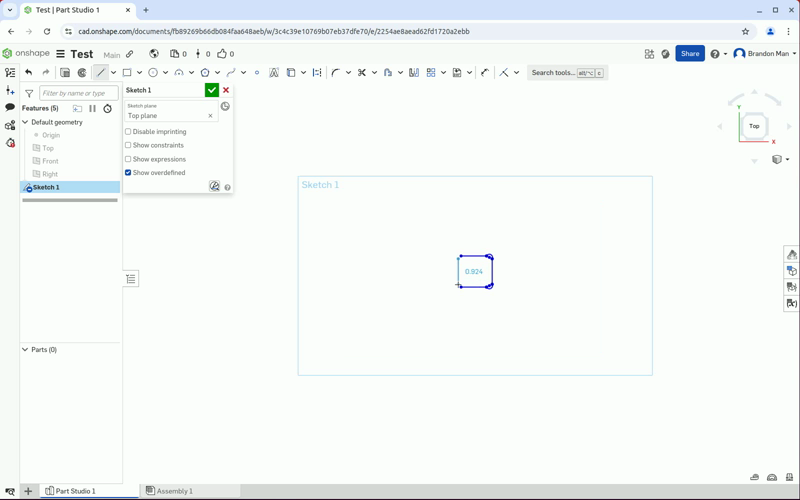
scroll(6)
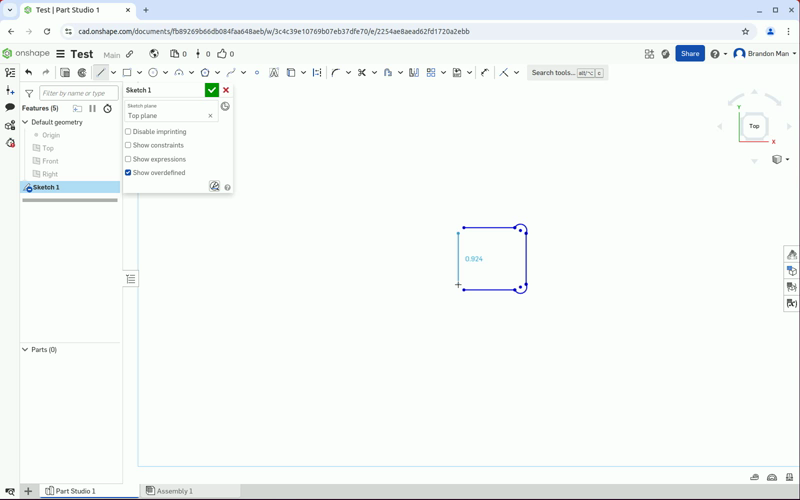
key_up(shift)
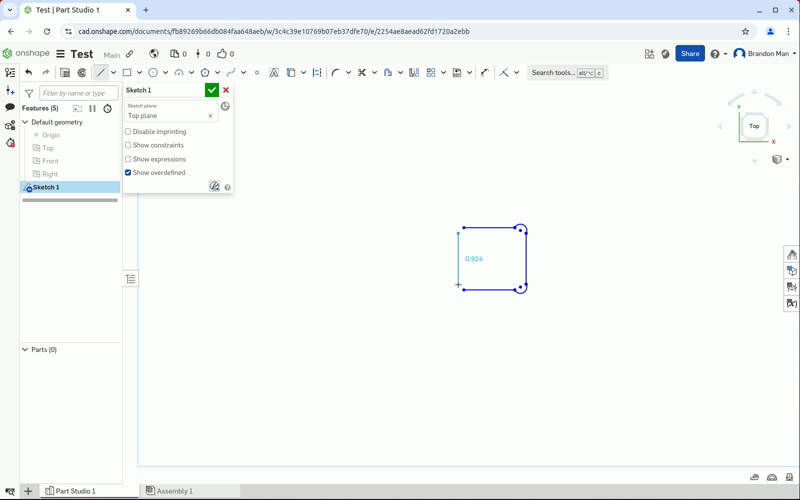
click(458, 284)
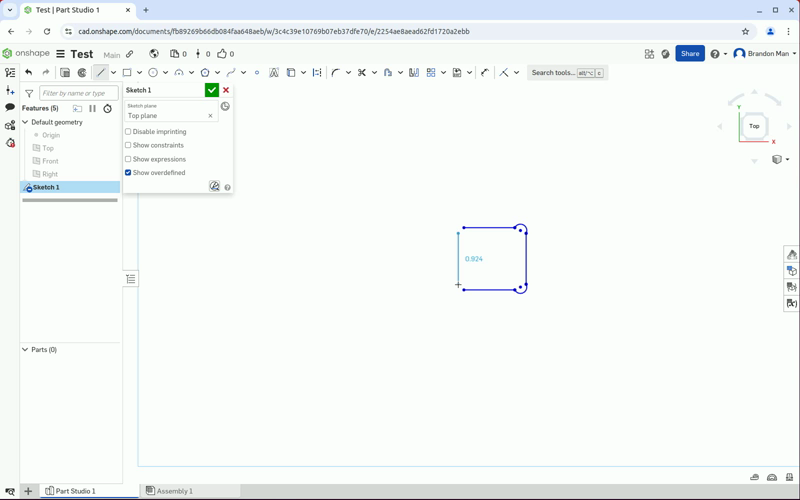
scroll(-6)
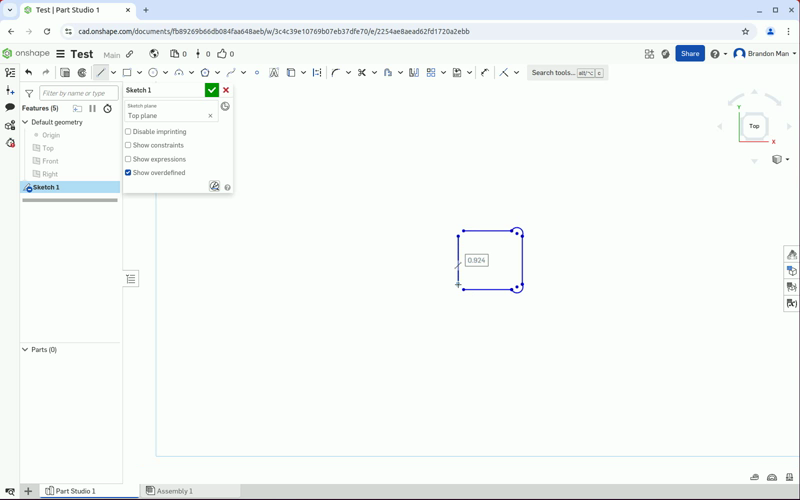
scroll(-6)
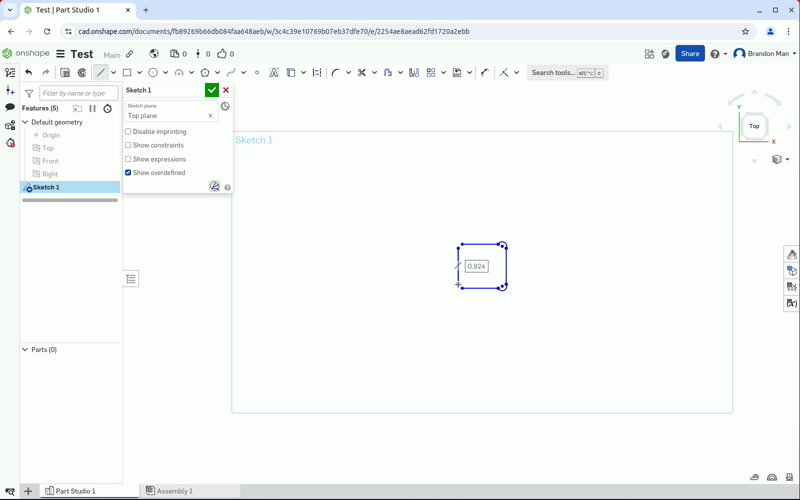
scroll(-6)
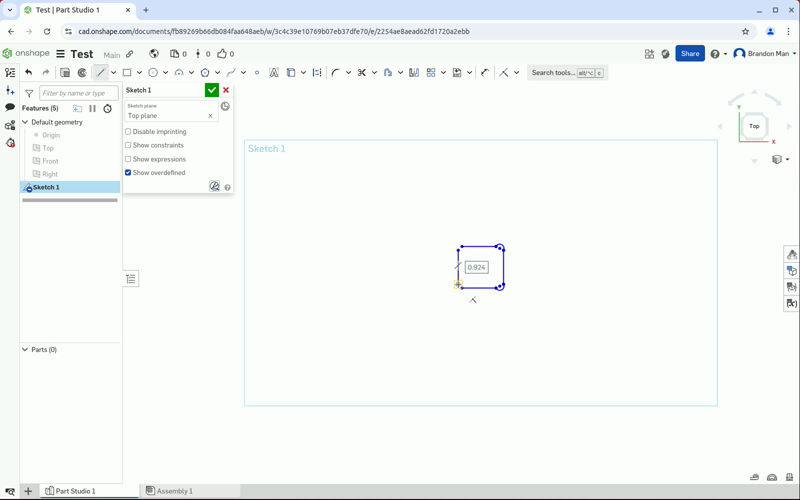
scroll(-6)
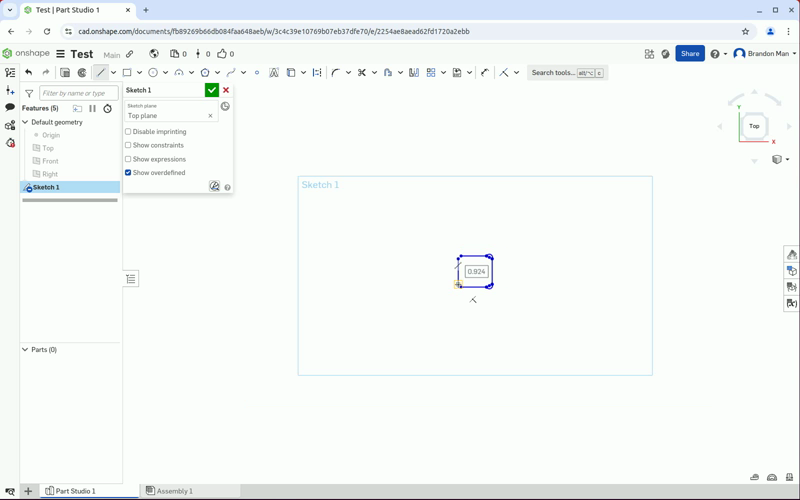
scroll(-6)
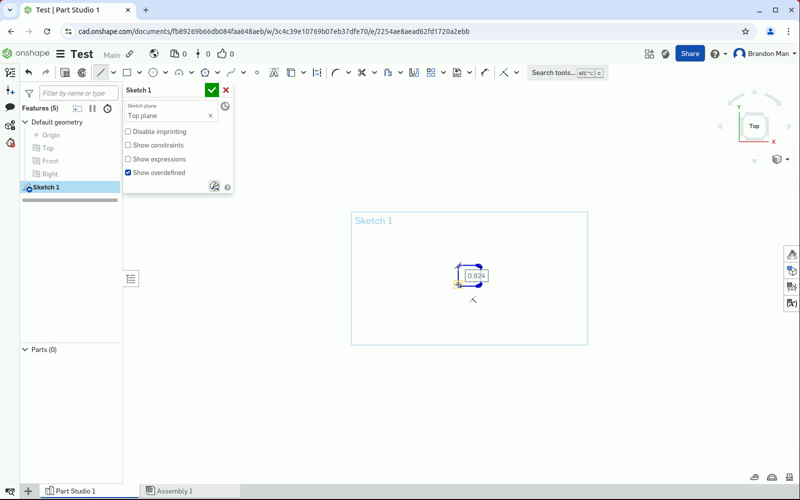
scroll(-6)
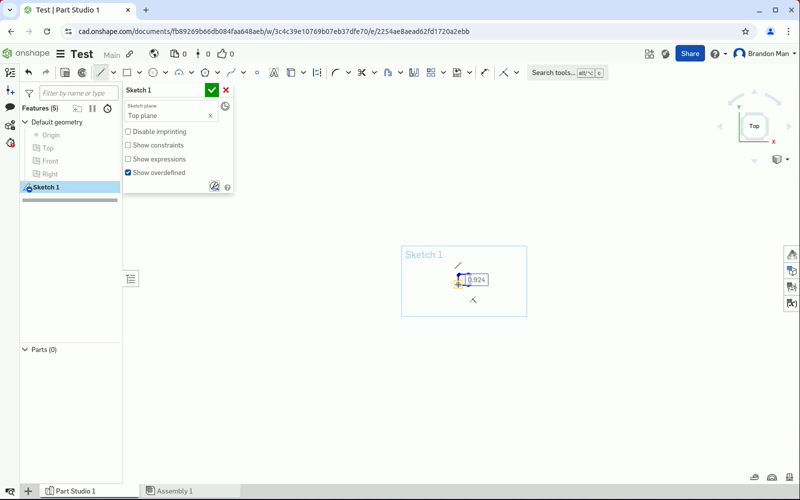
scroll(-6)
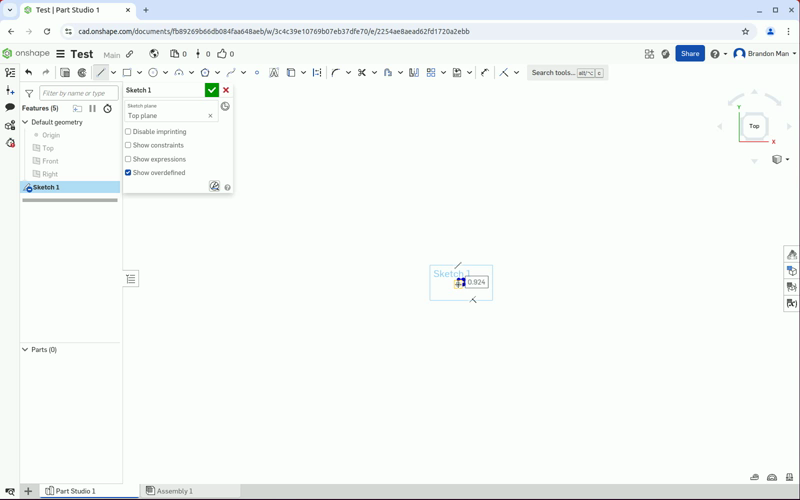
key(esc)
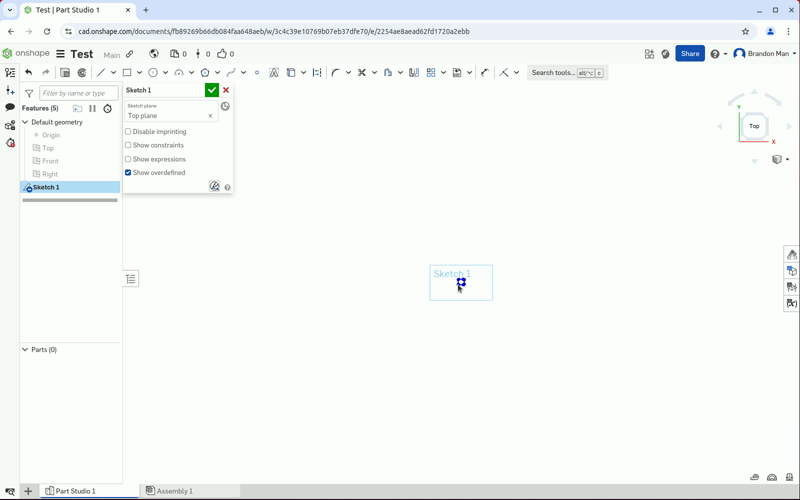
key(l)
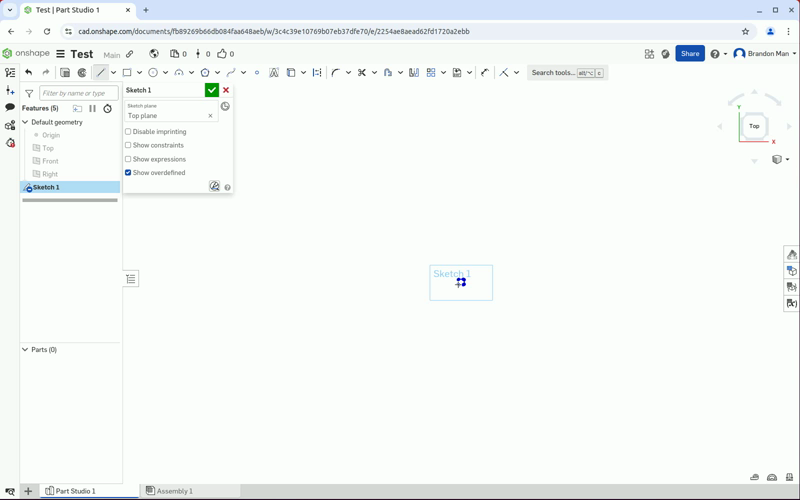
key_down(shift)
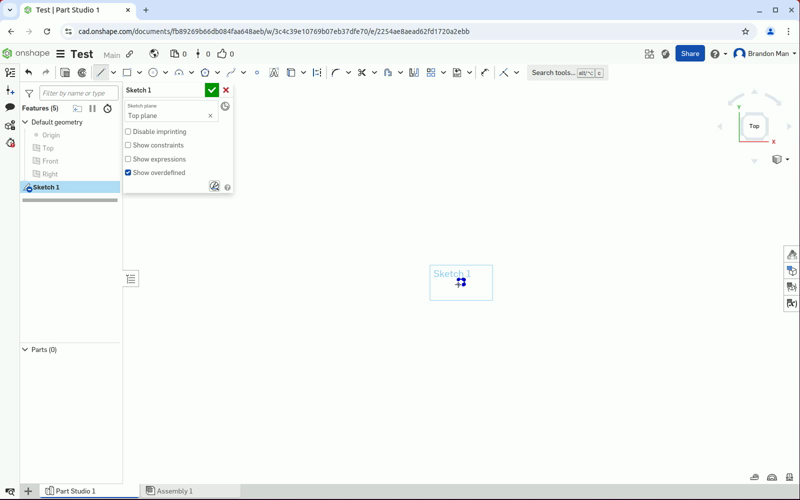
mouse_move(458, 284)
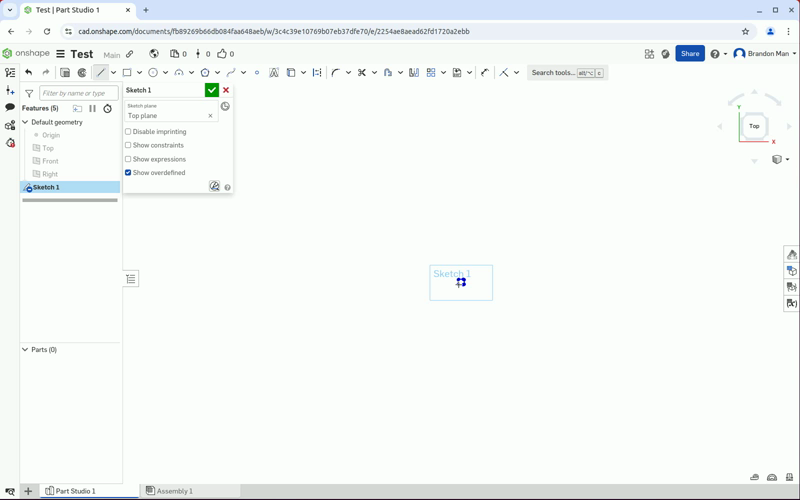
scroll(6)
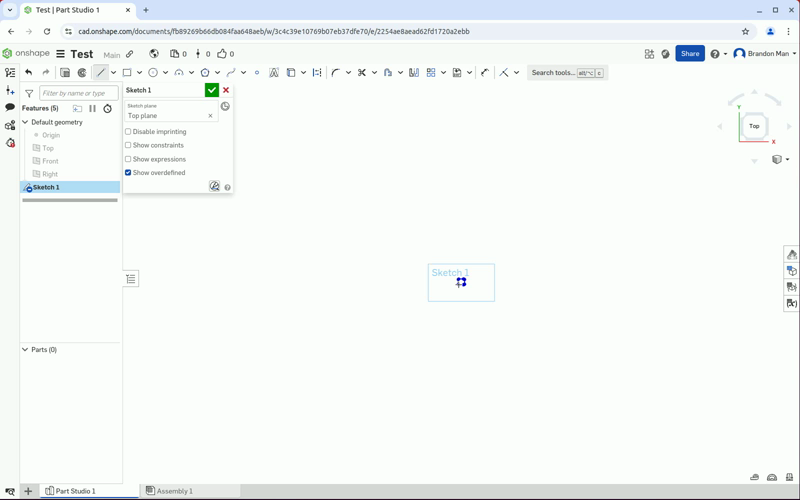
scroll(6)
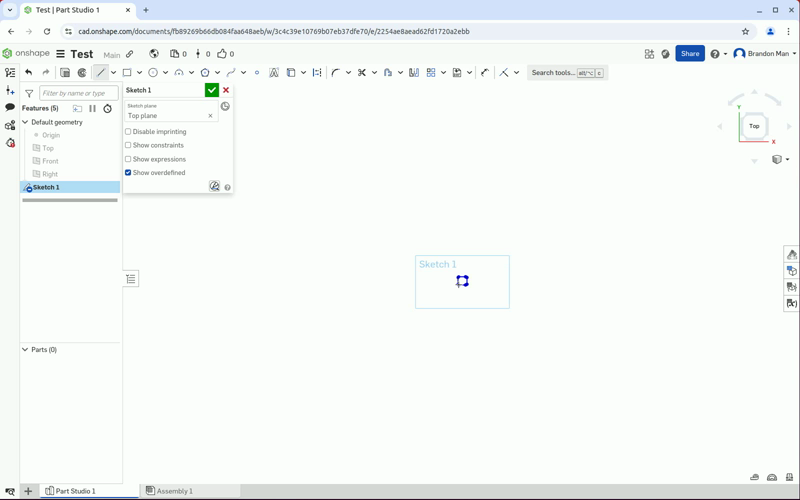
scroll(6)
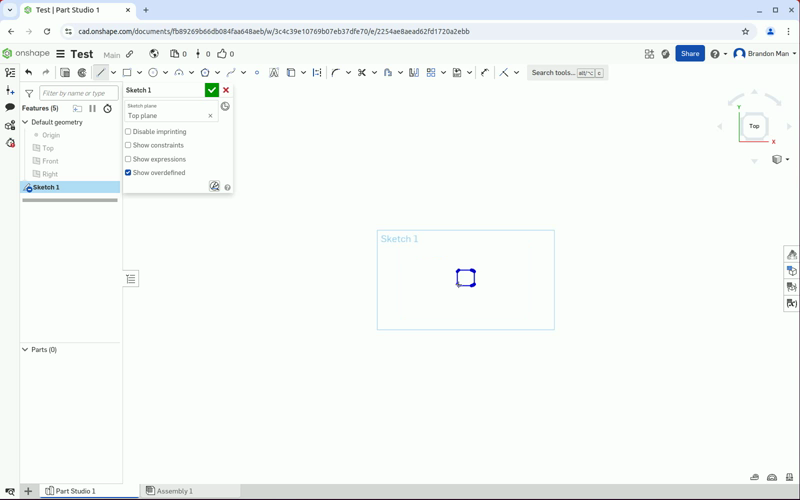
scroll(6)
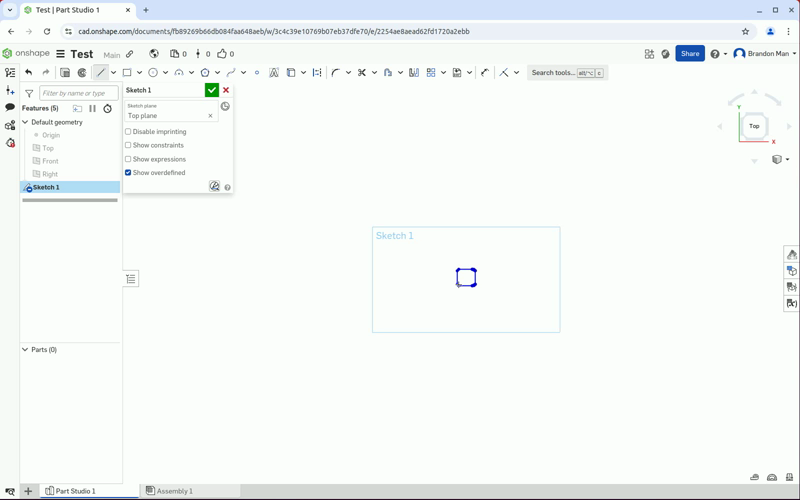
scroll(6)
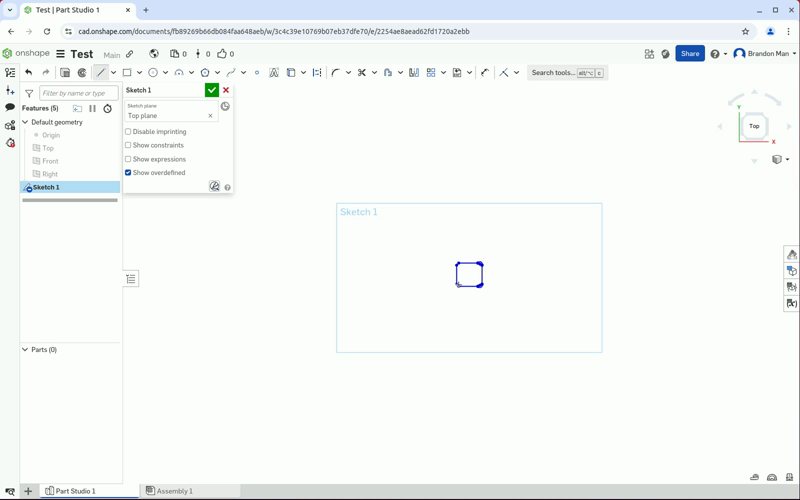
scroll(6)
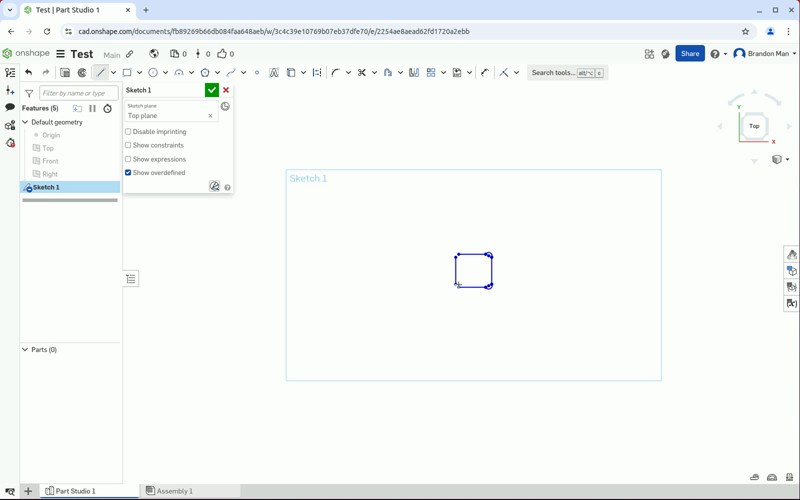
scroll(6)
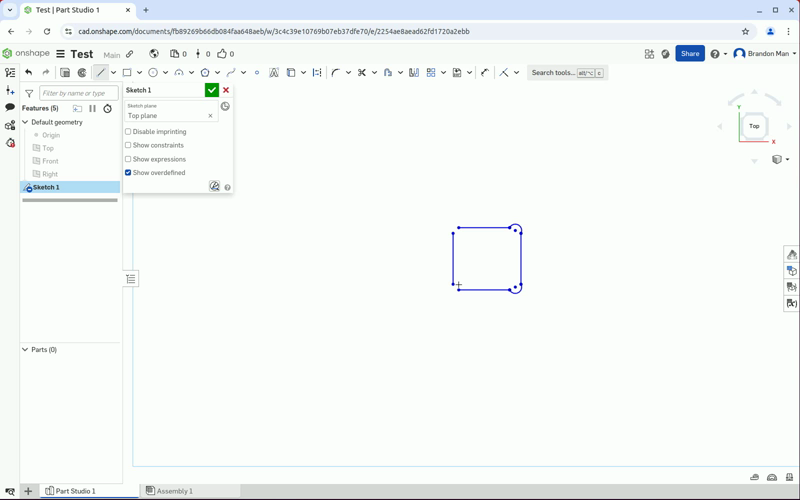
click(458, 284)
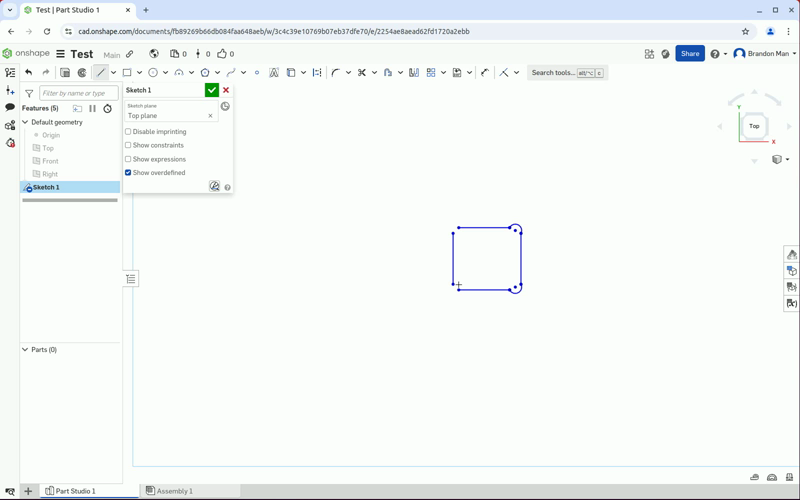
scroll(-6)
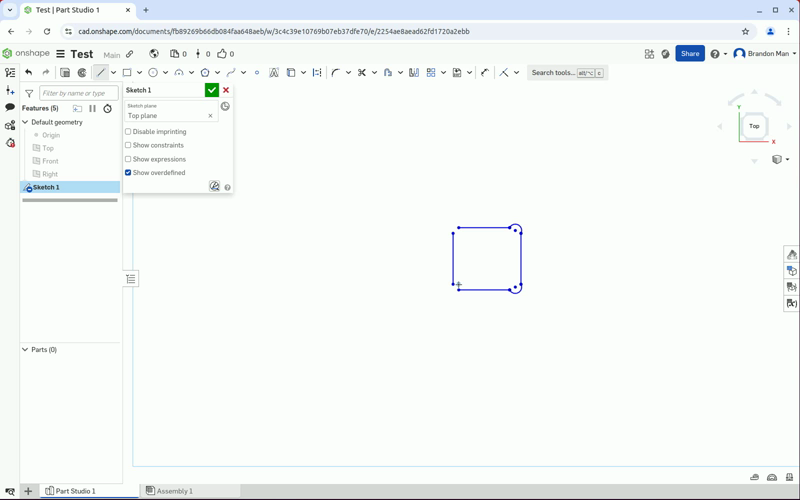
scroll(-6)
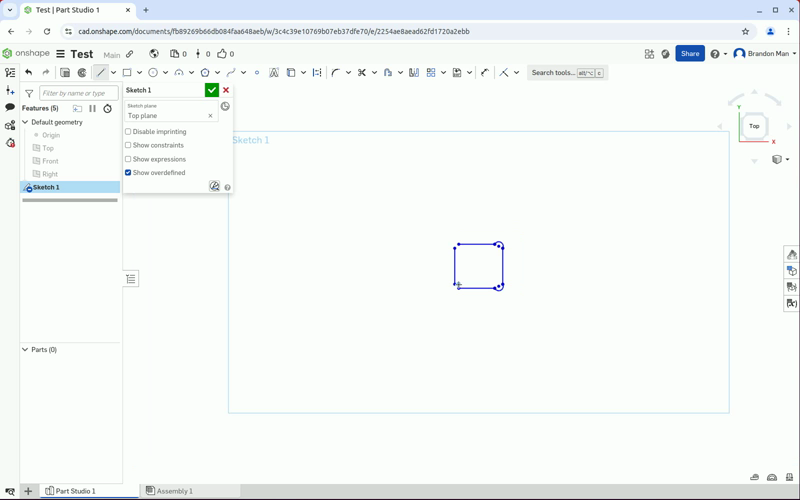
scroll(-6)
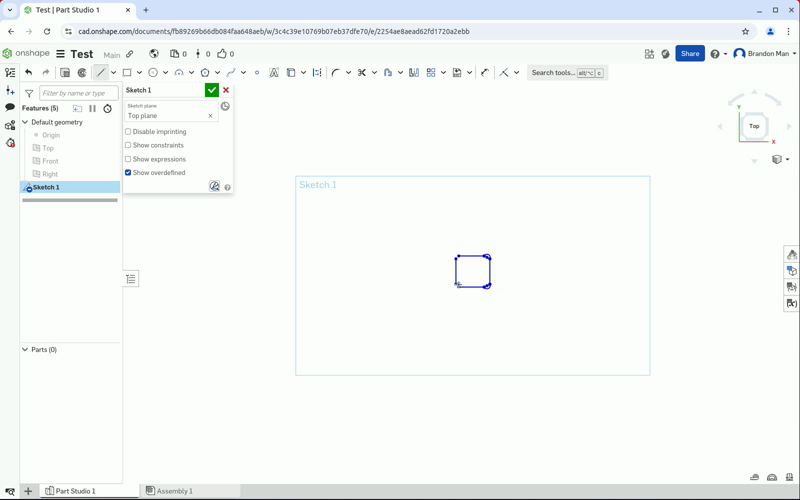
scroll(-6)
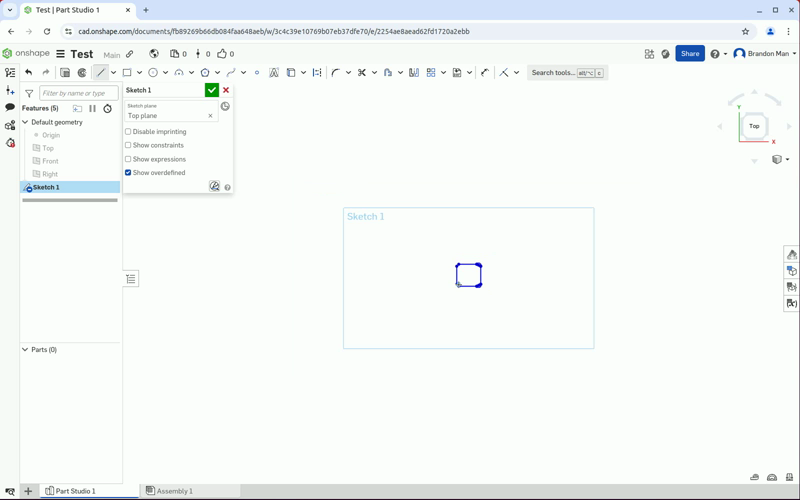
scroll(-6)
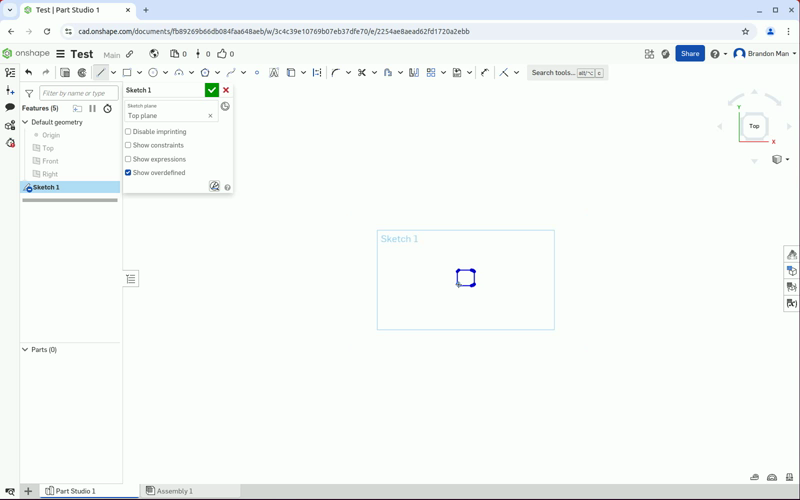
scroll(-6)
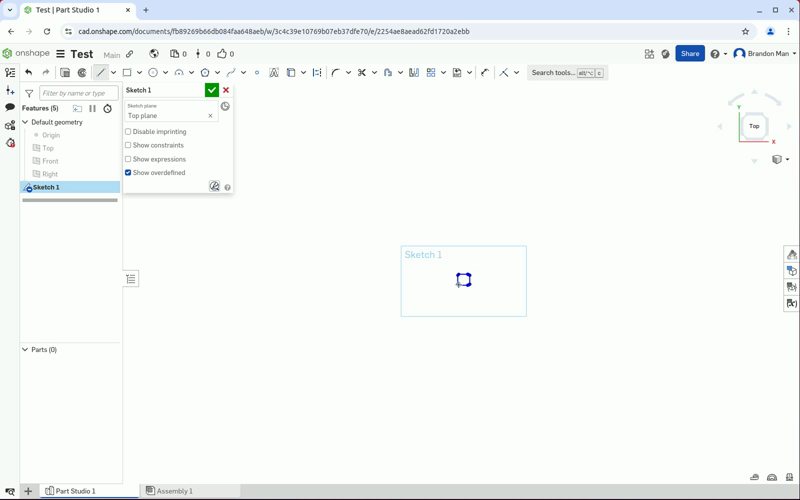
scroll(-6)
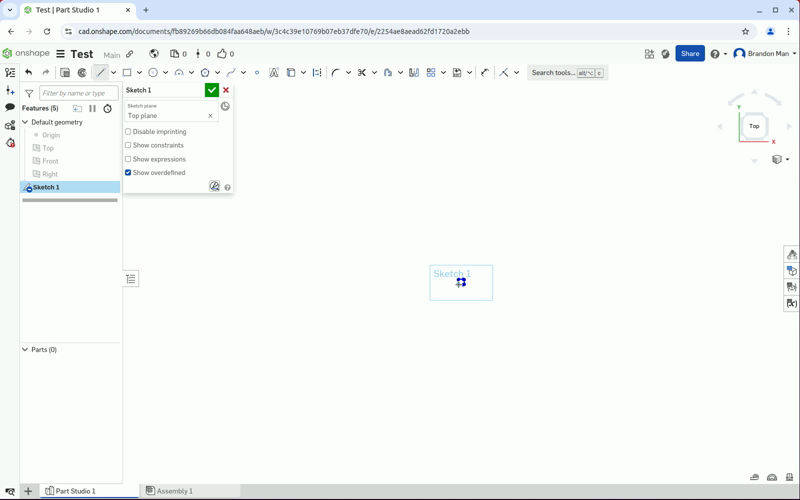
key_up(shift)
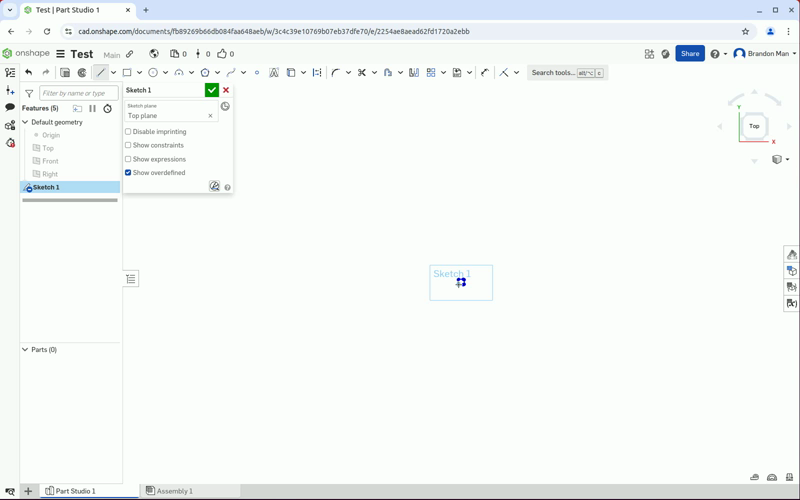
key_down(shift)
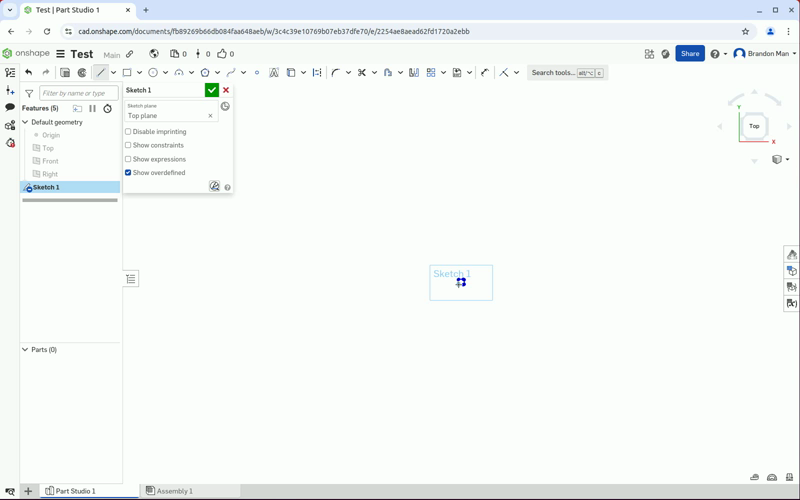
mouse_move(489, 284)
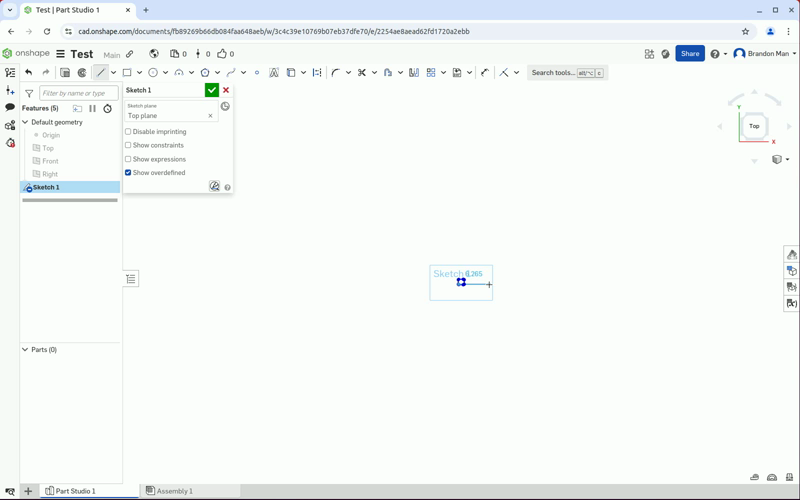
mouse_move(463, 284)
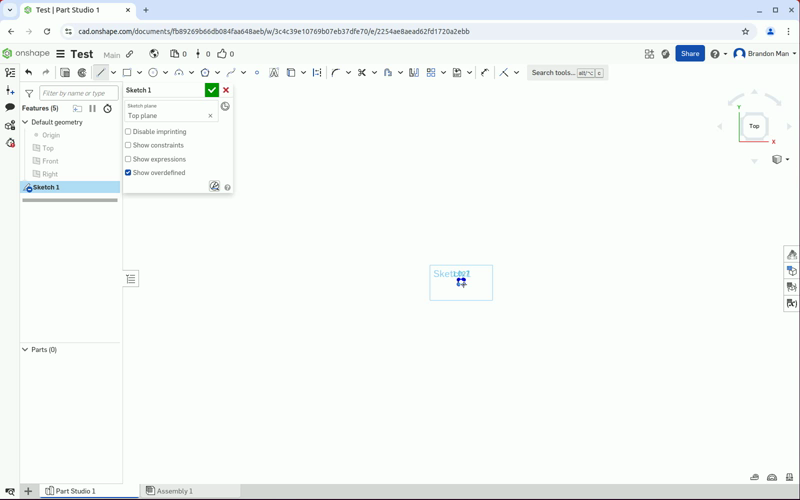
scroll(6)
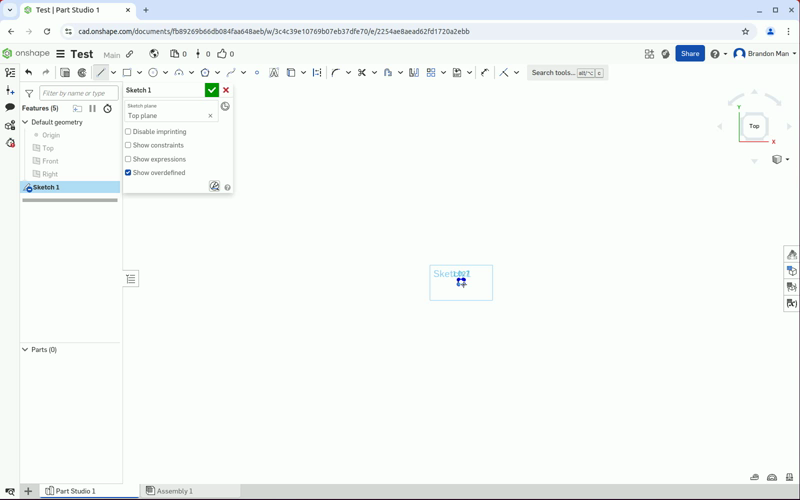
scroll(6)
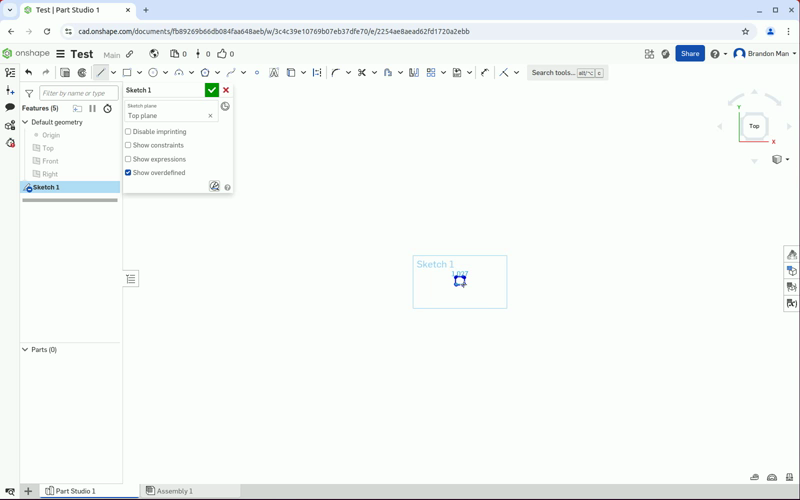
scroll(6)
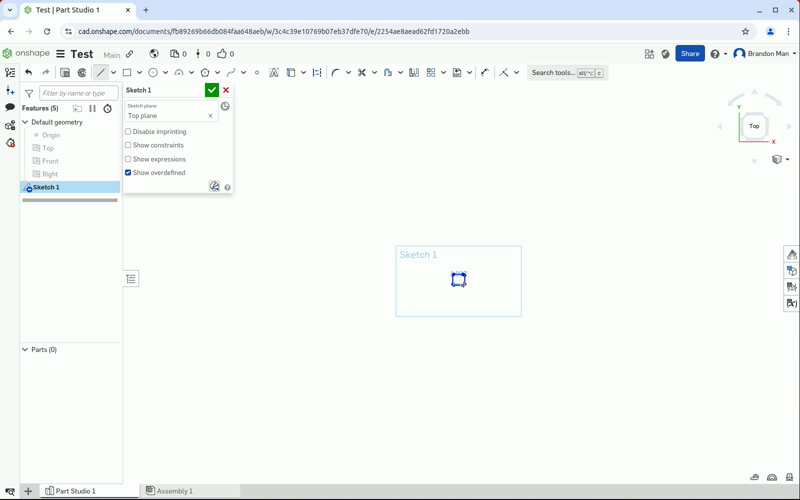
scroll(6)
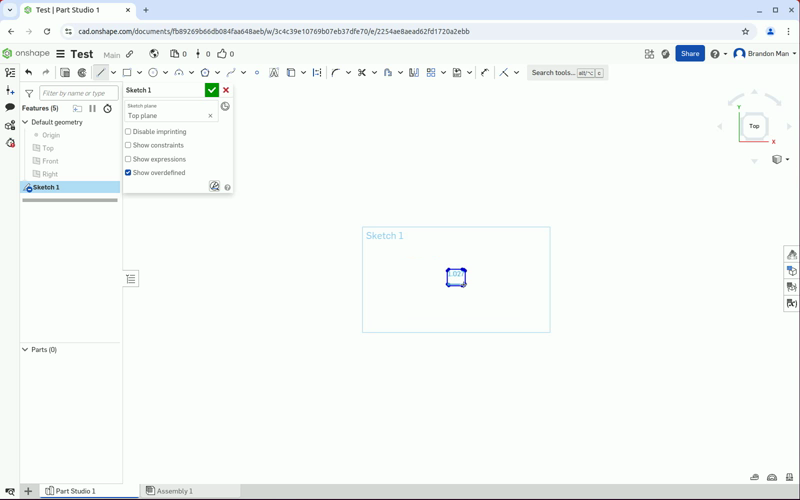
scroll(6)
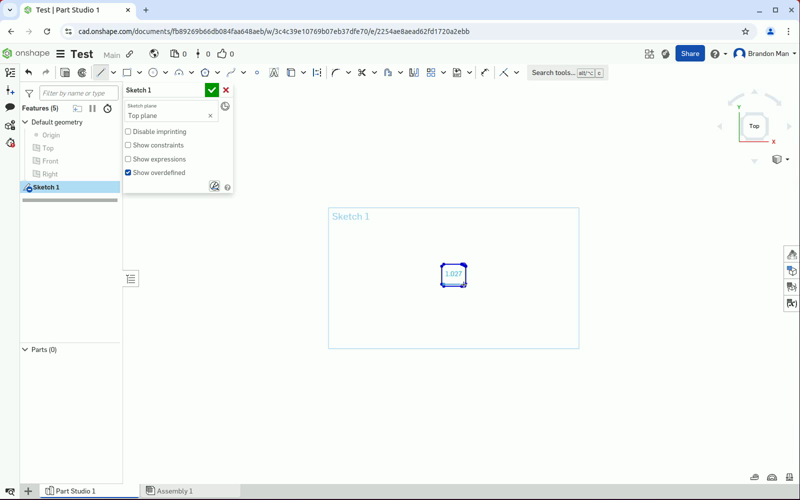
scroll(6)
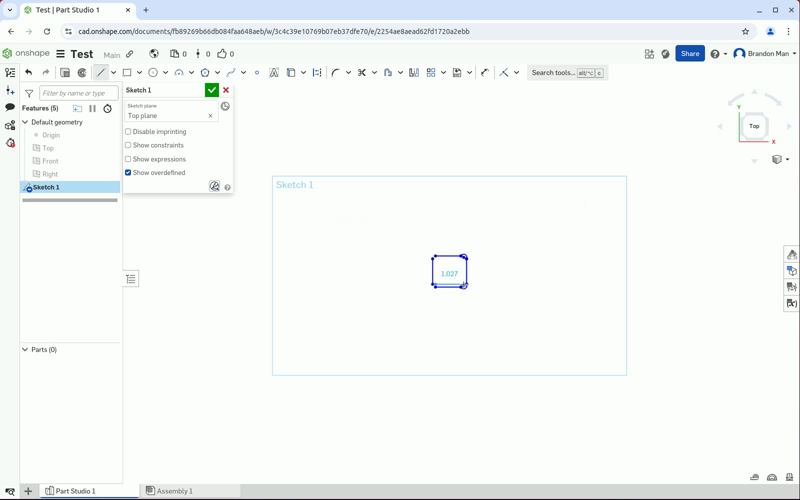
scroll(6)
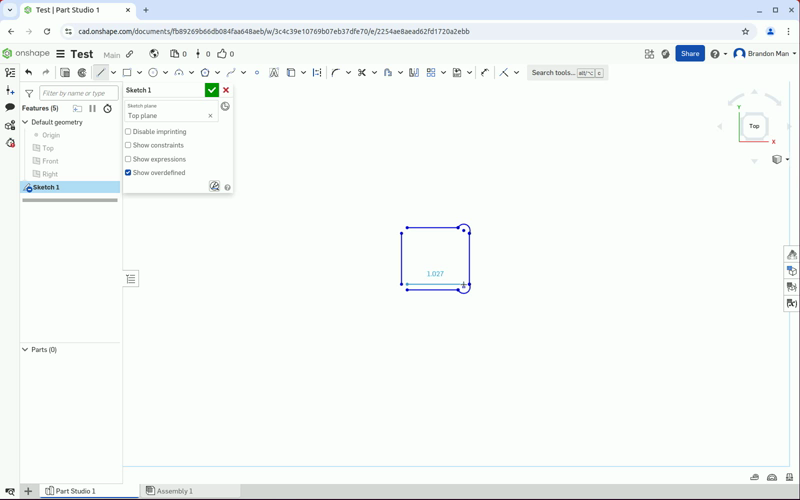
click(463, 284)
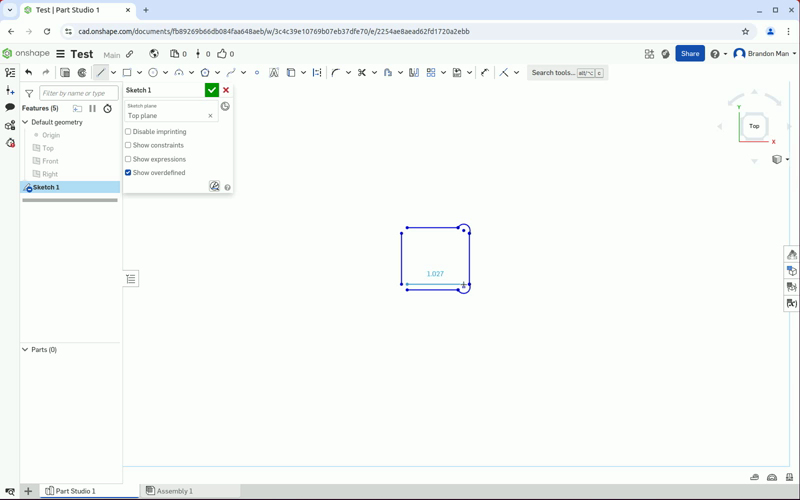
scroll(-6)
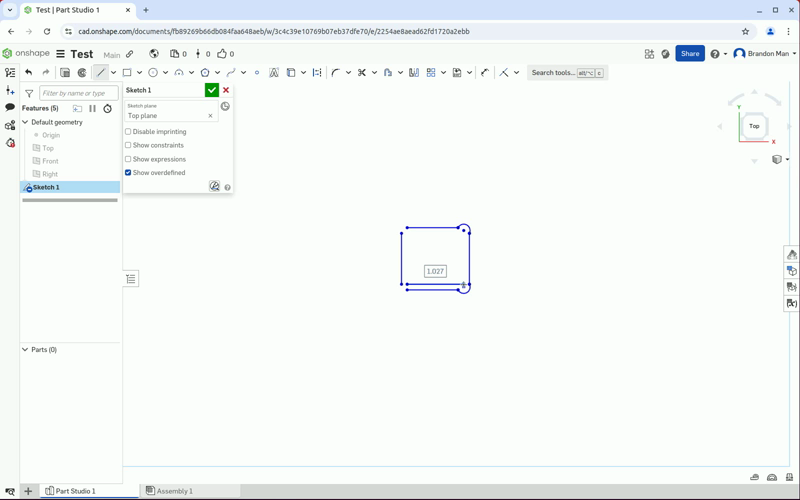
scroll(-6)
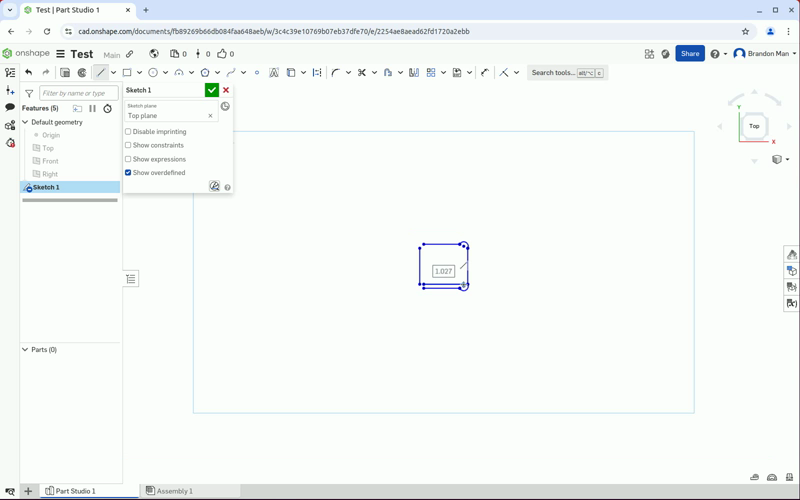
scroll(-6)
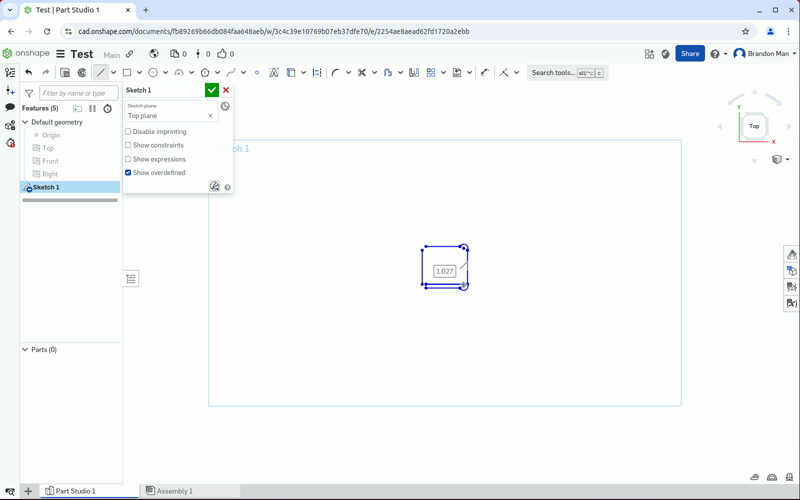
scroll(-6)
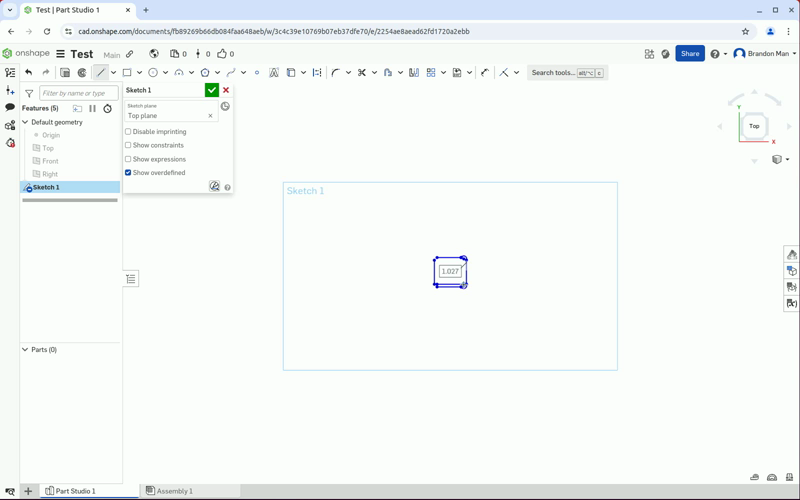
scroll(-6)
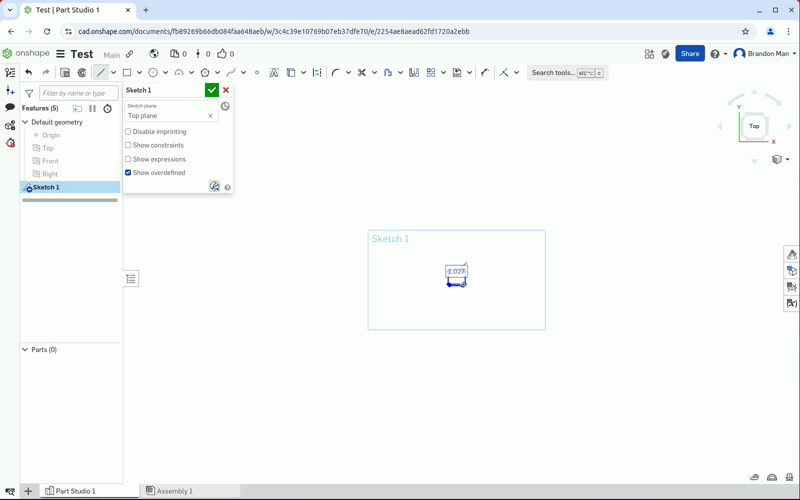
scroll(-6)
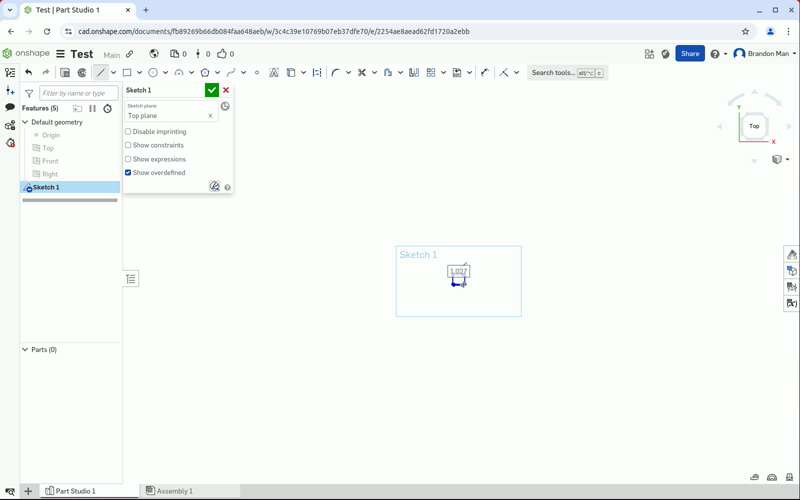
scroll(-6)
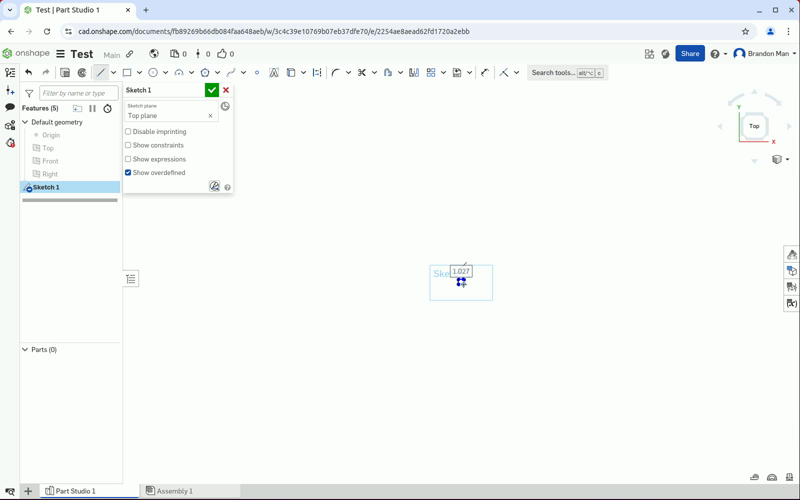
key_up(shift)
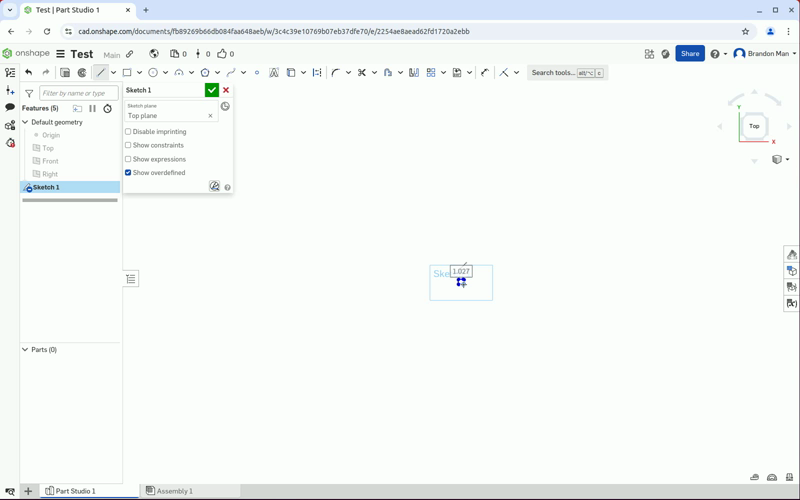
key_down(shift)
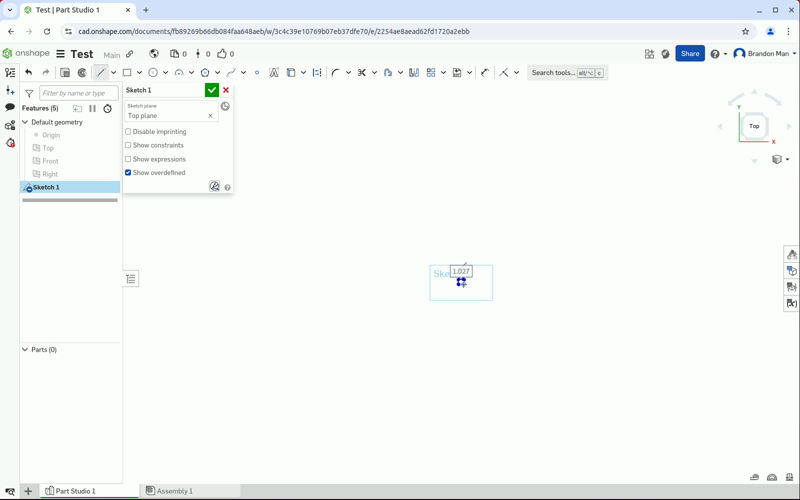
mouse_move(493, 284)
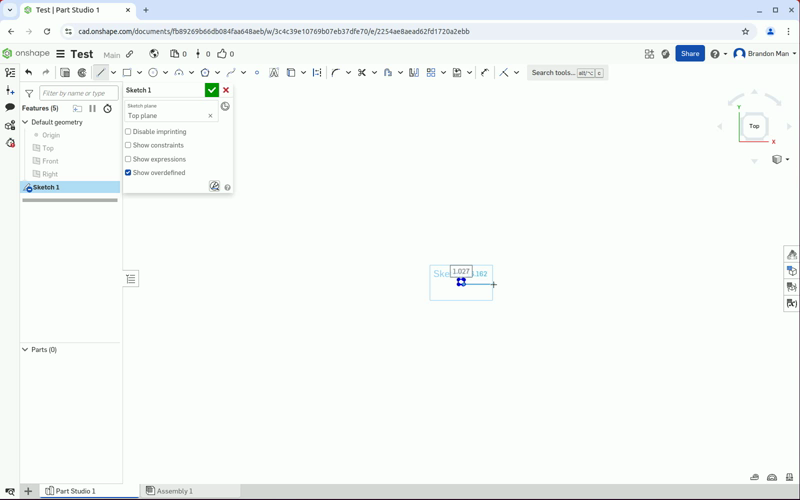
mouse_move(463, 279)
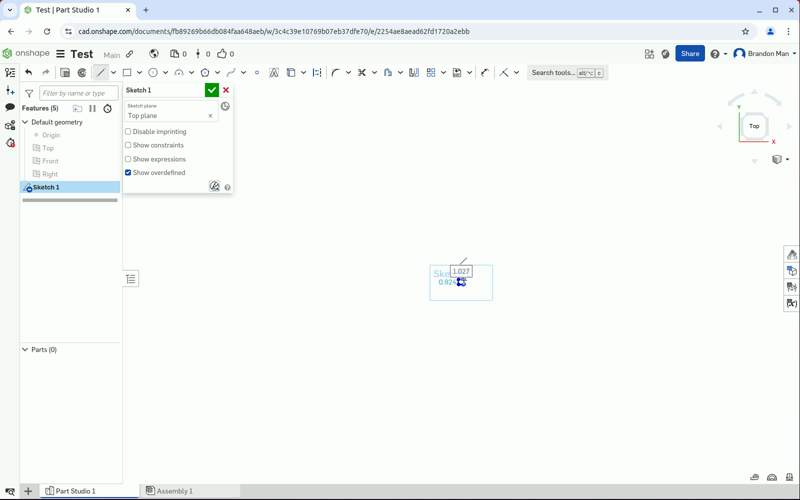
scroll(6)
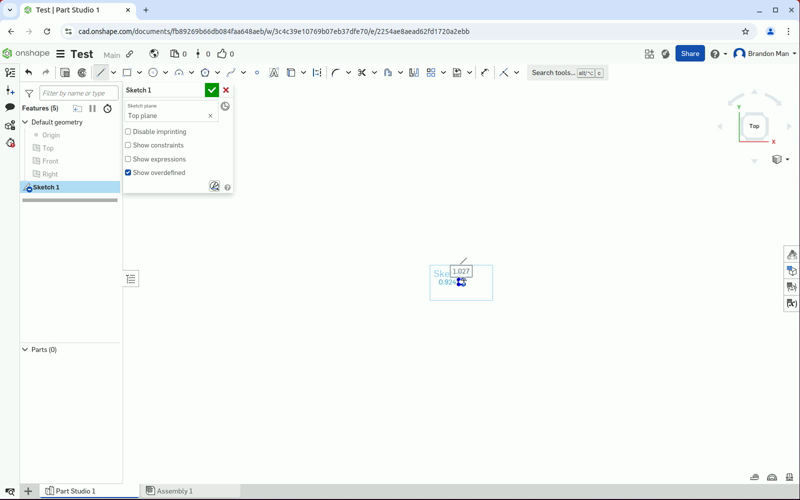
scroll(6)
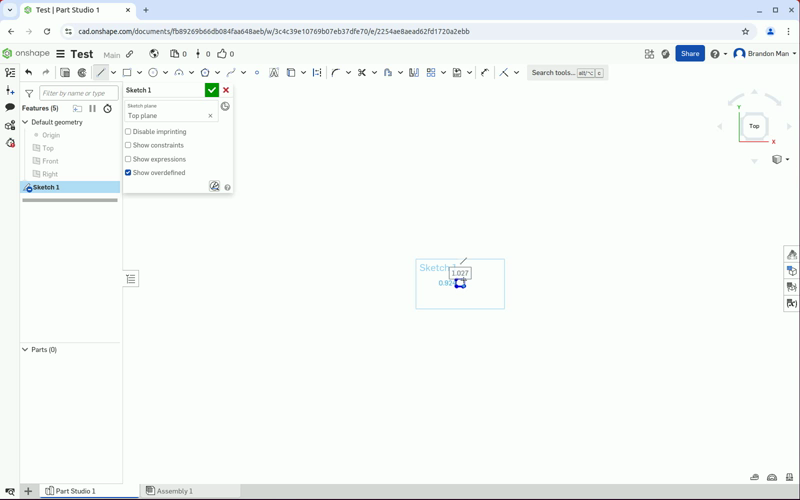
scroll(6)
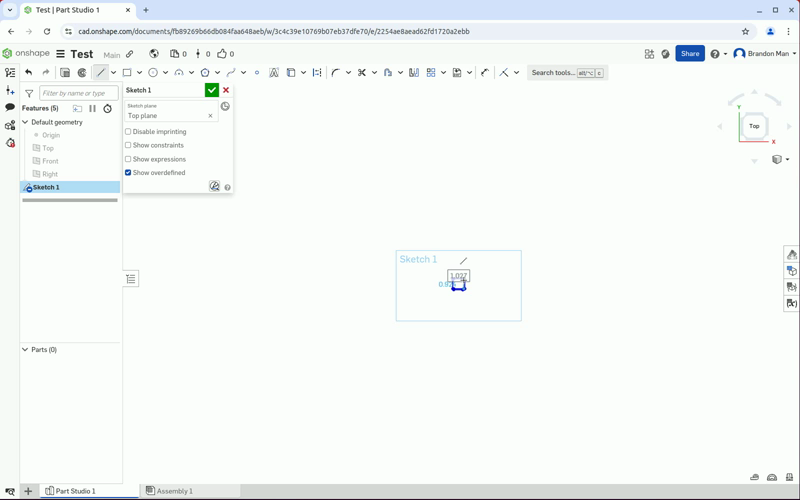
scroll(6)
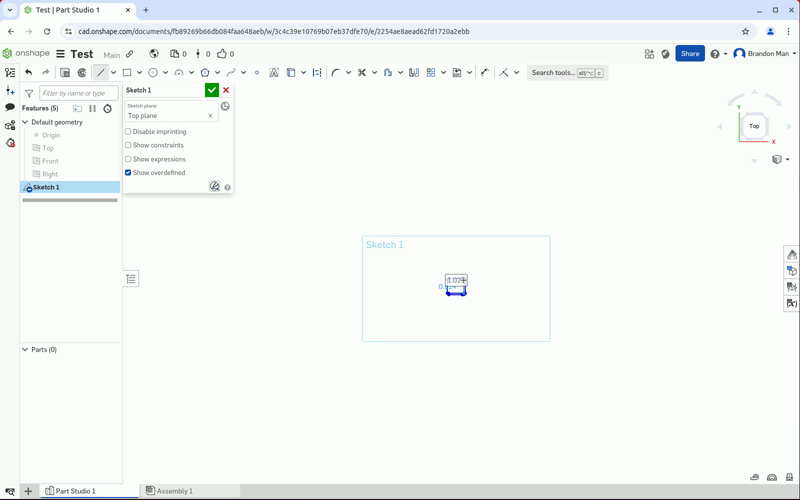
scroll(6)
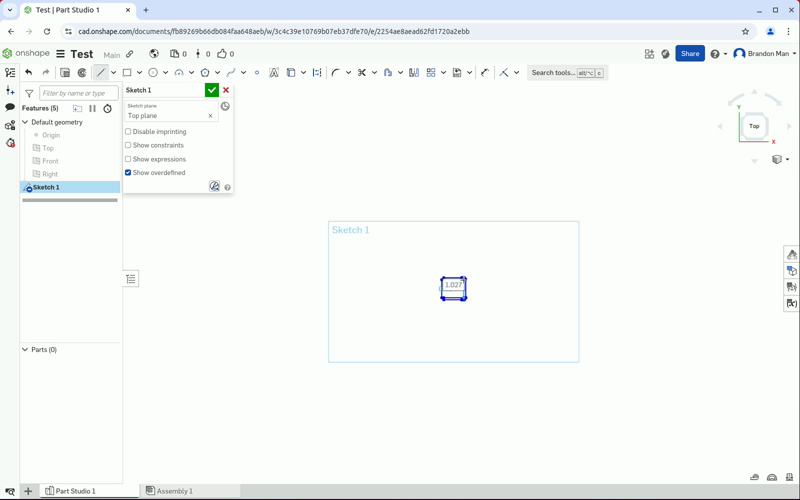
scroll(6)
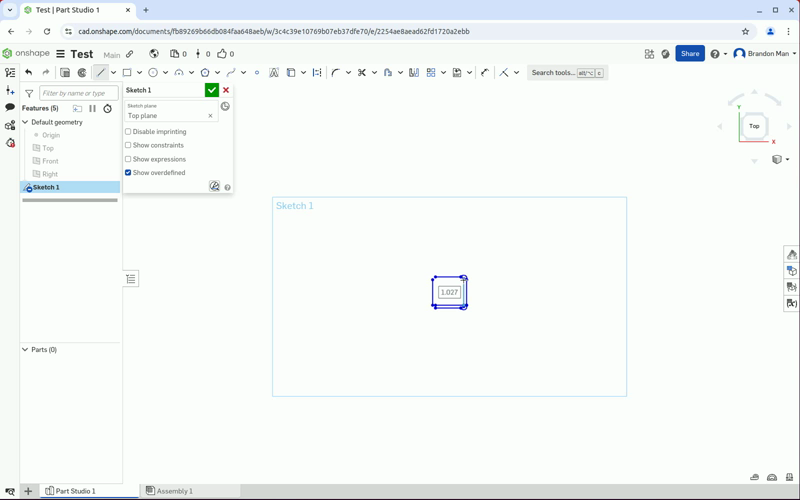
scroll(6)
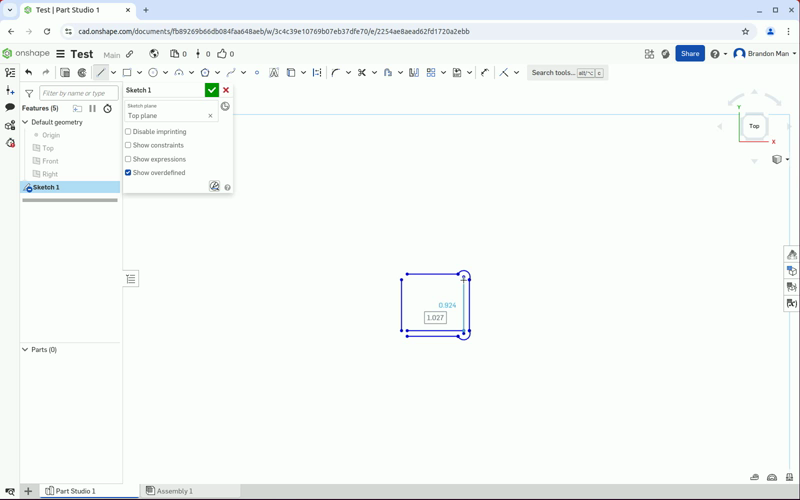
click(463, 279)
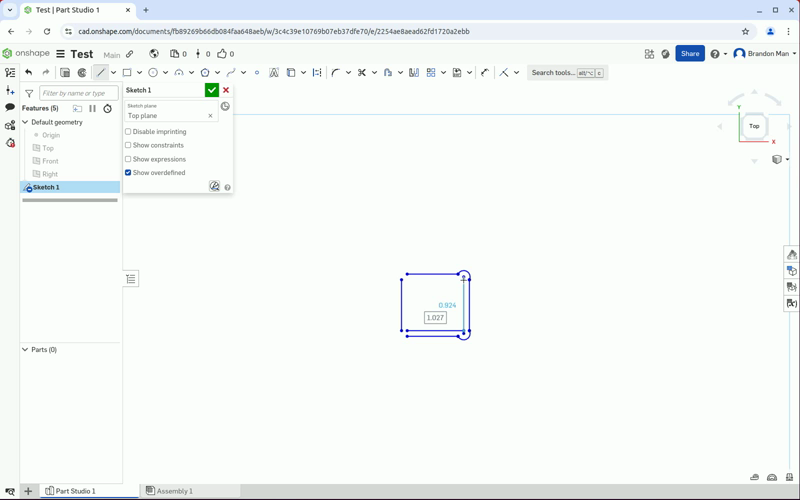
scroll(-6)
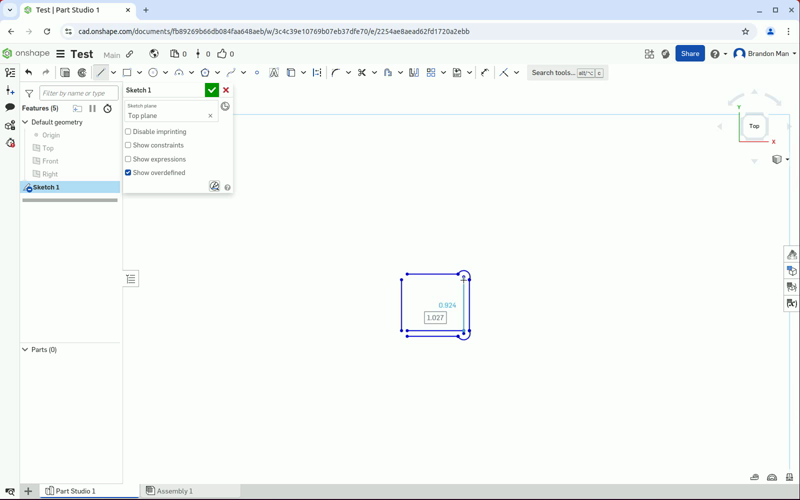
scroll(-6)
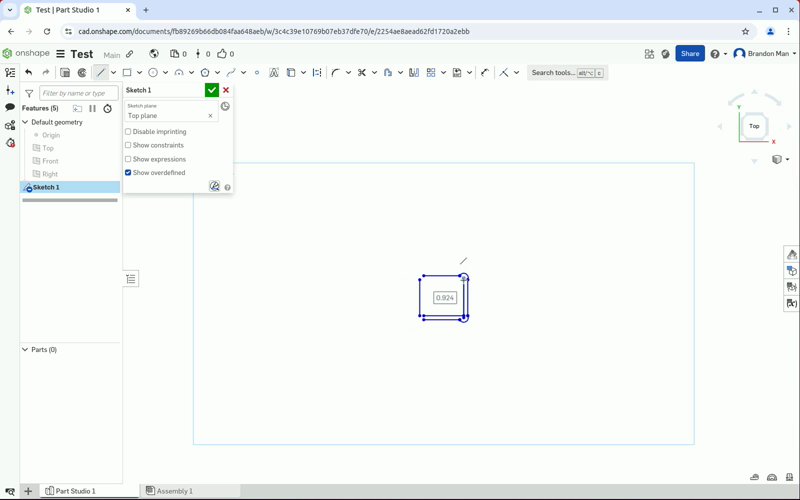
scroll(-6)
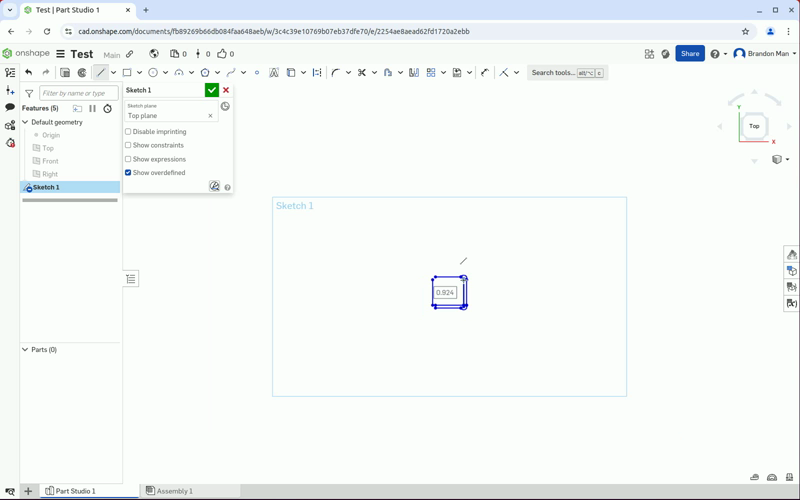
scroll(-6)
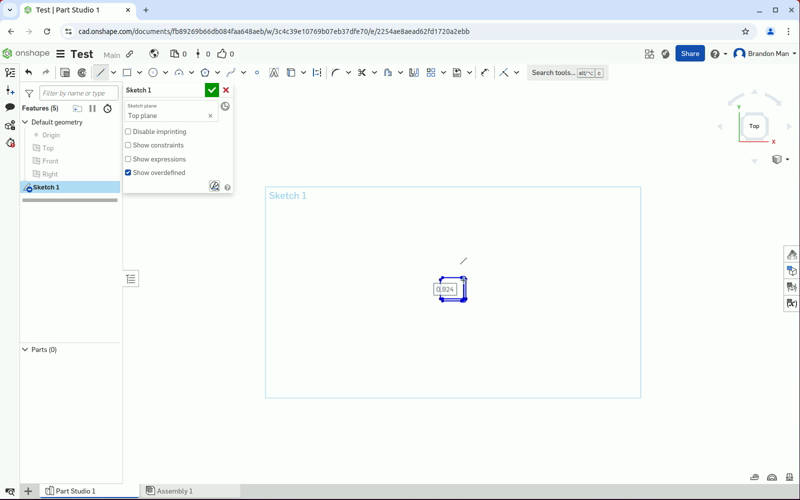
scroll(-6)
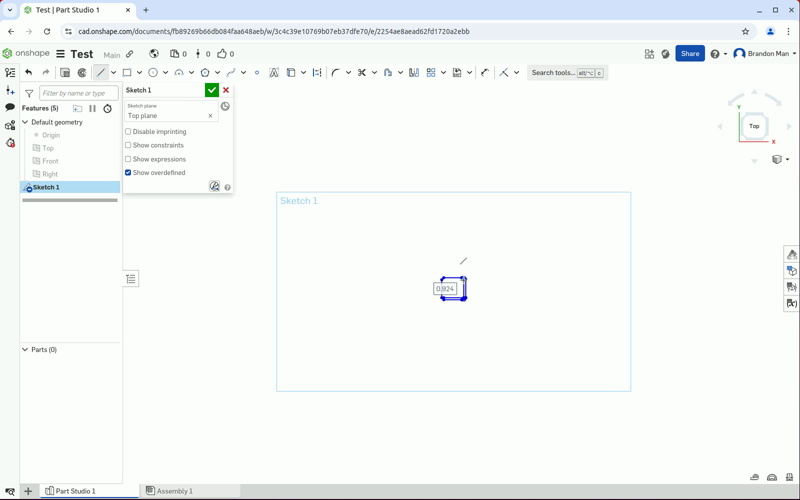
scroll(-6)
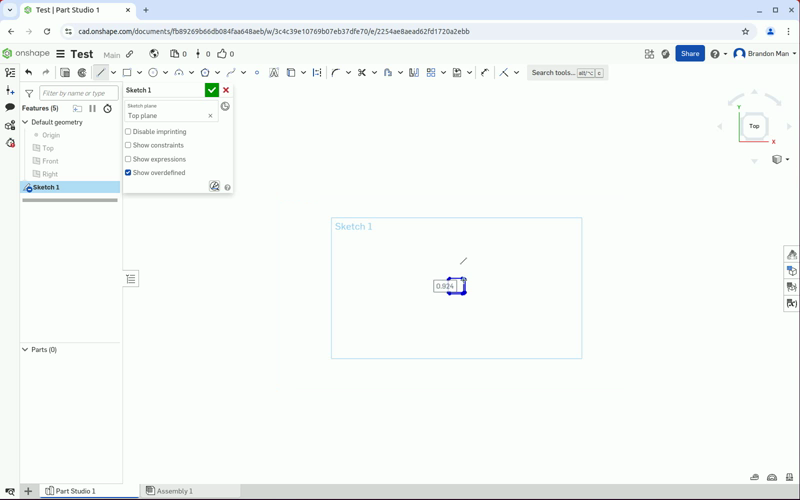
scroll(-6)
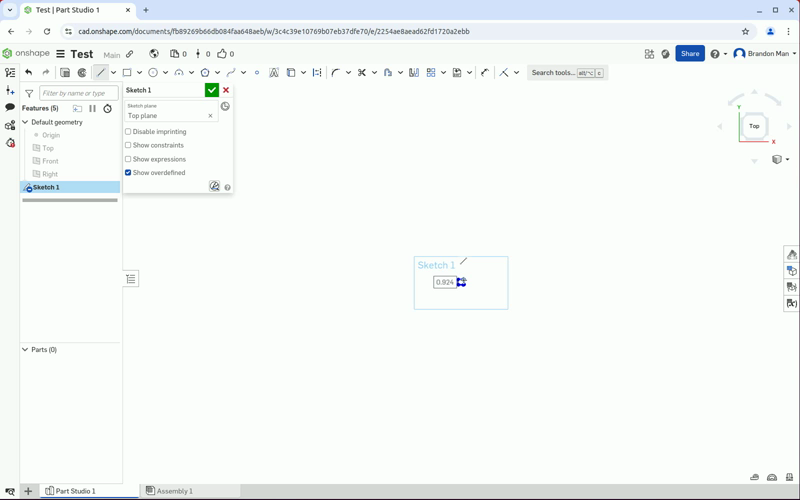
key_up(shift)
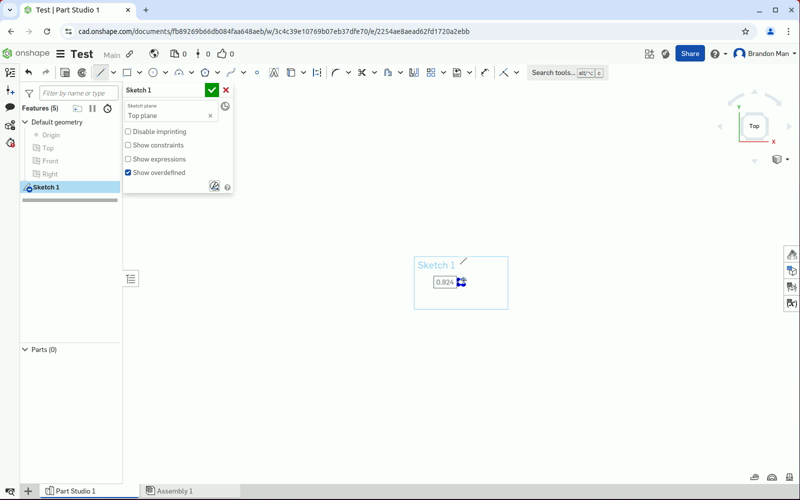
key_down(shift)
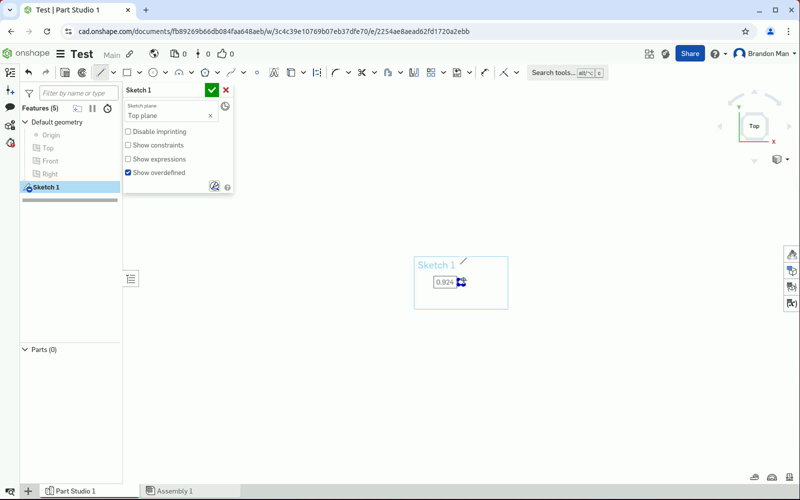
mouse_move(493, 279)
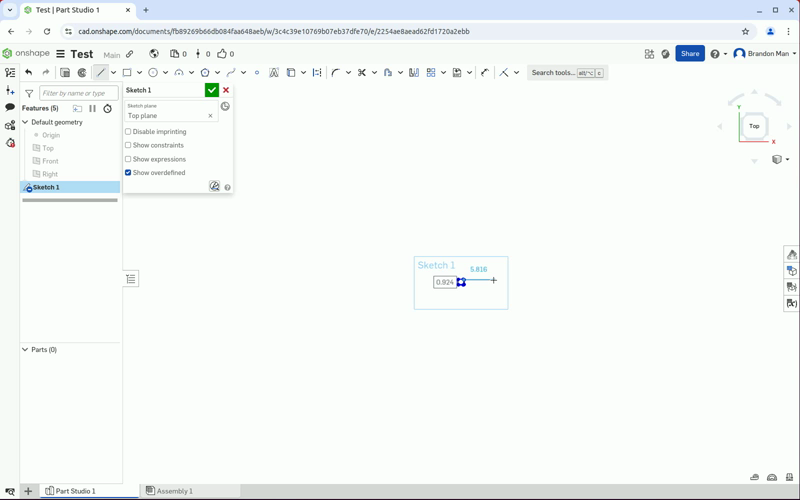
mouse_move(458, 279)
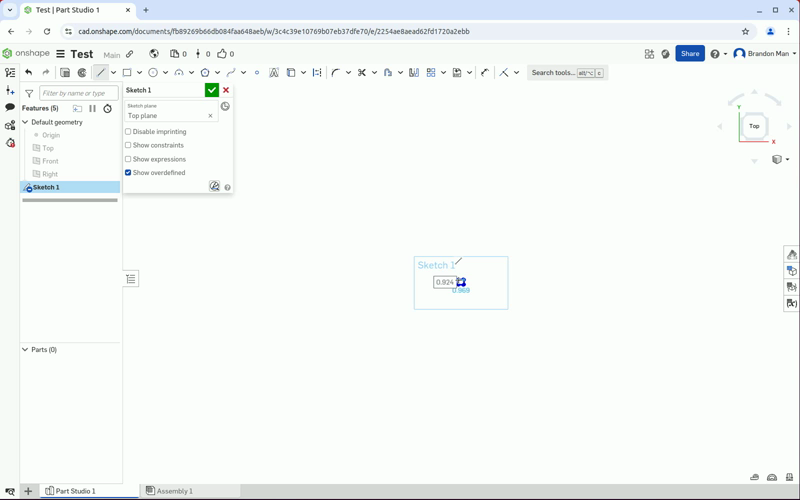
scroll(6)
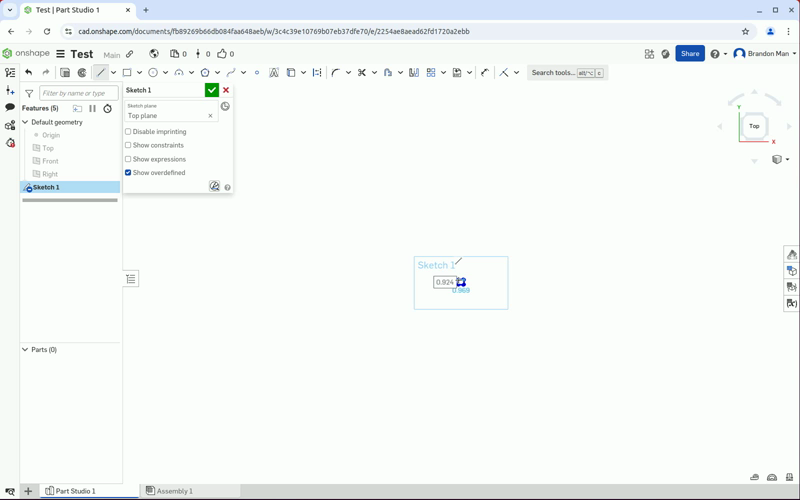
scroll(6)
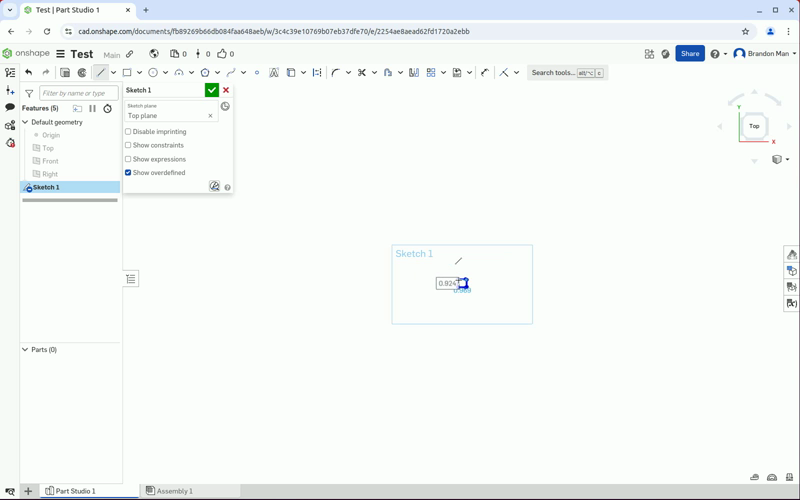
scroll(6)
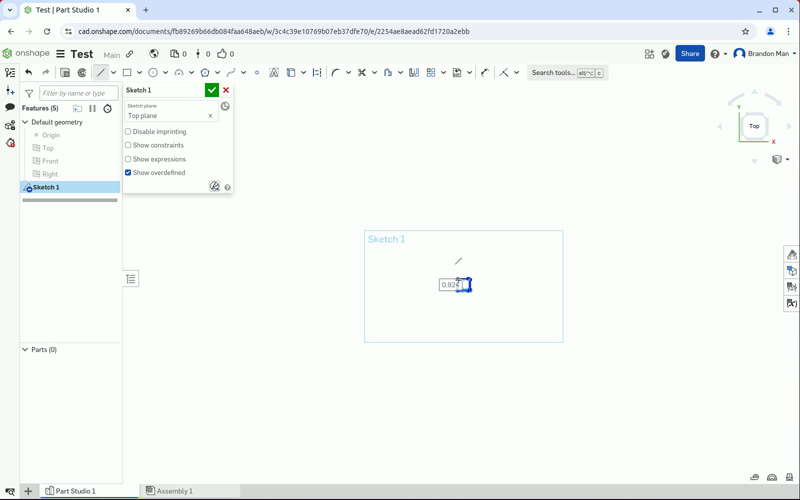
scroll(6)
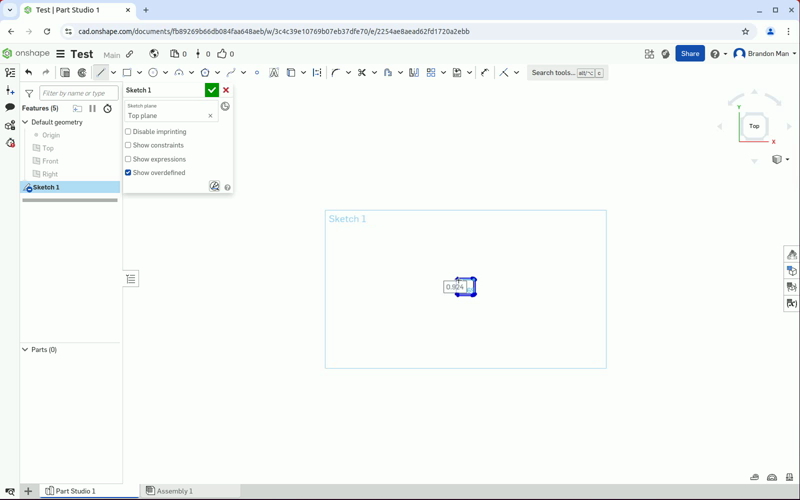
scroll(6)
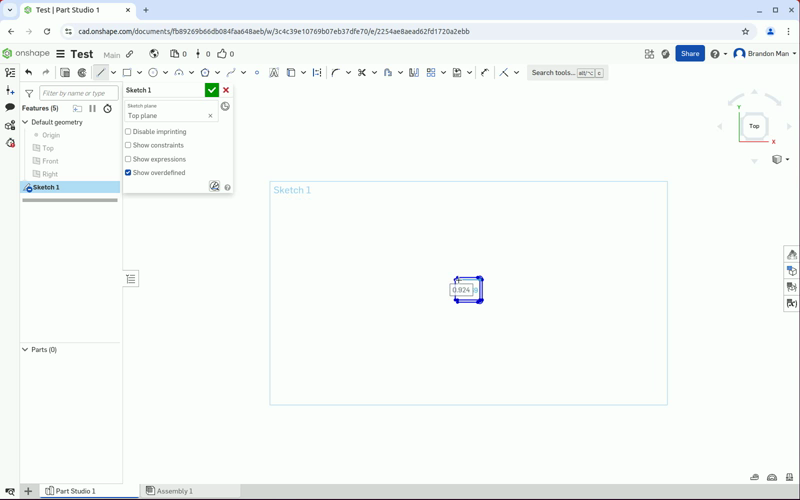
scroll(6)
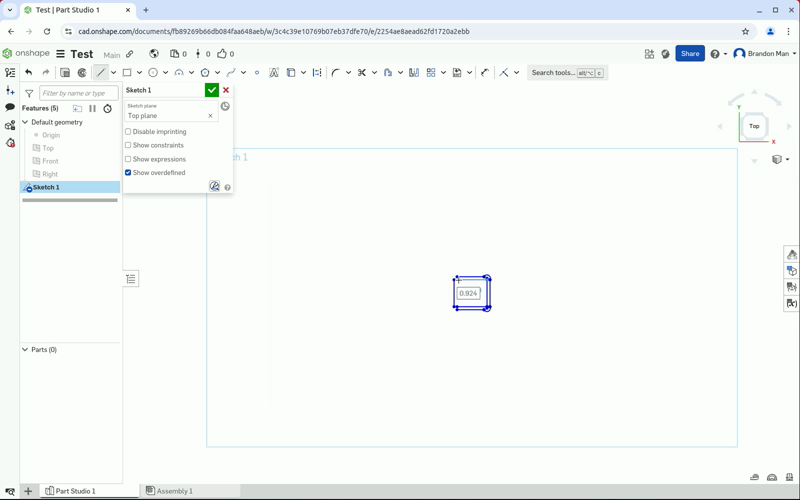
scroll(6)
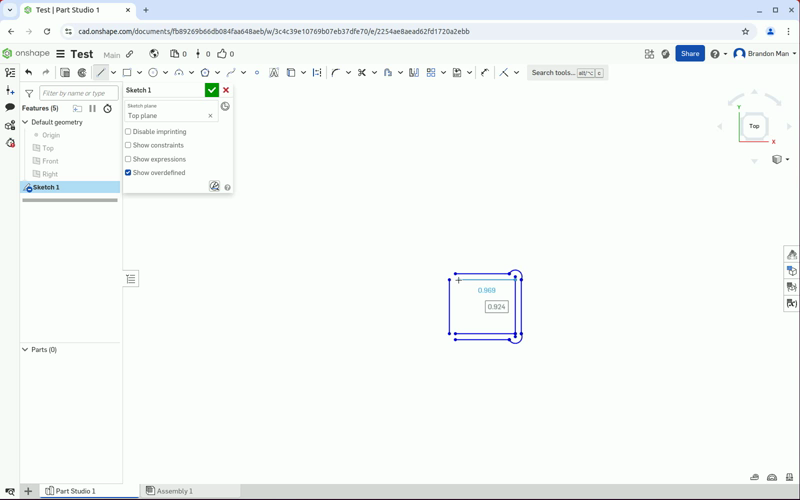
click(458, 279)
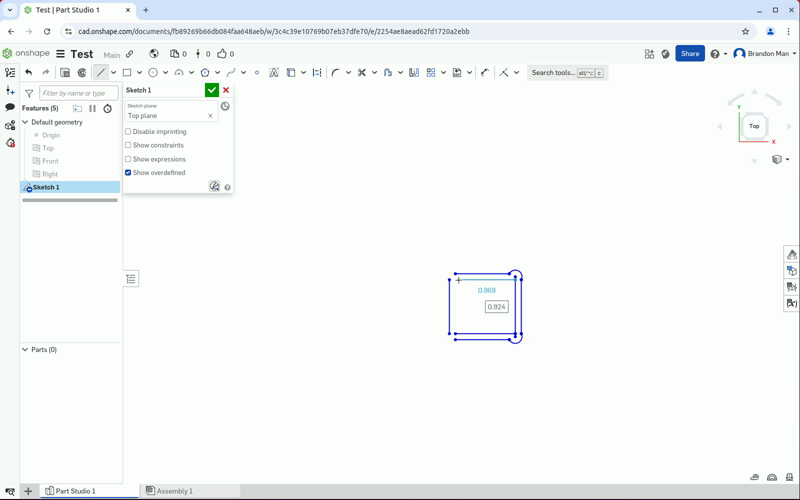
scroll(-6)
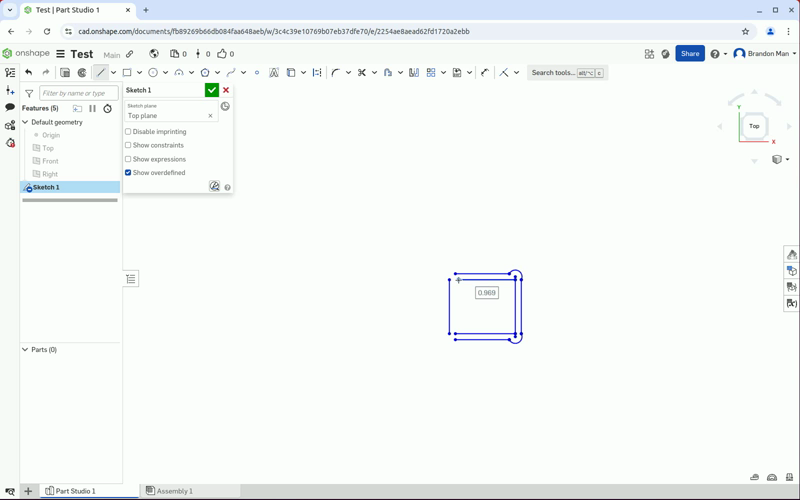
scroll(-6)
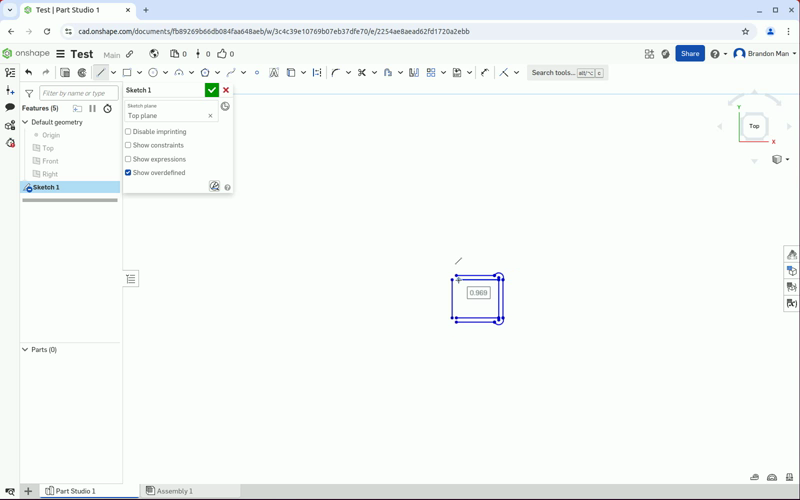
scroll(-6)
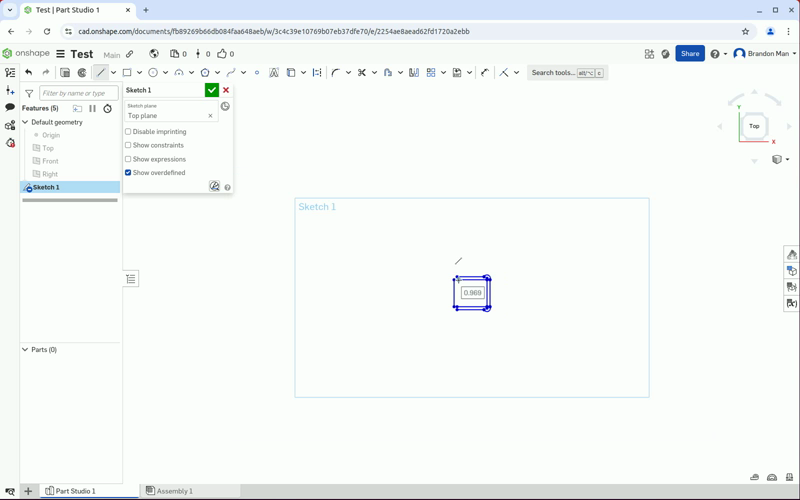
scroll(-6)
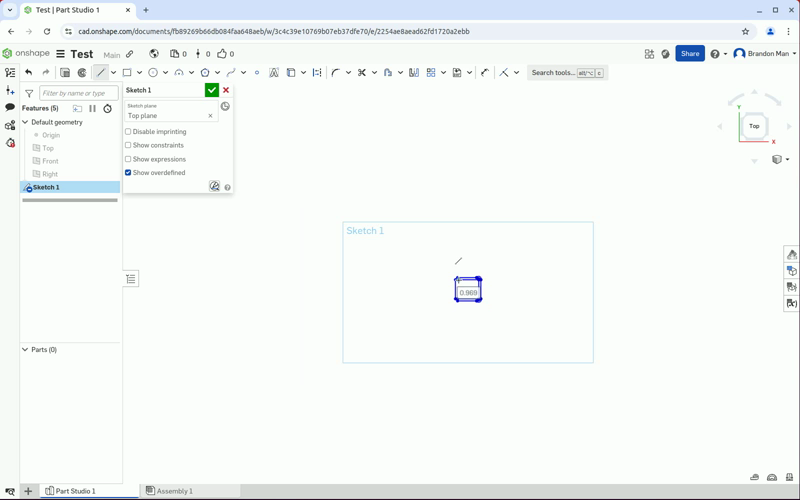
scroll(-6)
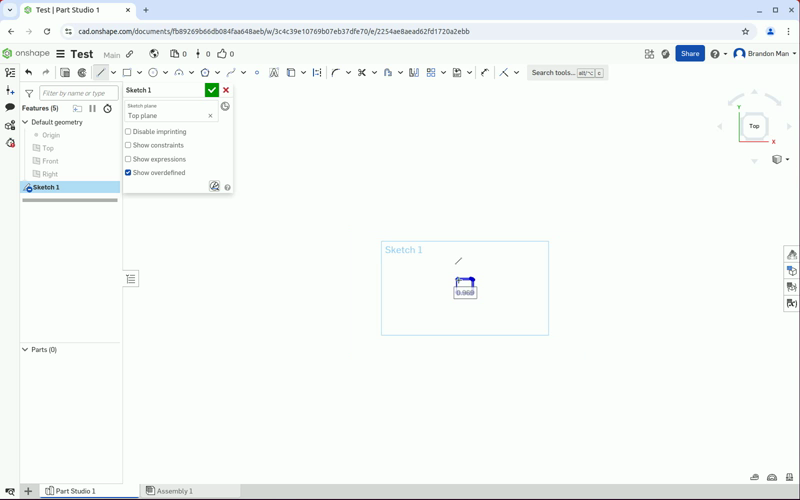
scroll(-6)
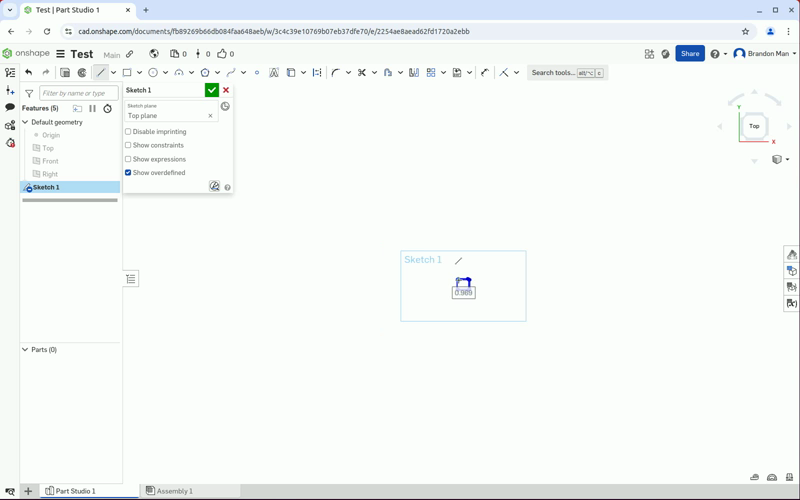
scroll(-6)
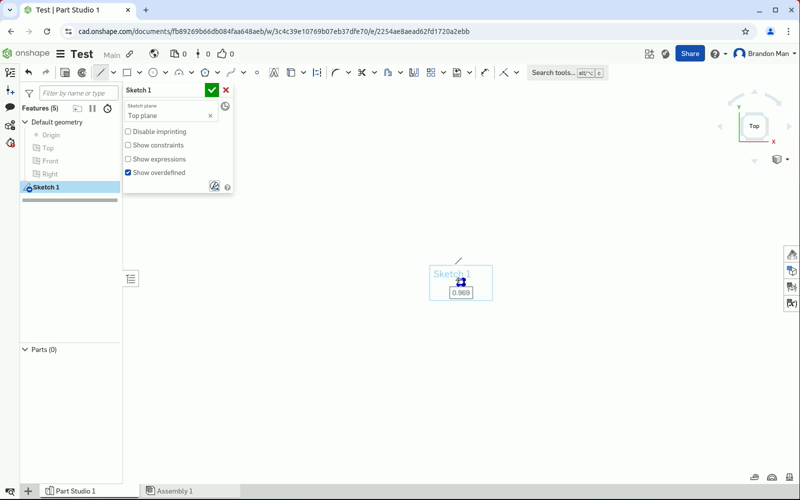
key_up(shift)
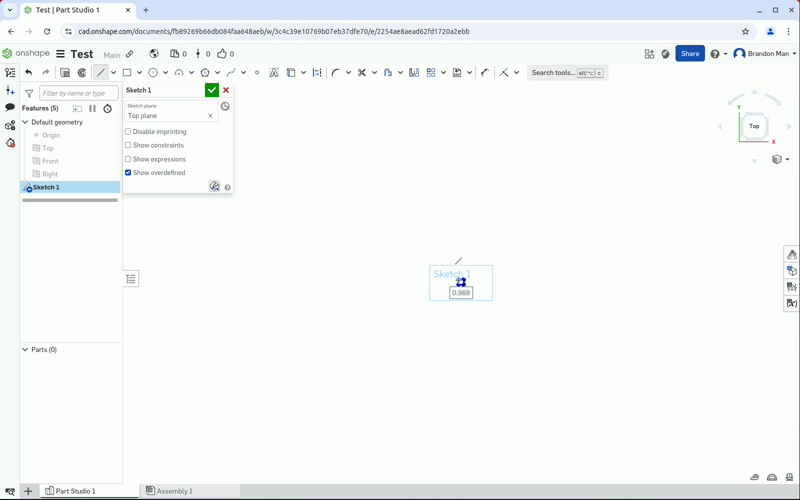
mouse_move(489, 279)
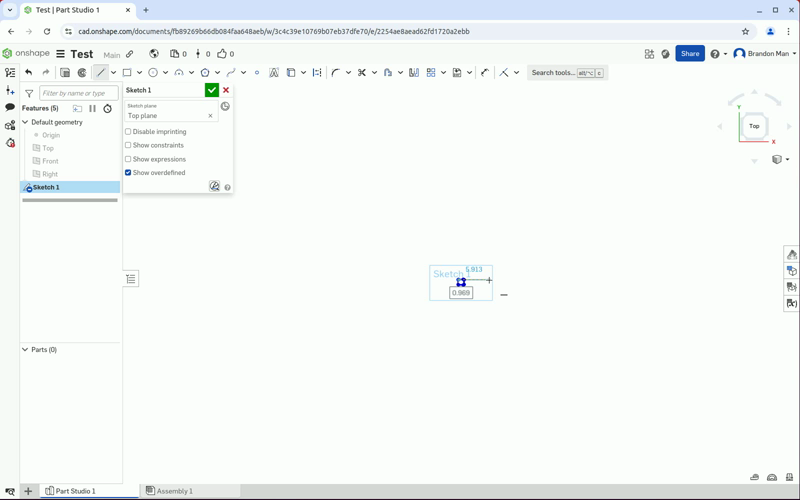
key_down(shift)
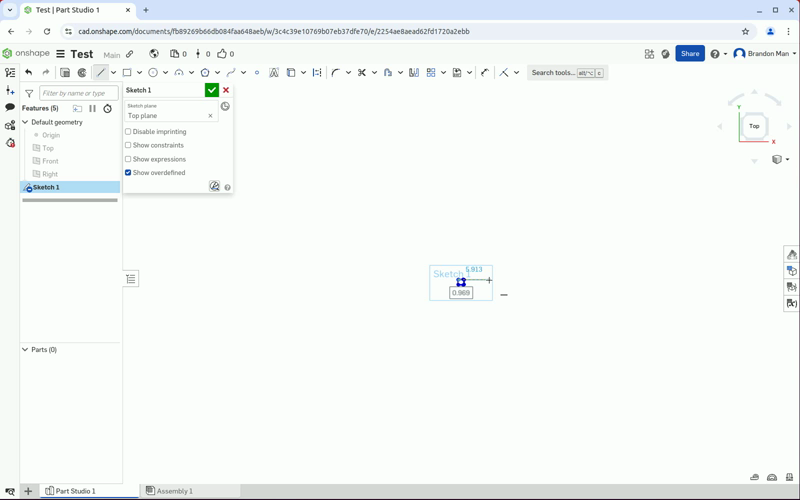
mouse_move(458, 284)
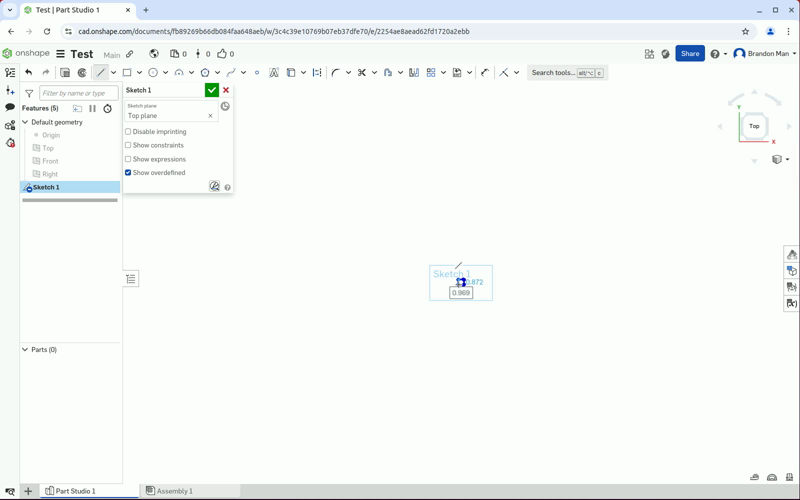
scroll(6)
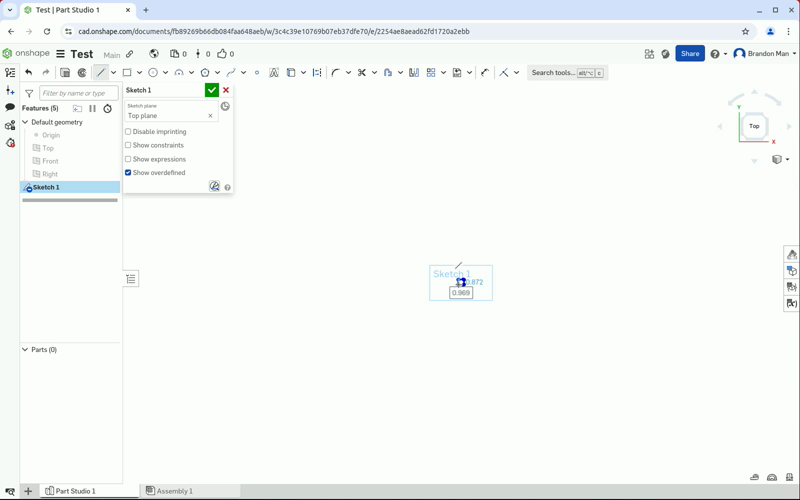
scroll(6)
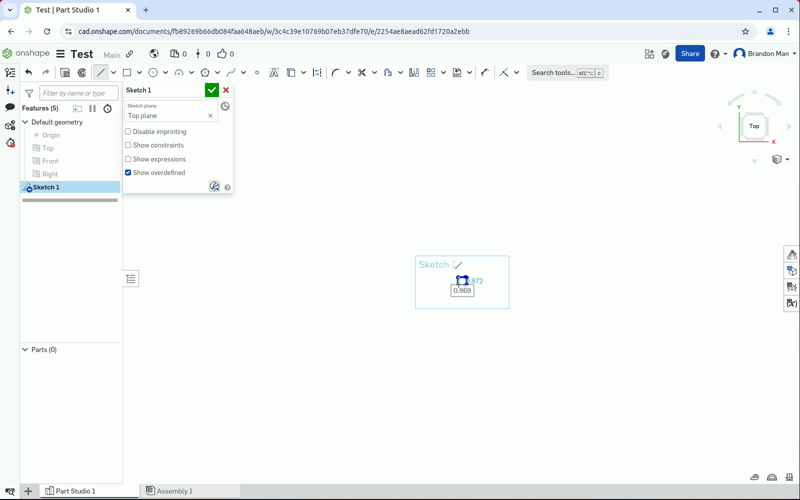
scroll(6)
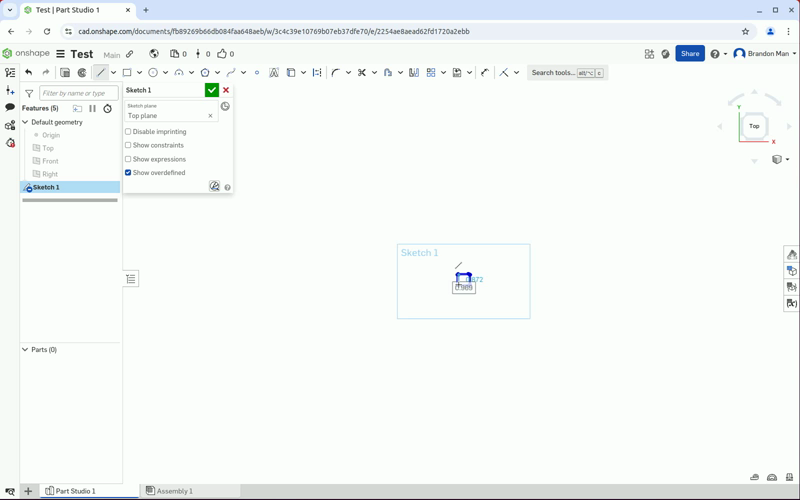
scroll(6)
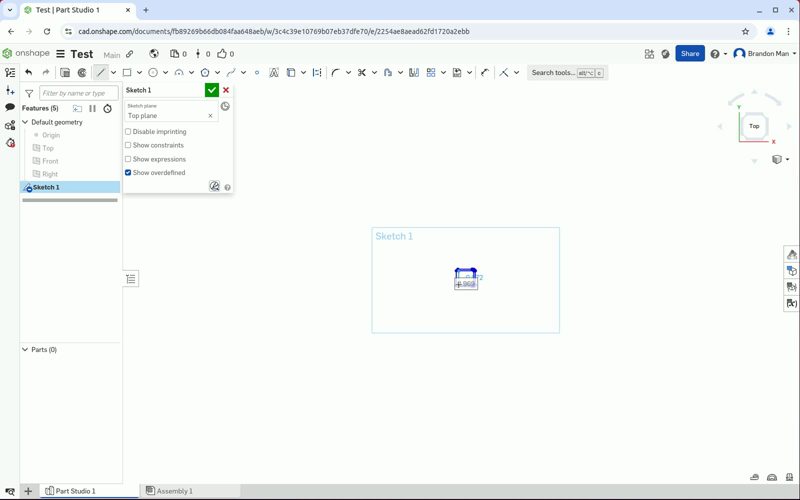
scroll(6)
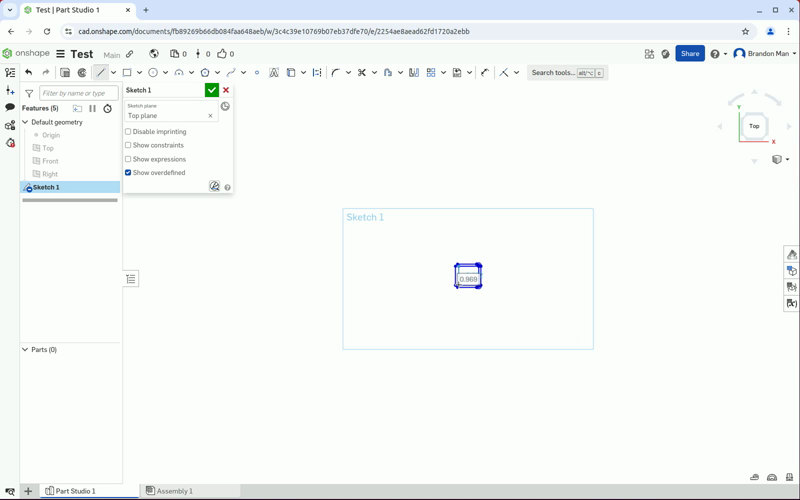
scroll(6)
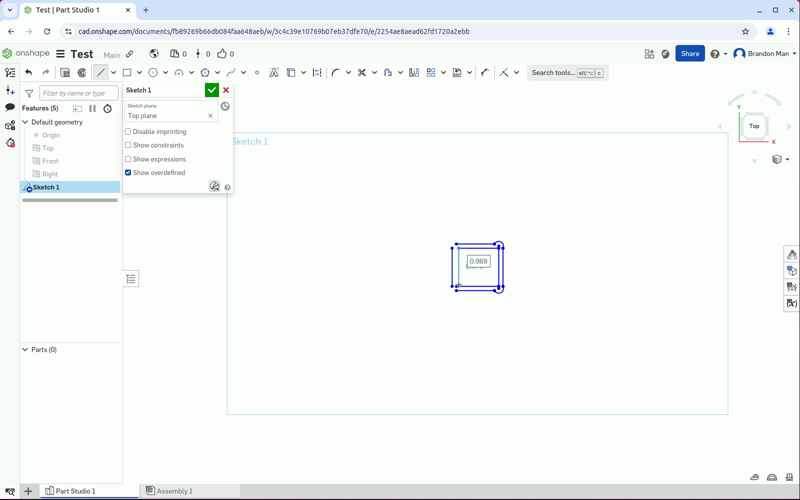
scroll(6)
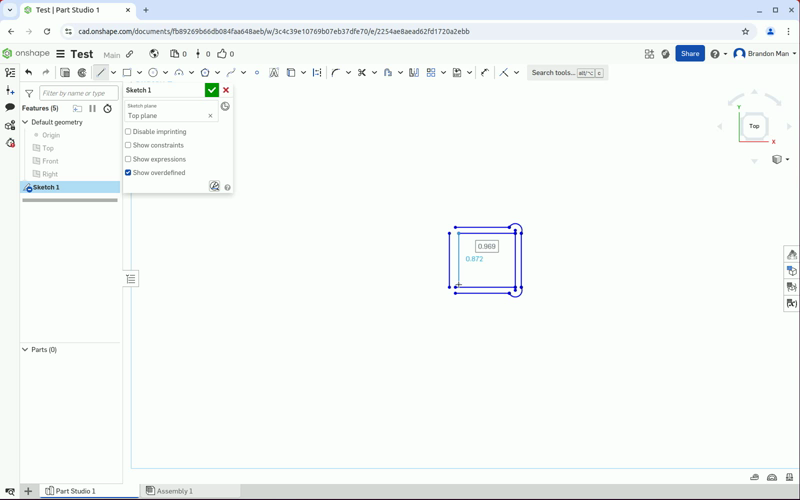
key_up(shift)
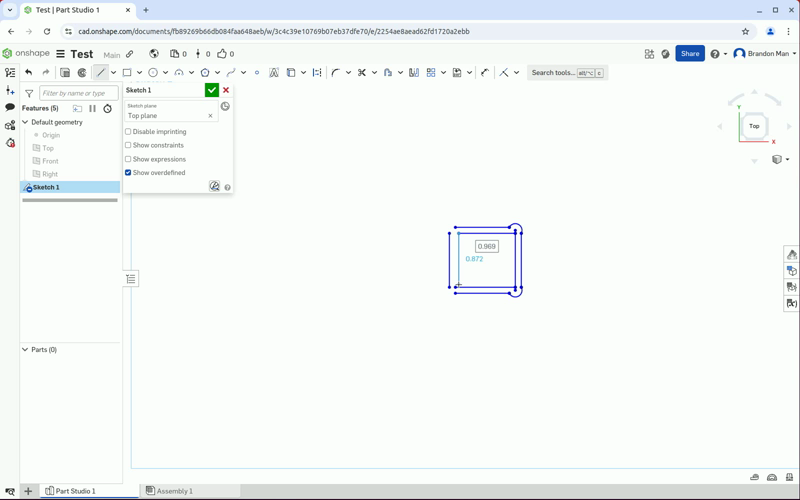
click(458, 284)
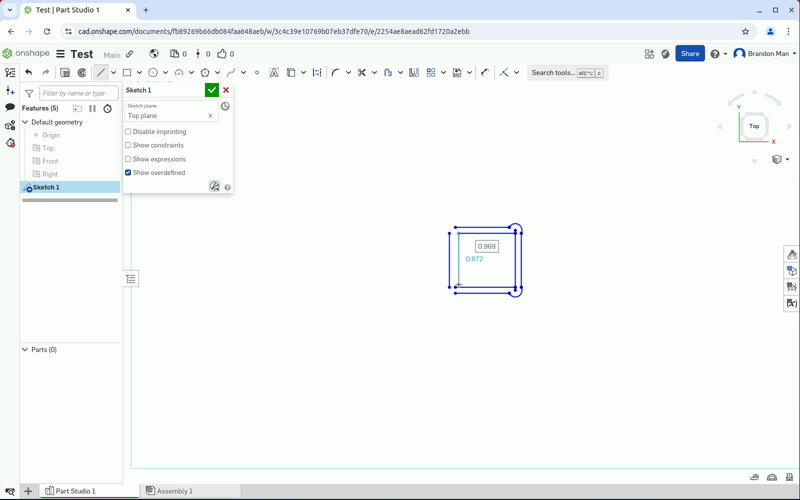
scroll(-6)
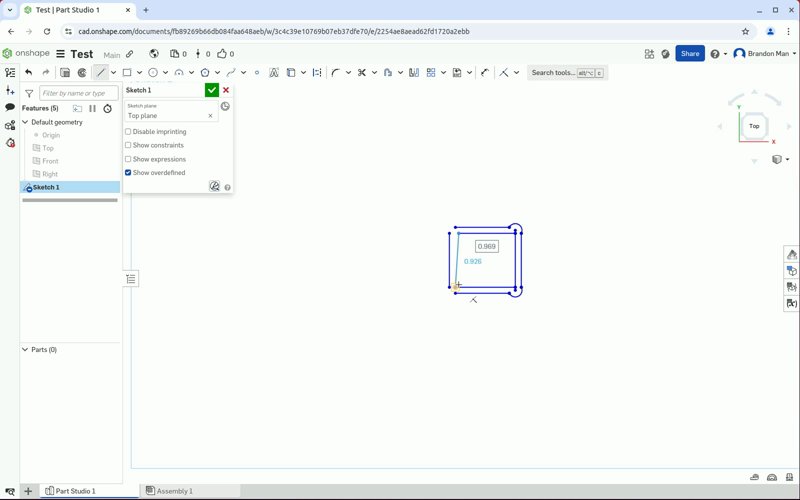
scroll(-6)
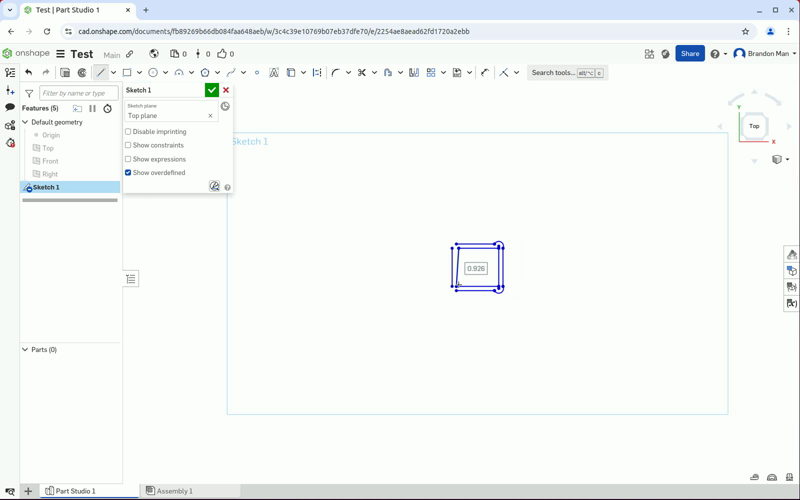
scroll(-6)
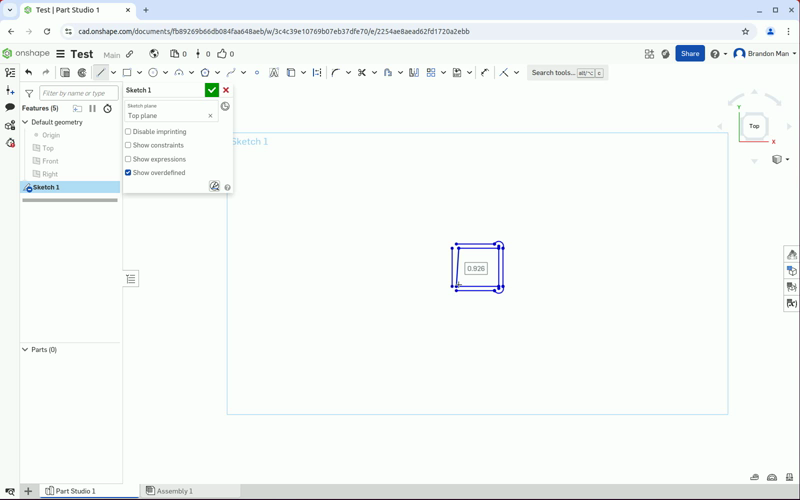
scroll(-6)
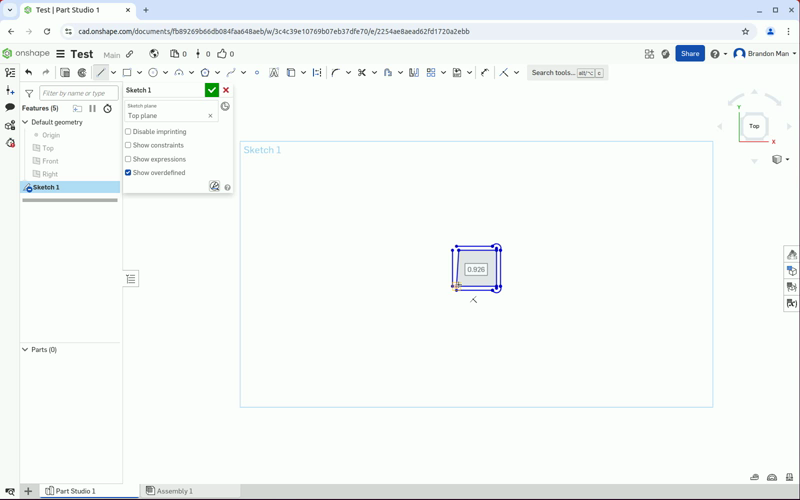
scroll(-6)
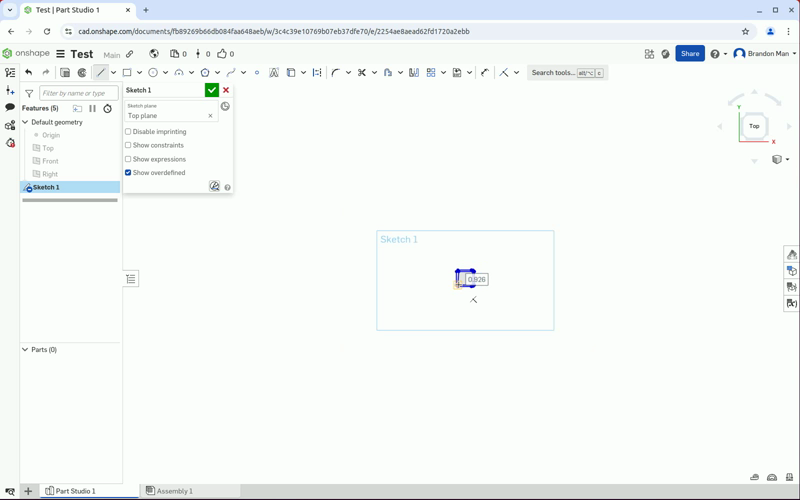
scroll(-6)
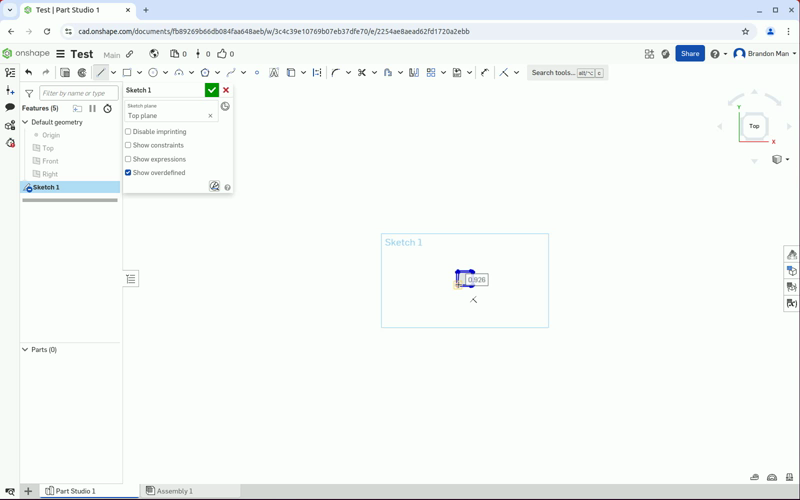
scroll(-6)
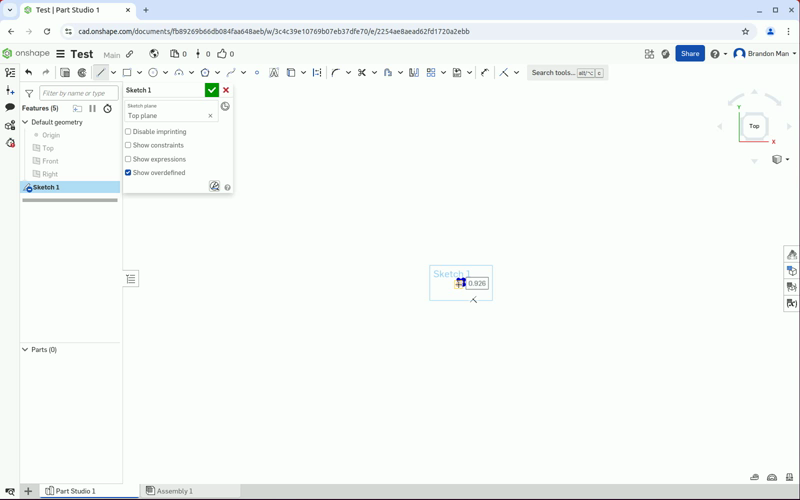
key(esc)
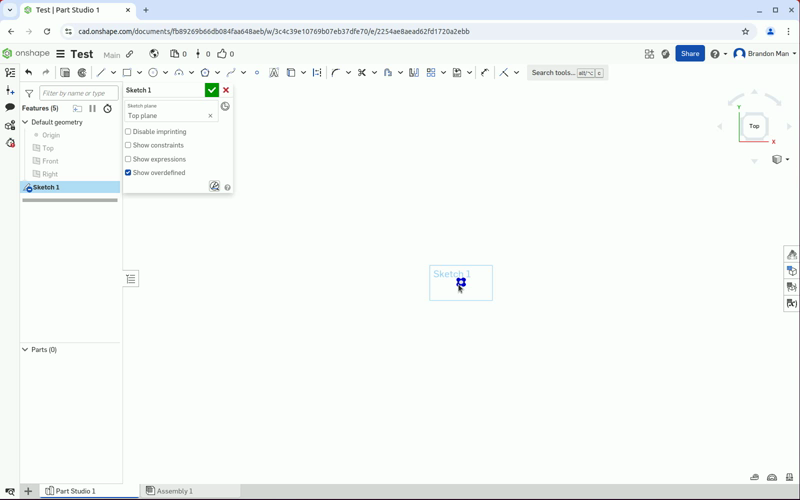
mouse_move(461, 279)
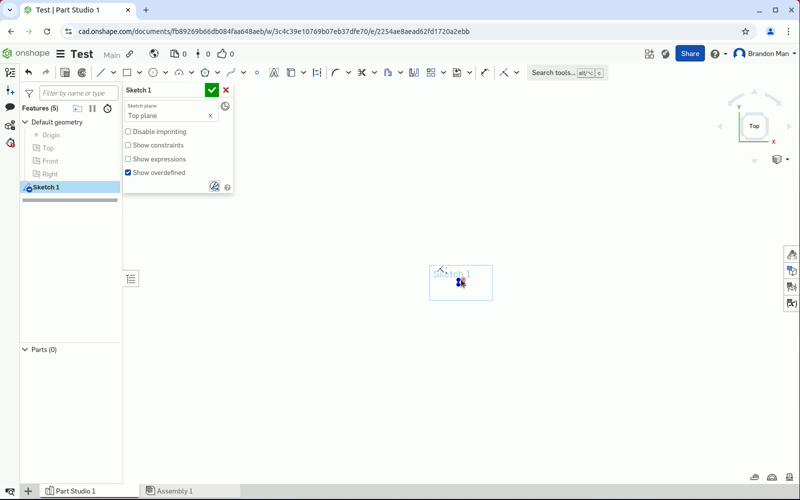
scroll(6)
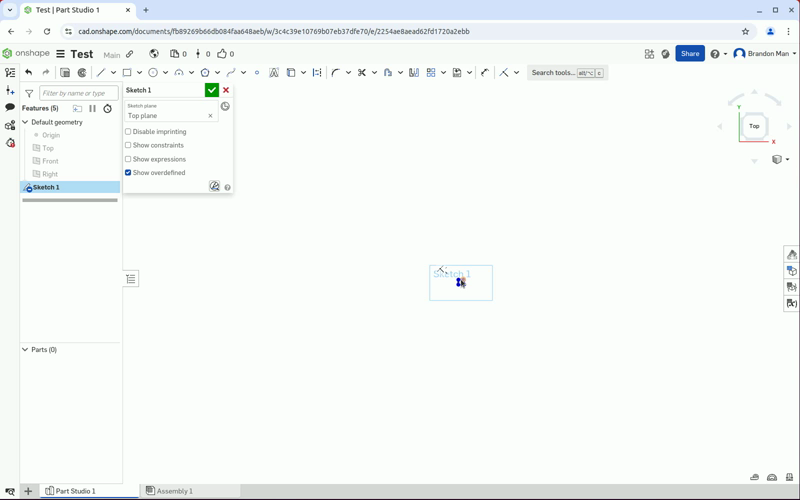
scroll(6)
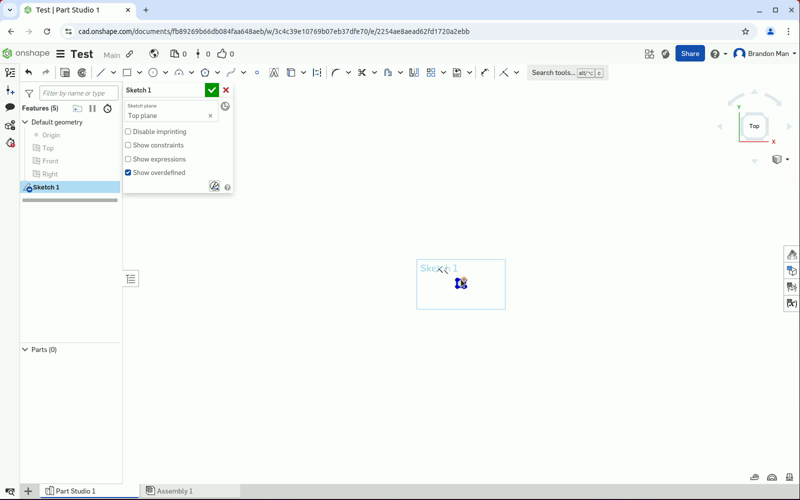
scroll(6)
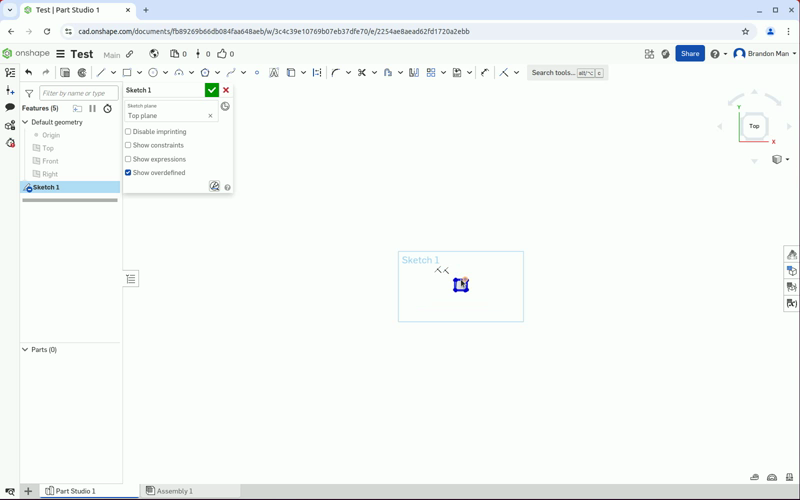
scroll(6)
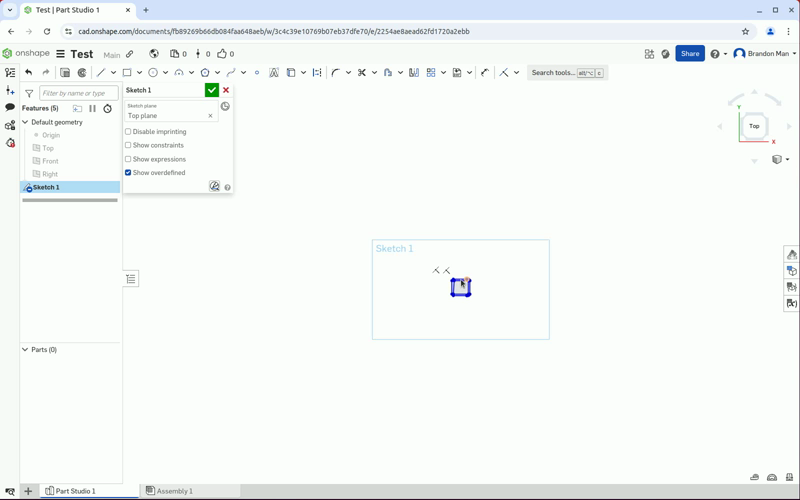
scroll(6)
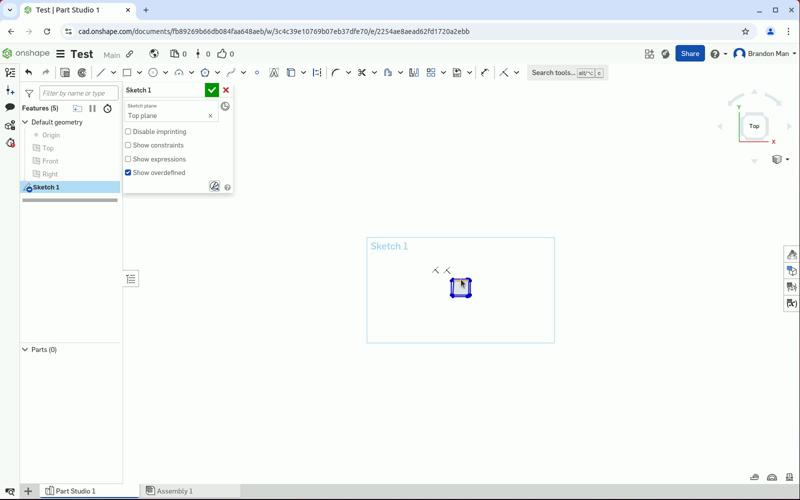
scroll(6)
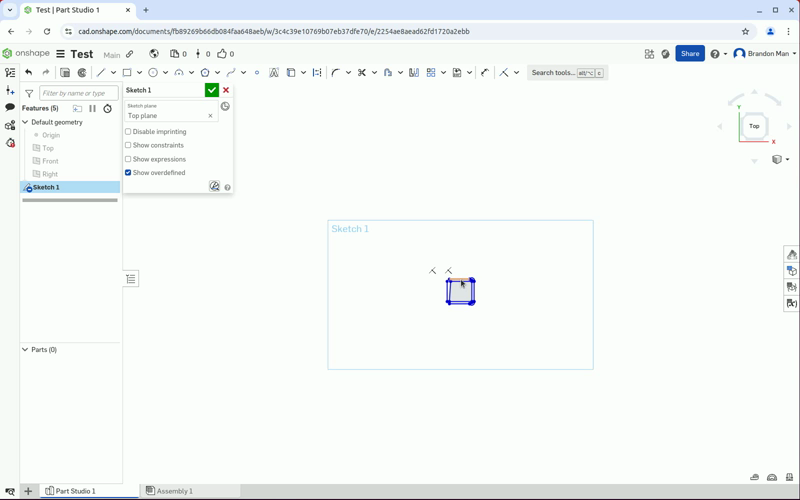
scroll(6)
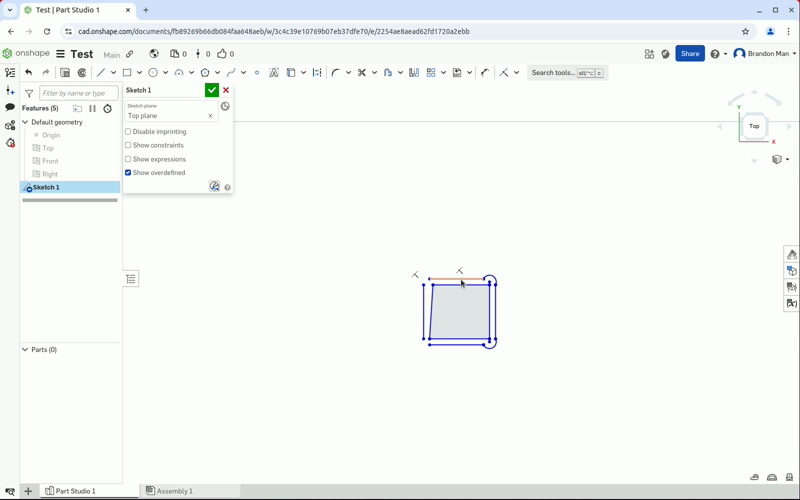
click(461, 279)
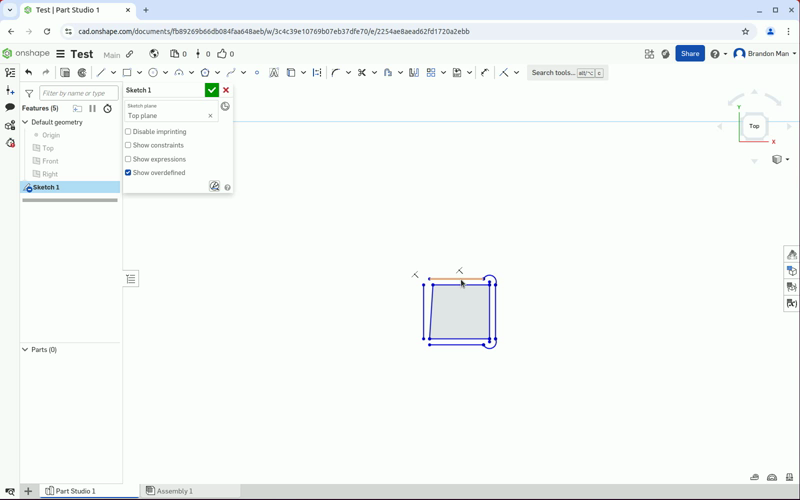
scroll(-6)
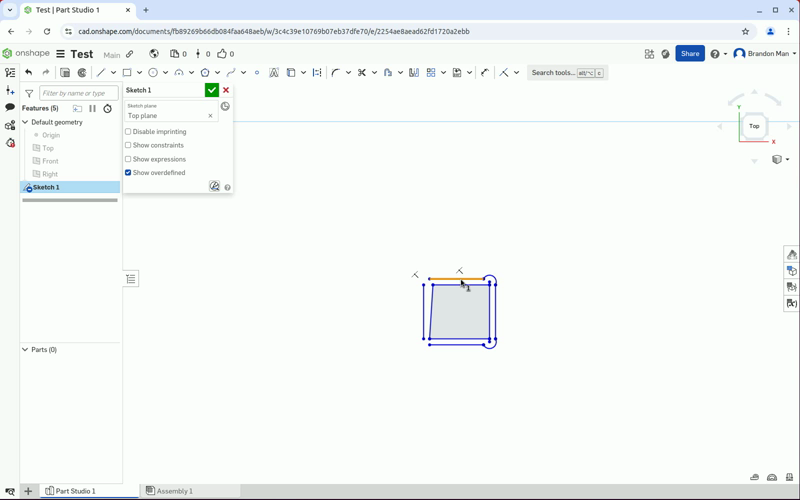
scroll(-6)
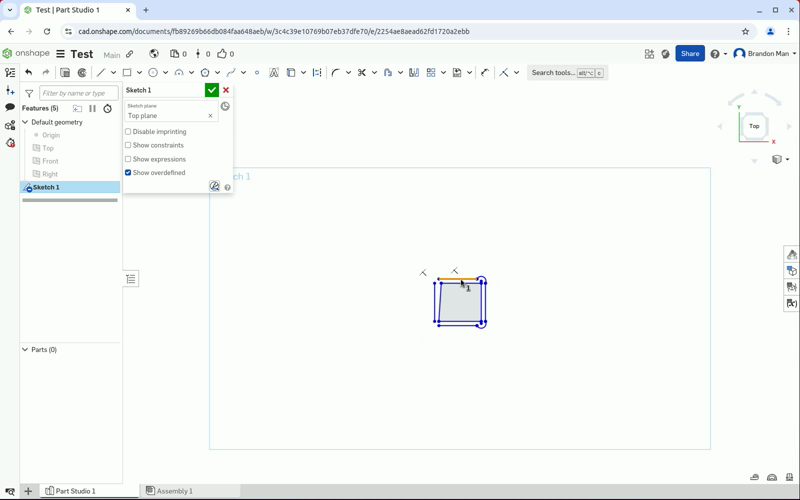
scroll(-6)
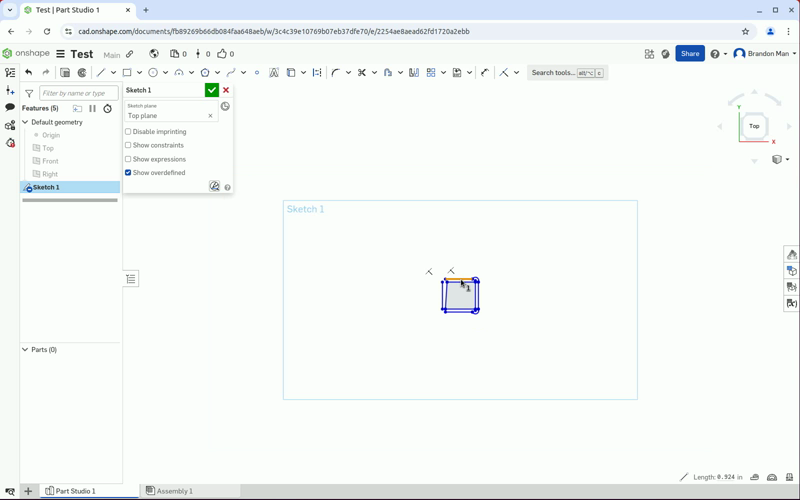
scroll(-6)
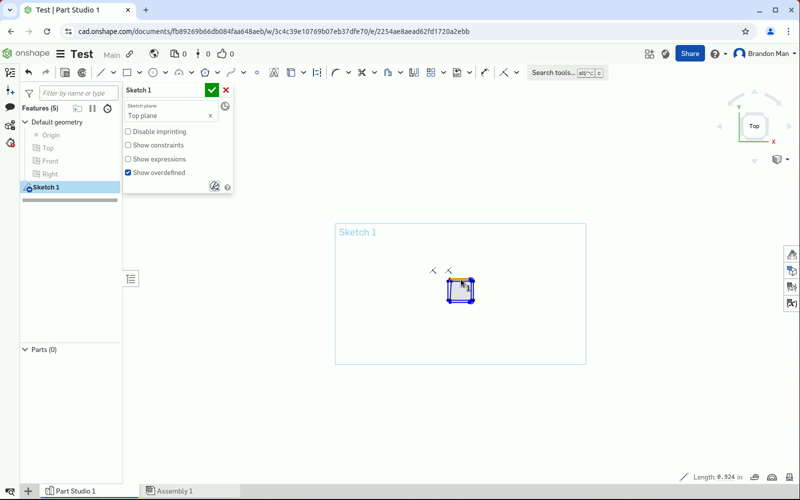
scroll(-6)
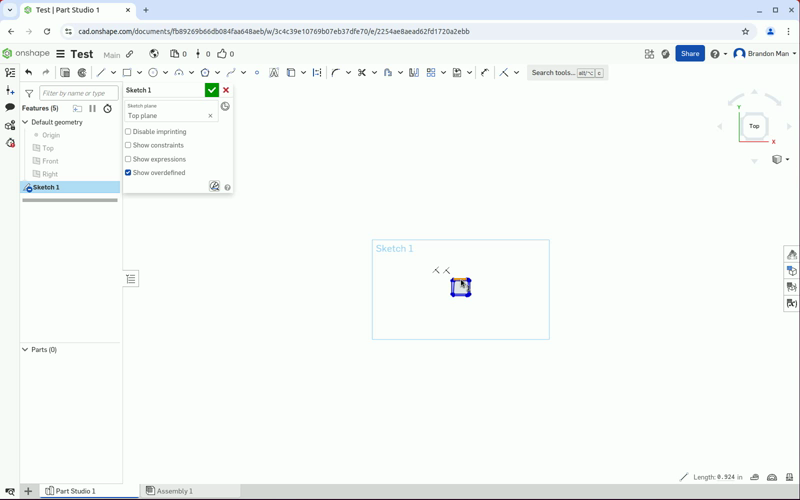
scroll(-6)
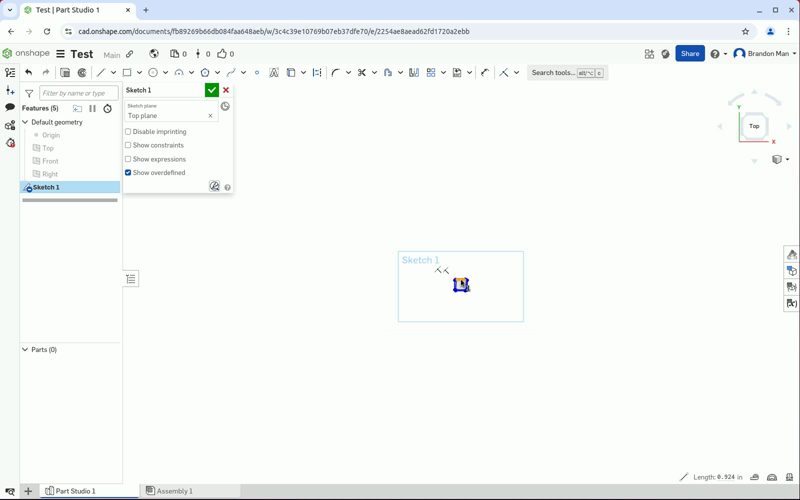
scroll(-6)
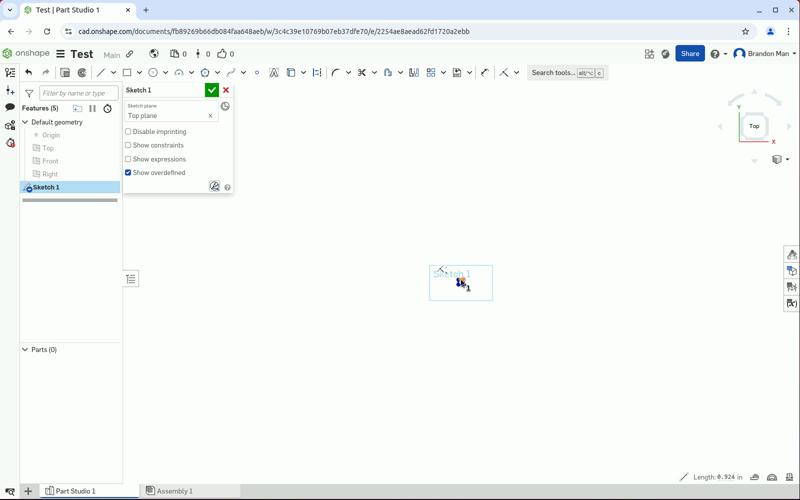
mouse_move(73, 352)
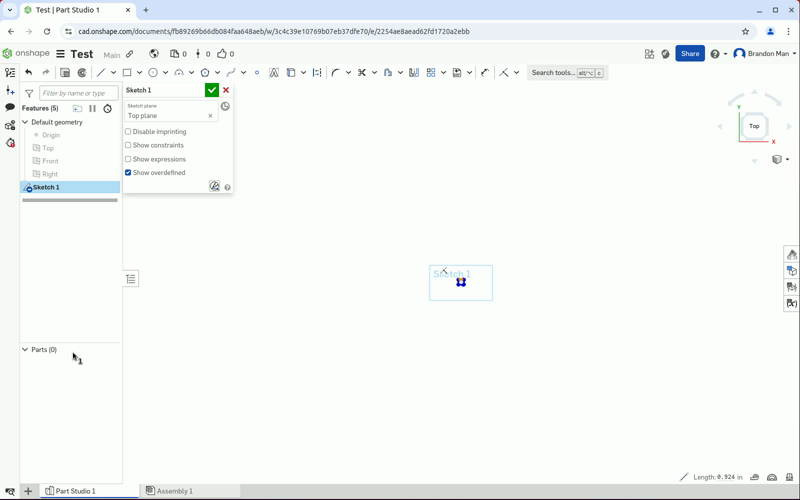
key(shift+y)
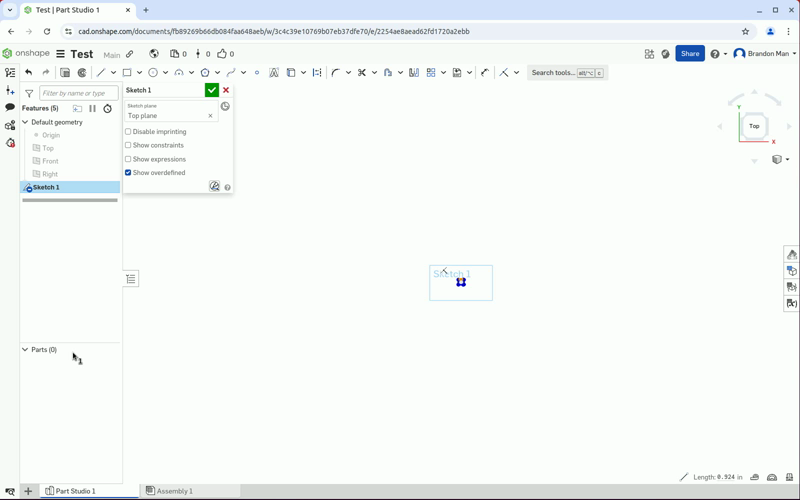
key(shift+e)
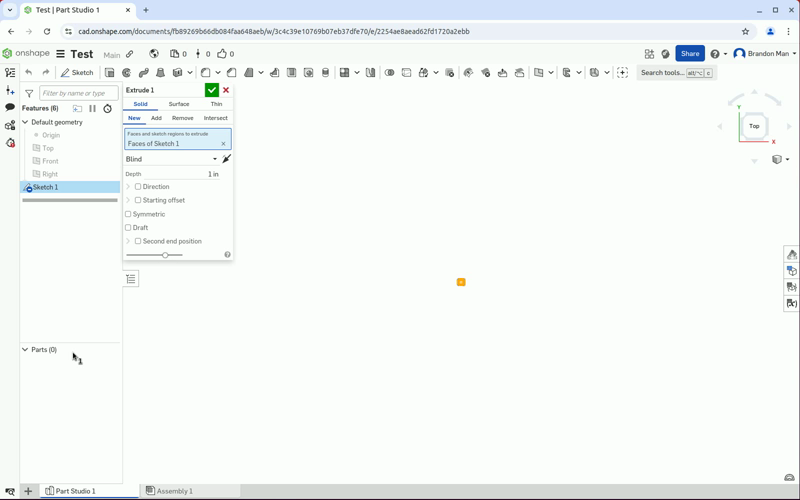
mouse_move(143, 106)
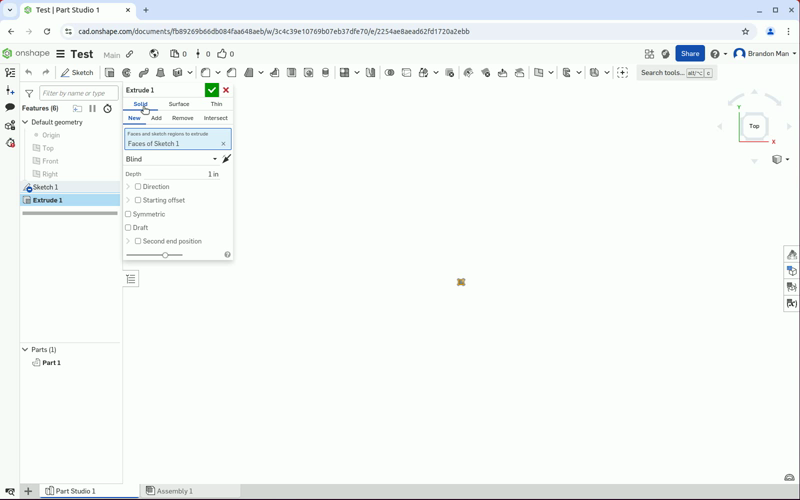
click(143, 106)
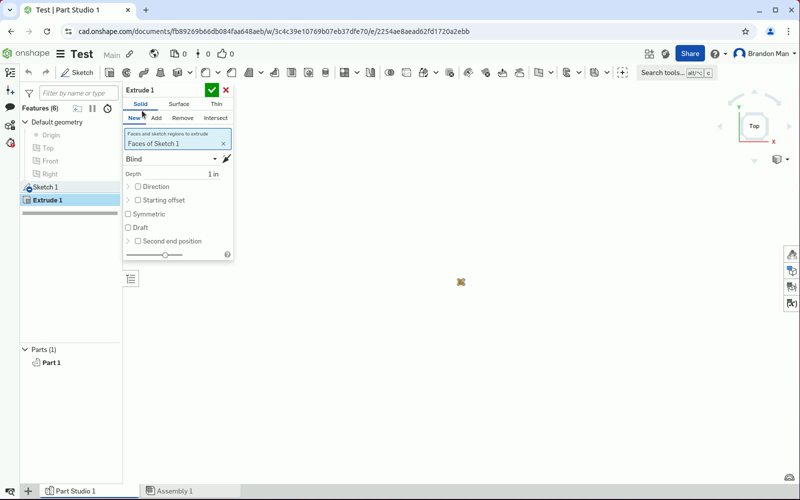
mouse_move(137, 120)
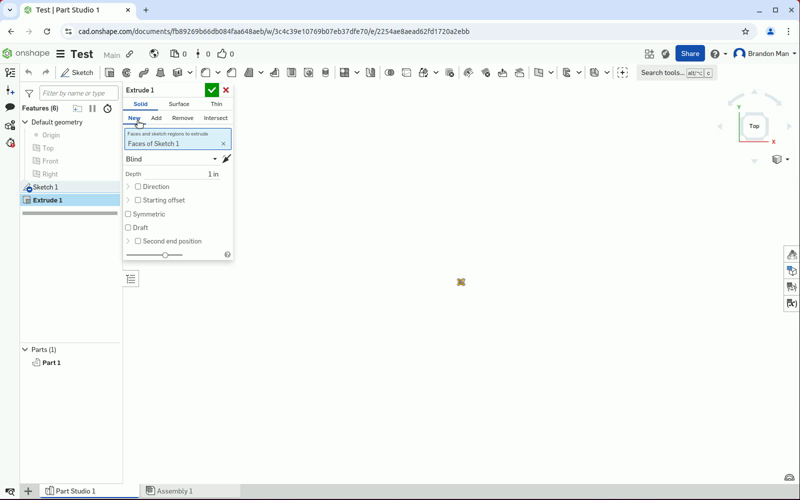
click(137, 120)
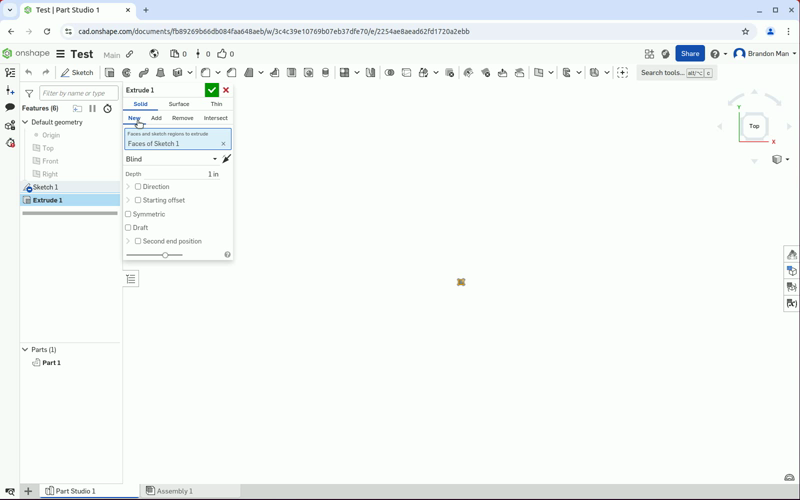
key(tab, 4)
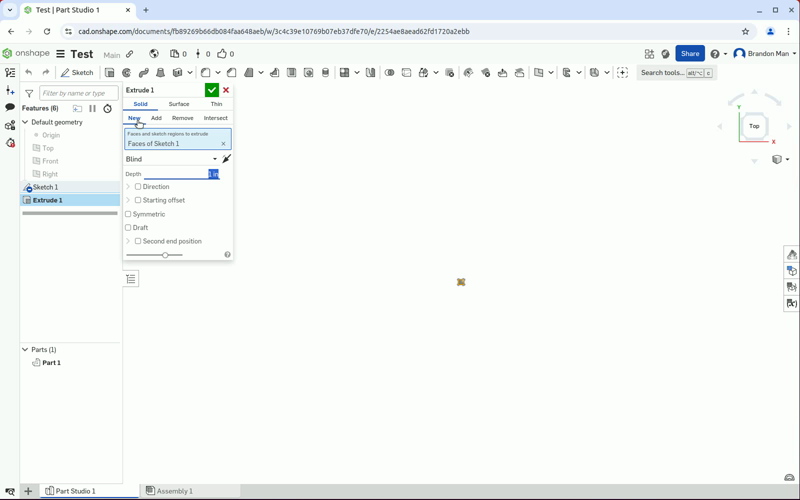
text(24.071)
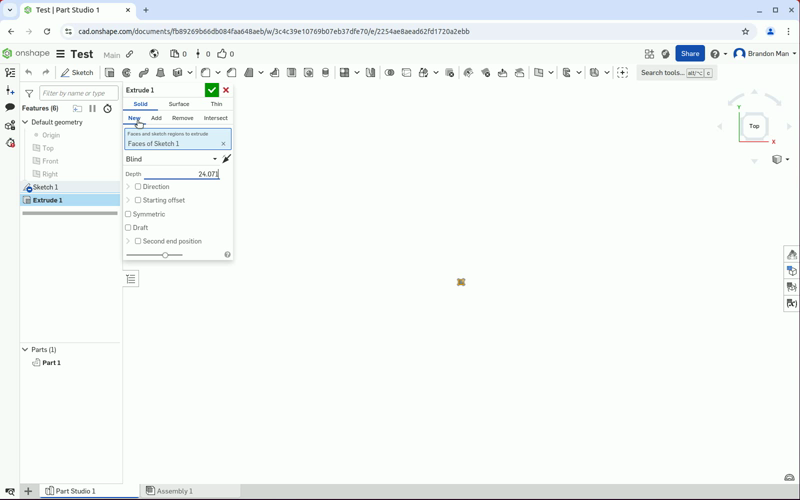
key(enter)
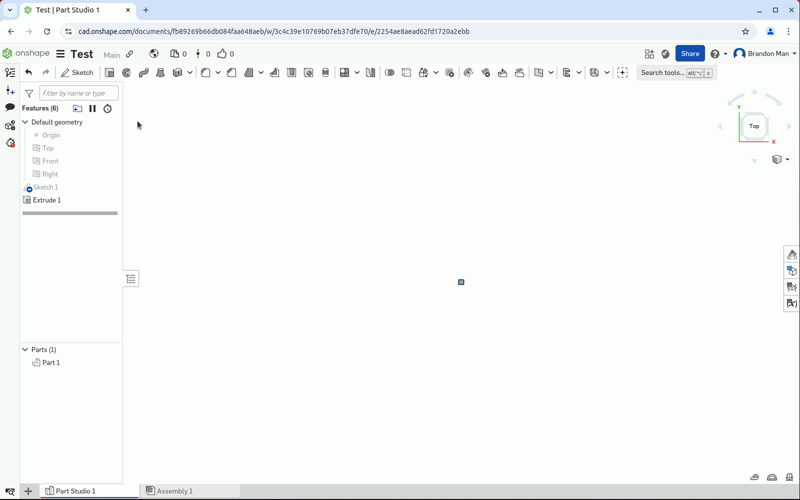
key(shift+h)
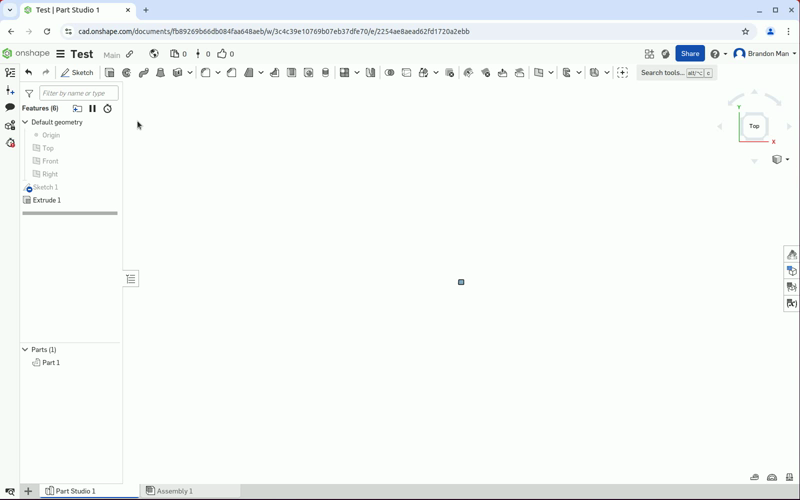
key(shift+h)
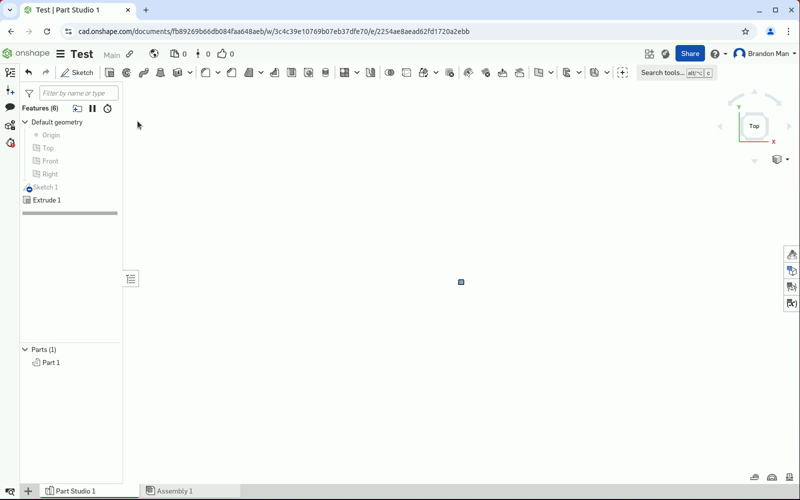
mouse_move(73, 189)
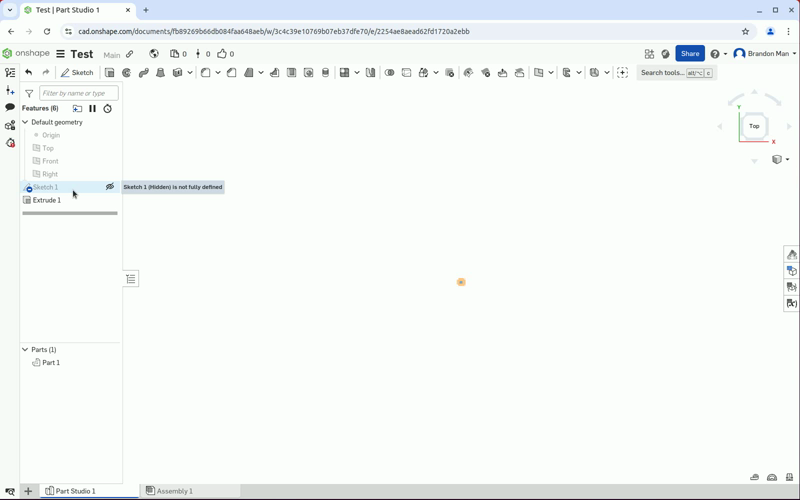
click(73, 189)
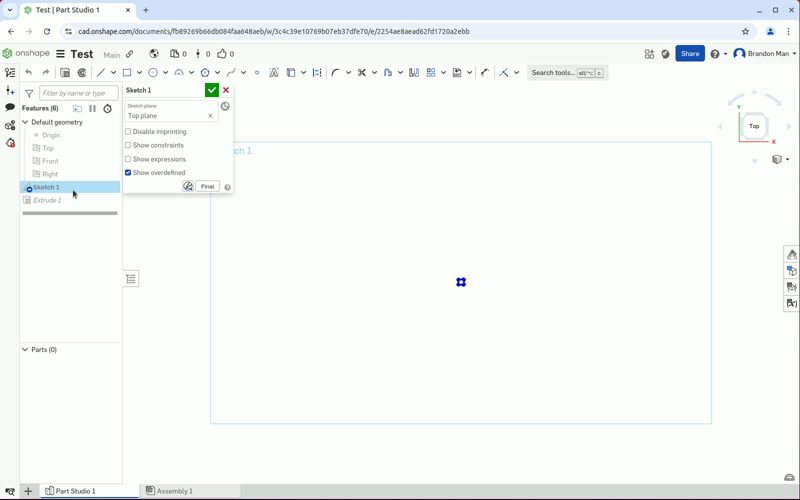
mouse_move(229, 92)
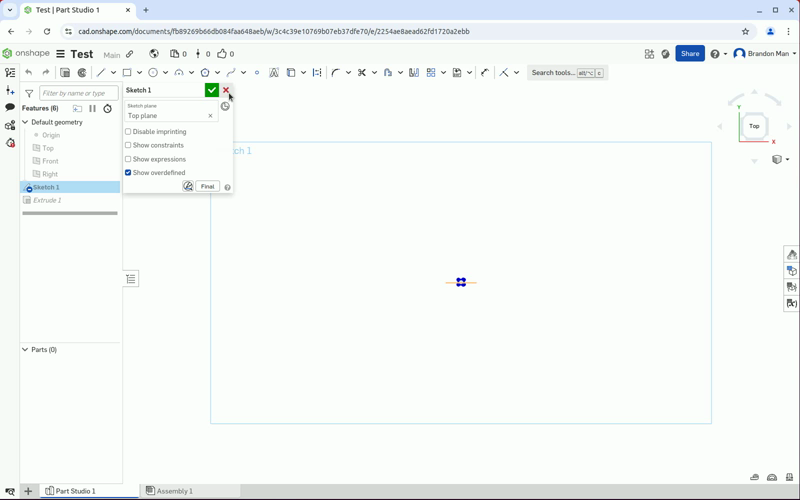
click(229, 92)
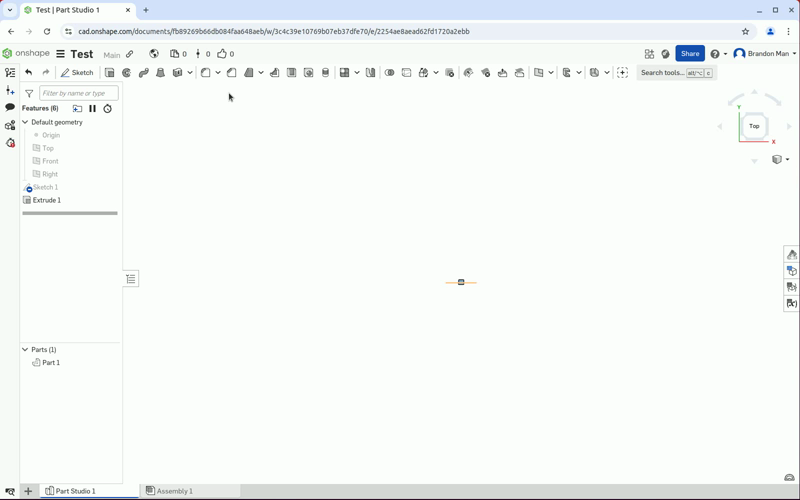
mouse_move(73, 352)
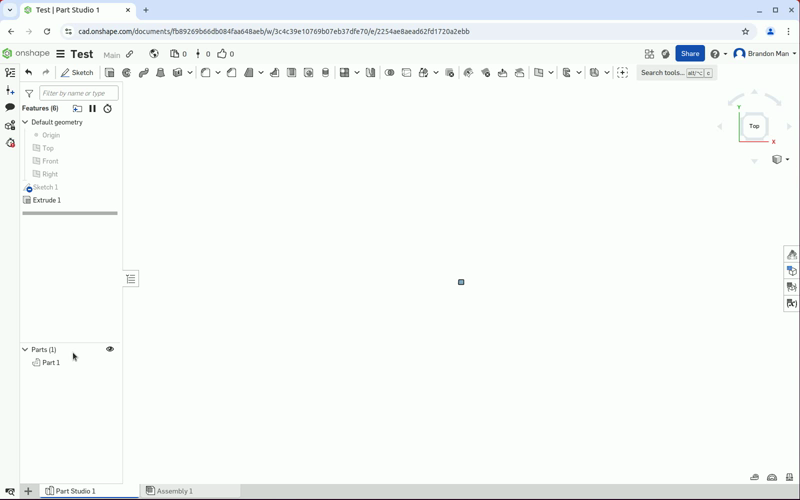
key(y)
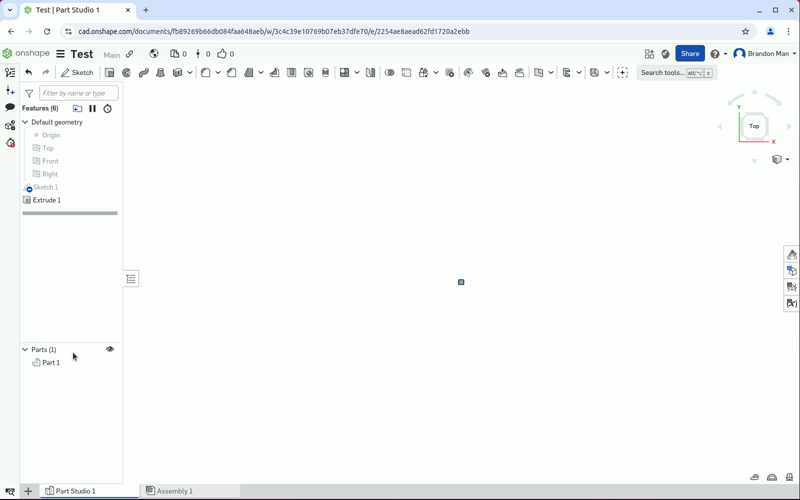
key(shift+p)
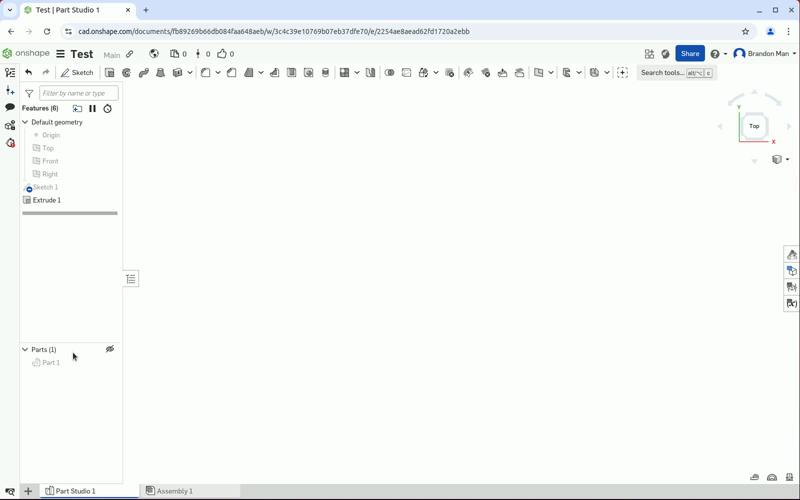
key(space)
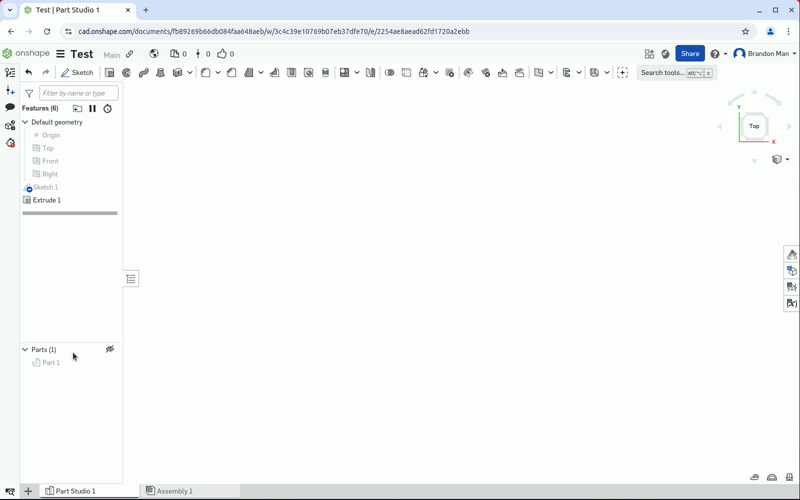
key_down(shift)
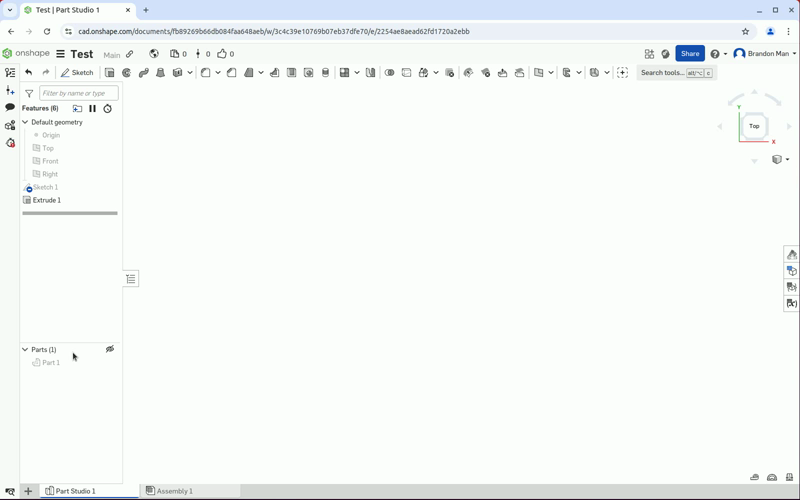
key(up)
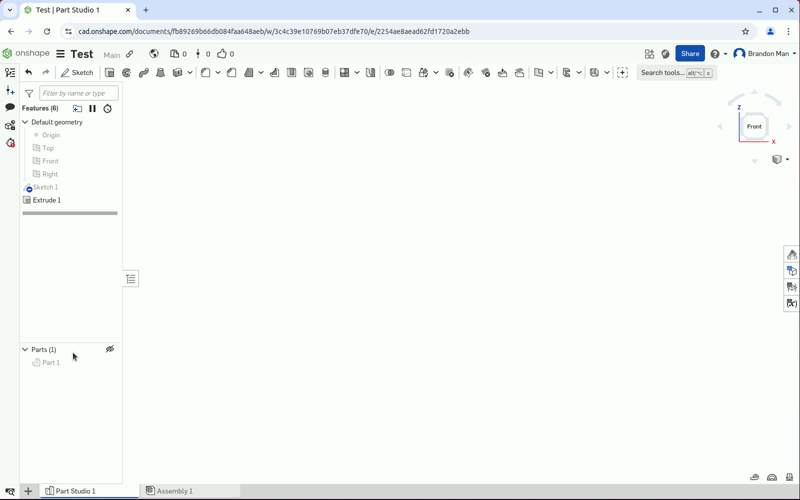
key_up(shift)
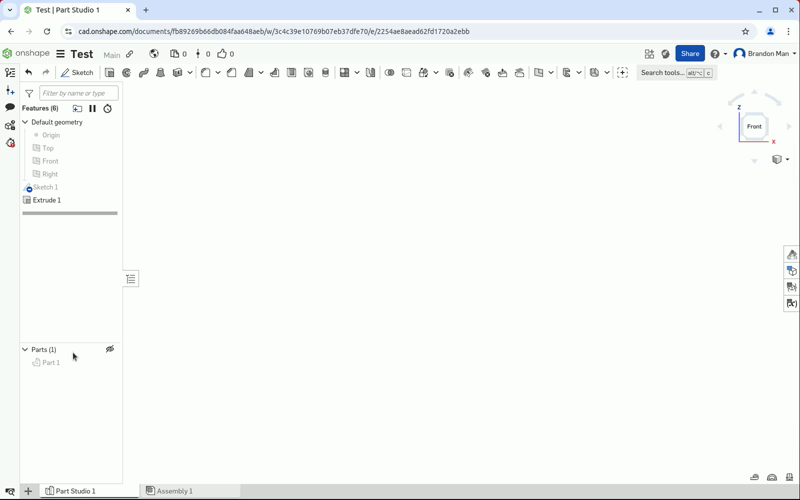
key(space)
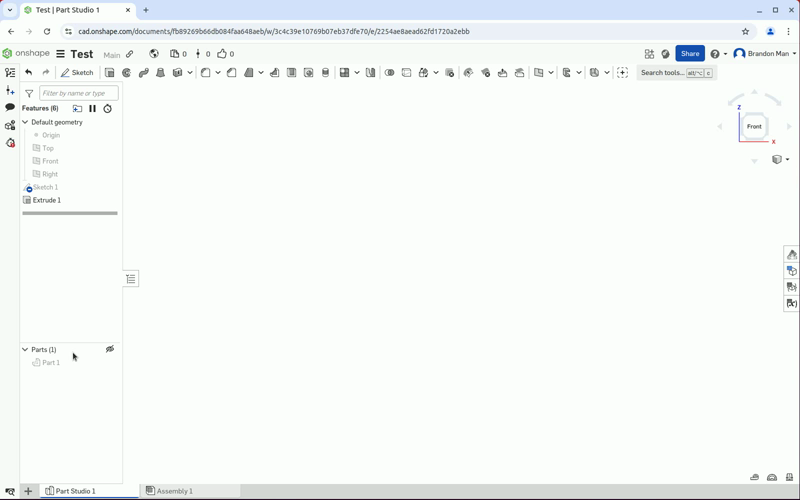
key_down(shift)
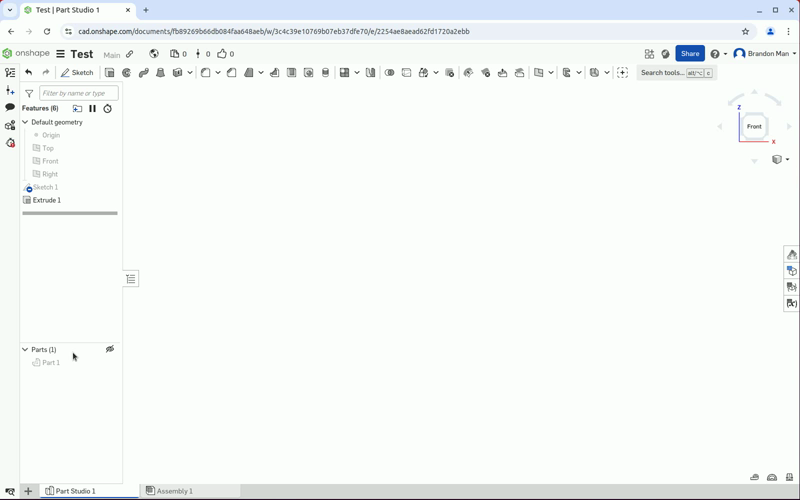
key(left)
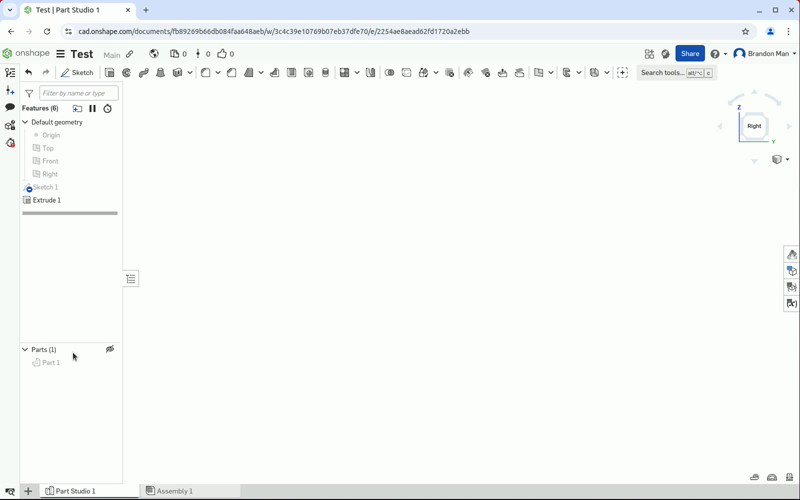
key_up(shift)
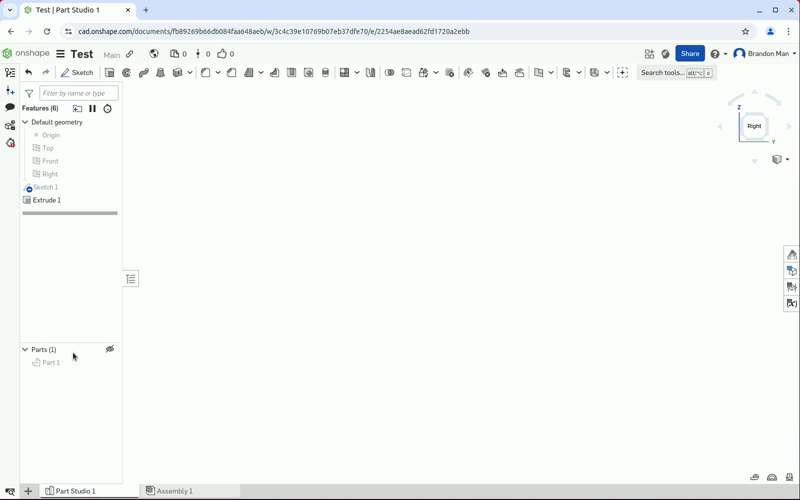
mouse_move(73, 352)
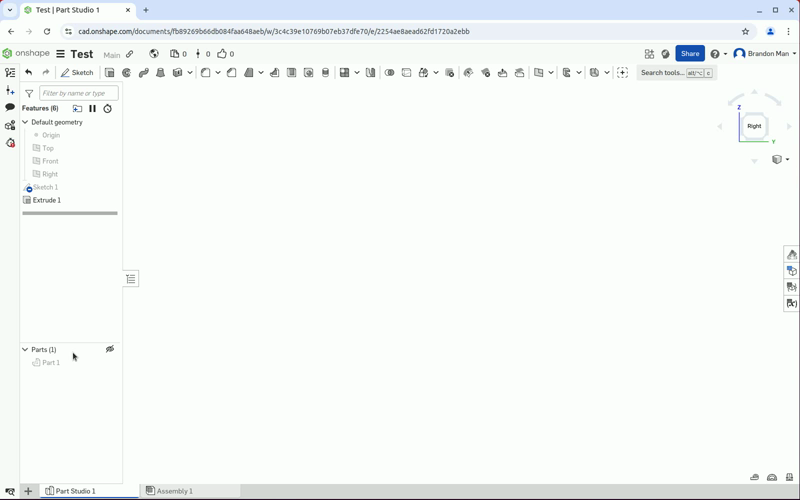
key(shift+y)
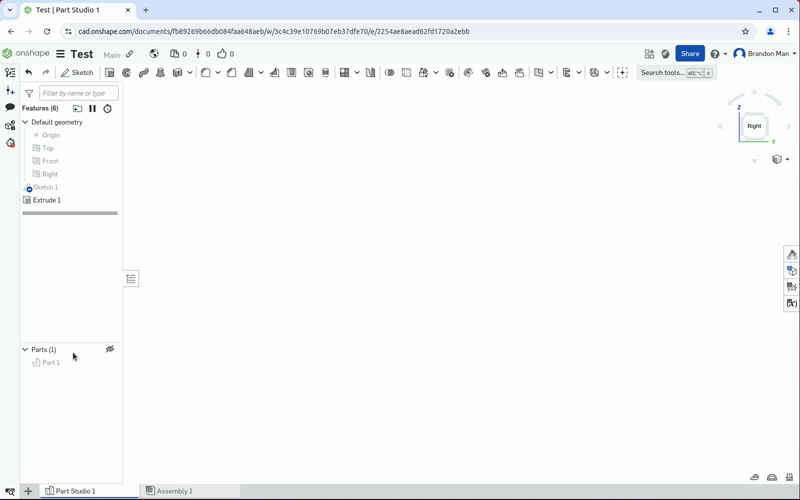
key(shift+s)
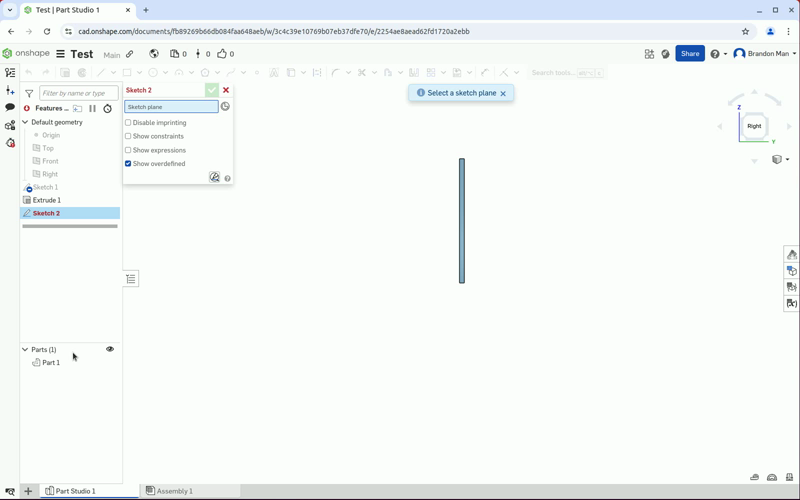
mouse_move(73, 176)
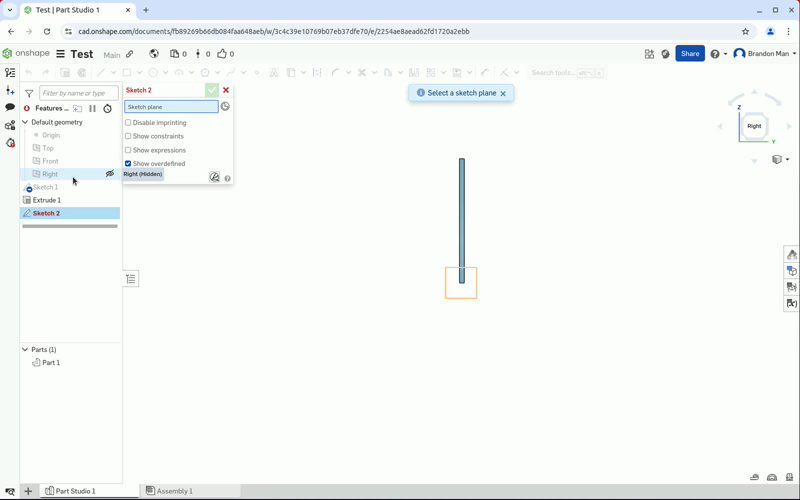
click(73, 176)
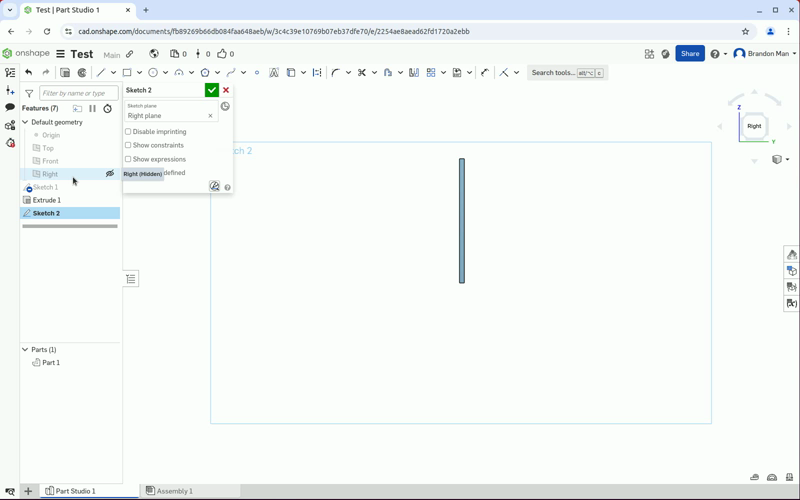
mouse_move(73, 352)
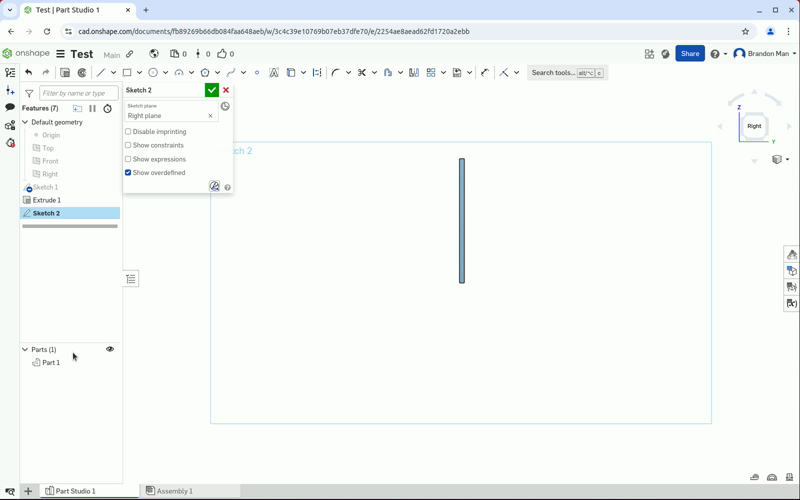
key(y)
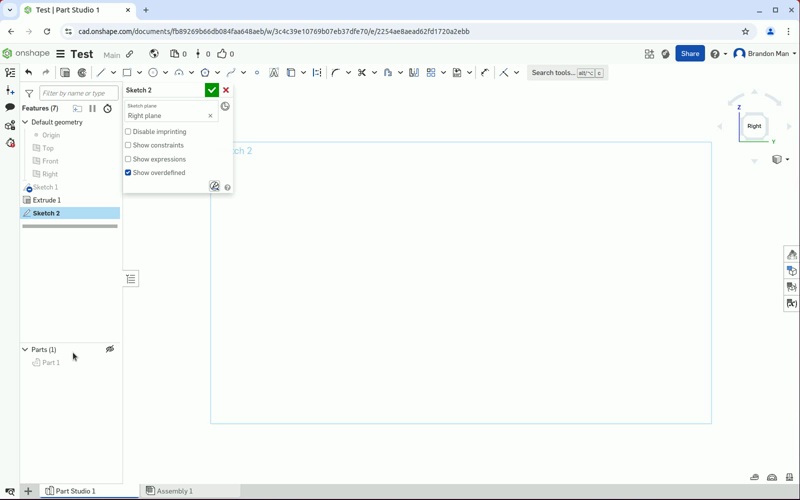
key(l)
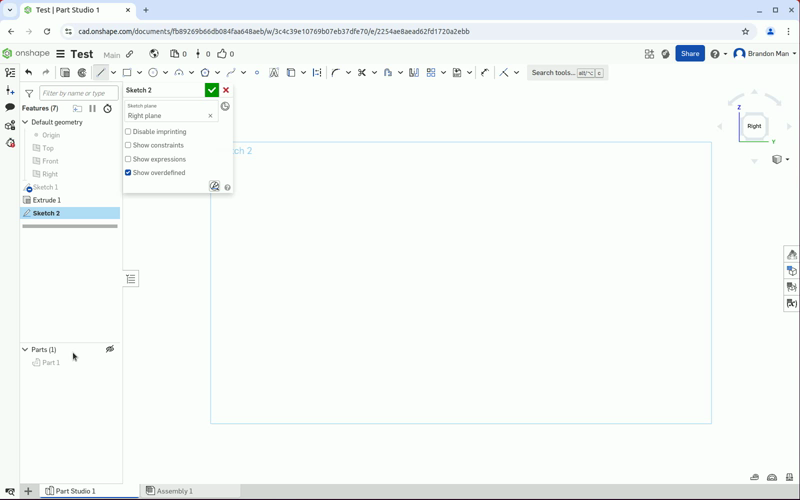
key_down(shift)
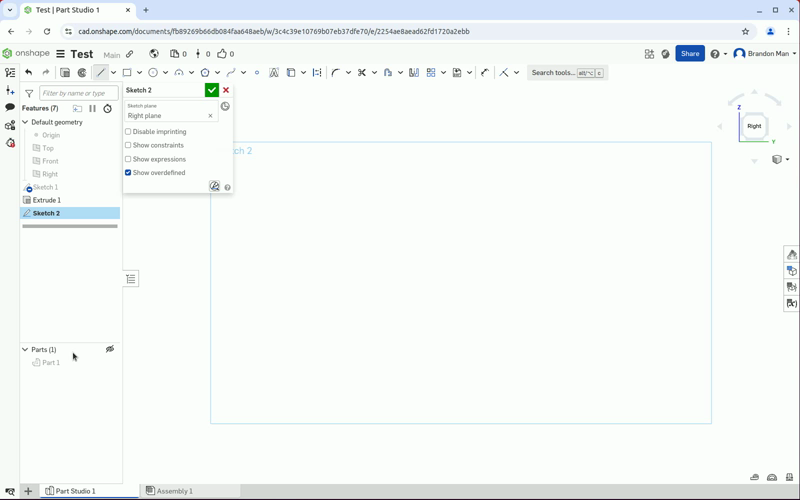
mouse_move(458, 282)
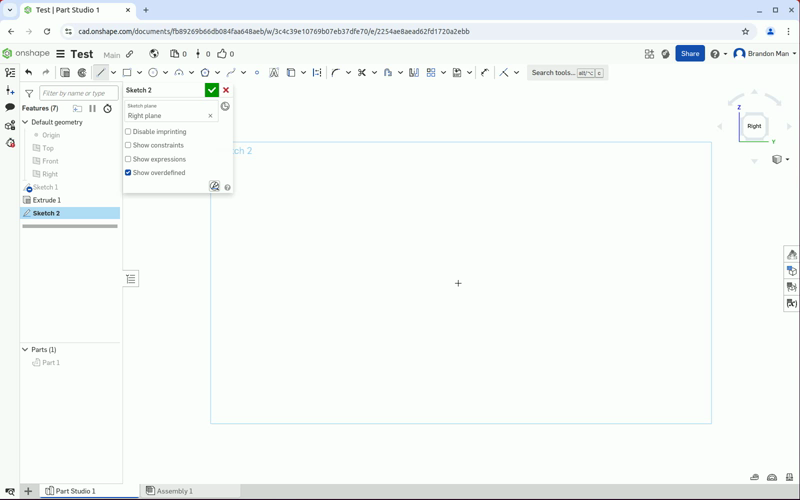
click(458, 282)
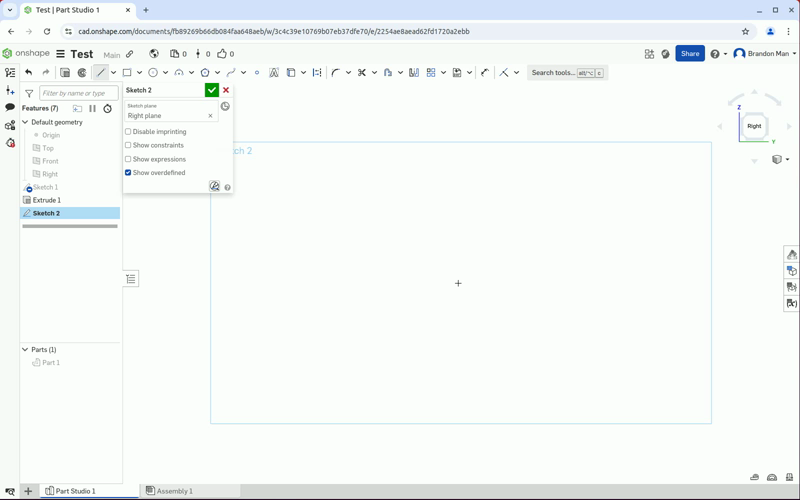
key_up(shift)
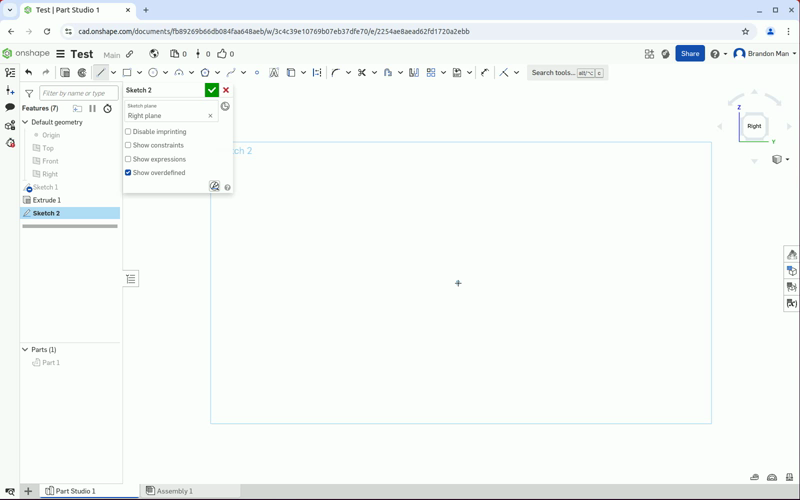
key_down(shift)
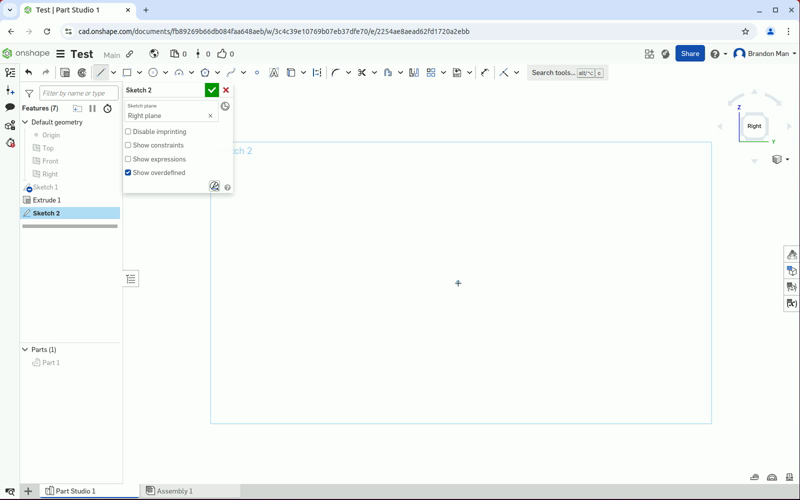
mouse_move(488, 282)
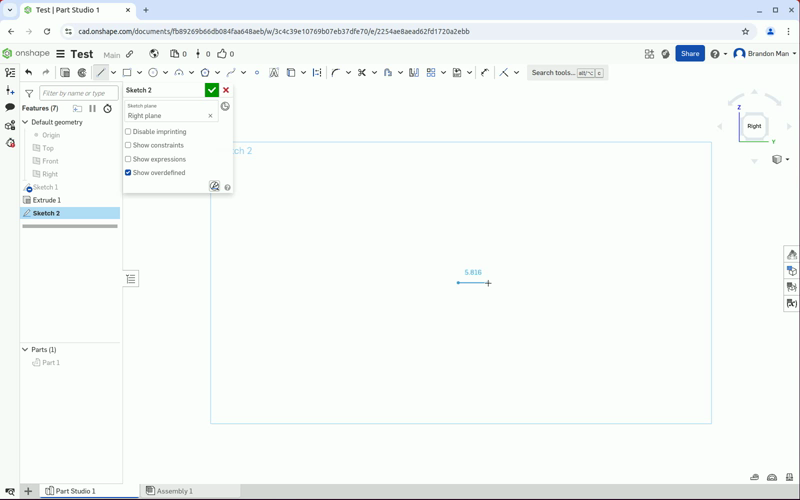
mouse_move(464, 282)
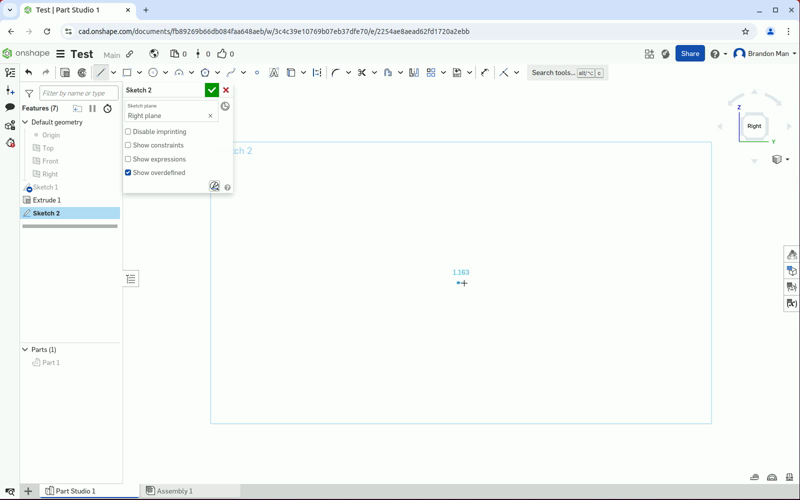
scroll(6)
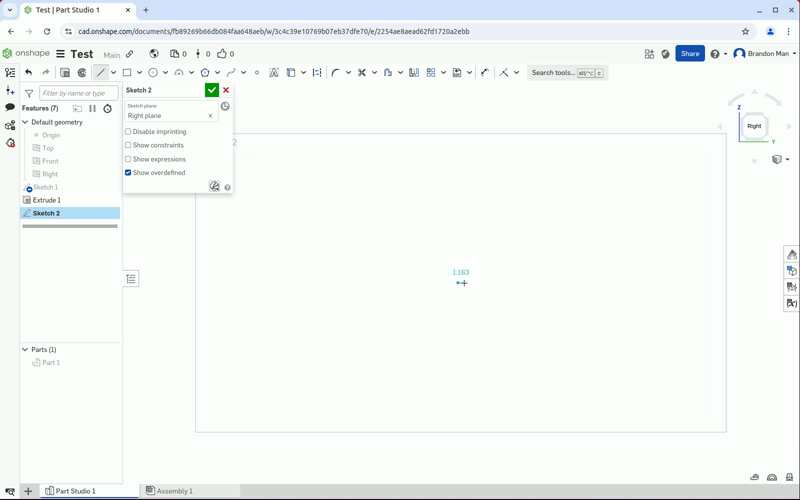
scroll(6)
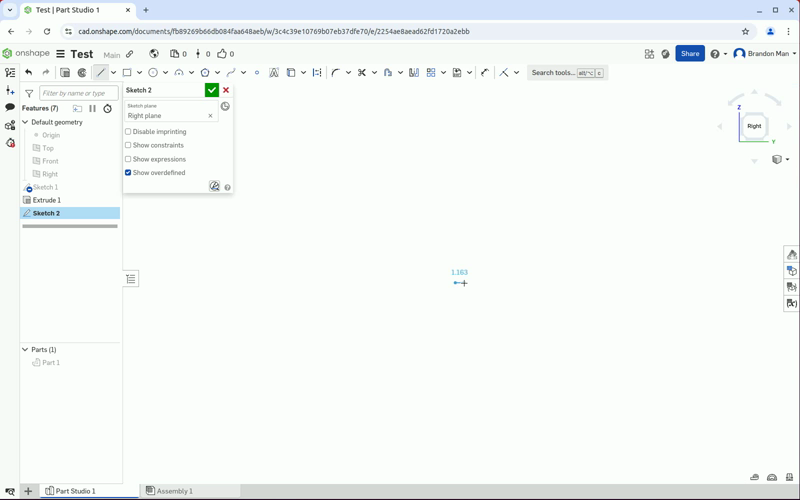
scroll(6)
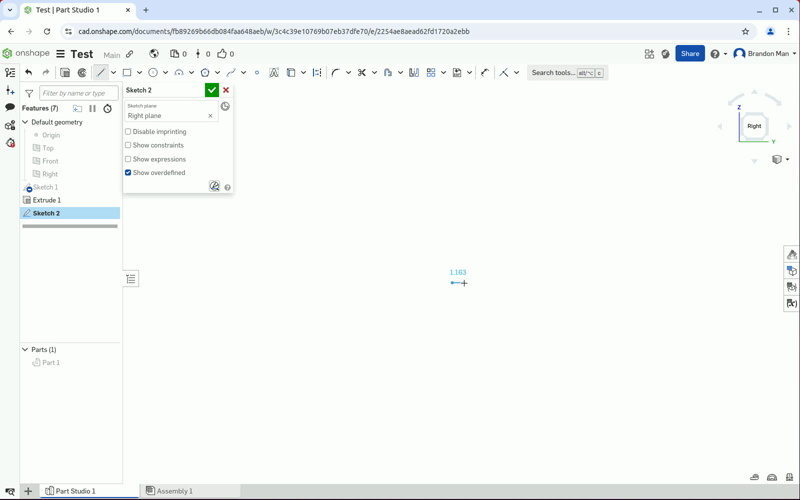
scroll(6)
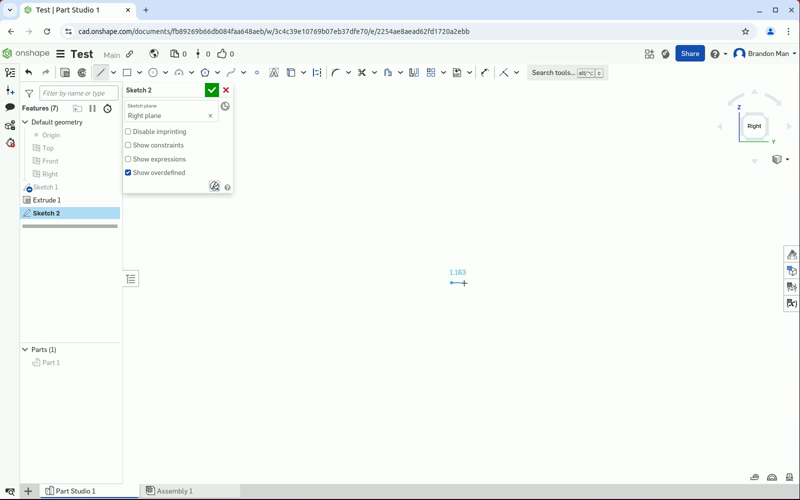
scroll(6)
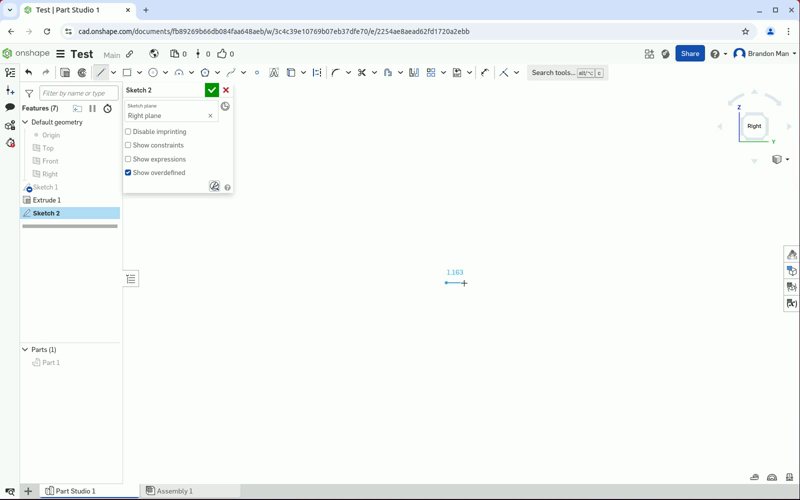
scroll(6)
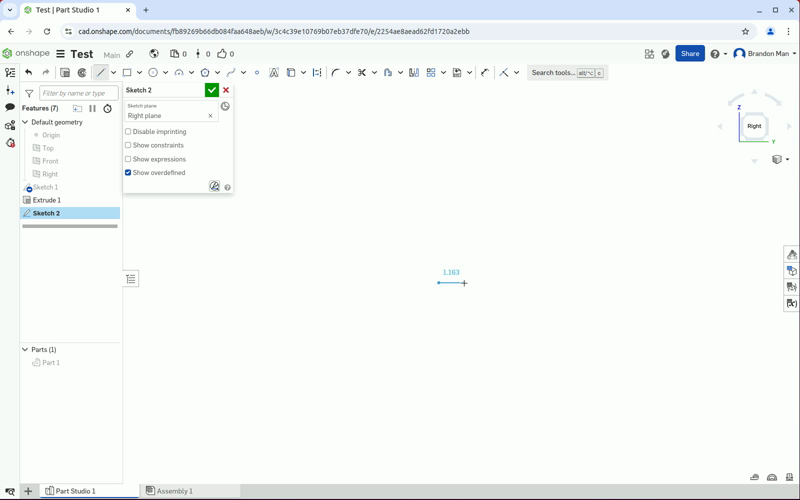
scroll(6)
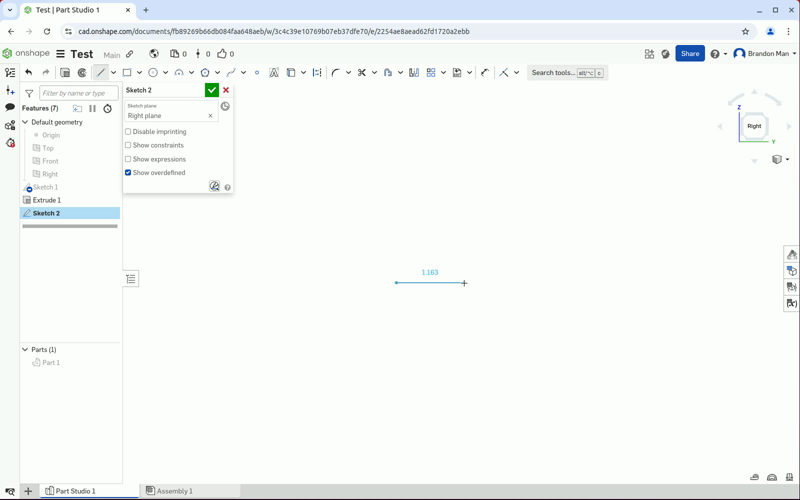
click(464, 282)
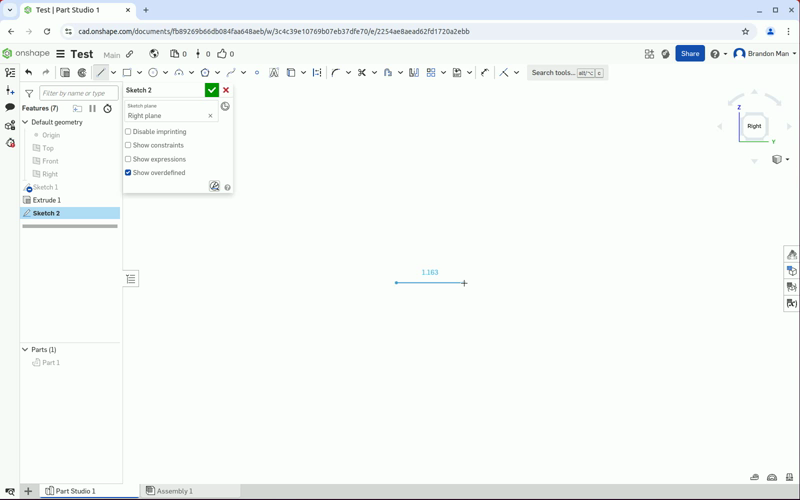
scroll(-6)
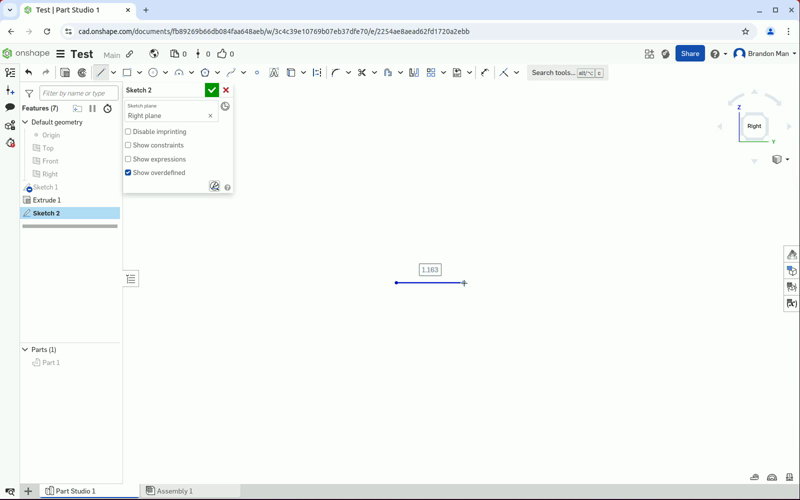
scroll(-6)
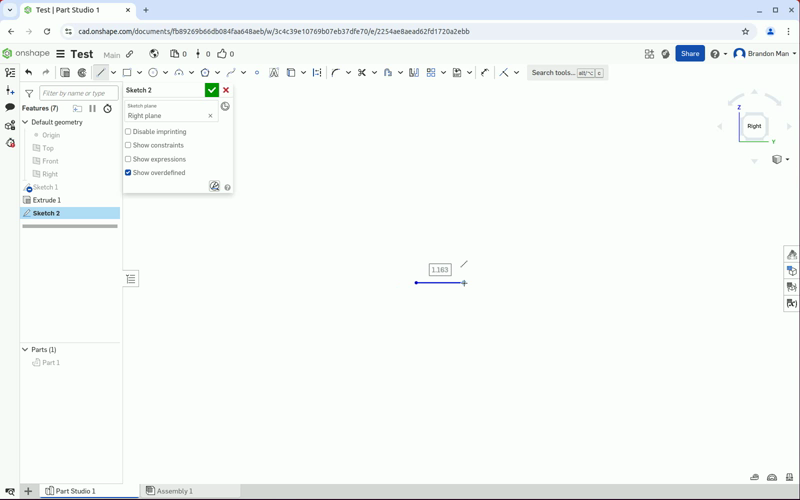
scroll(-6)
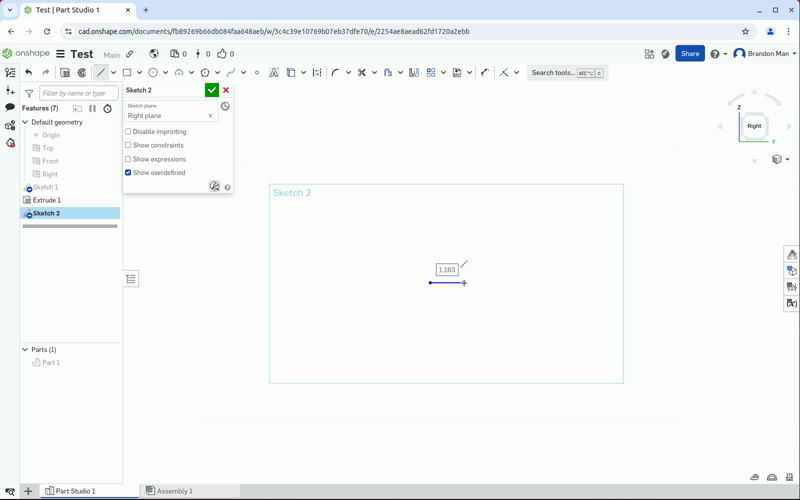
scroll(-6)
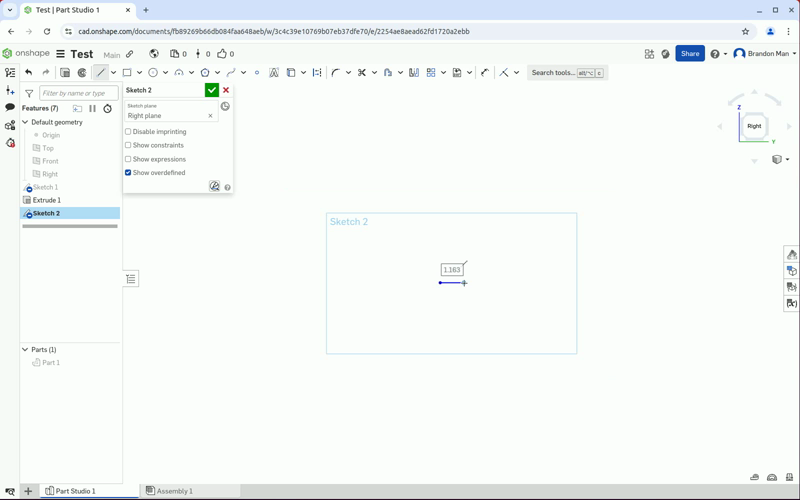
scroll(-6)
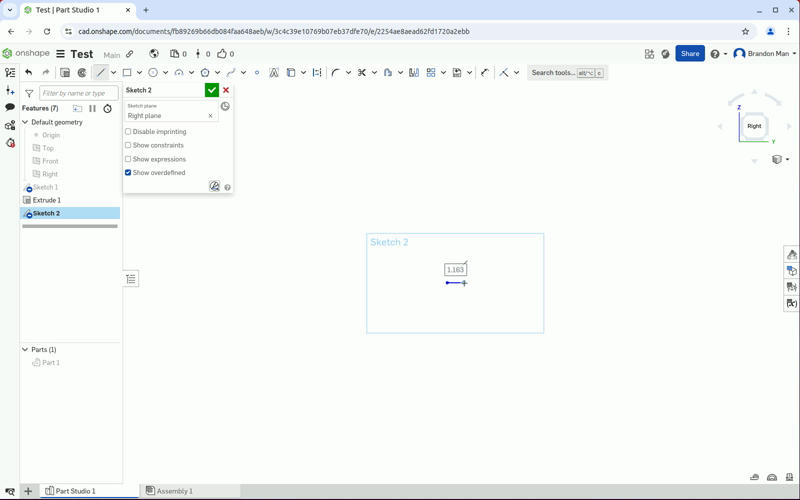
scroll(-6)
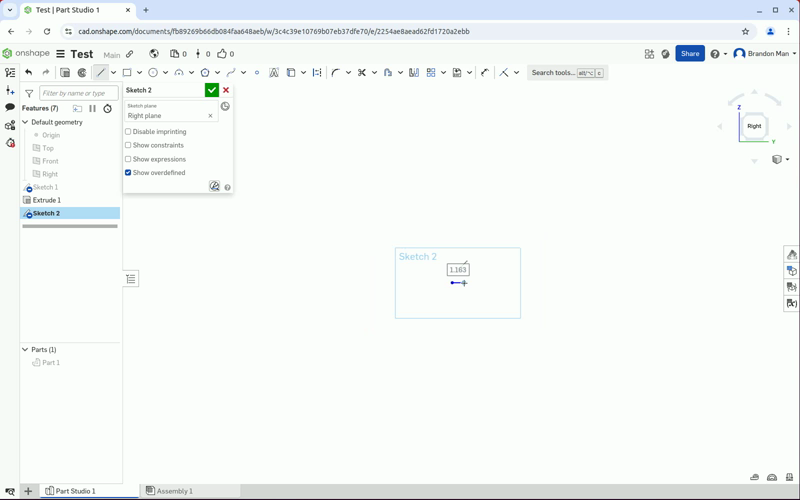
scroll(-6)
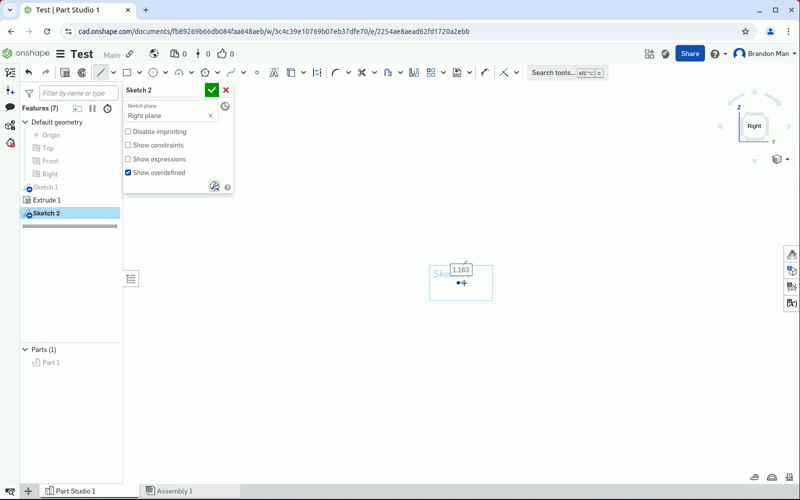
key_up(shift)
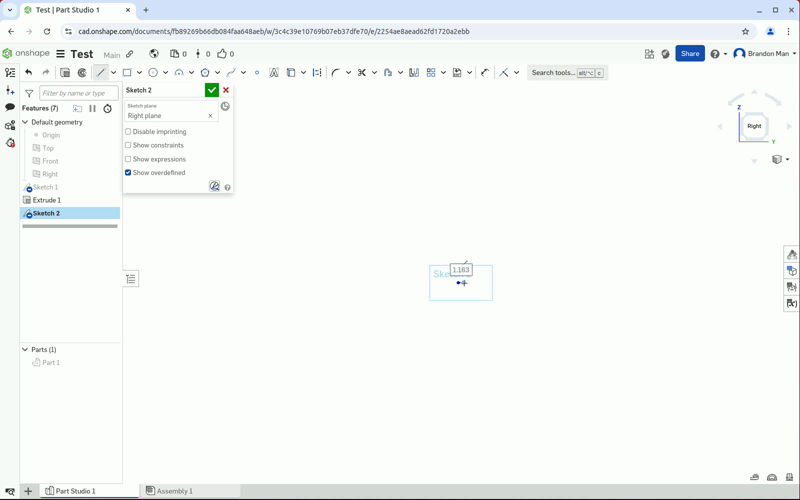
key_down(shift)
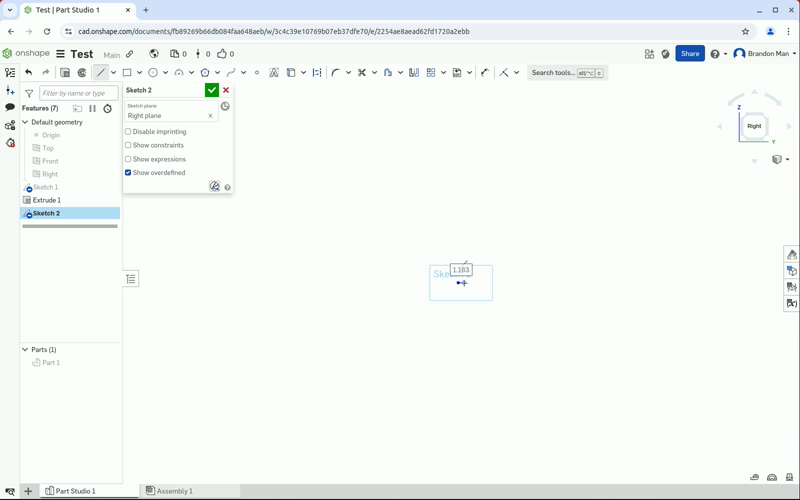
mouse_move(494, 282)
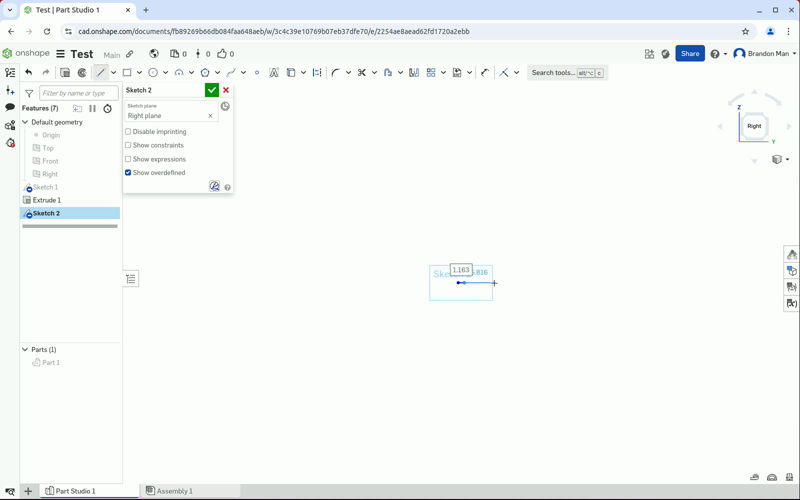
mouse_move(464, 277)
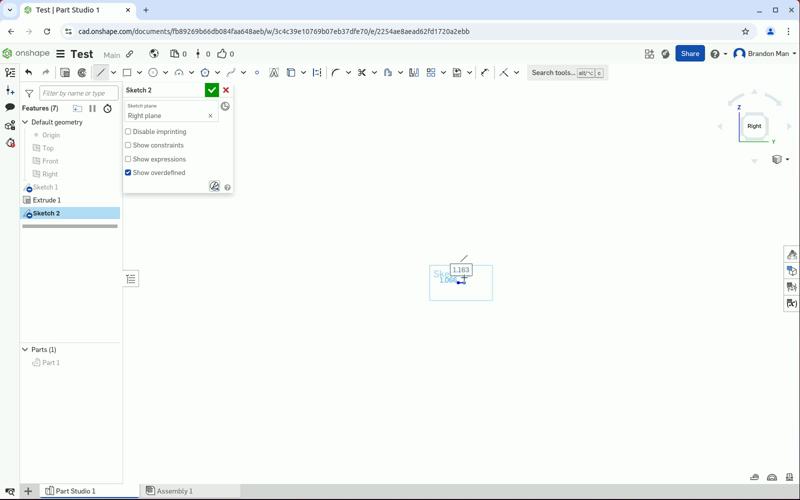
scroll(6)
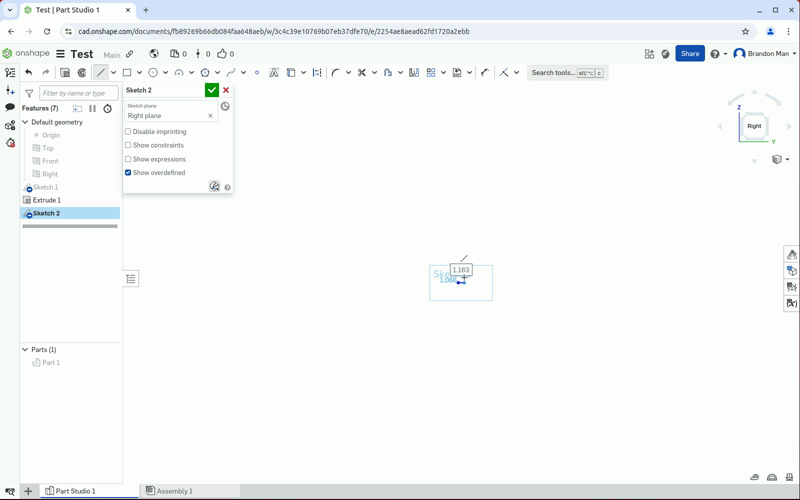
scroll(6)
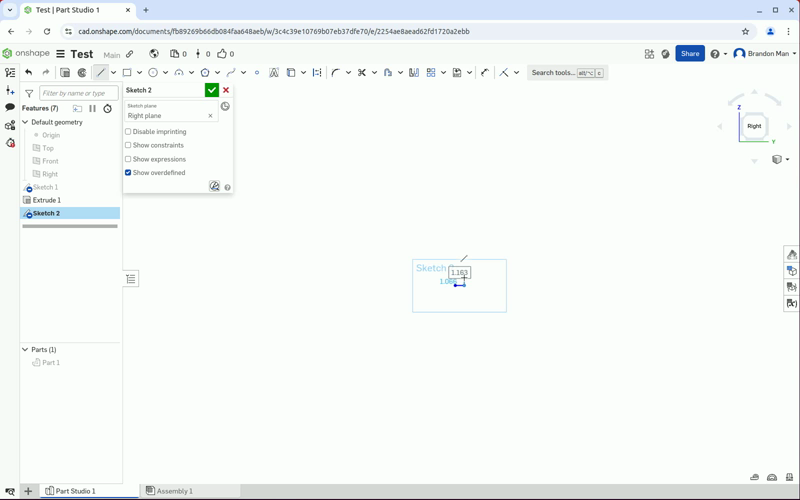
scroll(6)
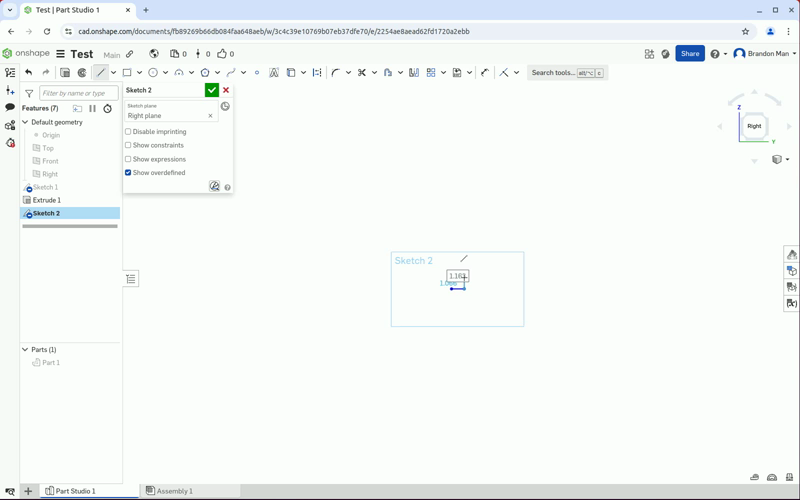
scroll(6)
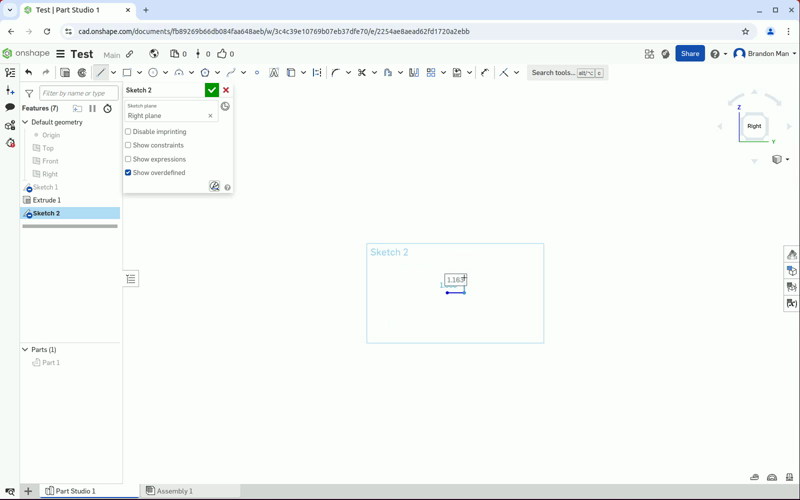
scroll(6)
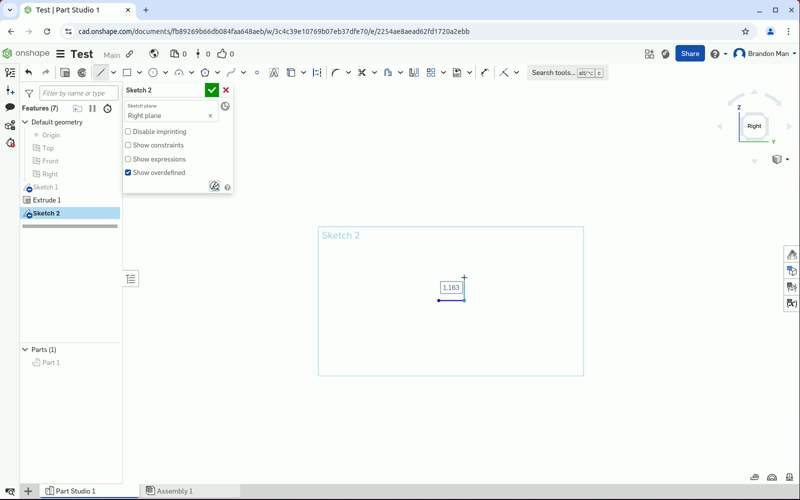
scroll(6)
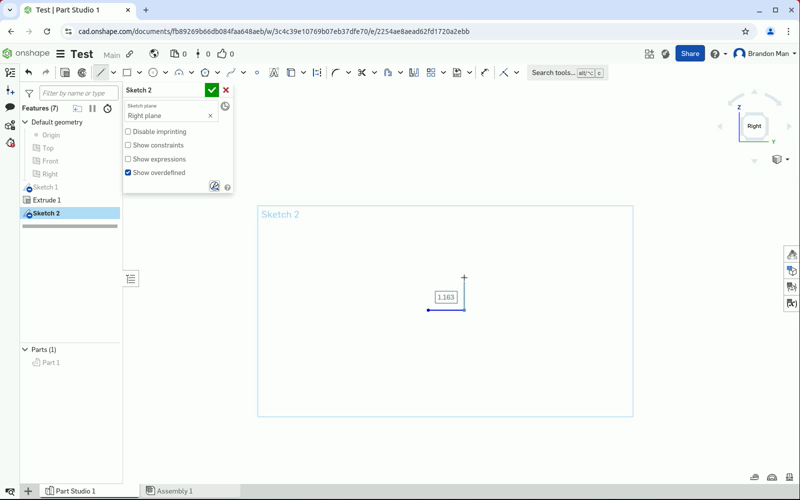
scroll(6)
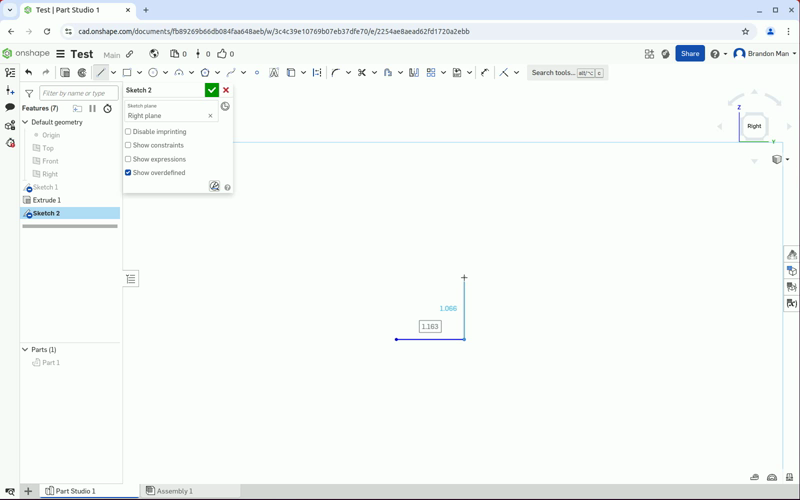
click(464, 277)
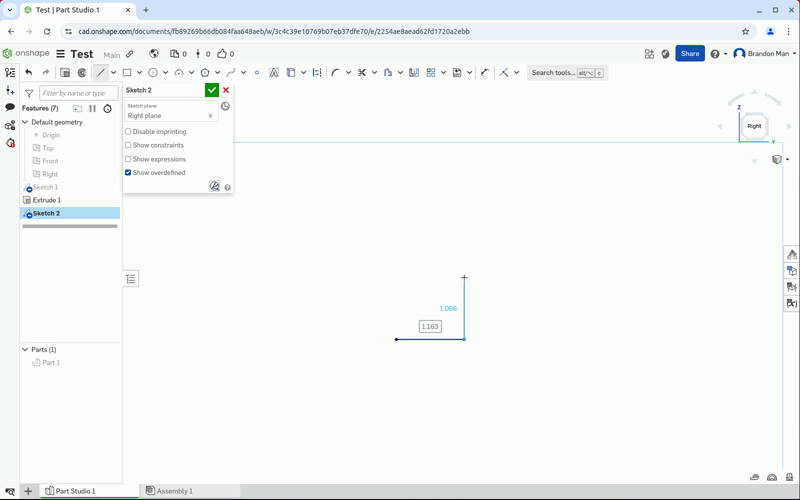
scroll(-6)
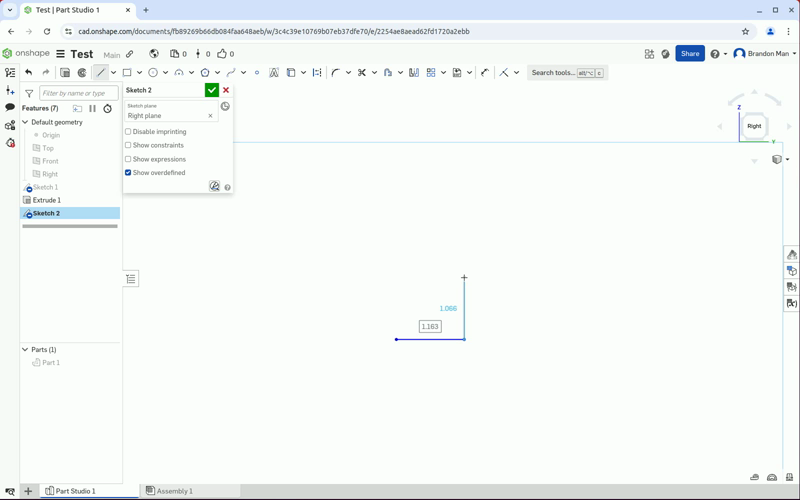
scroll(-6)
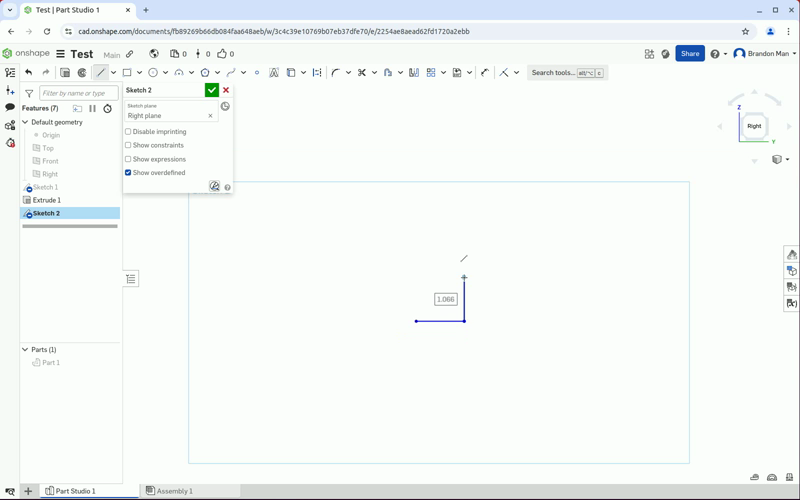
scroll(-6)
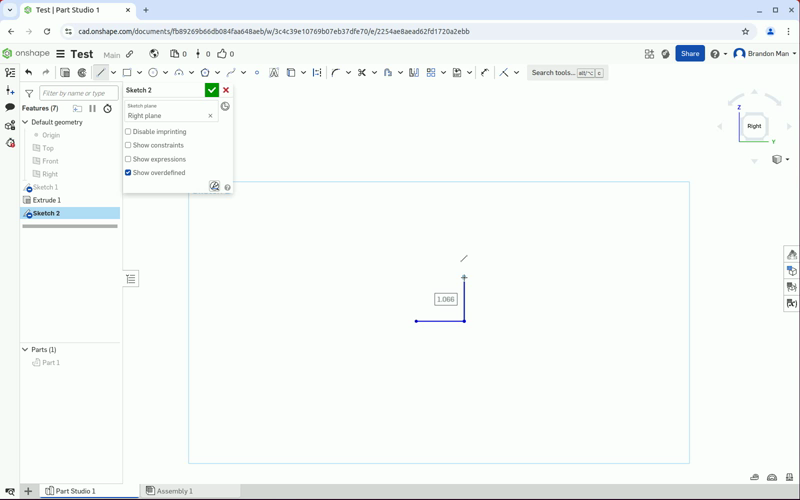
scroll(-6)
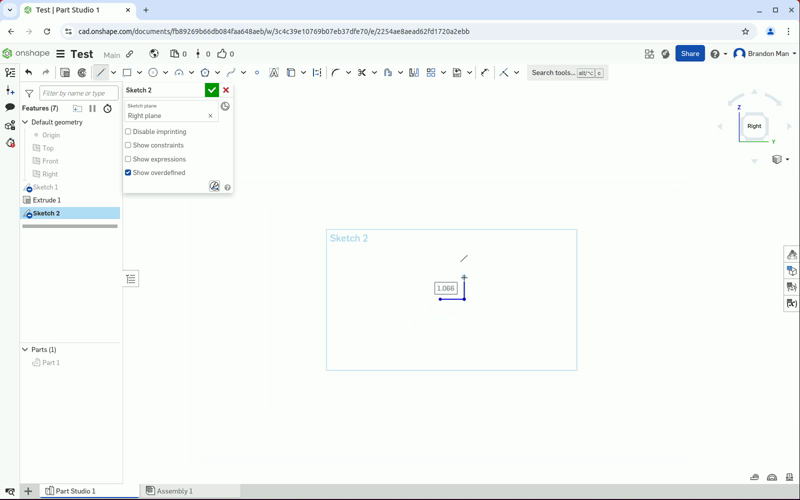
scroll(-6)
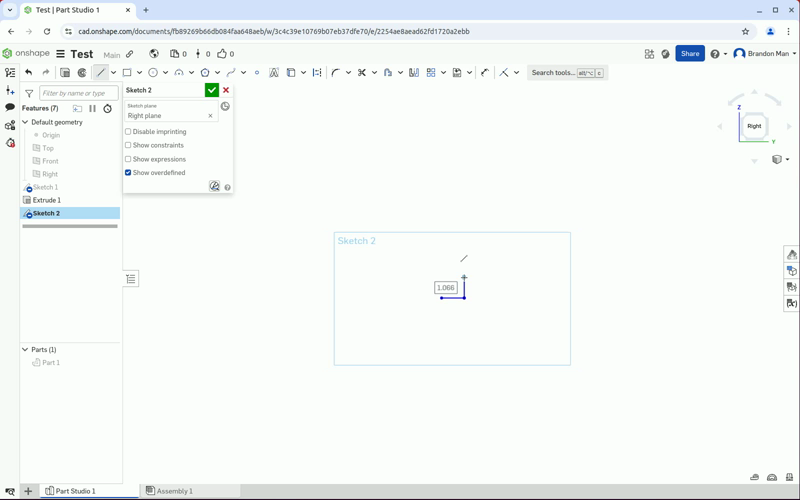
scroll(-6)
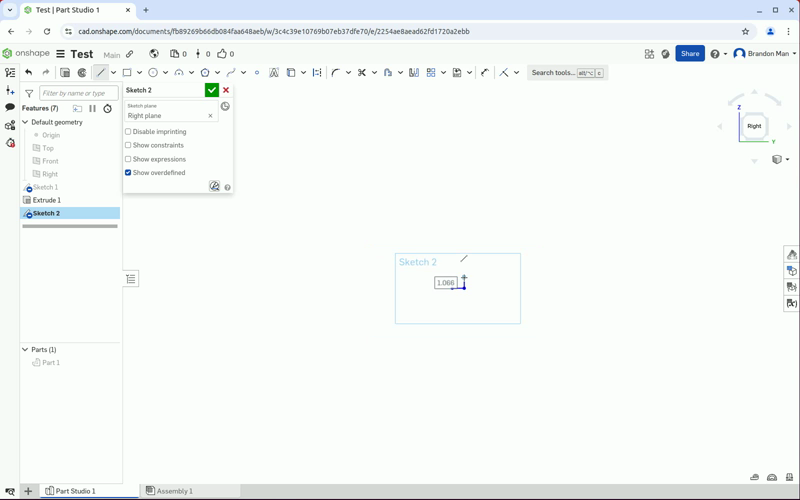
scroll(-6)
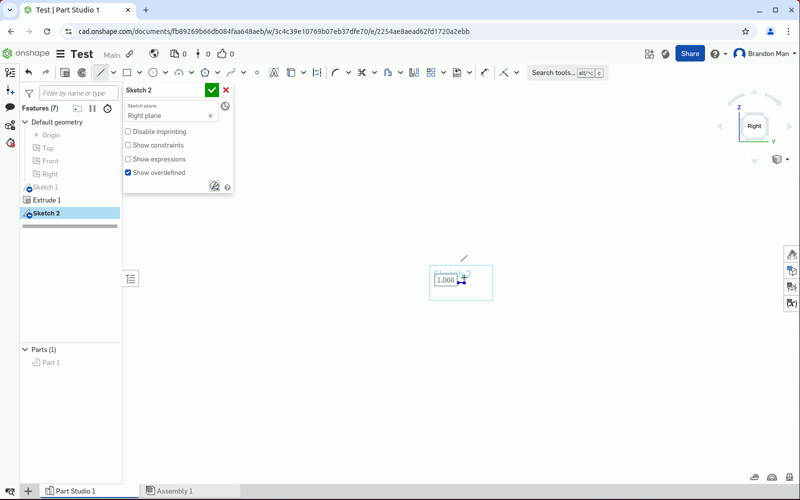
key_up(shift)
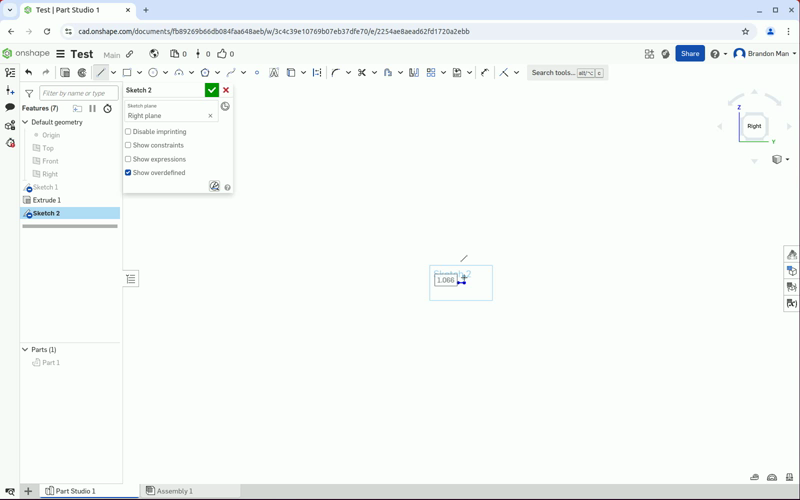
mouse_move(494, 277)
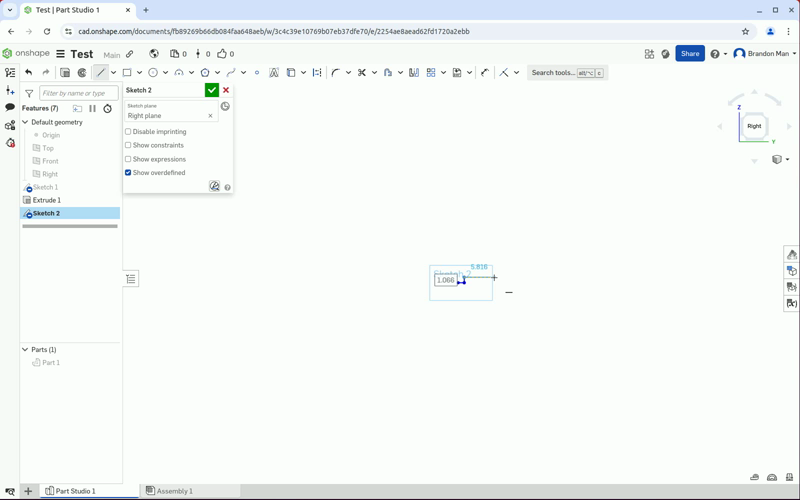
key_down(shift)
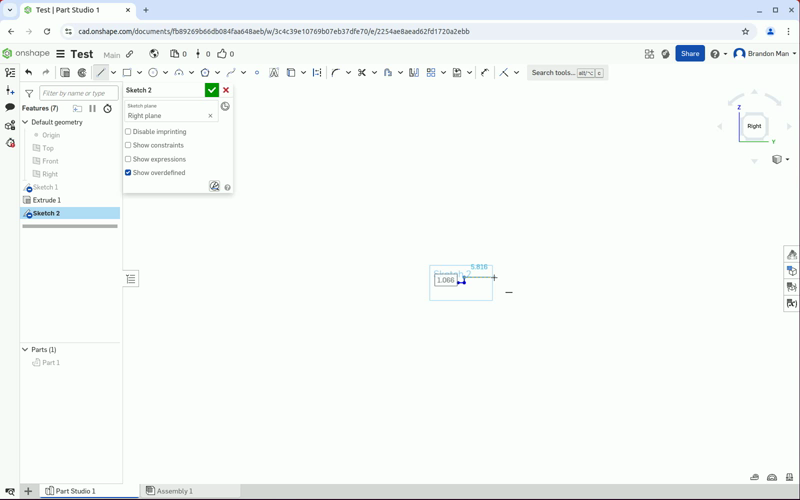
mouse_move(458, 282)
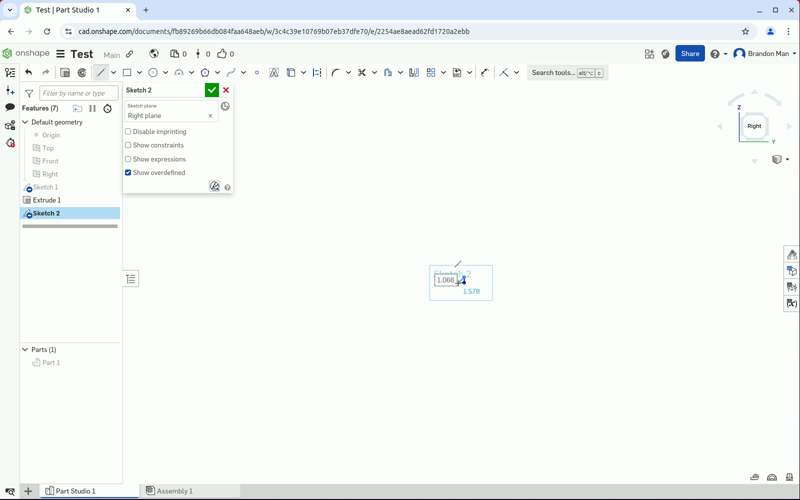
key_up(shift)
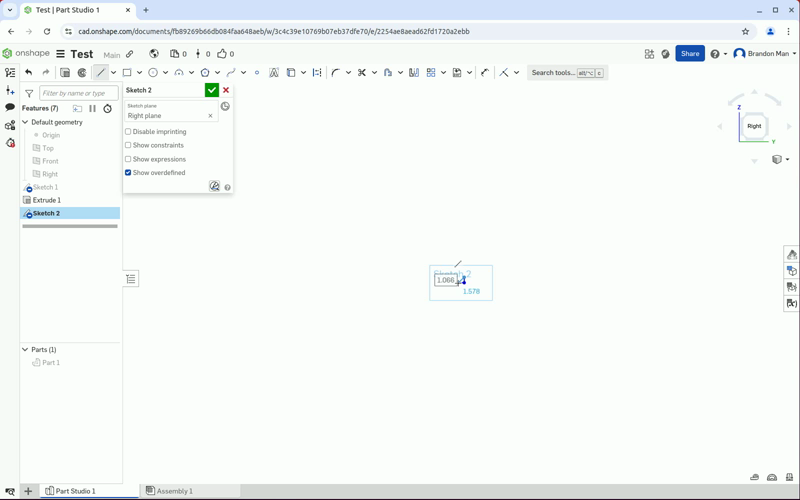
click(458, 282)
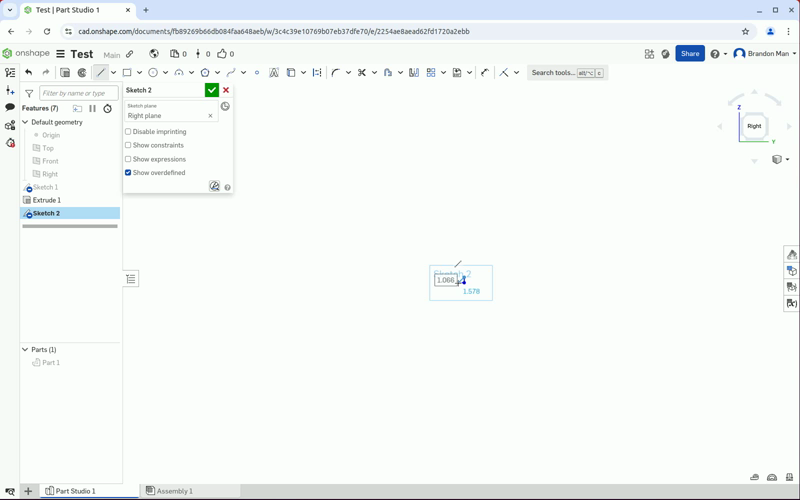
key(esc)
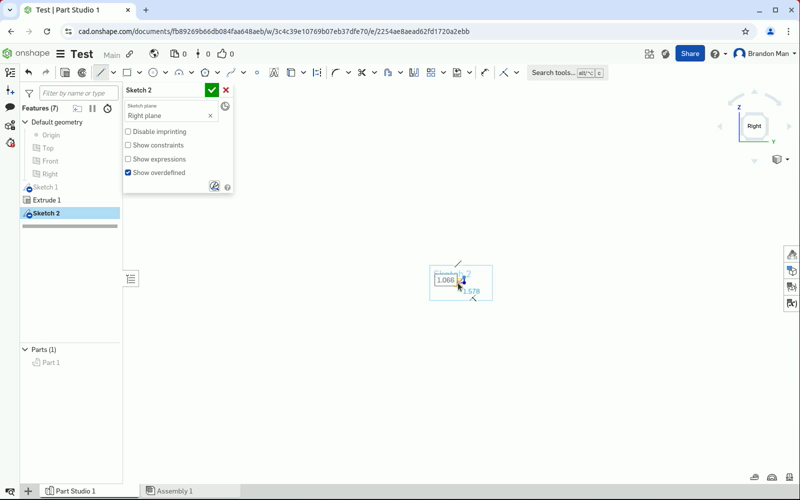
mouse_move(462, 282)
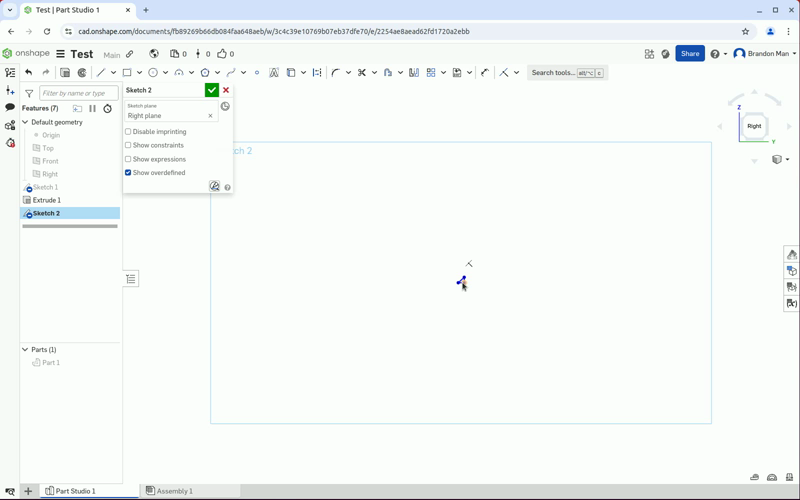
scroll(6)
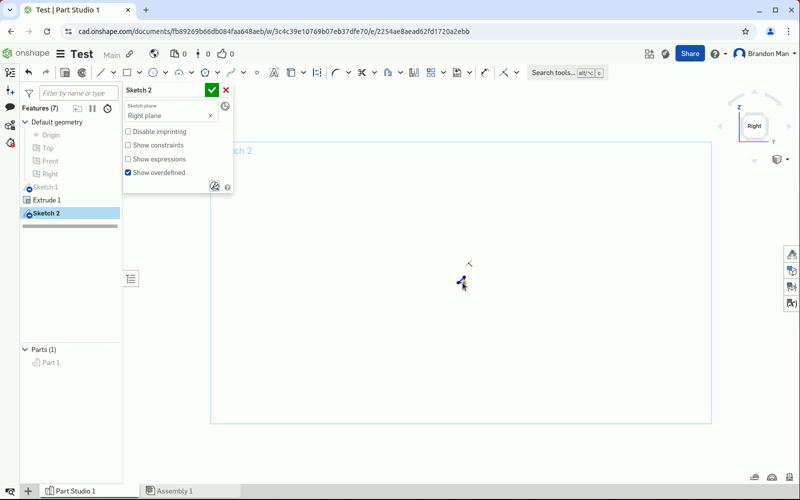
scroll(6)
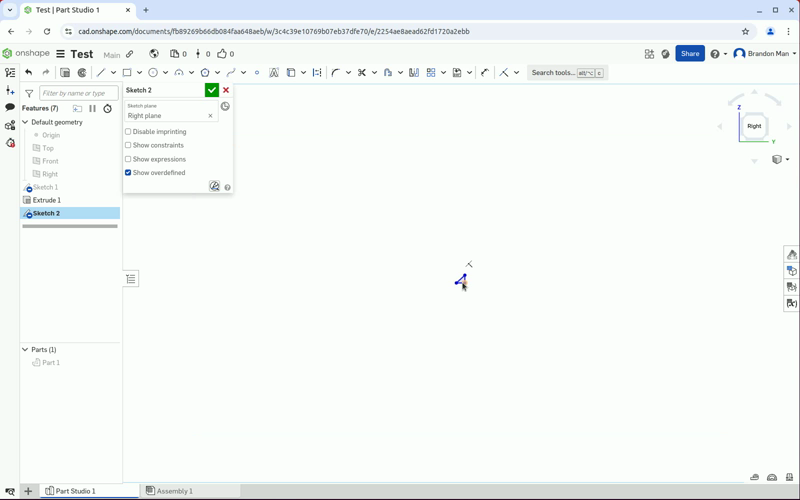
scroll(6)
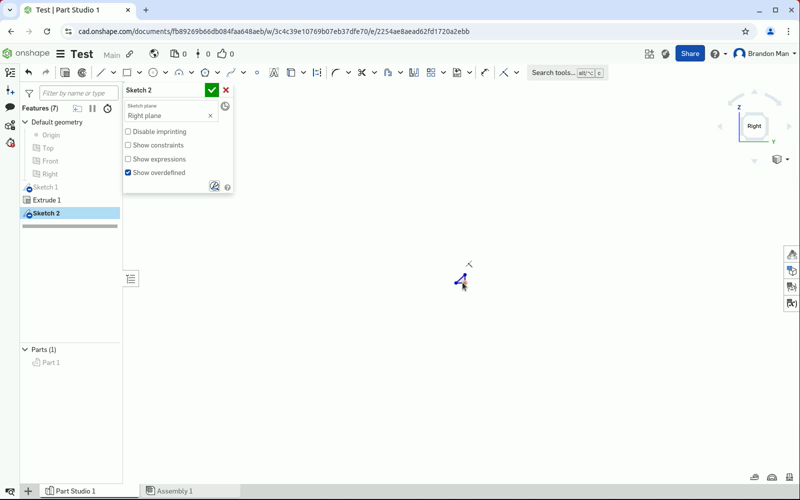
scroll(6)
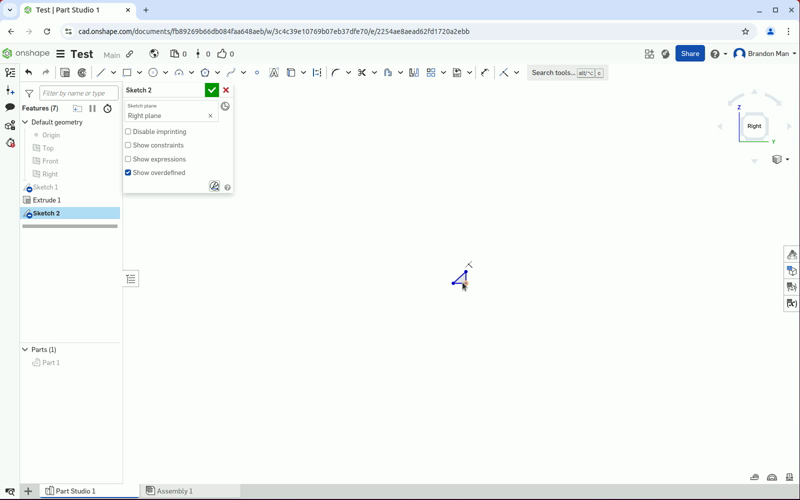
scroll(6)
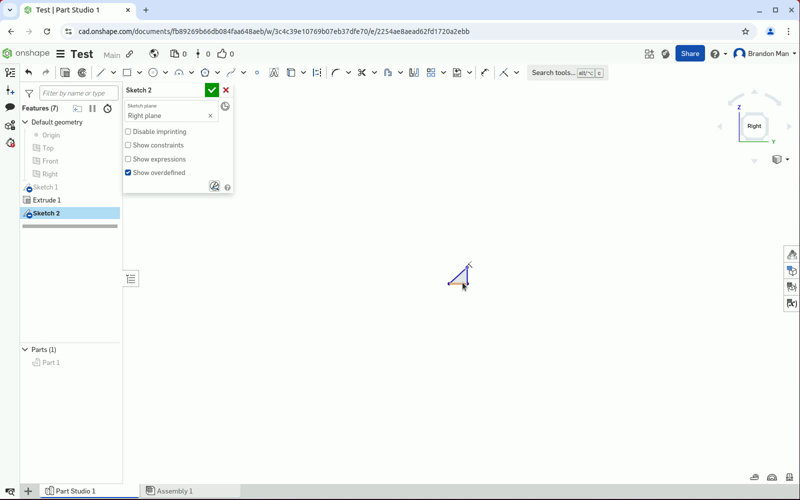
scroll(6)
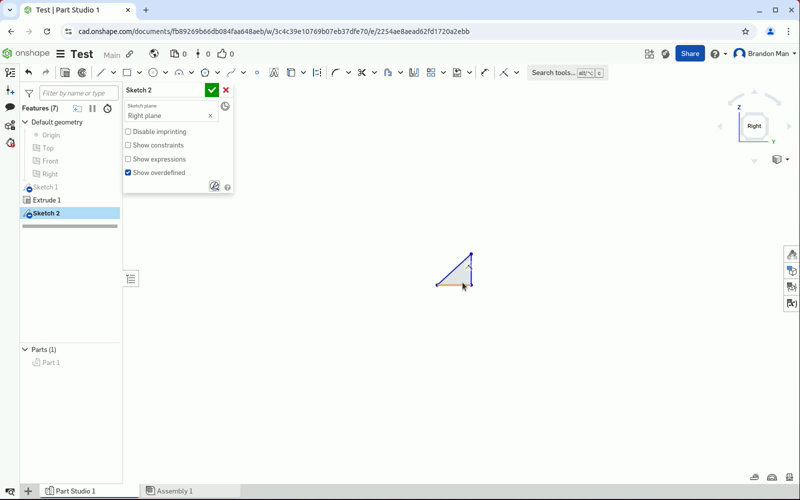
scroll(6)
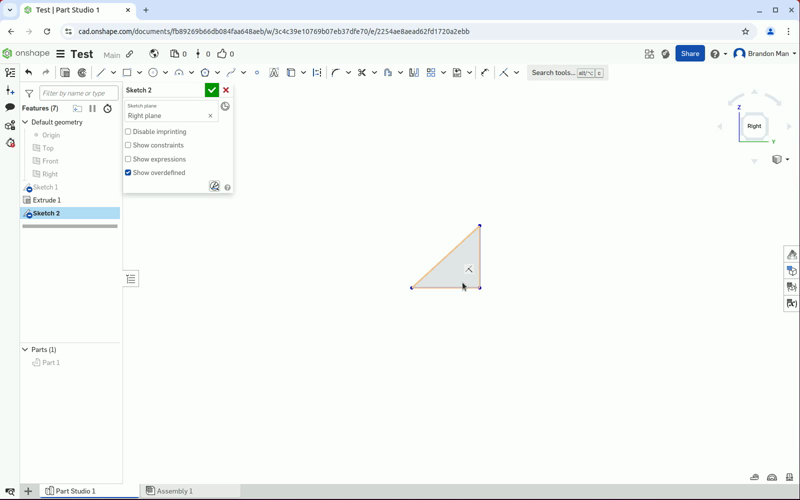
click(462, 282)
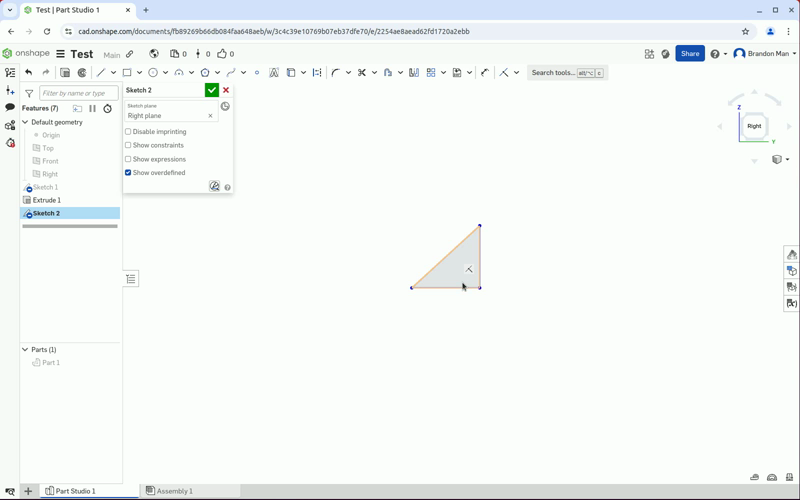
scroll(-6)
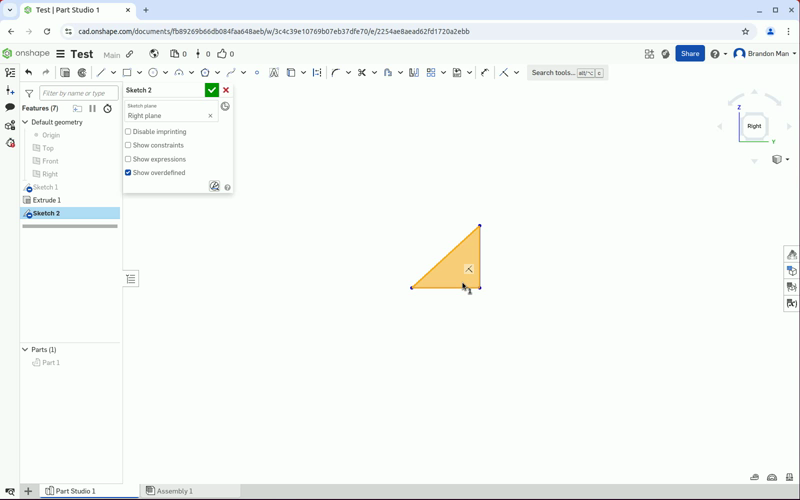
scroll(-6)
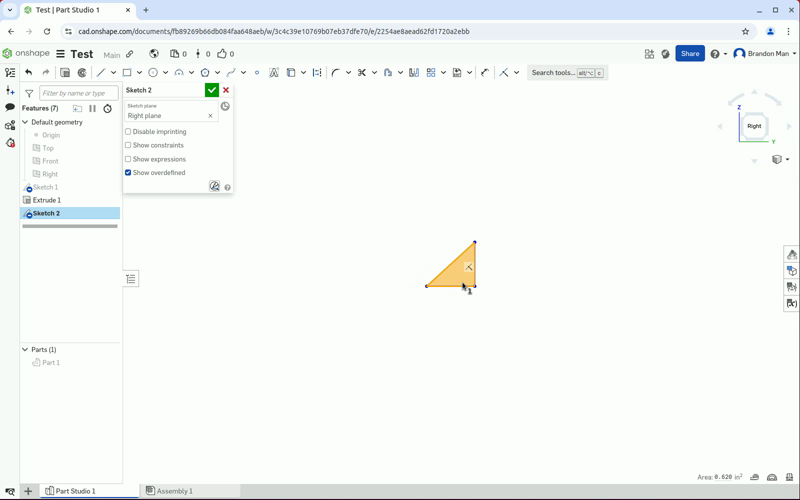
scroll(-6)
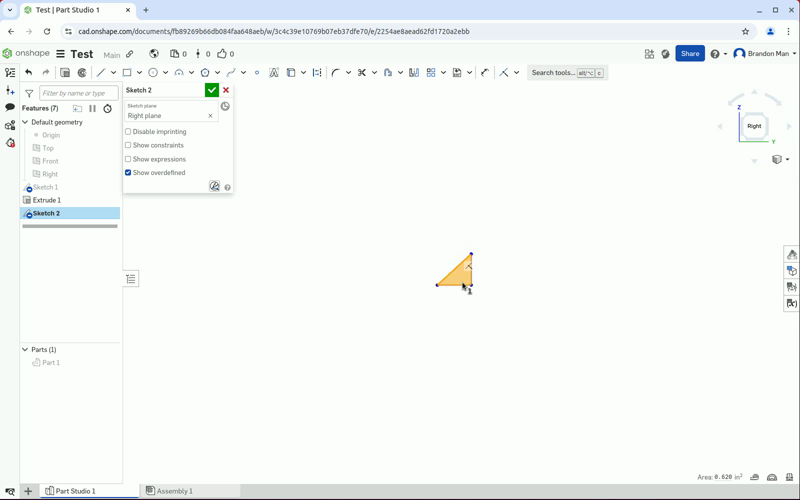
scroll(-6)
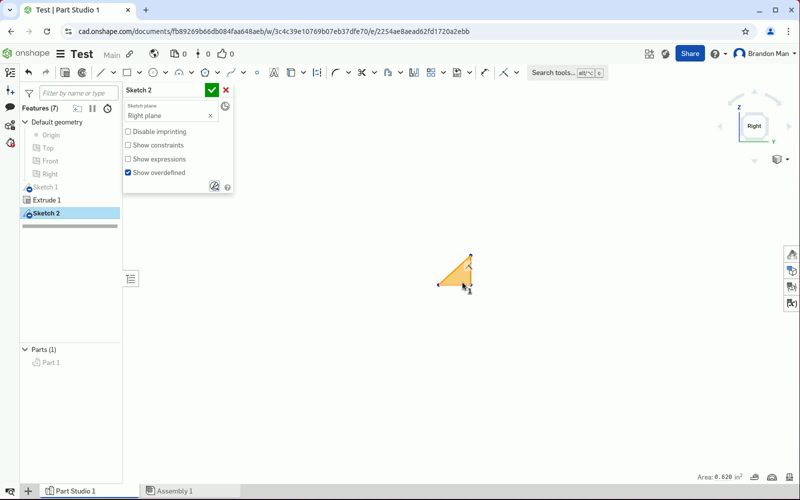
scroll(-6)
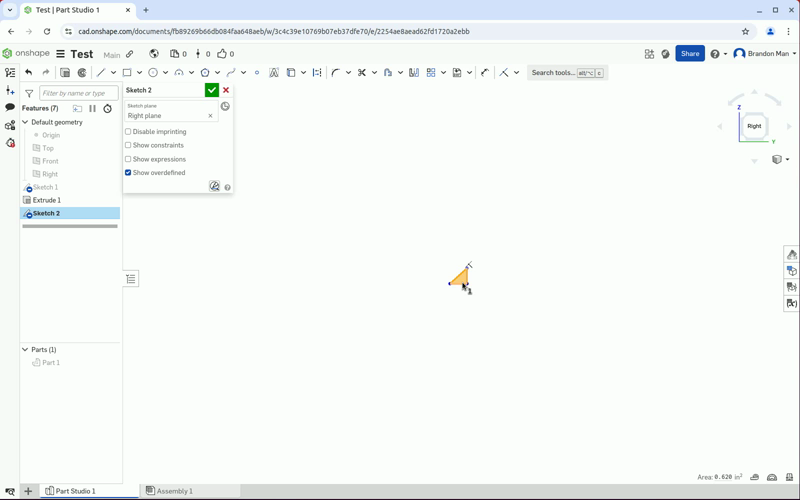
scroll(-6)
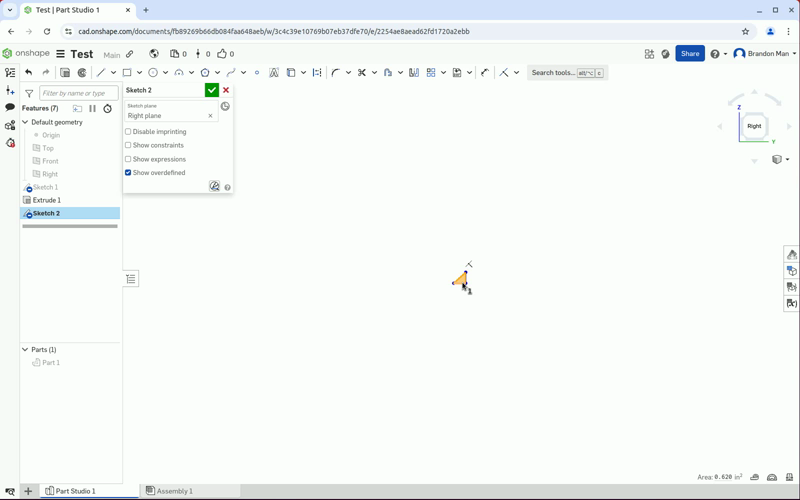
scroll(-6)
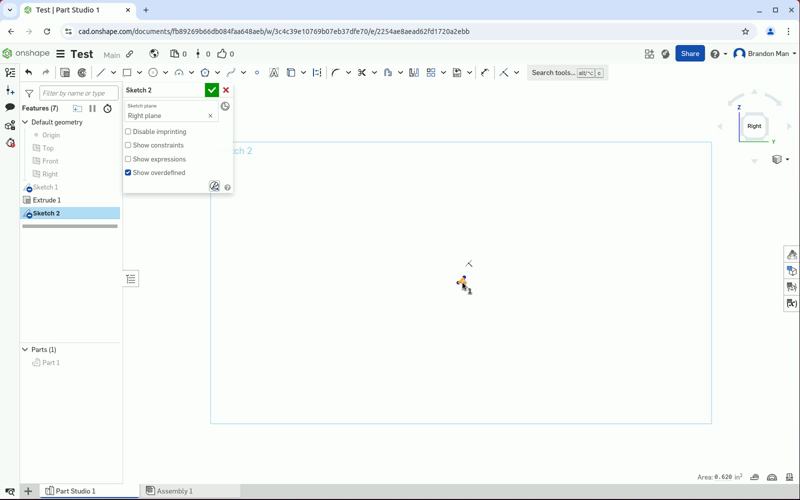
mouse_move(73, 352)
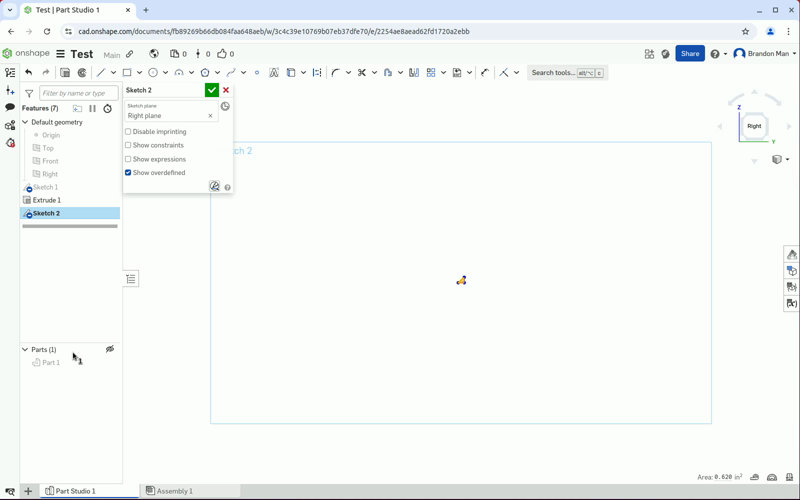
key(shift+y)
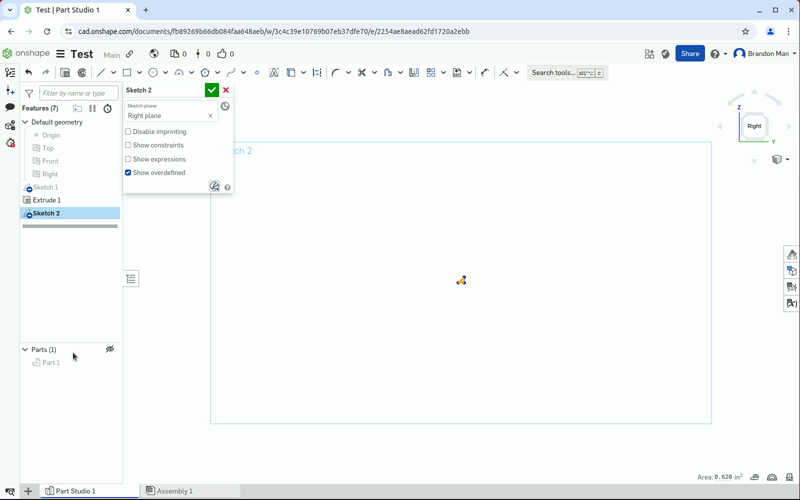
key(shift+e)
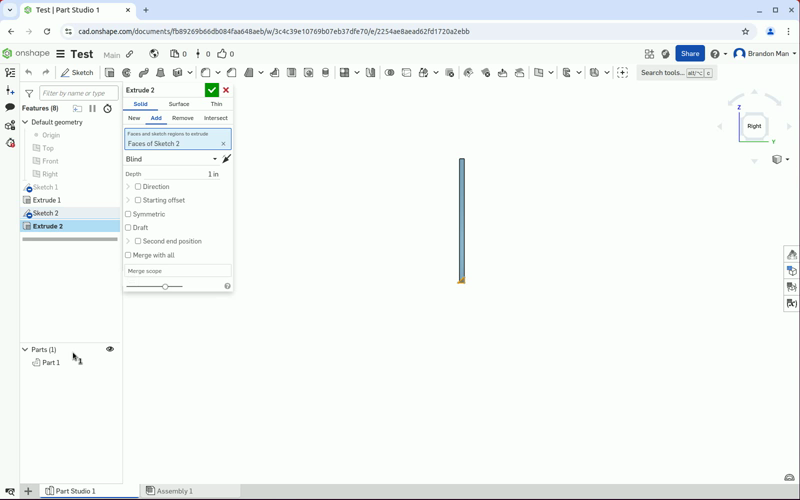
mouse_move(143, 106)
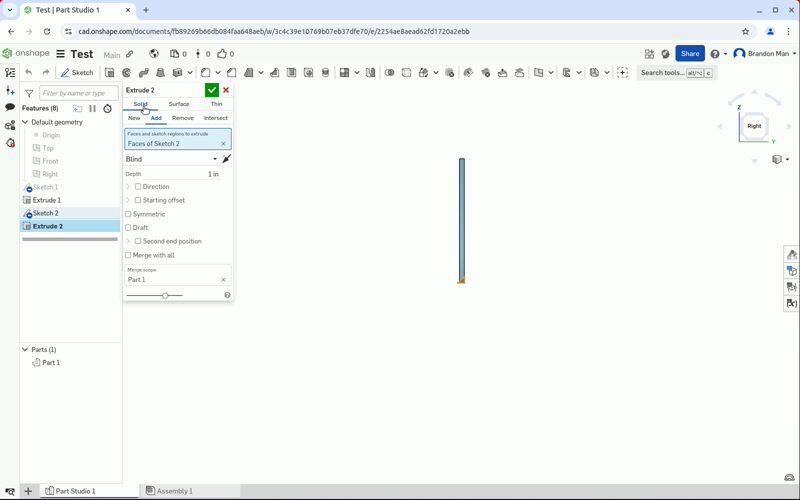
click(143, 106)
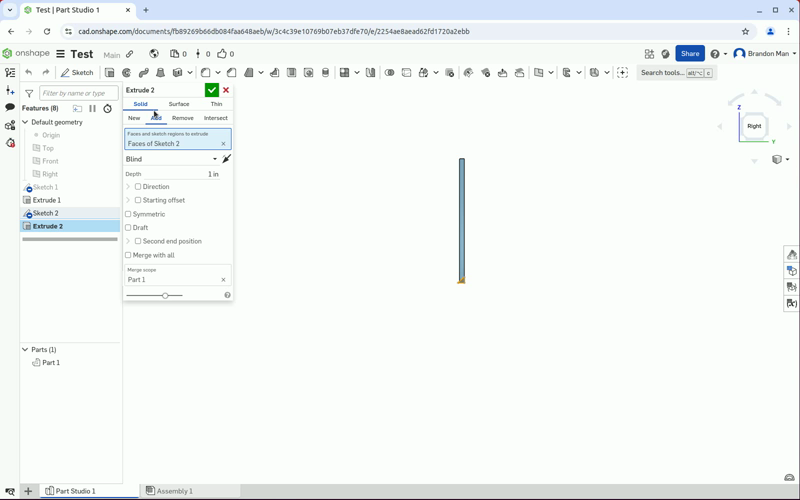
mouse_move(186, 120)
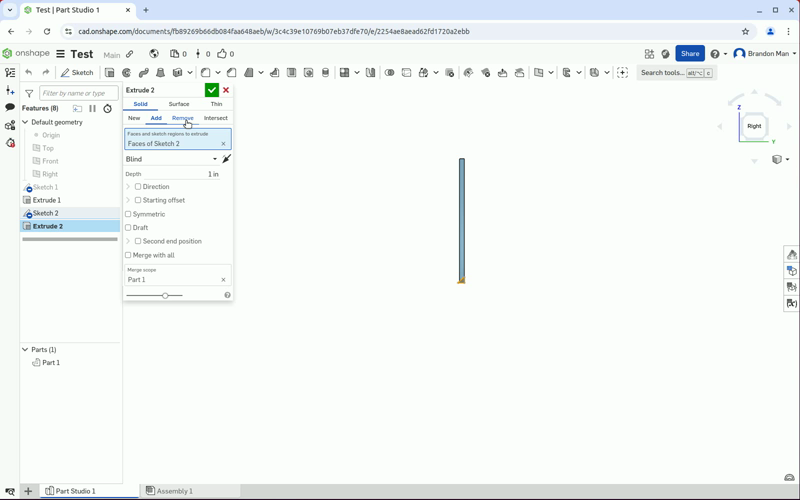
click(186, 120)
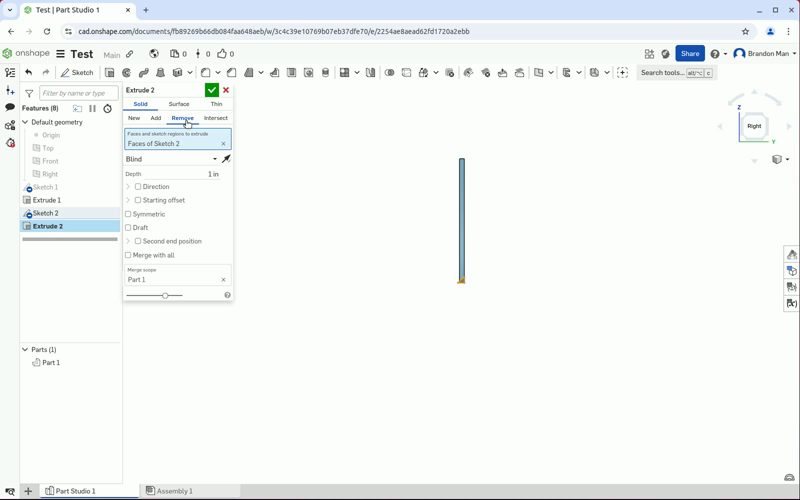
key(tab, 4)
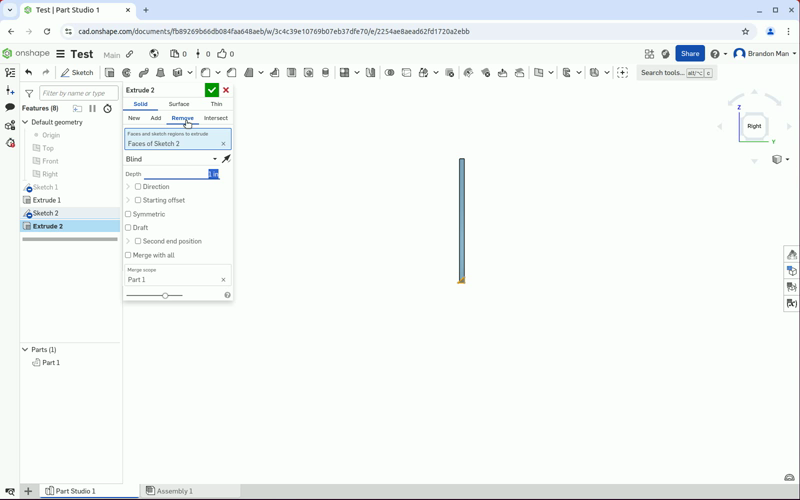
text(0.962)
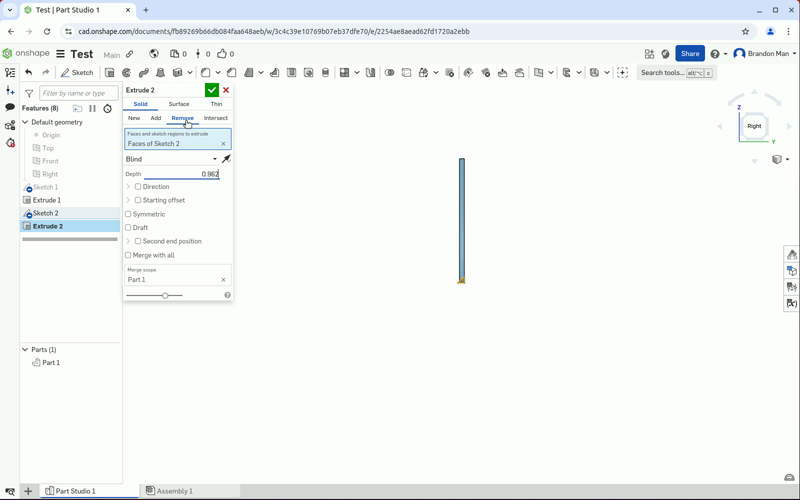
key(tab, 3)
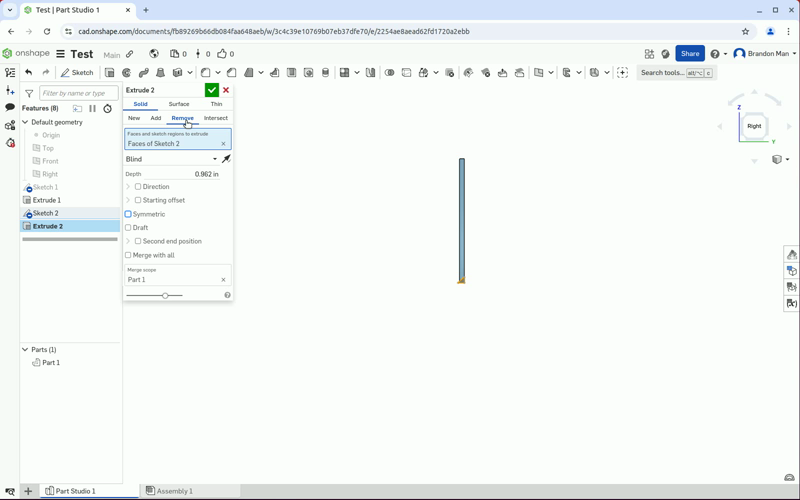
key(space)
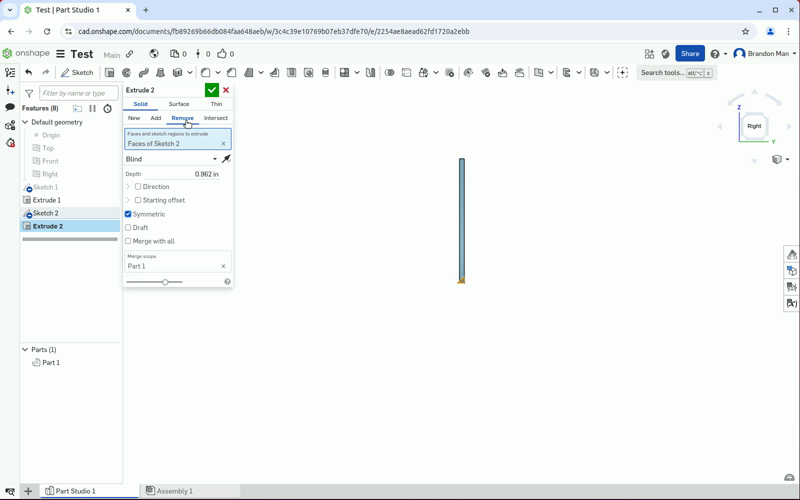
key(tab, 2)
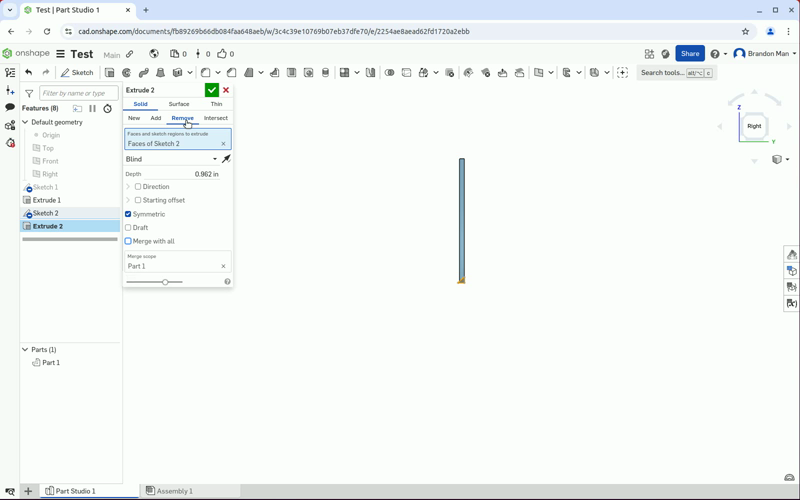
key(space)
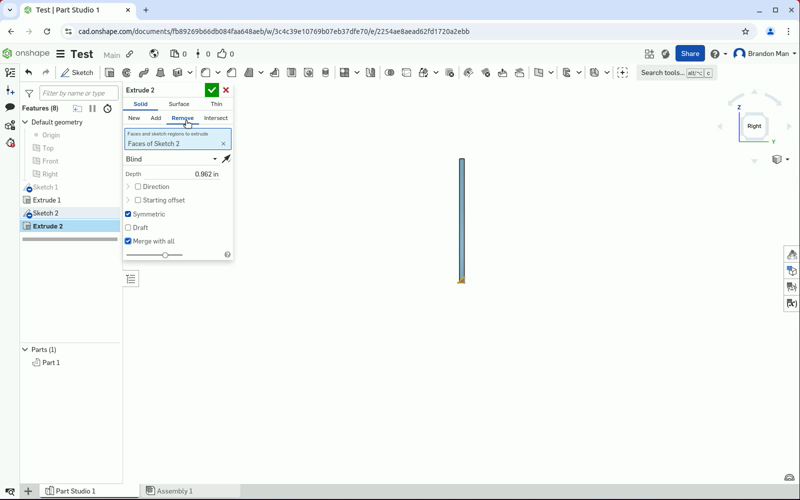
key(enter)
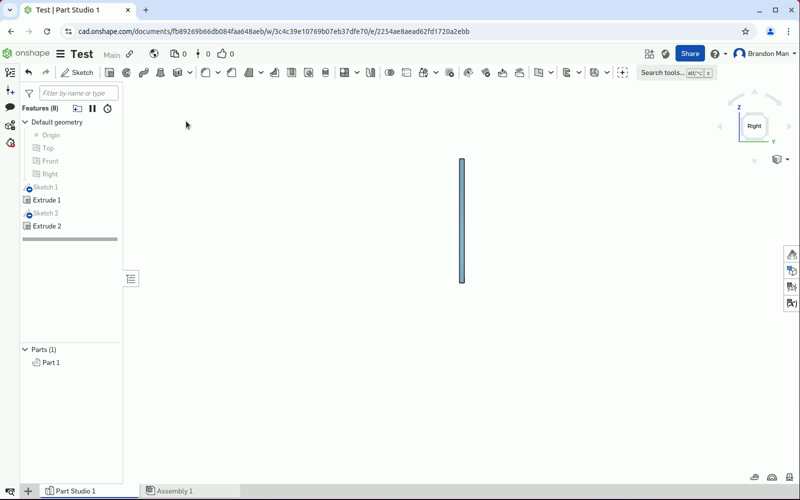
key(shift+h)
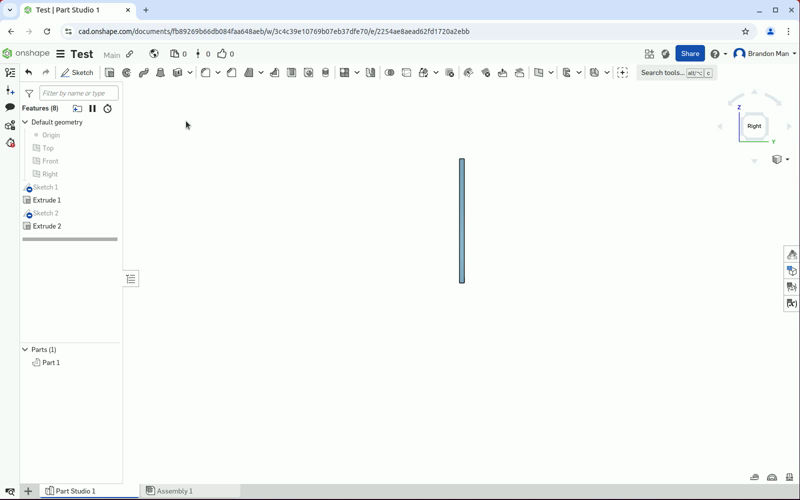
key(shift+h)
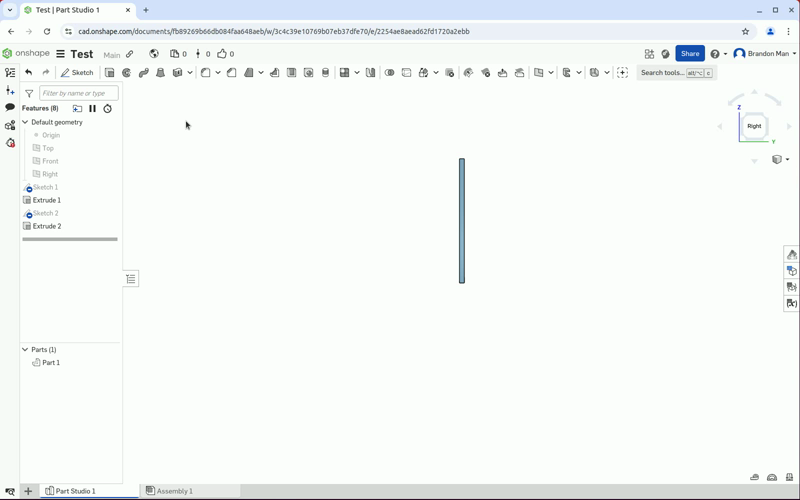
mouse_move(73, 189)
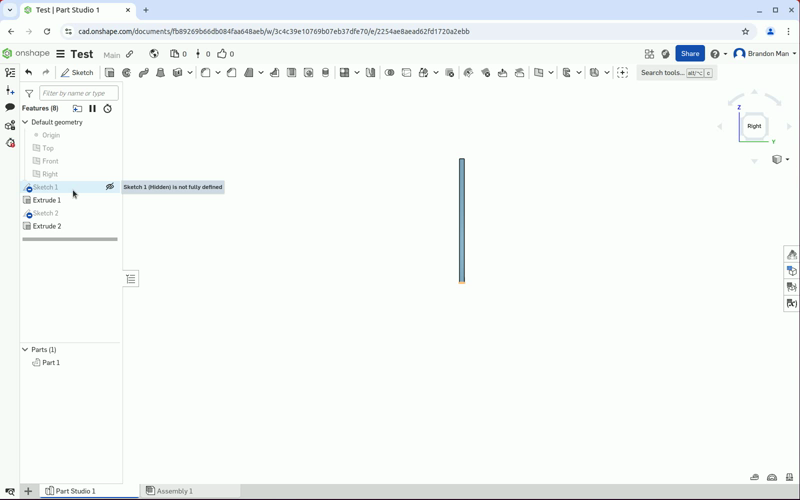
click(73, 189)
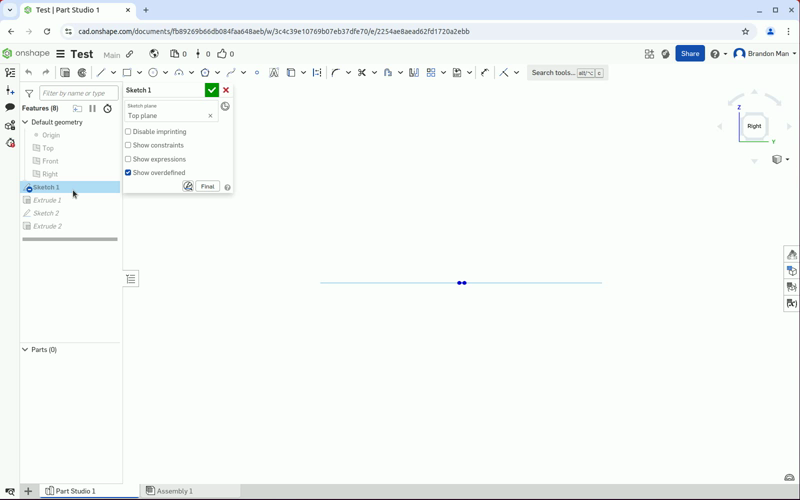
mouse_move(229, 92)
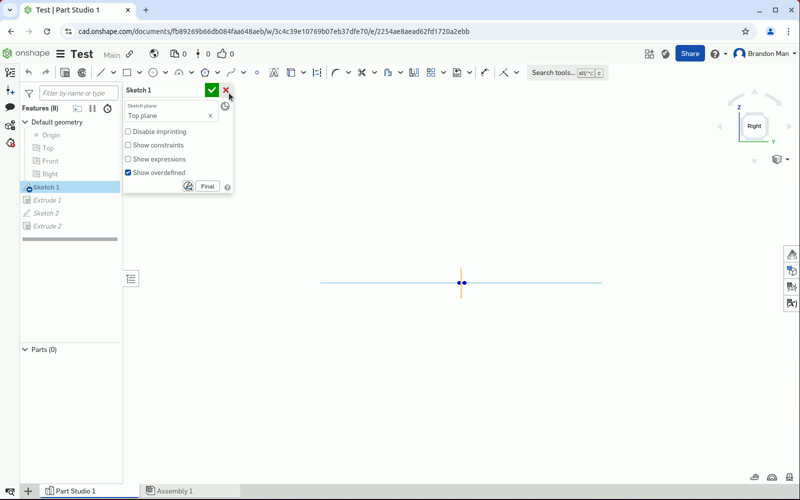
click(229, 92)
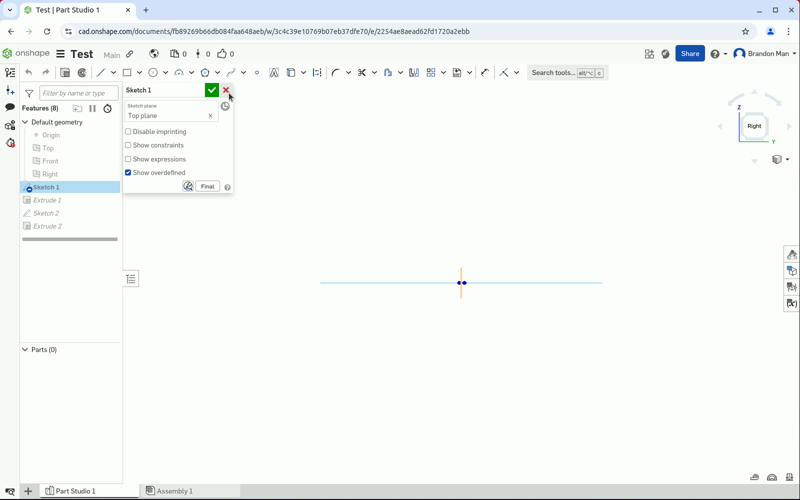
key(shift+s)
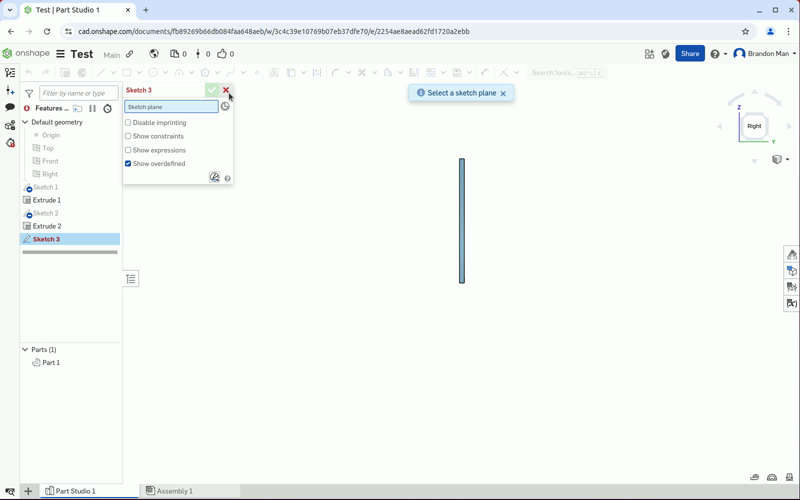
mouse_move(73, 176)
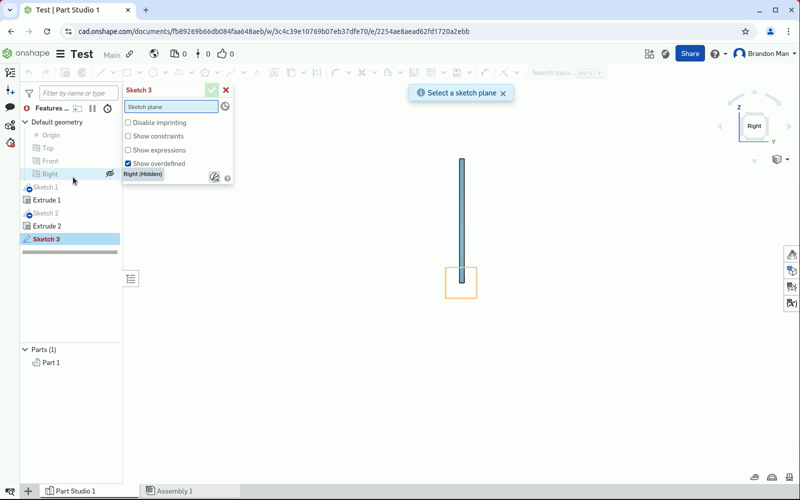
click(73, 176)
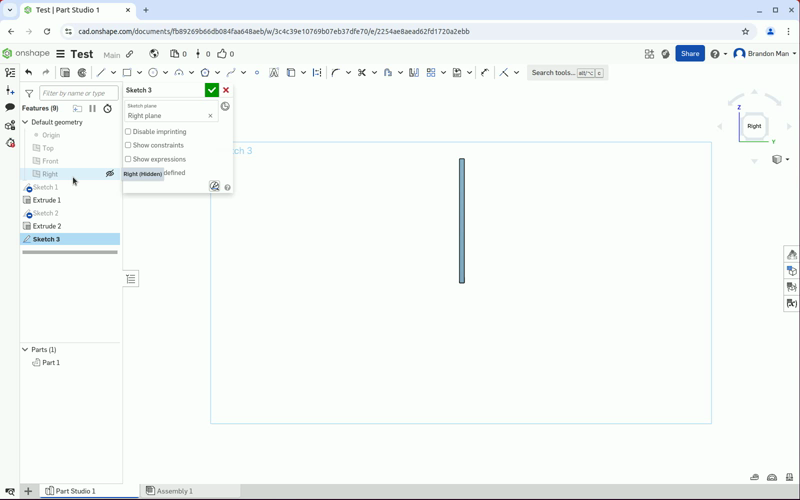
mouse_move(73, 352)
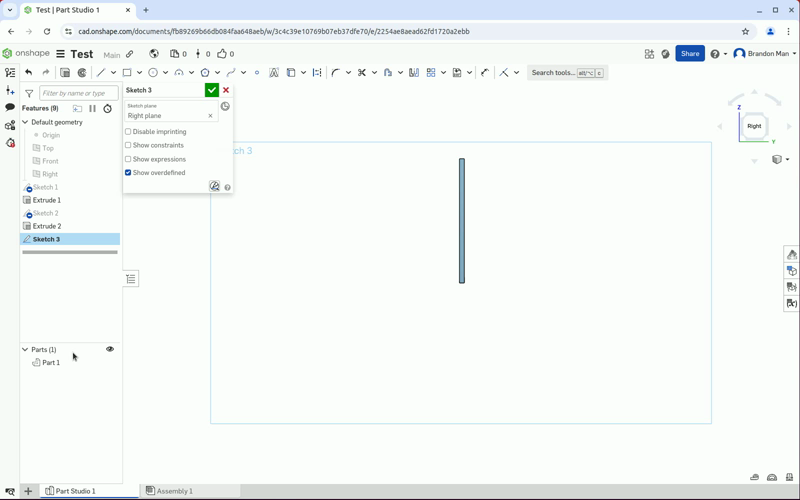
key(y)
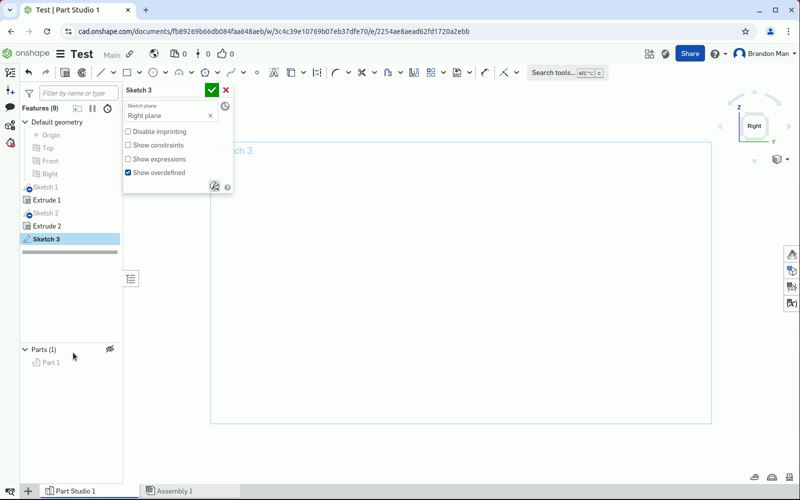
key(l)
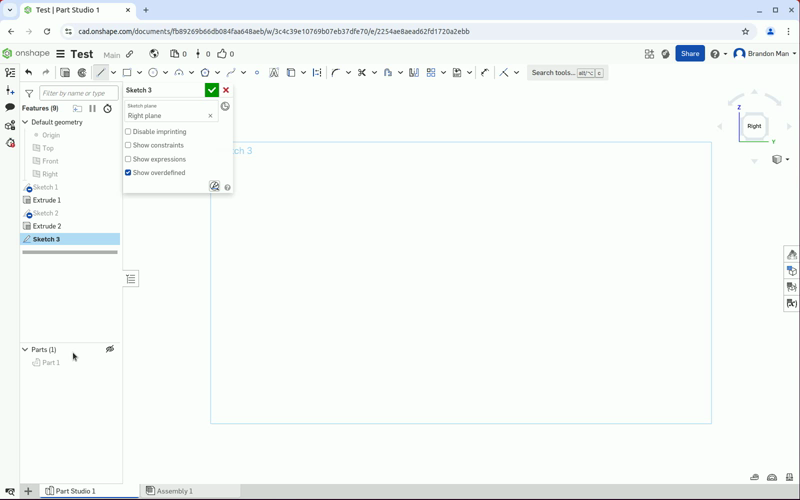
key_down(shift)
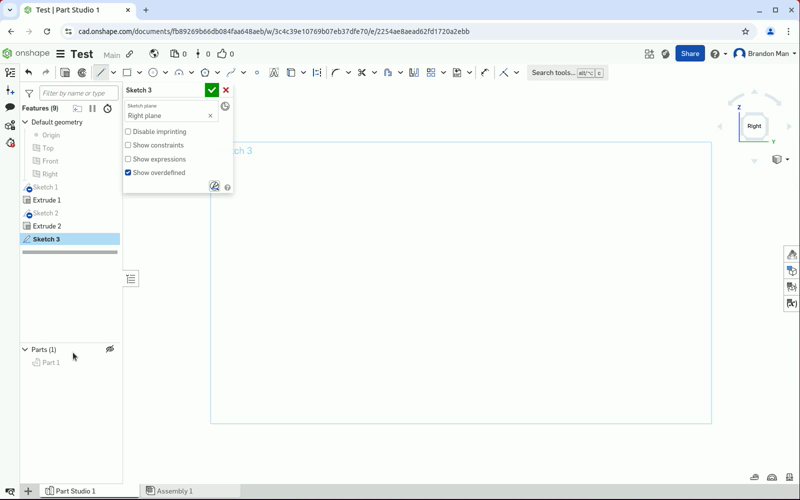
mouse_move(458, 170)
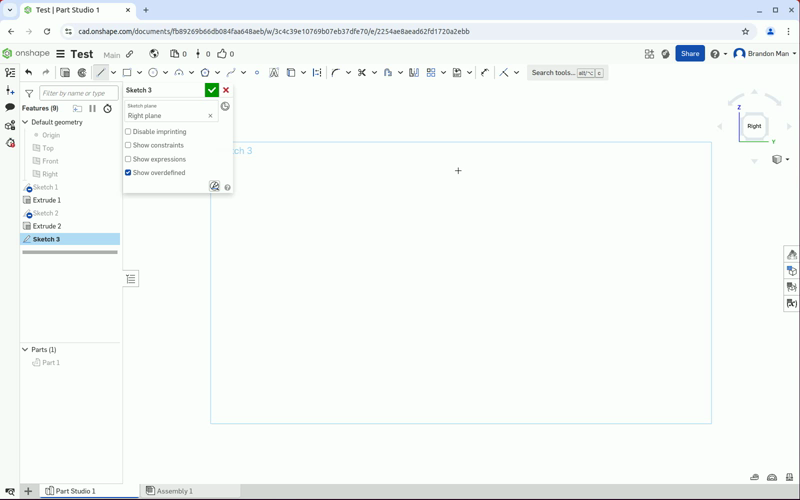
click(458, 170)
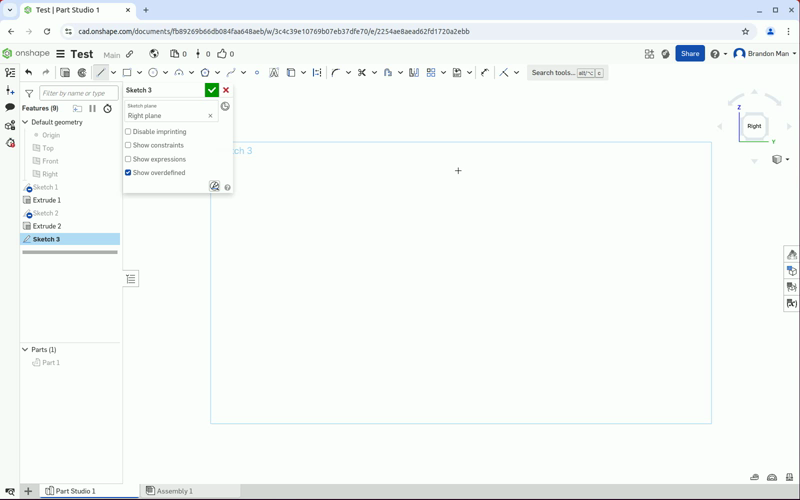
key_up(shift)
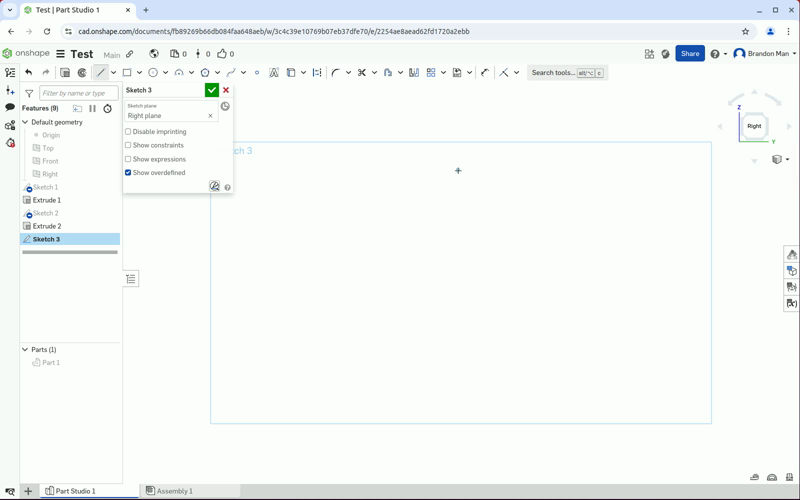
key_down(shift)
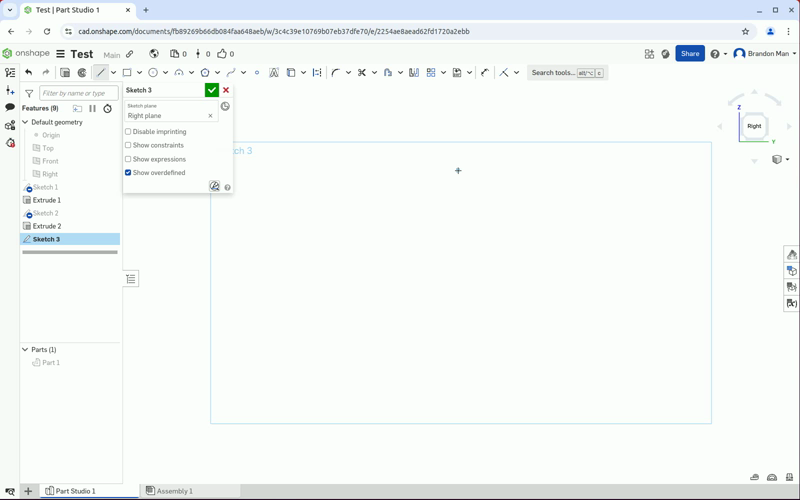
mouse_move(488, 170)
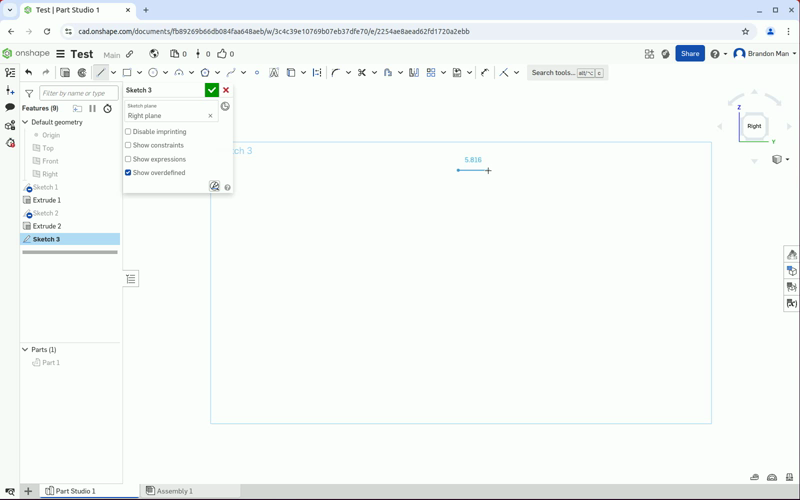
mouse_move(463, 175)
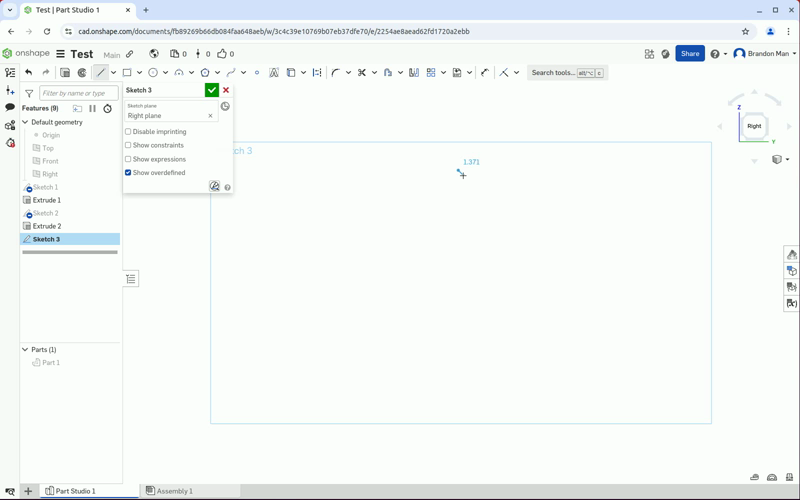
scroll(6)
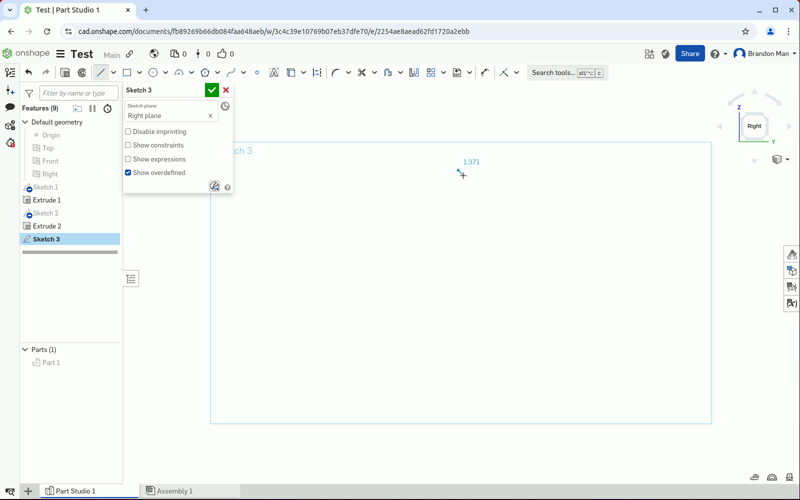
scroll(6)
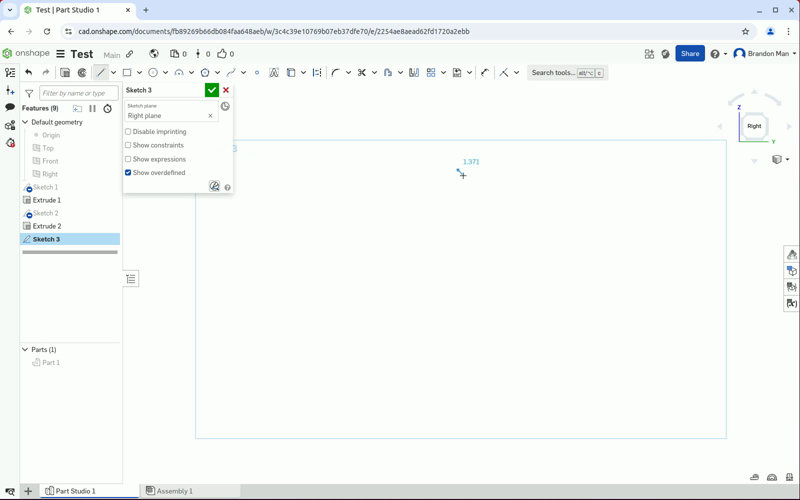
scroll(6)
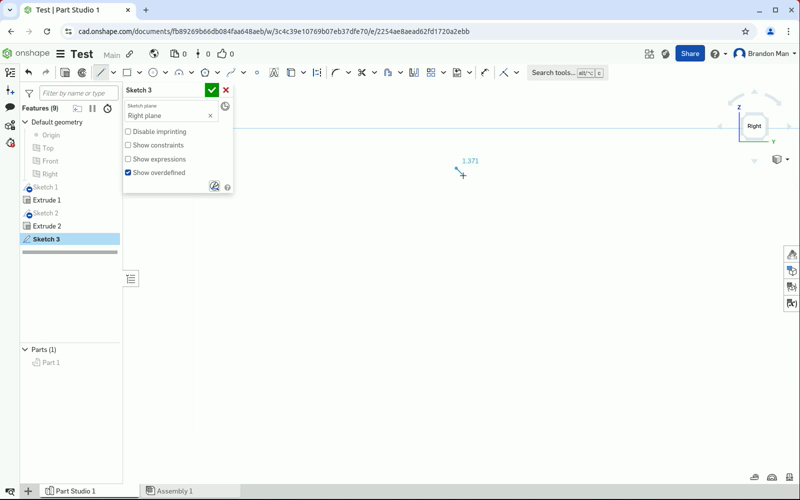
scroll(6)
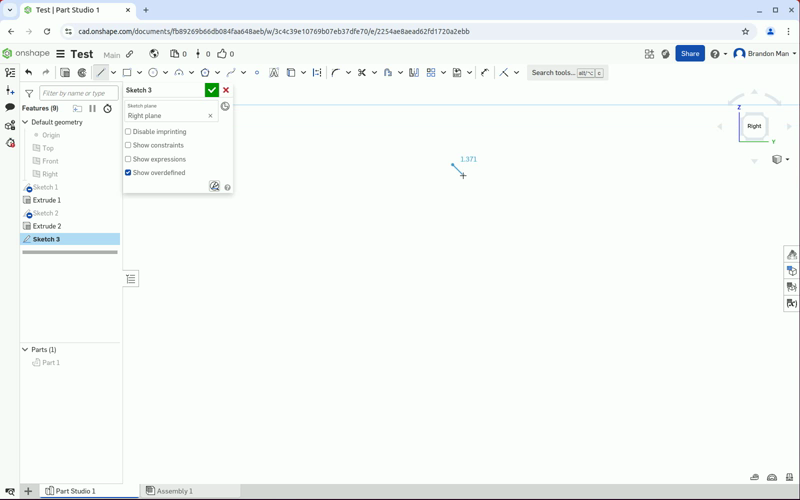
scroll(6)
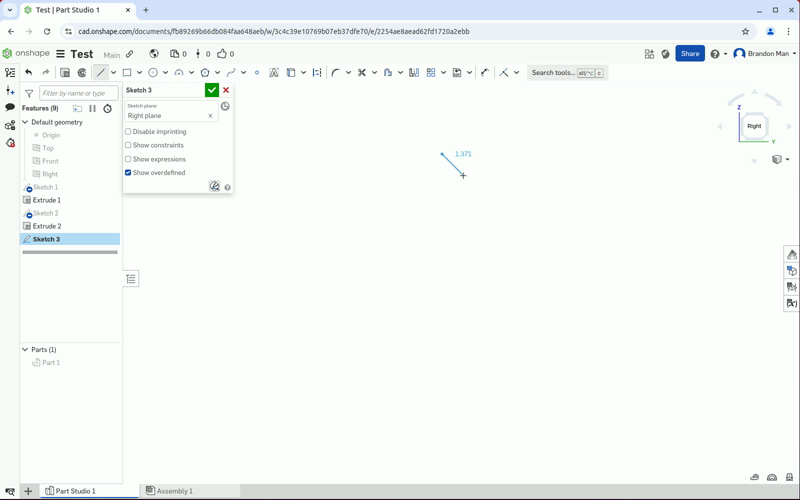
scroll(6)
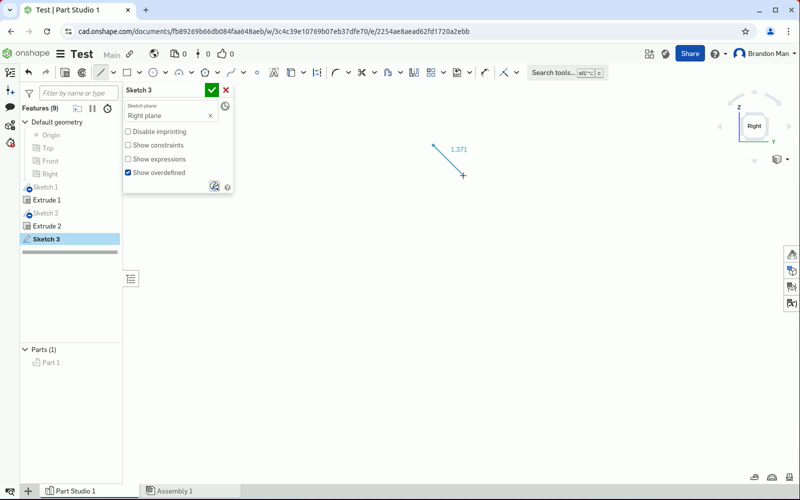
scroll(6)
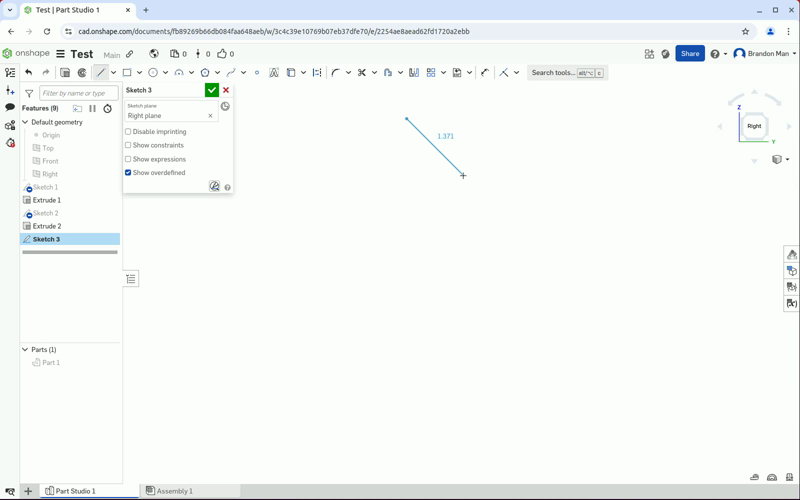
click(463, 175)
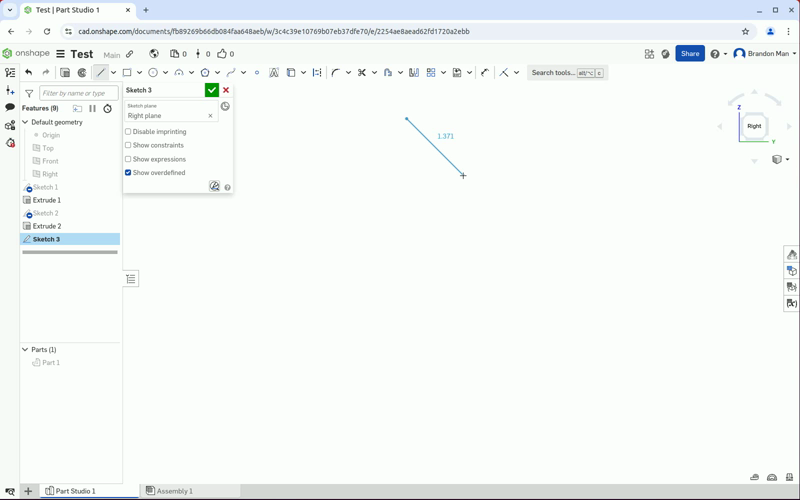
scroll(-6)
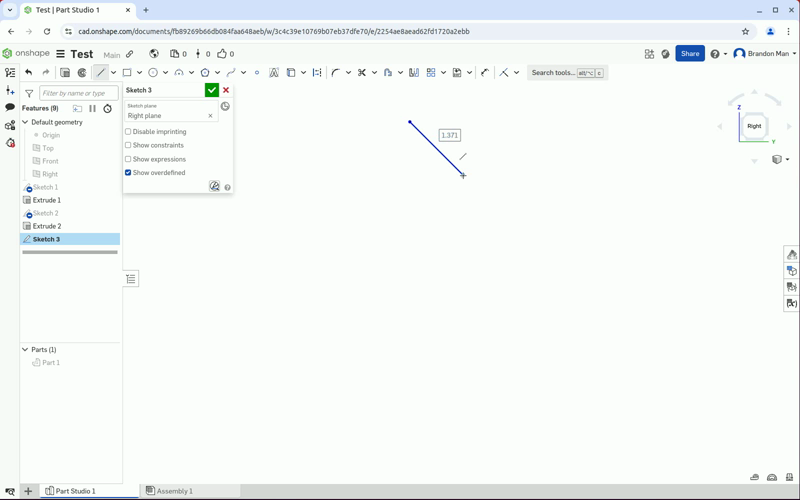
scroll(-6)
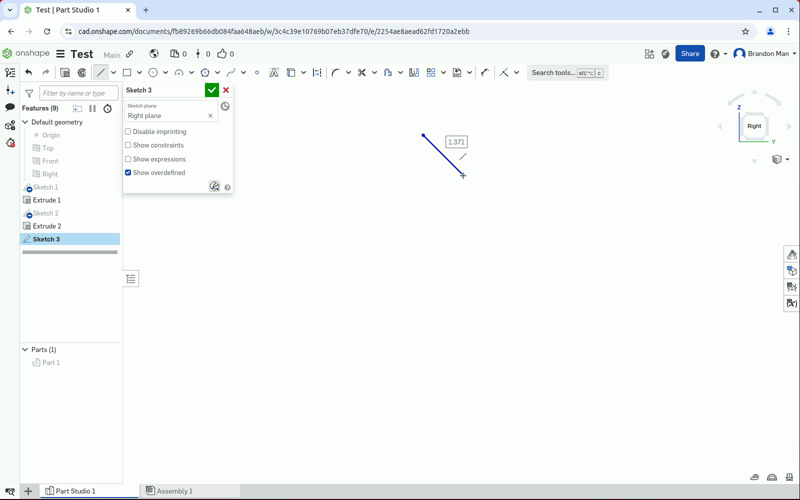
scroll(-6)
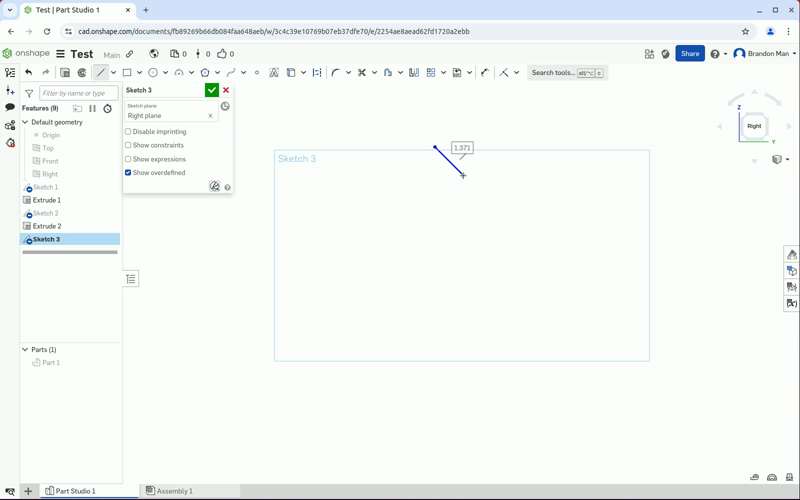
scroll(-6)
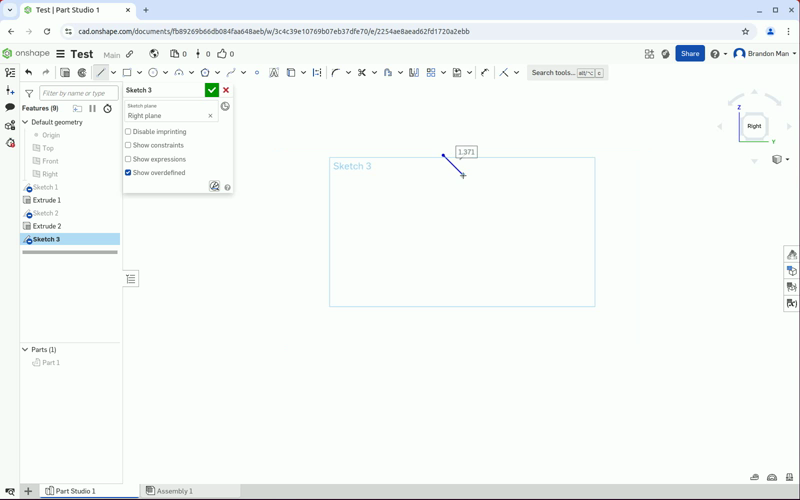
scroll(-6)
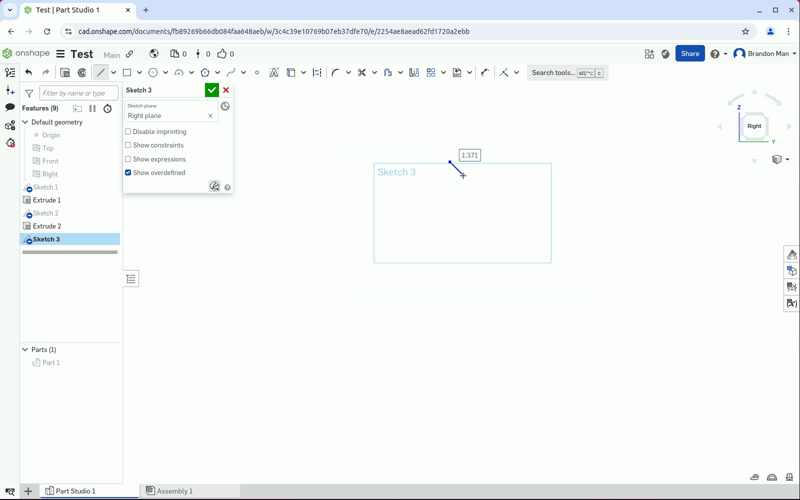
scroll(-6)
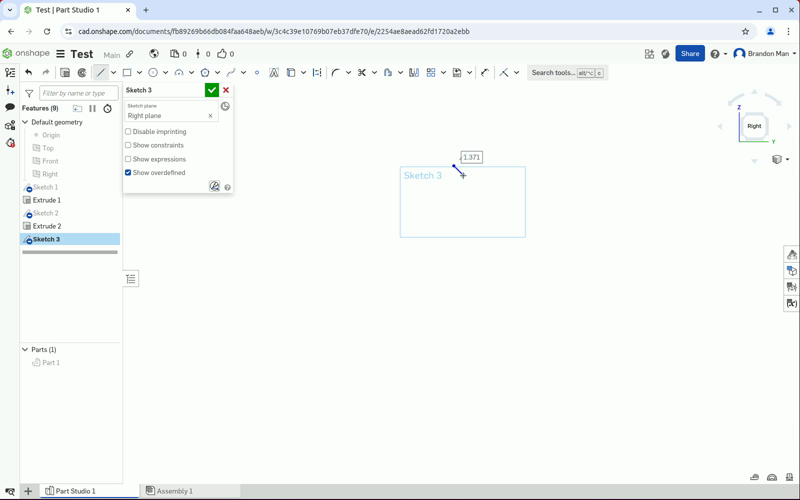
scroll(-6)
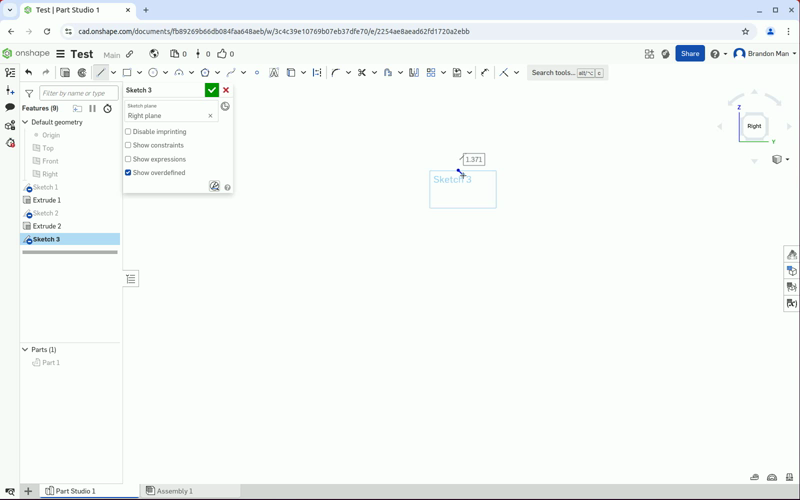
key_up(shift)
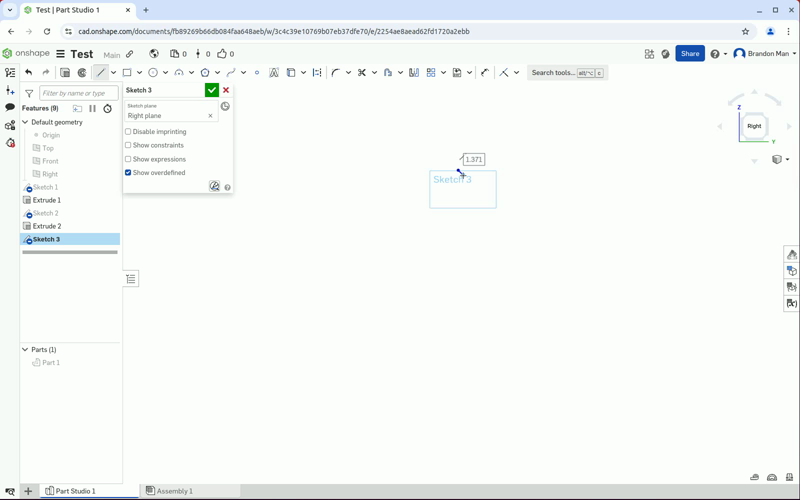
key_down(shift)
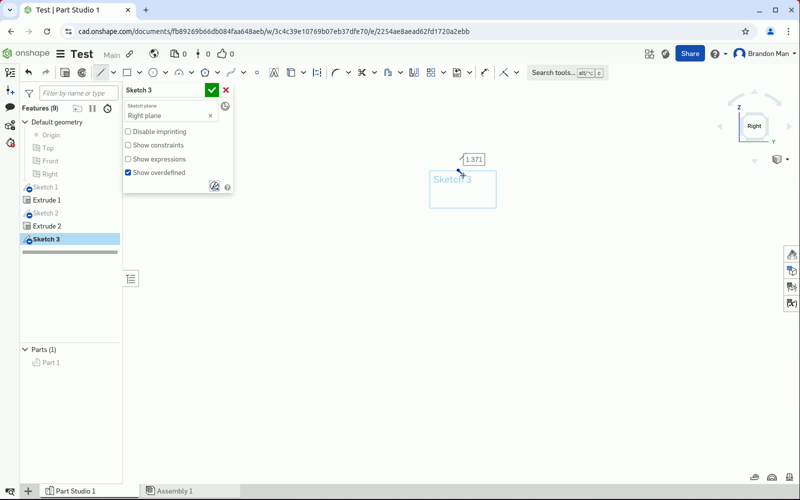
mouse_move(493, 175)
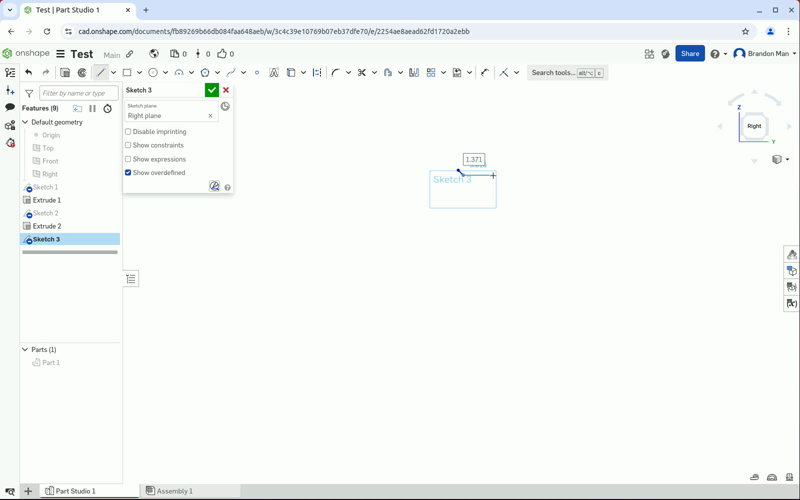
mouse_move(463, 164)
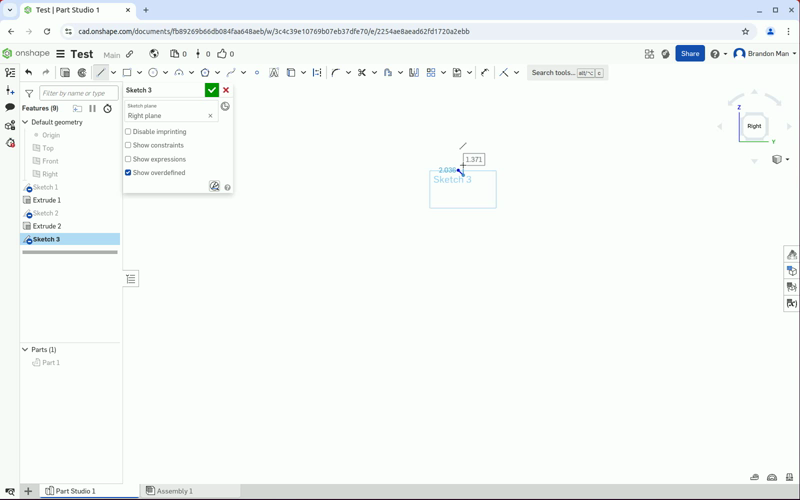
click(463, 164)
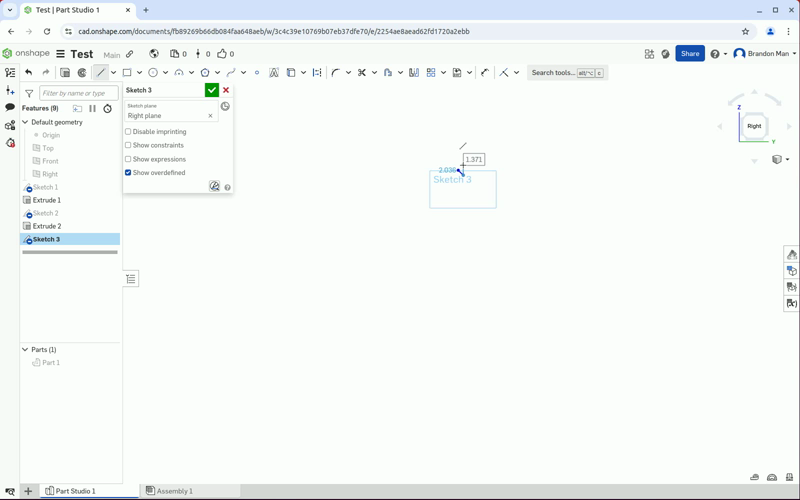
key_up(shift)
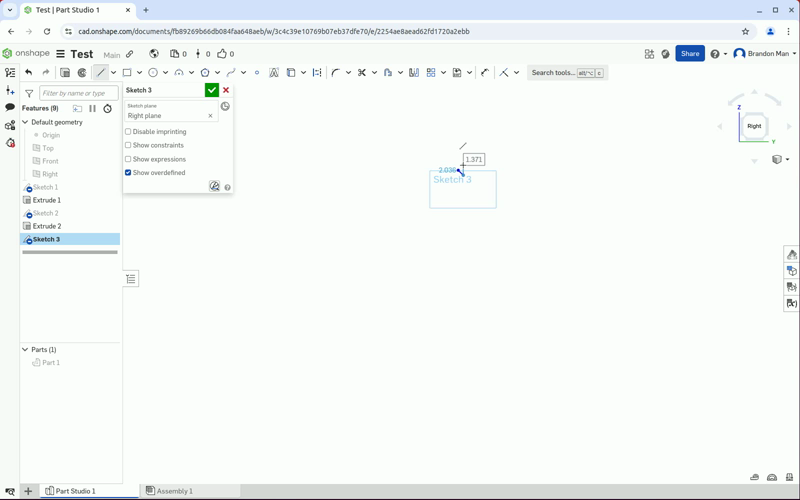
key_down(shift)
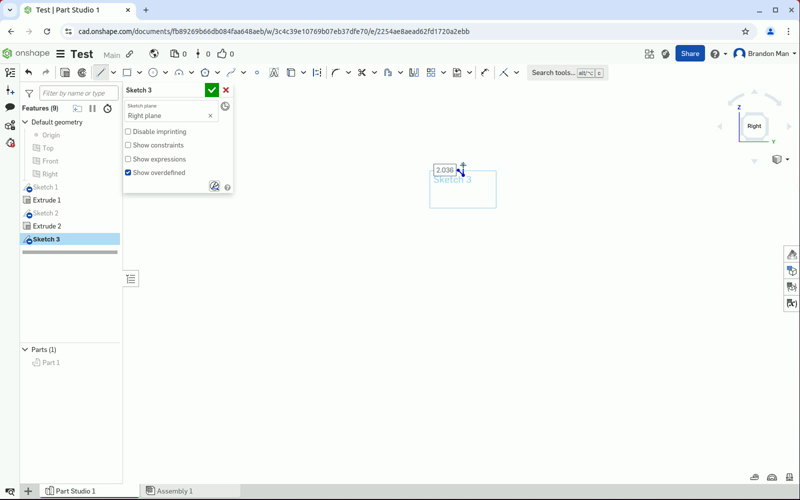
mouse_move(493, 164)
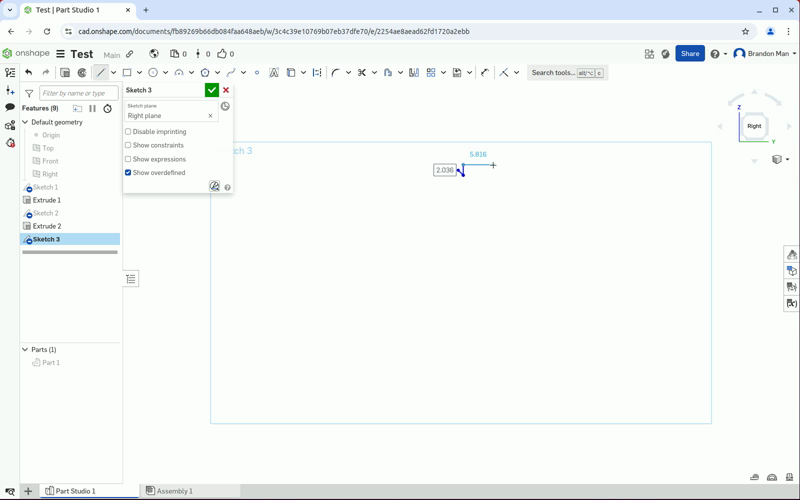
mouse_move(458, 164)
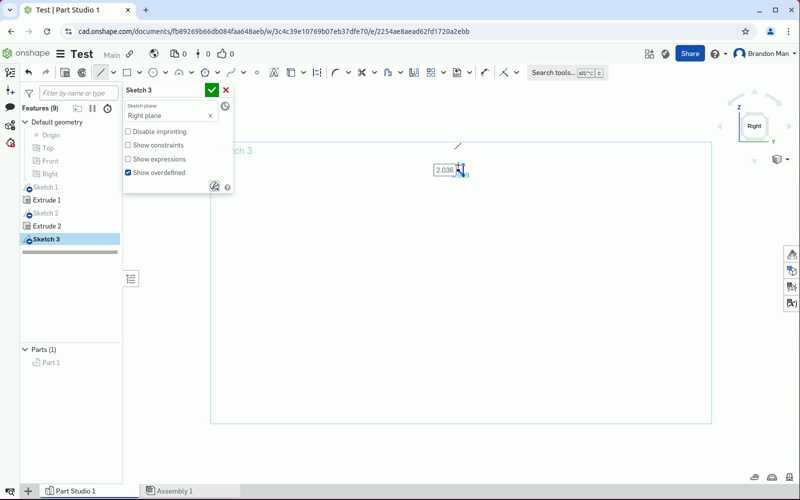
scroll(6)
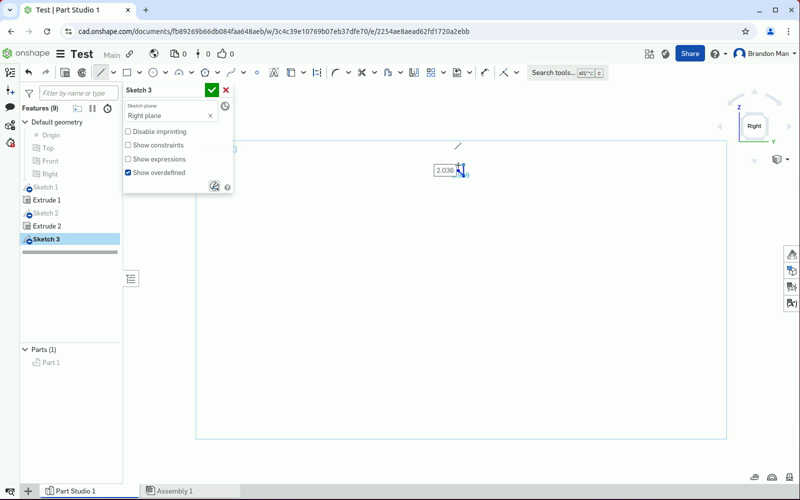
scroll(6)
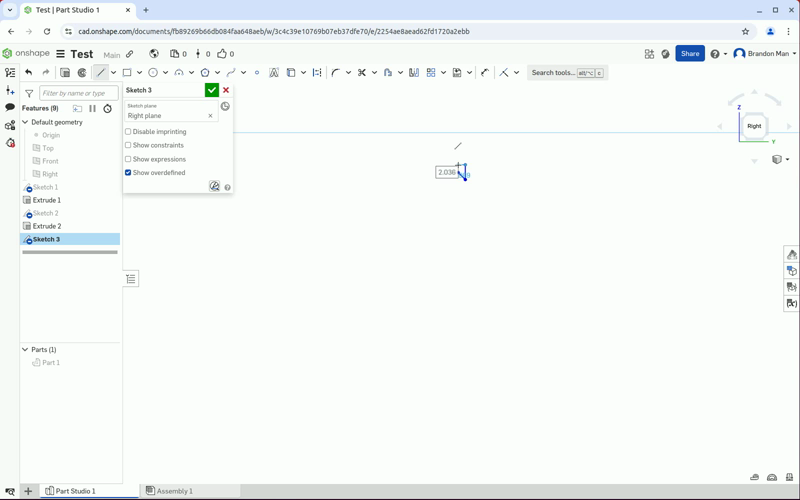
scroll(6)
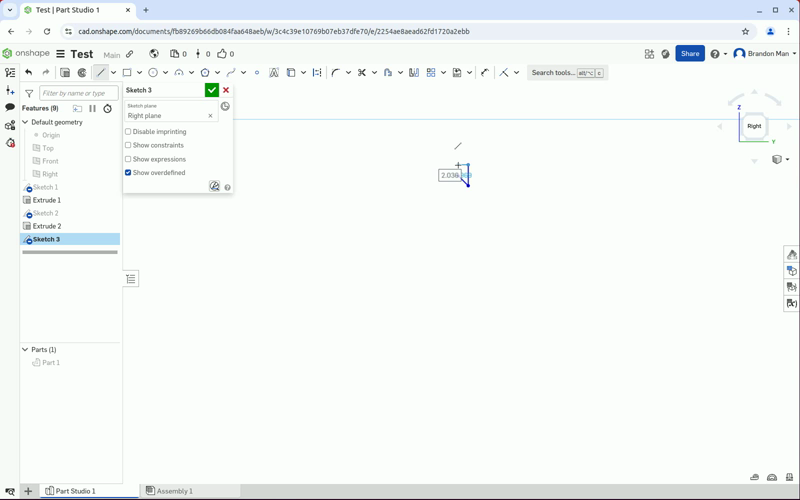
scroll(6)
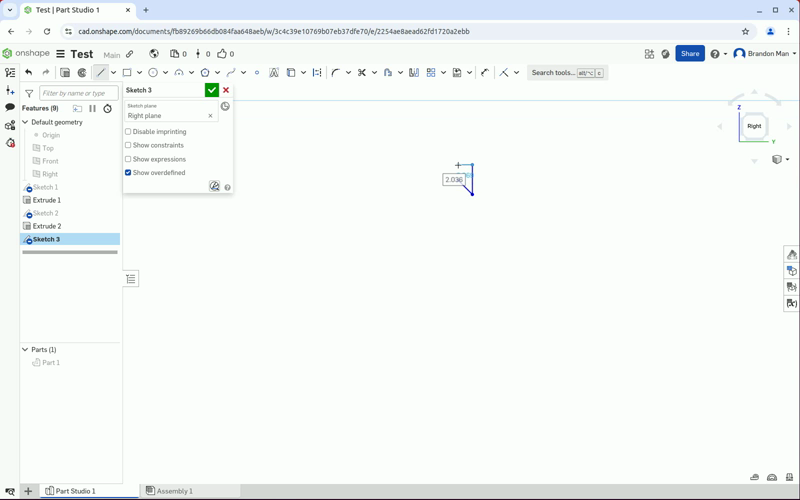
scroll(6)
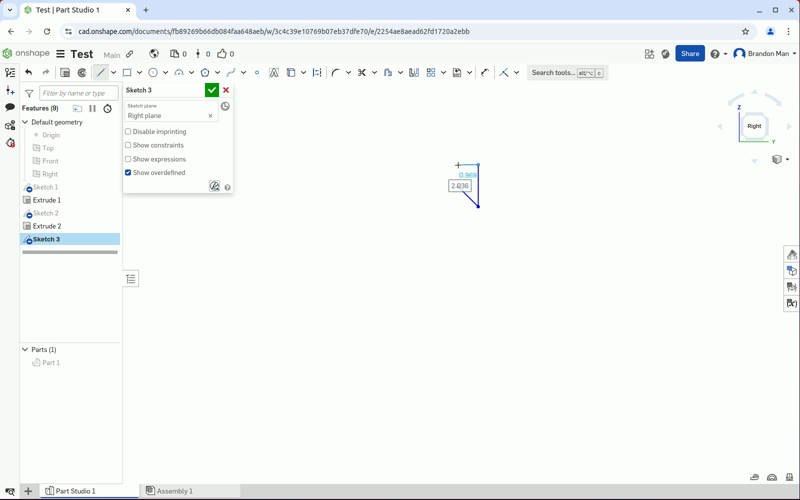
scroll(6)
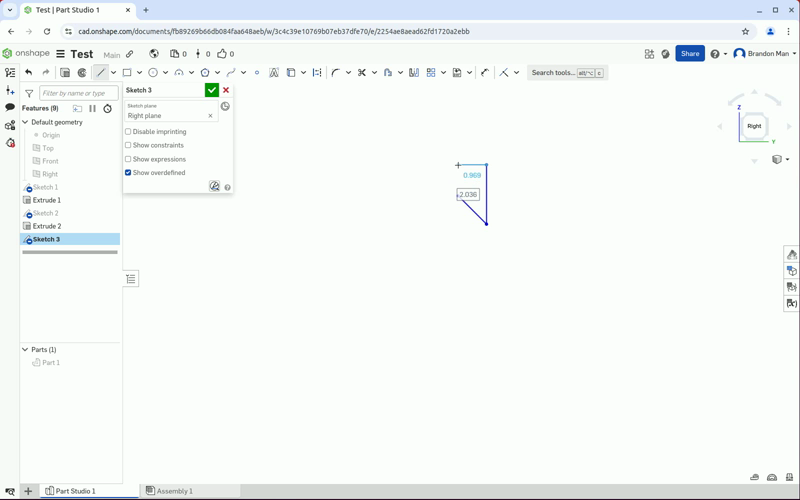
scroll(6)
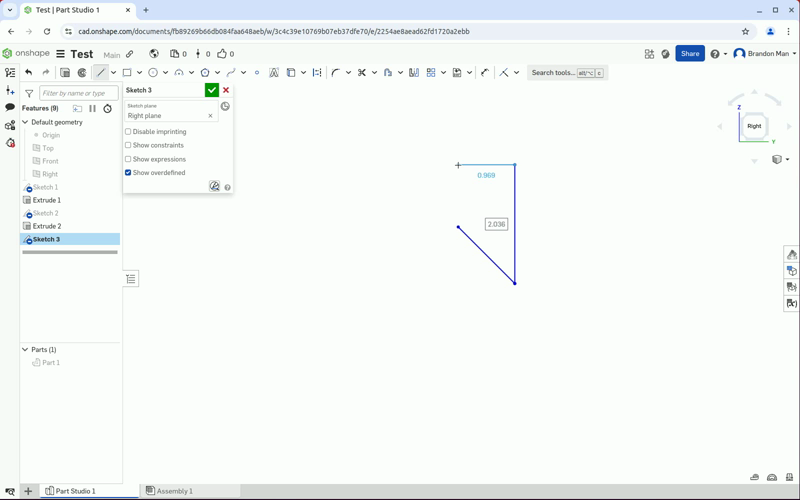
click(458, 164)
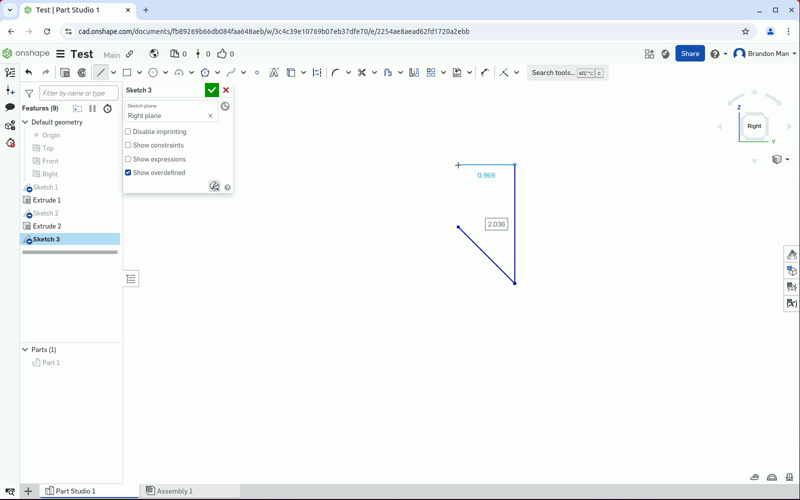
scroll(-6)
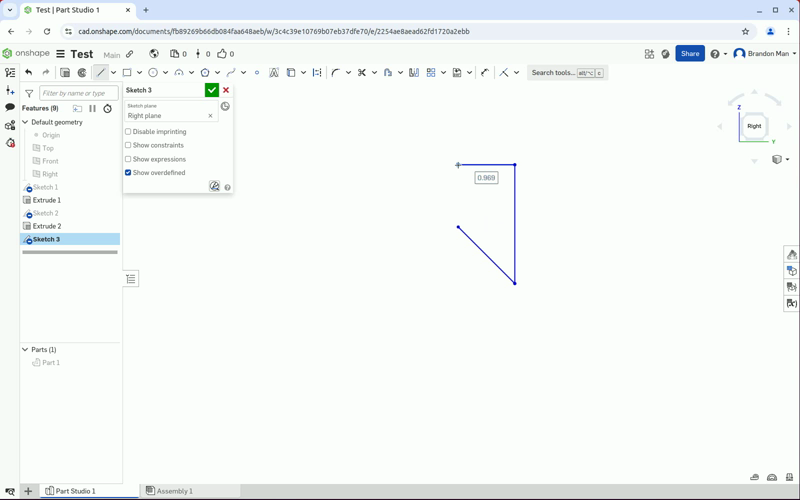
scroll(-6)
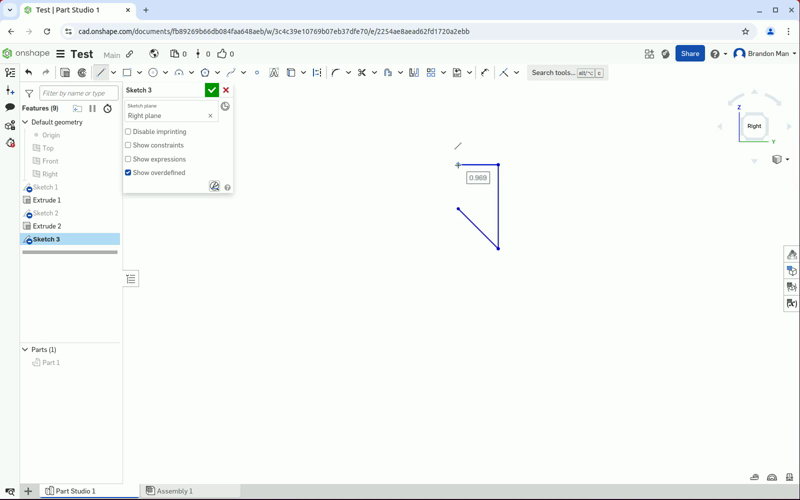
scroll(-6)
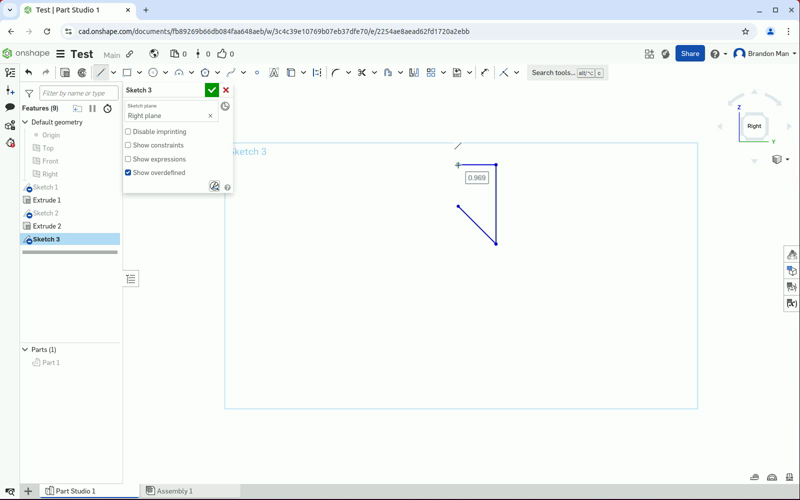
scroll(-6)
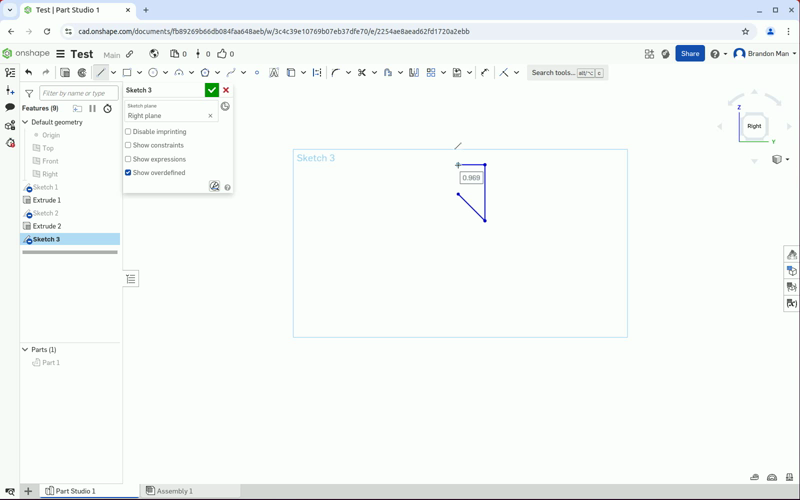
scroll(-6)
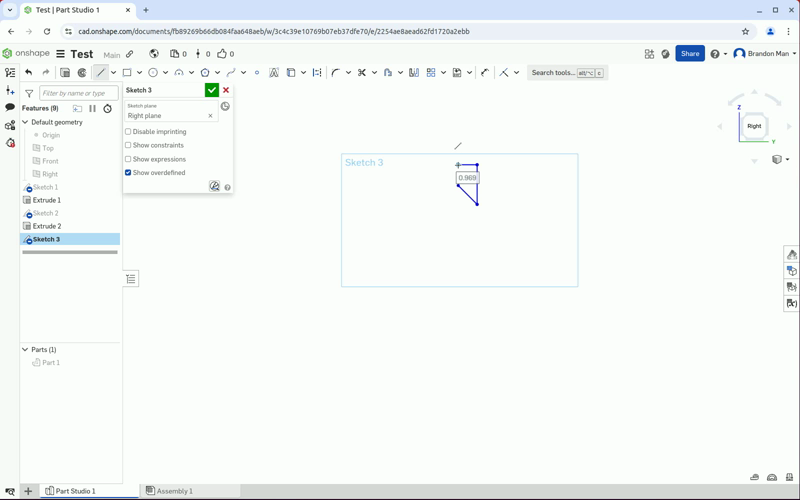
scroll(-6)
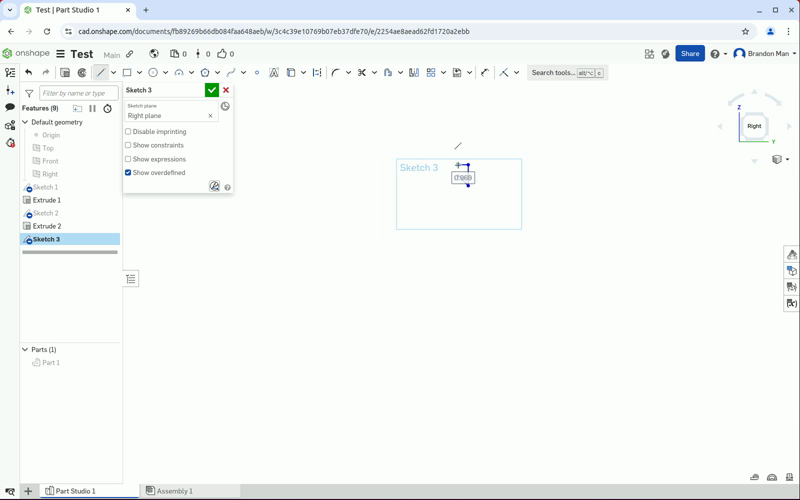
scroll(-6)
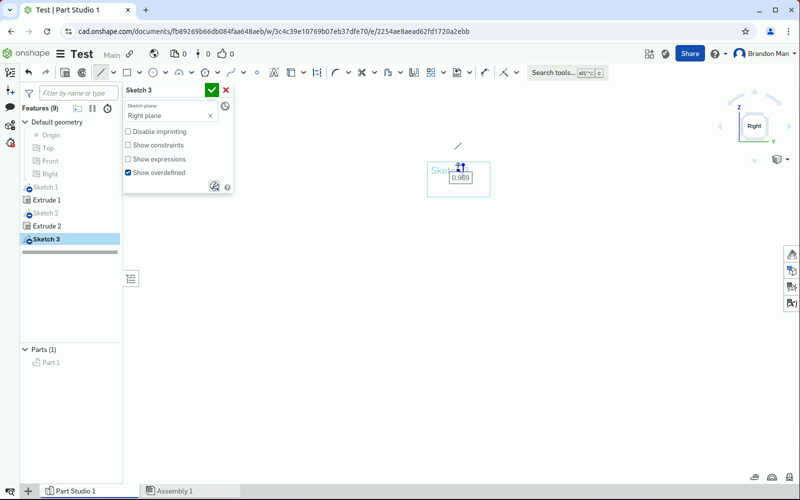
key_up(shift)
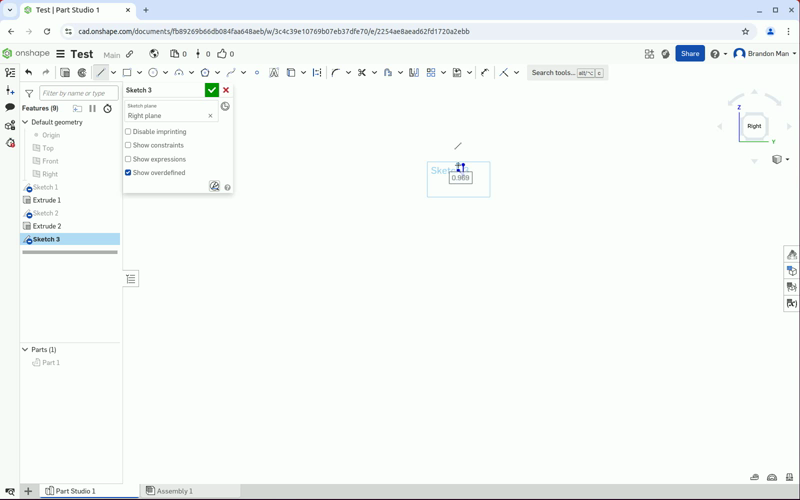
mouse_move(488, 164)
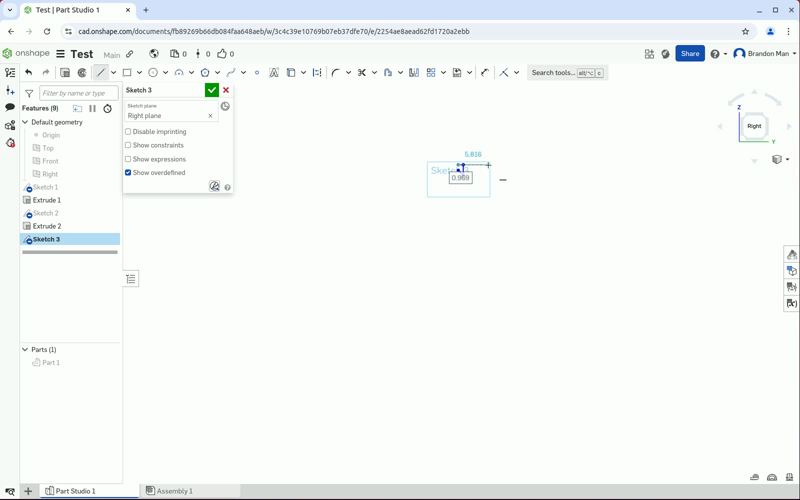
key_down(shift)
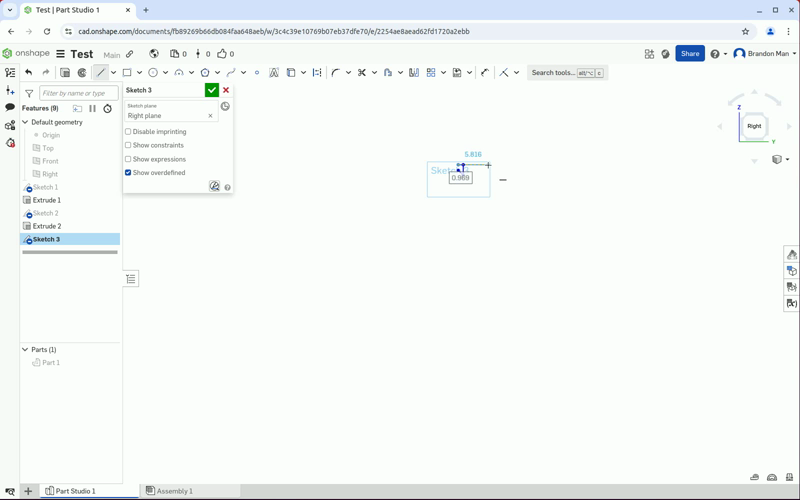
mouse_move(458, 170)
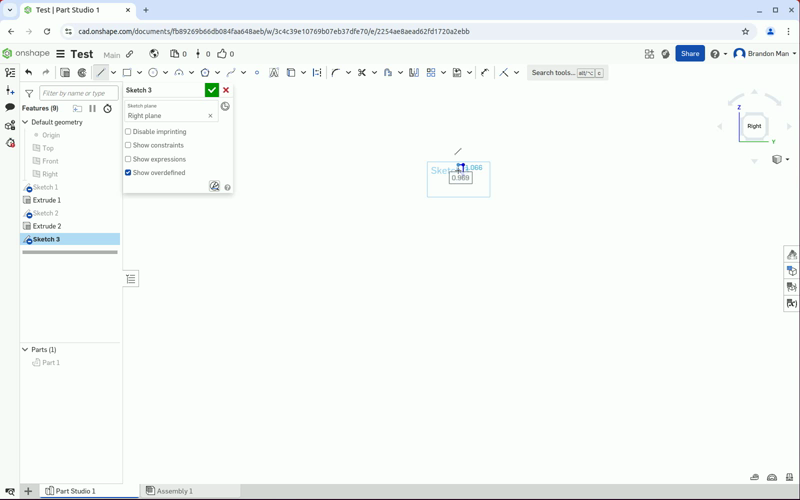
scroll(6)
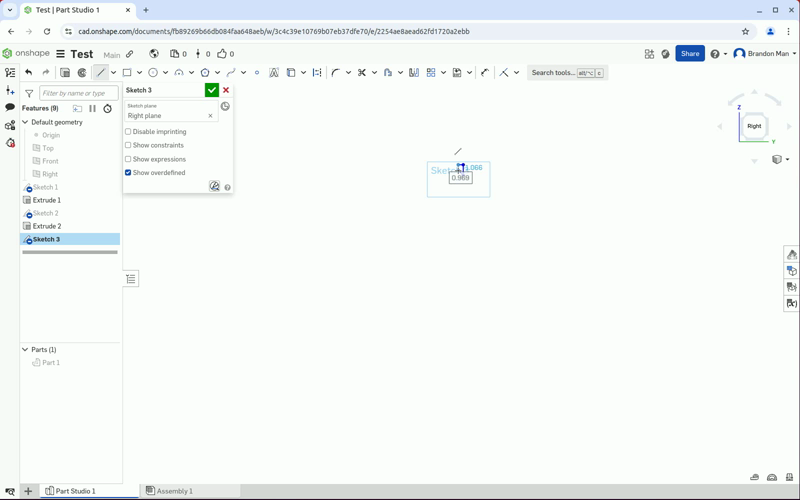
scroll(6)
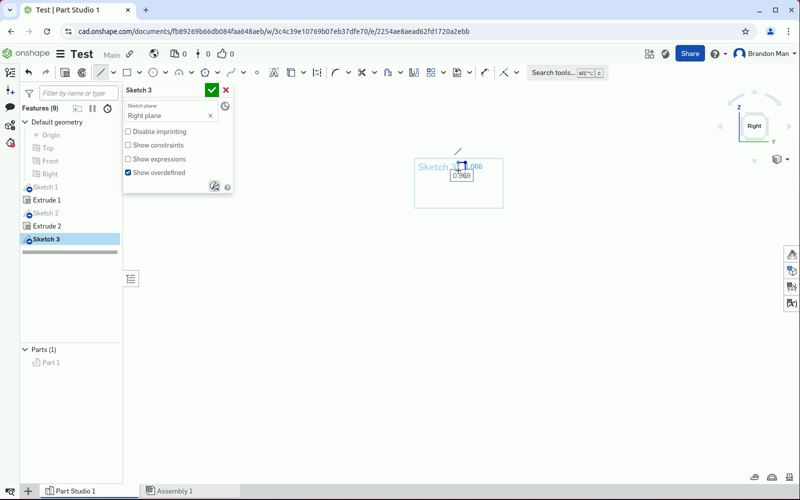
scroll(6)
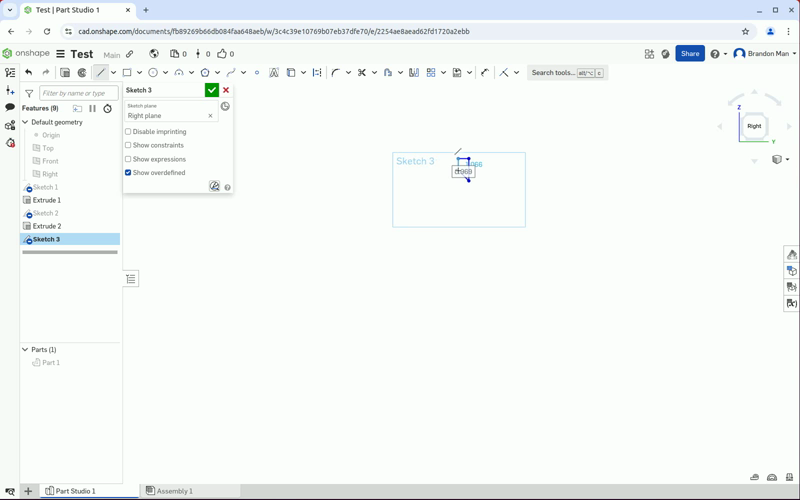
scroll(6)
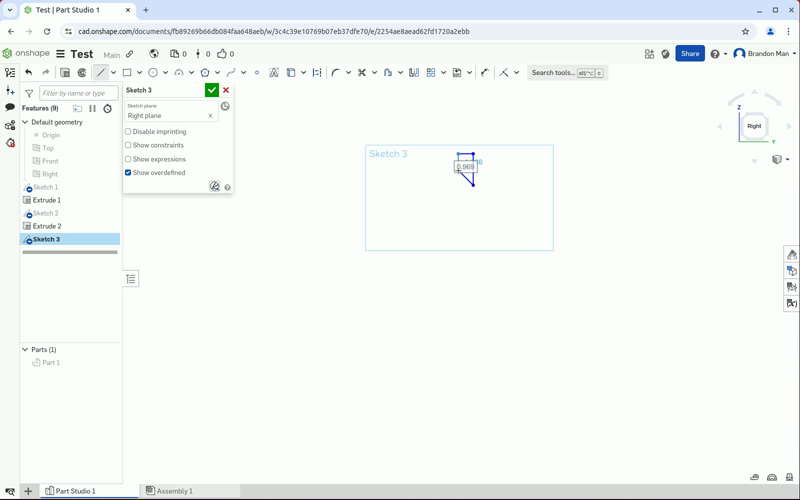
scroll(6)
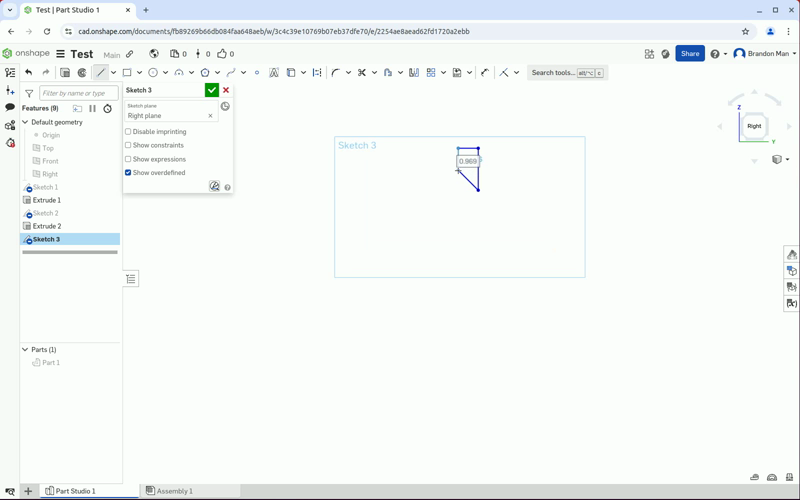
scroll(6)
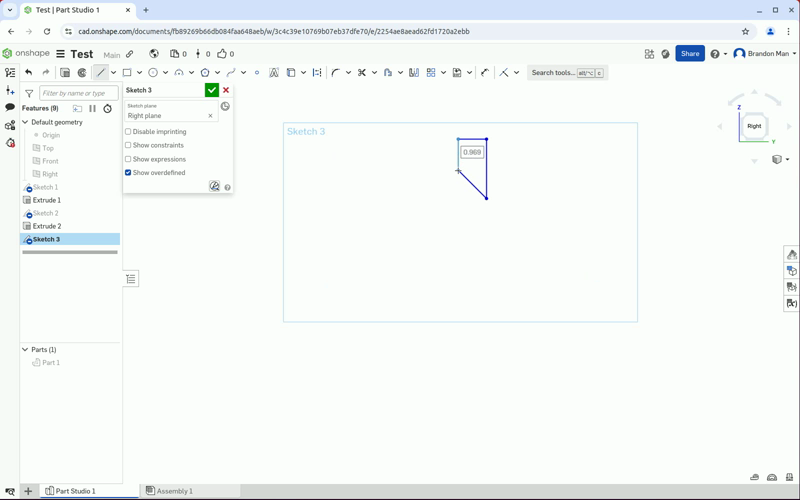
scroll(6)
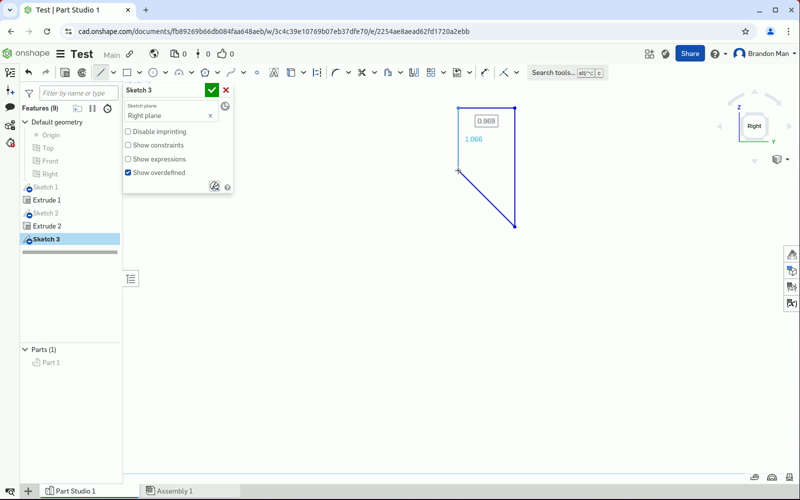
key_up(shift)
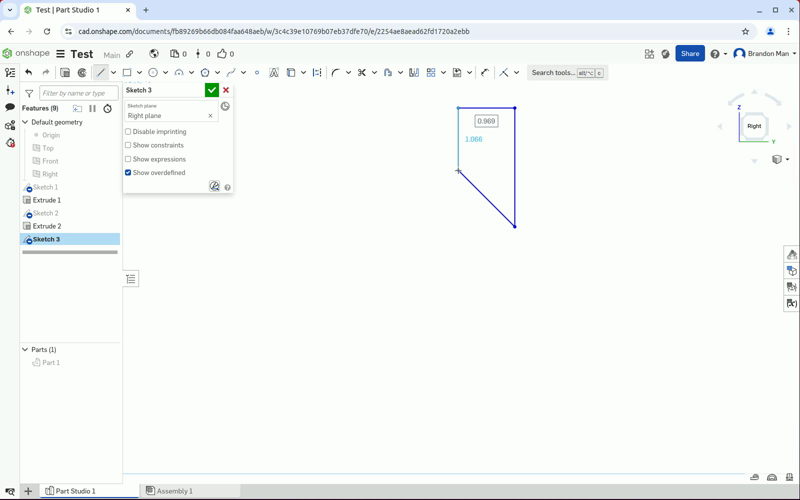
click(458, 170)
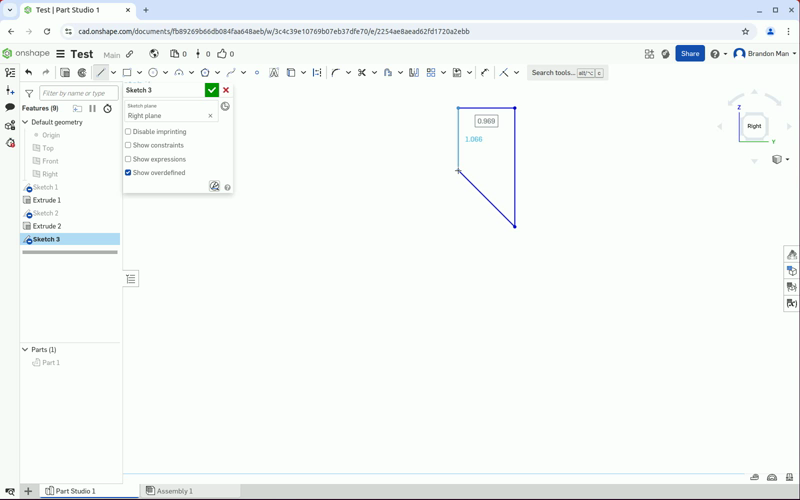
scroll(-6)
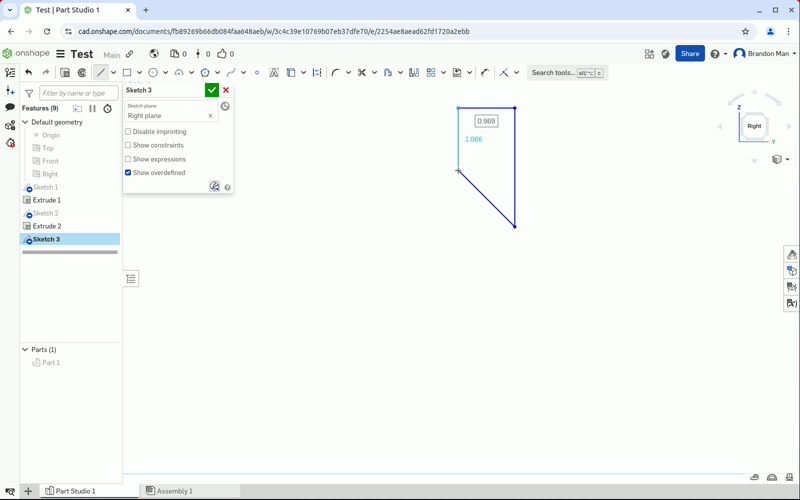
scroll(-6)
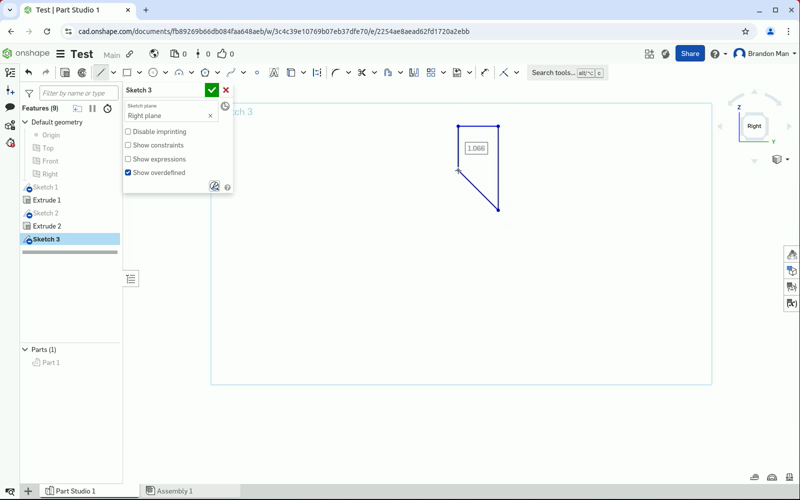
scroll(-6)
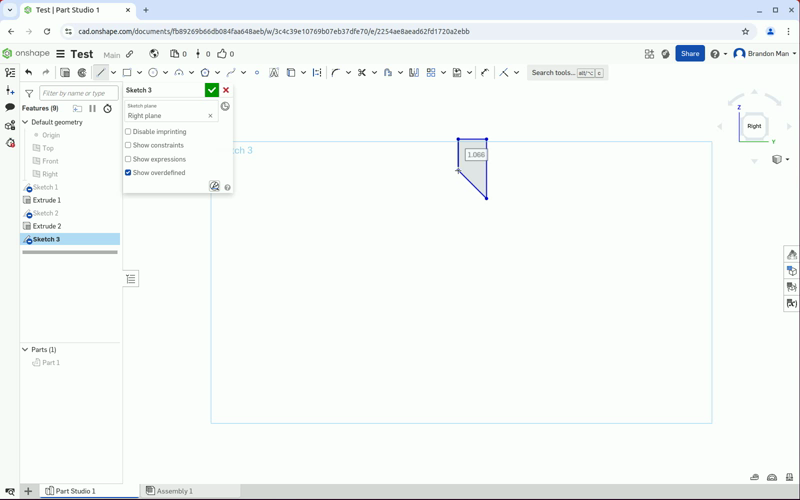
scroll(-6)
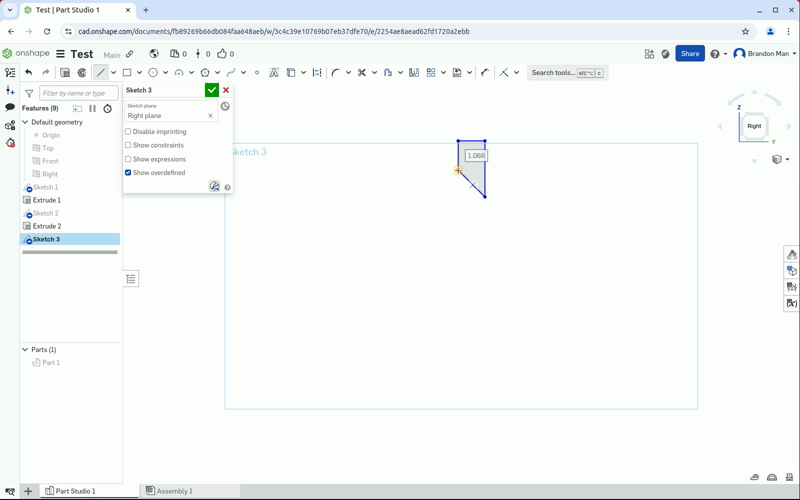
scroll(-6)
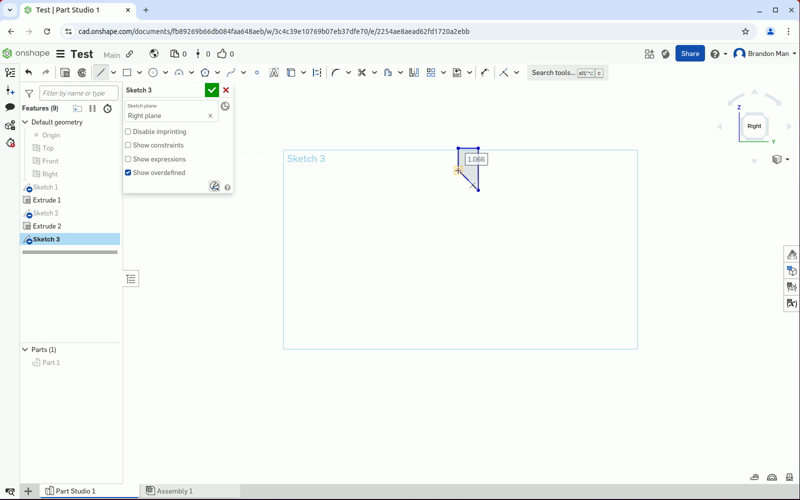
scroll(-6)
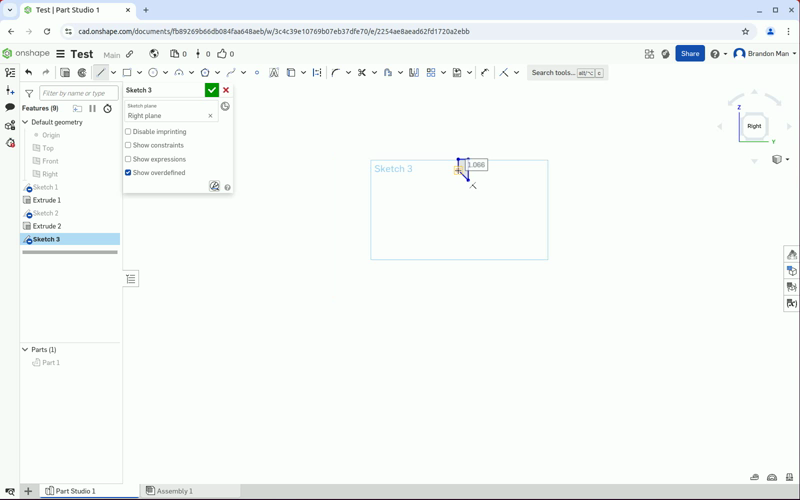
scroll(-6)
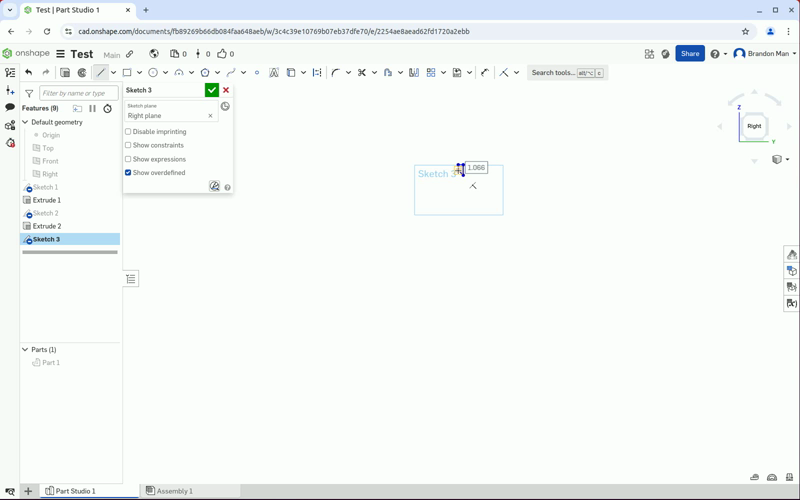
key(esc)
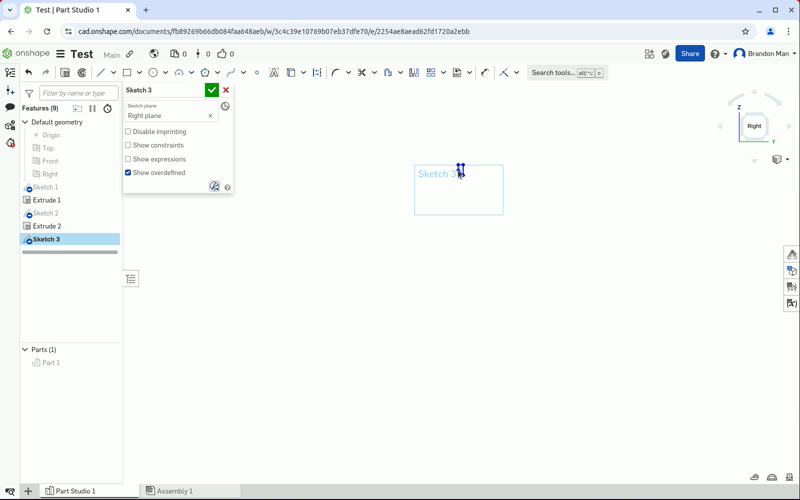
mouse_move(461, 165)
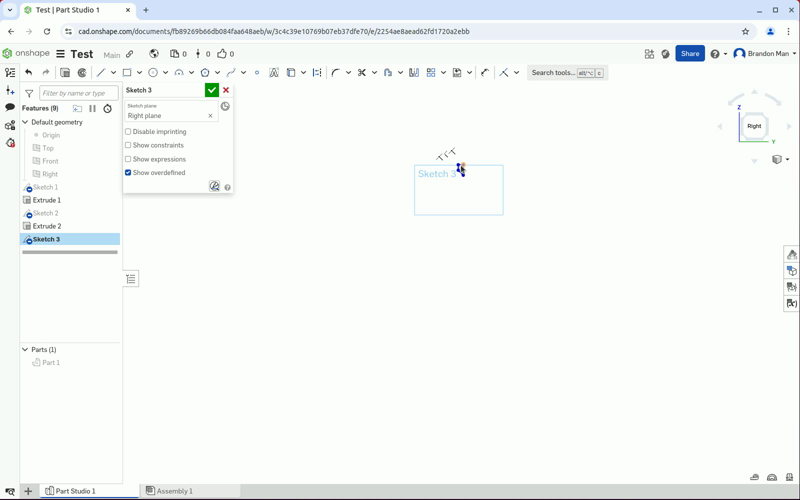
scroll(6)
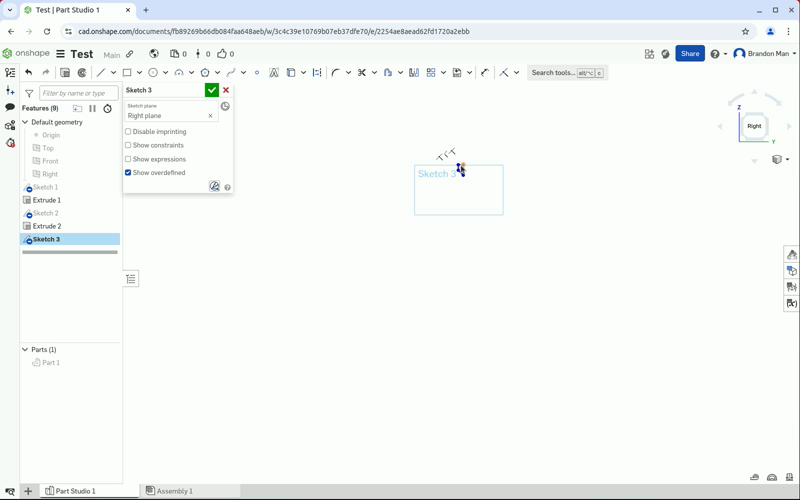
scroll(6)
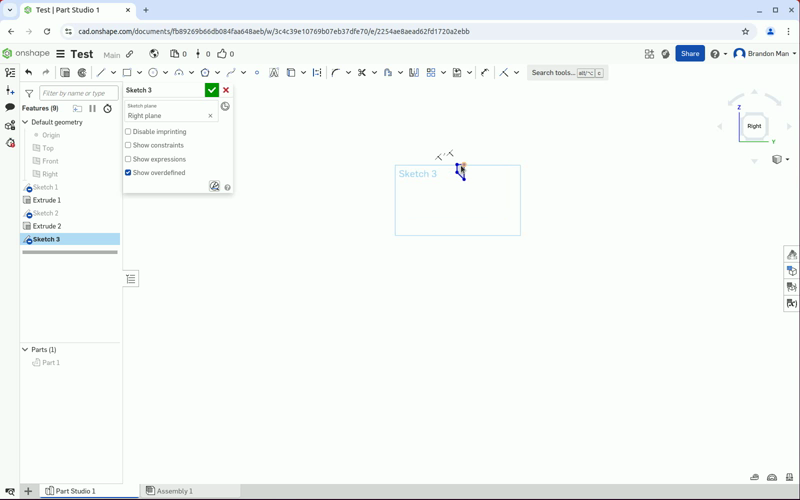
scroll(6)
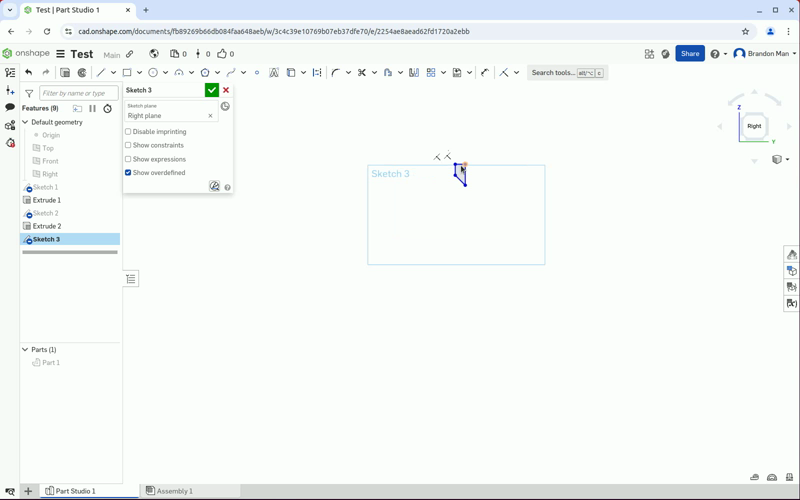
scroll(6)
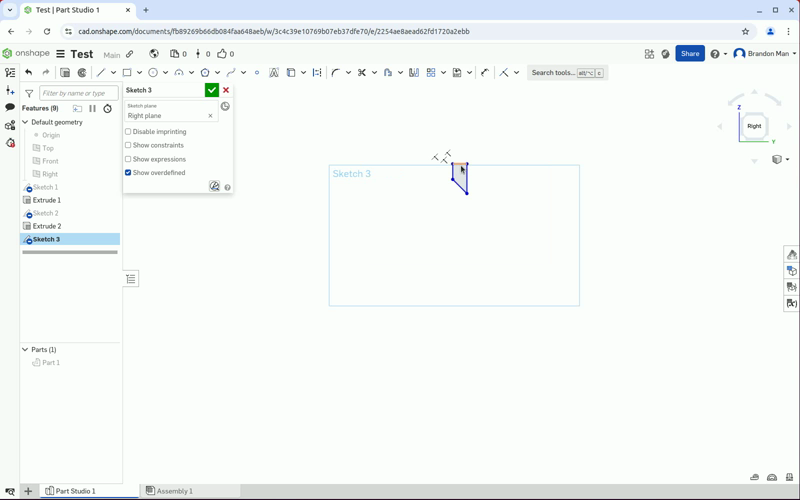
scroll(6)
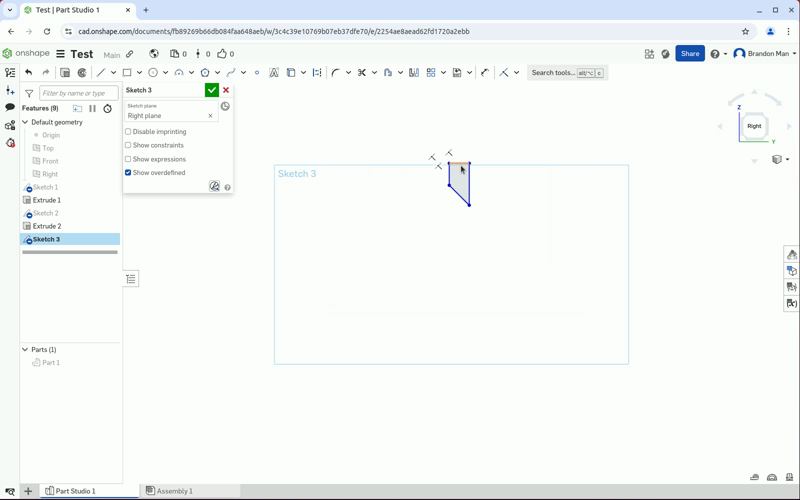
scroll(6)
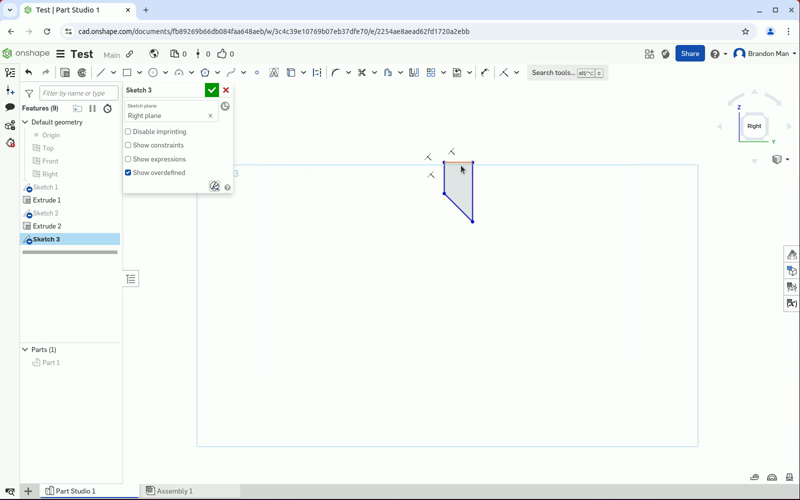
scroll(6)
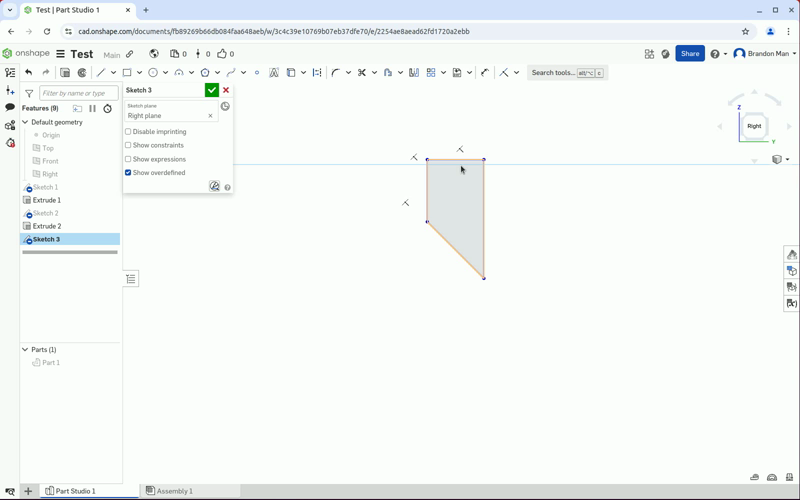
click(461, 165)
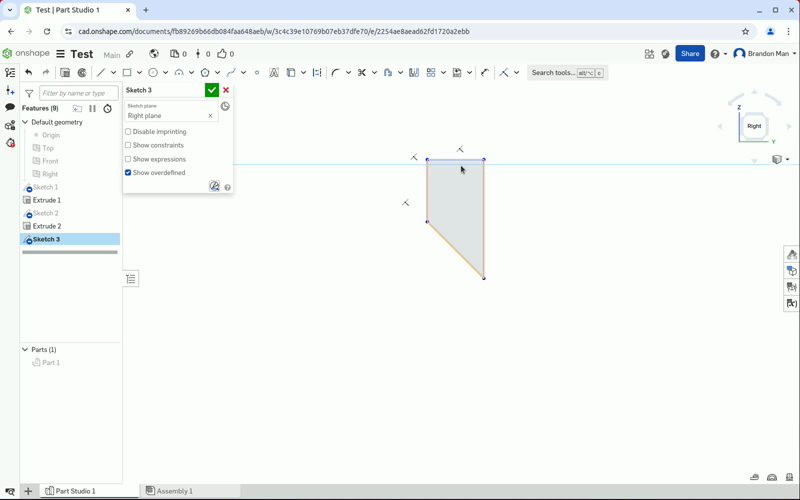
scroll(-6)
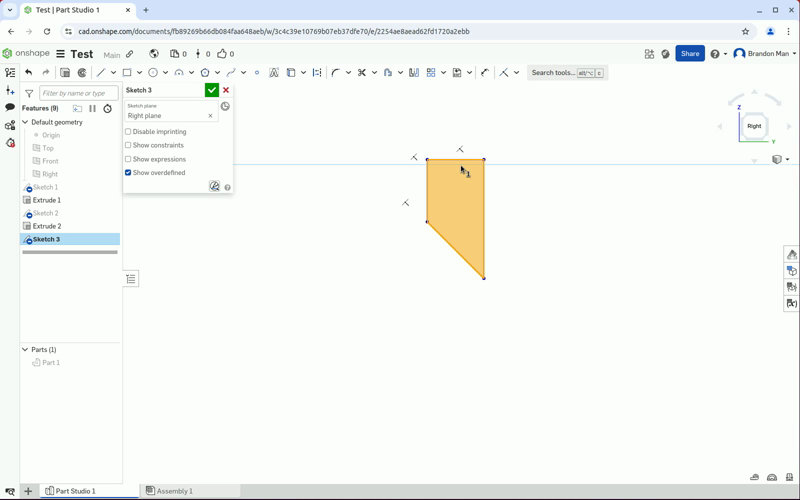
scroll(-6)
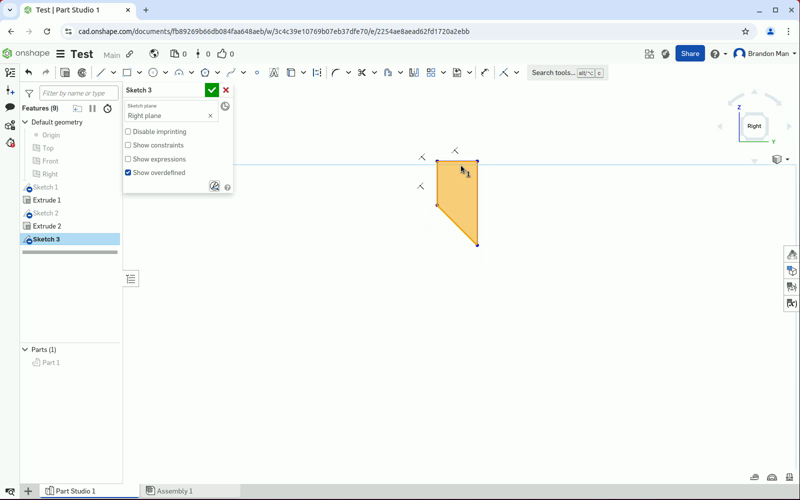
scroll(-6)
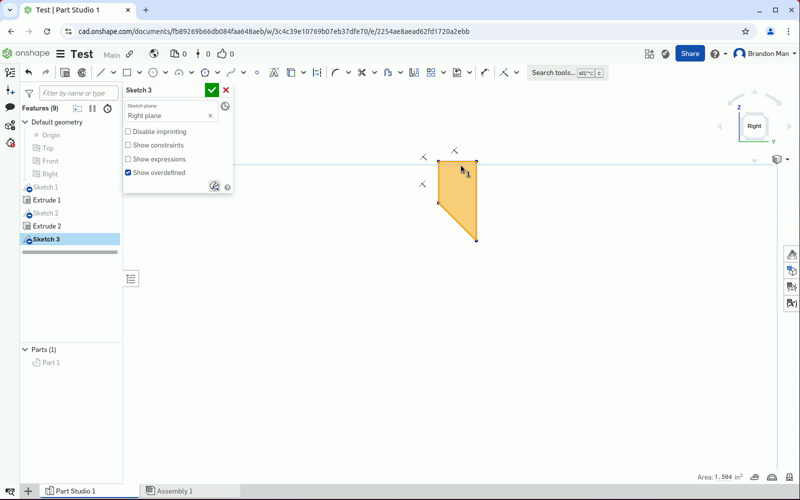
scroll(-6)
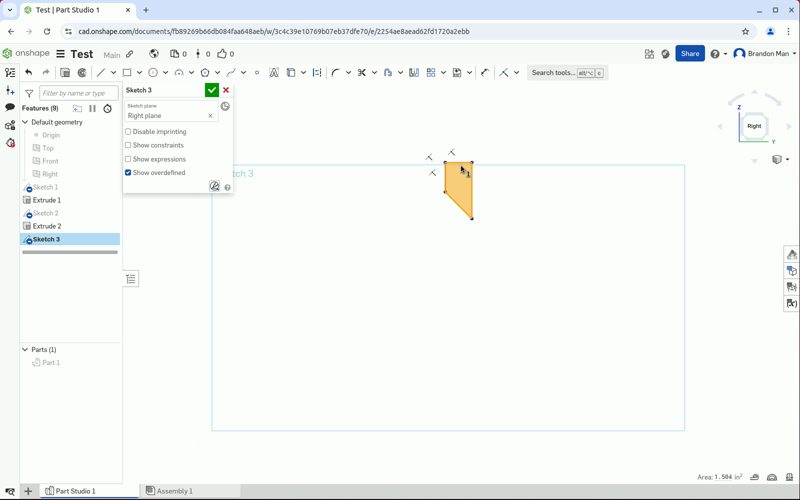
scroll(-6)
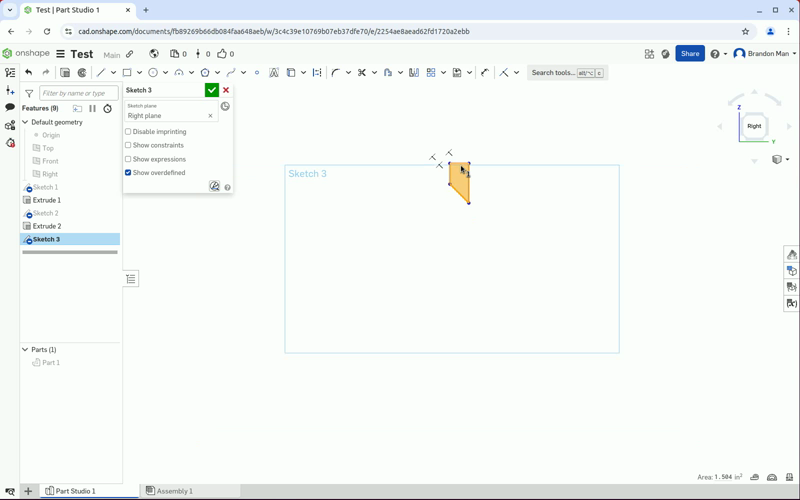
scroll(-6)
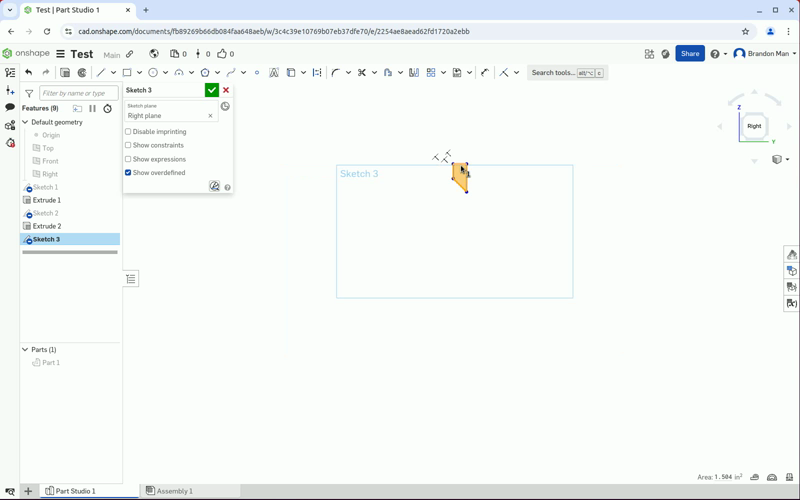
scroll(-6)
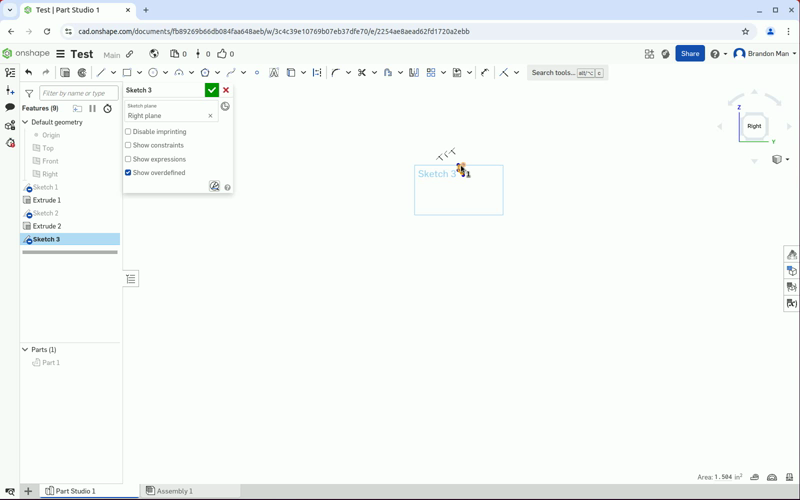
mouse_move(73, 352)
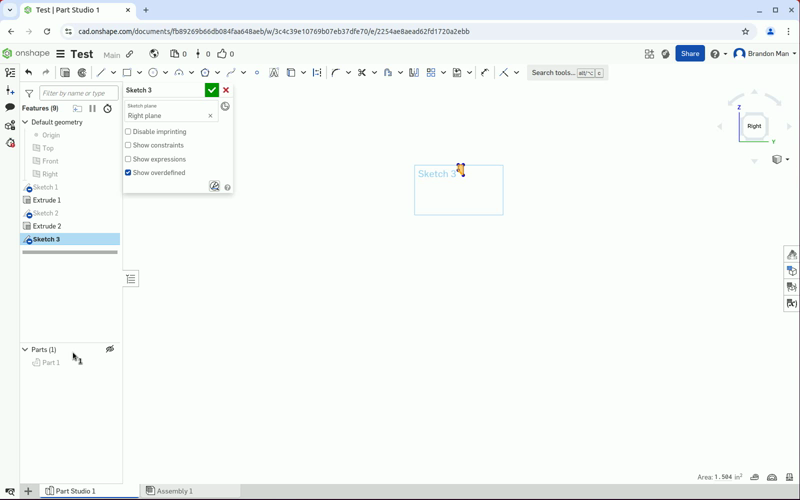
key(shift+y)
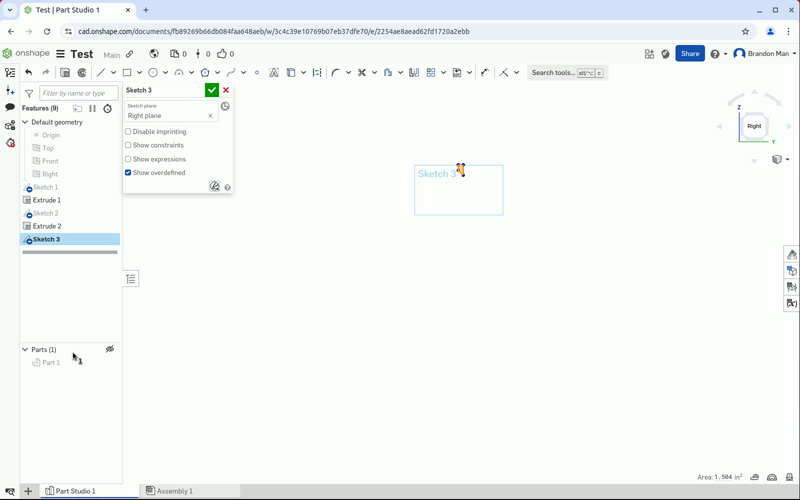
key(shift+e)
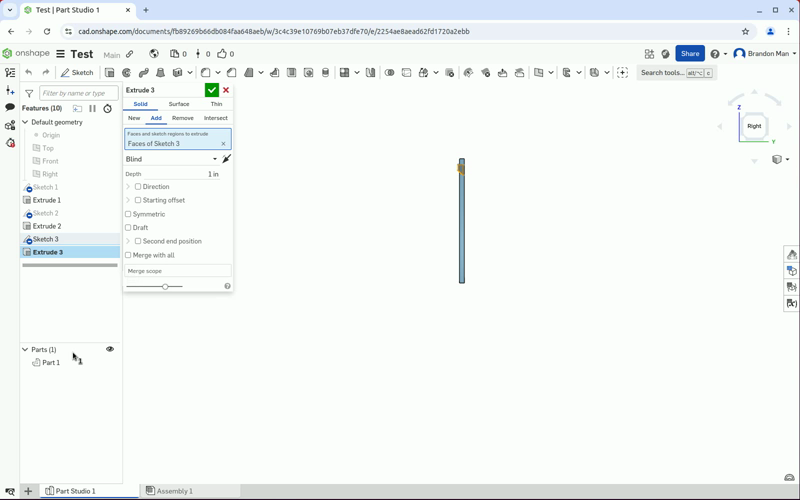
mouse_move(143, 106)
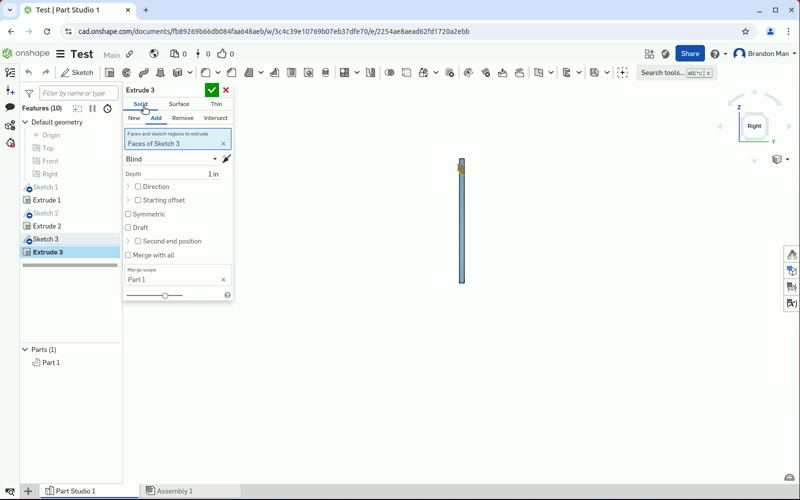
click(143, 106)
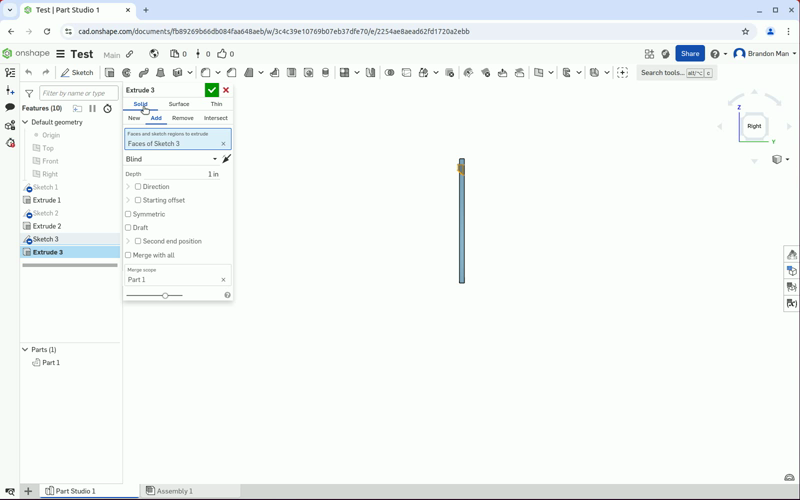
mouse_move(186, 120)
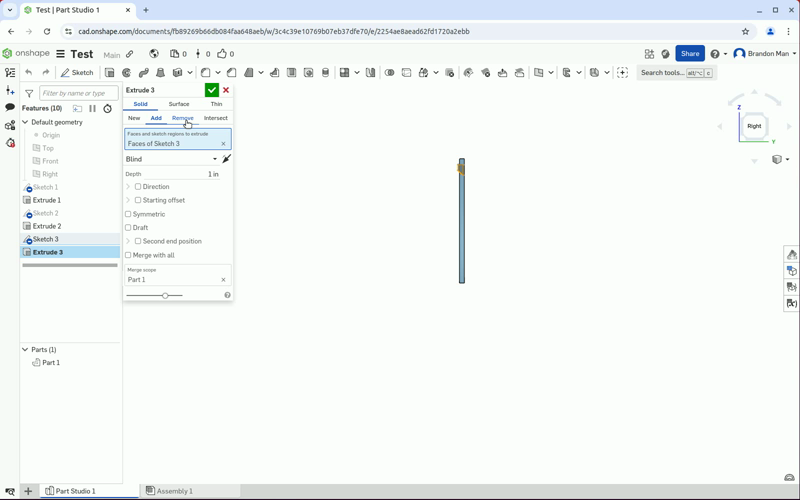
click(186, 120)
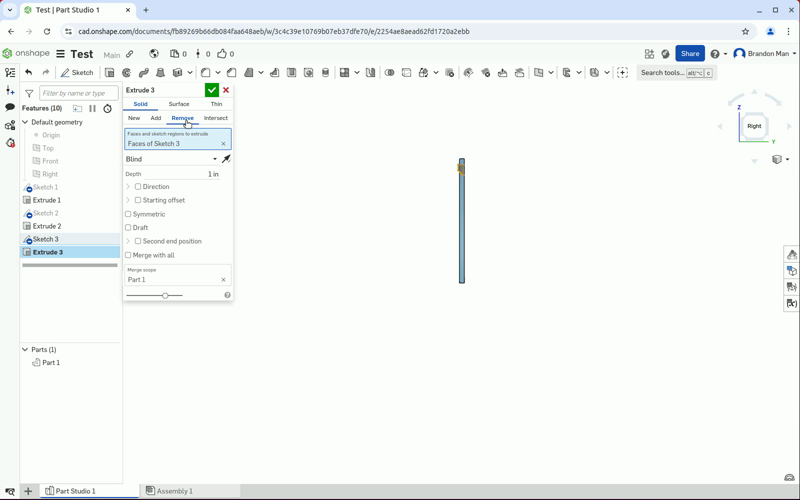
key(tab, 4)
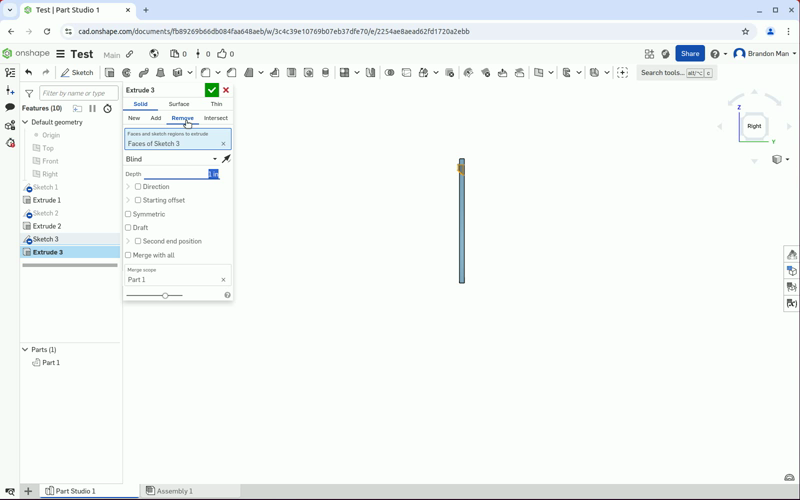
text(0.962)
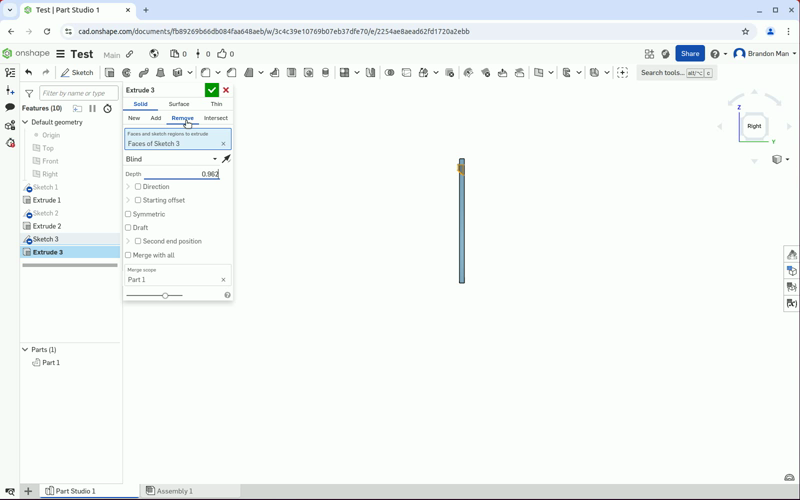
key(tab, 3)
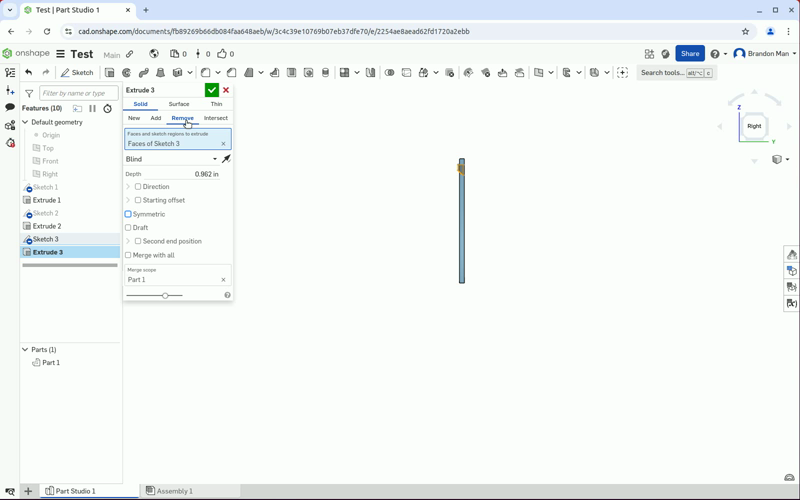
key(space)
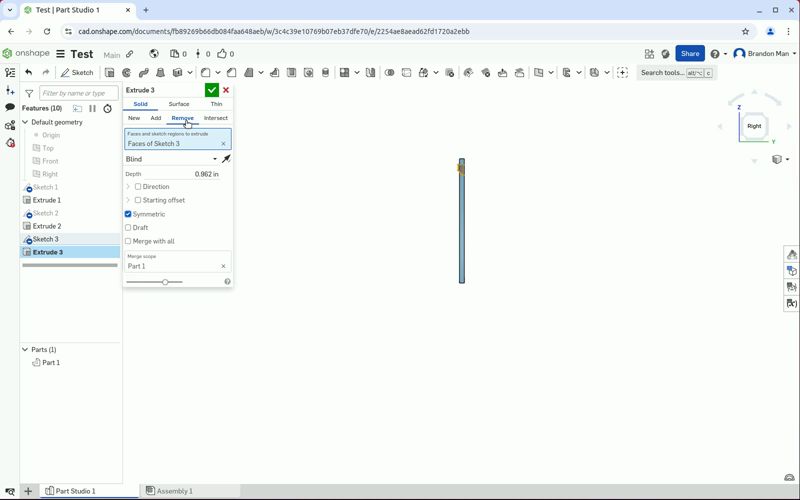
key(tab, 2)
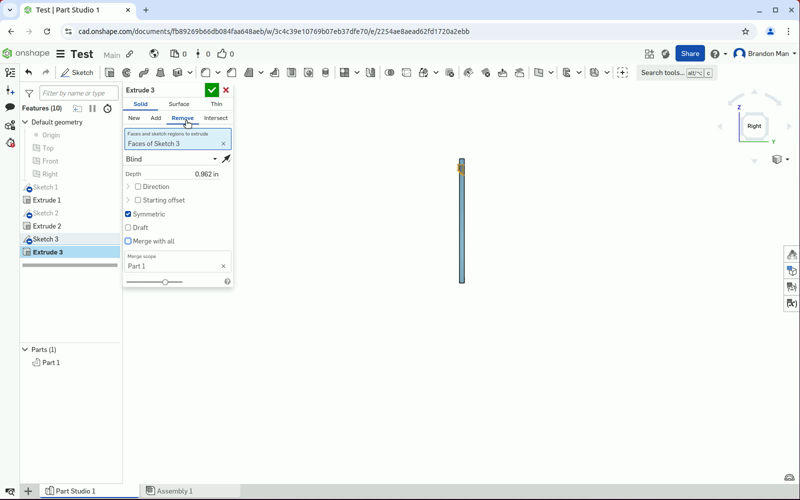
key(space)
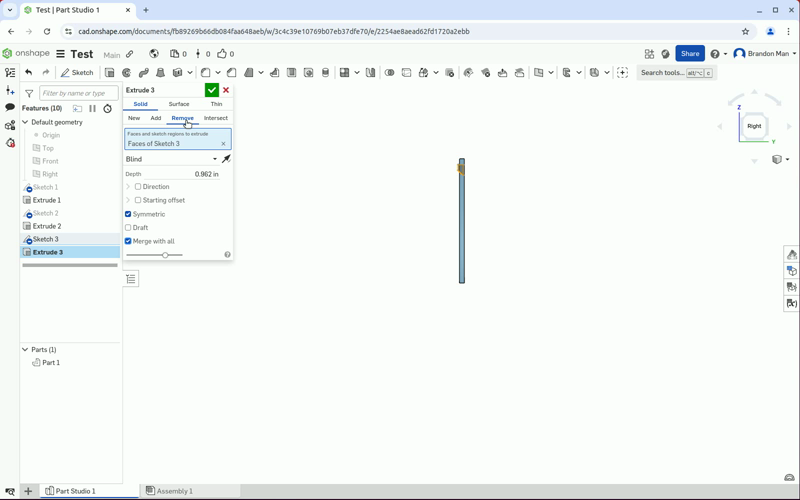
key(enter)
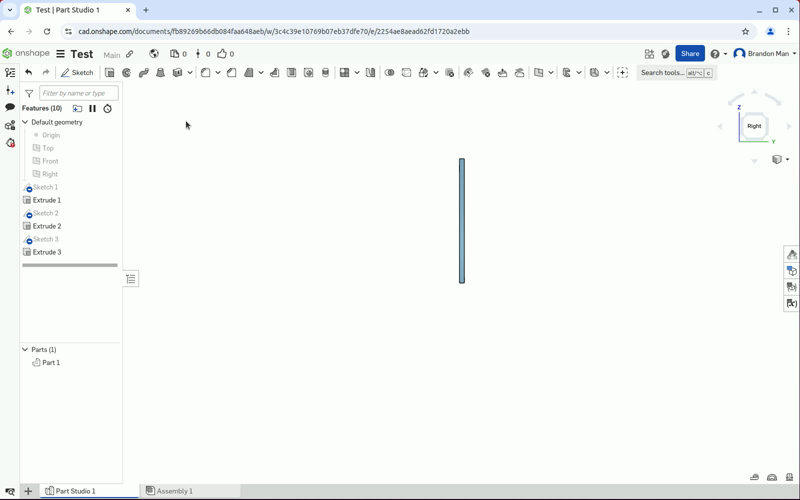
key(shift+h)
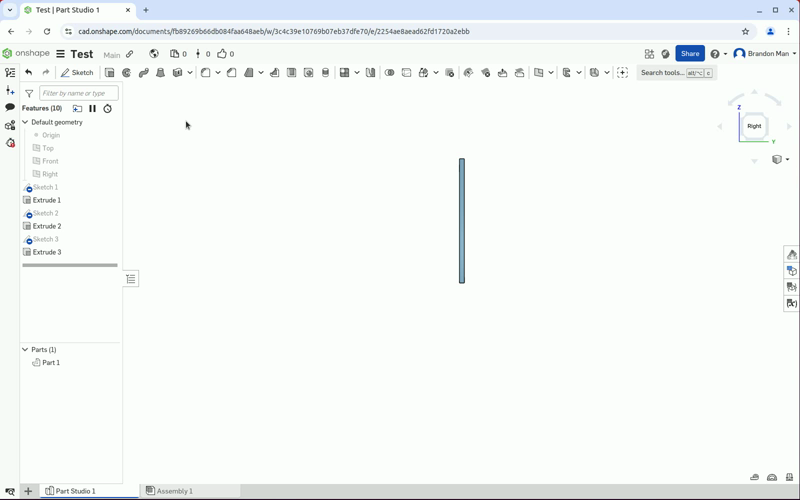
key(shift+h)
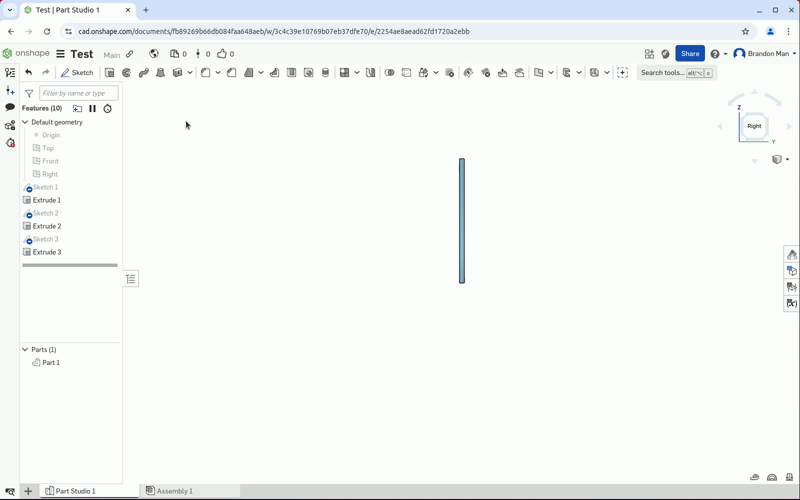
key(shift+7)
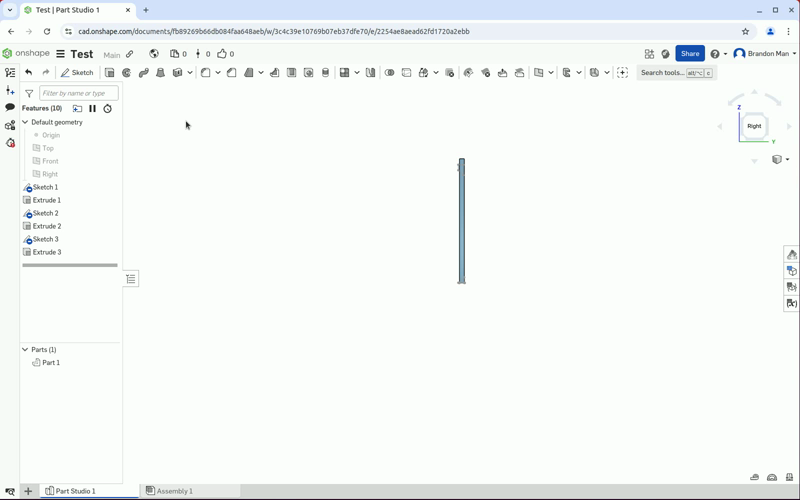
key(right, 2)
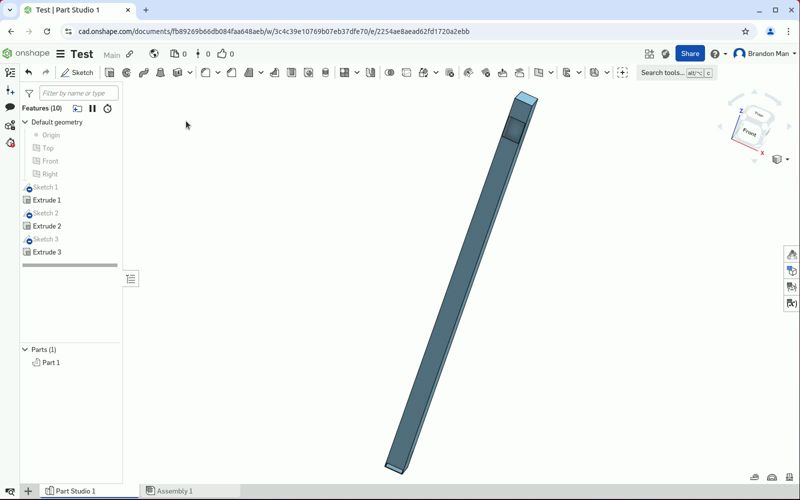
key(down, 2)
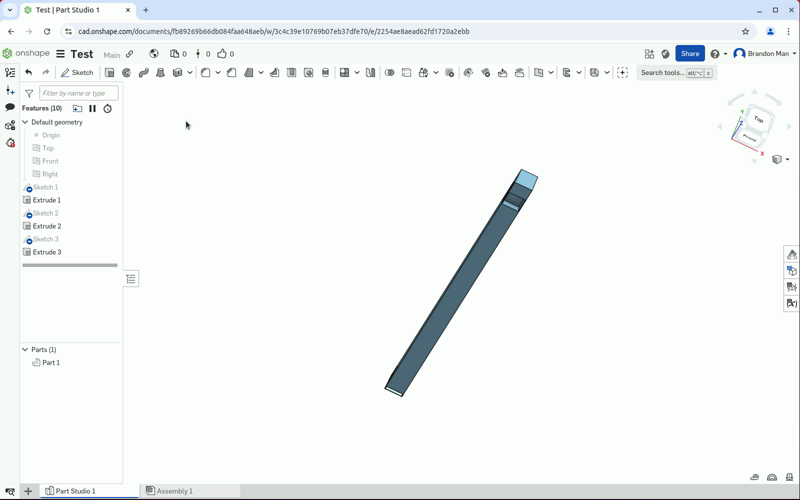
key(up, 2)
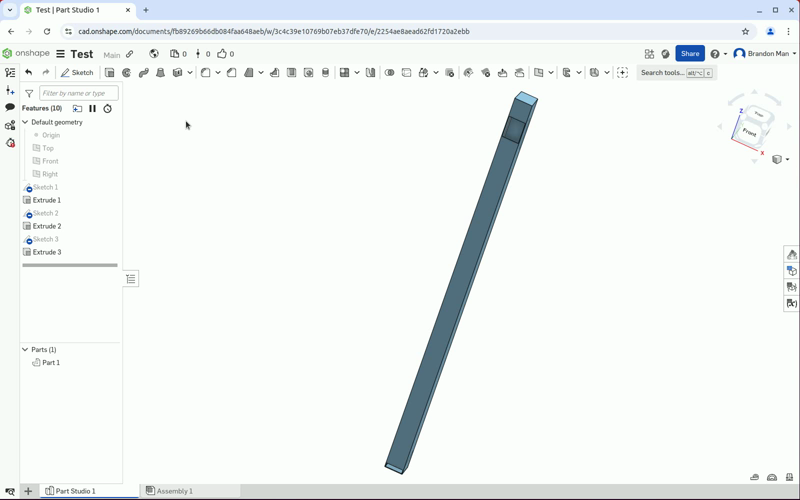
key(left, 2)
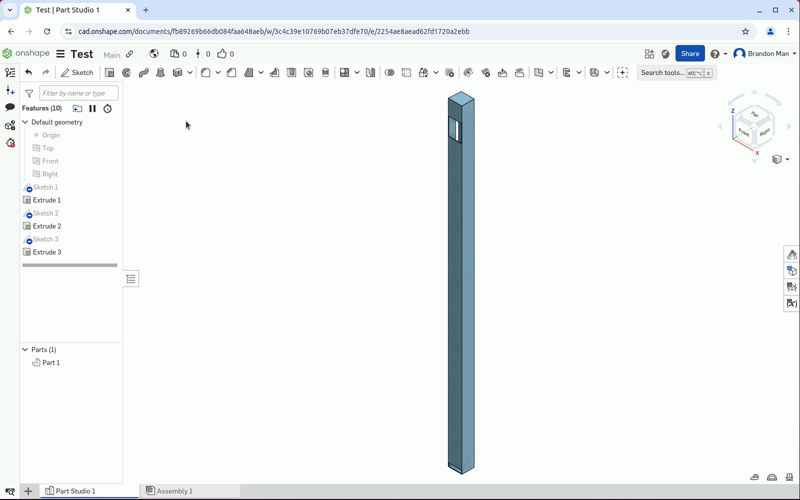
mouse_move(73, 189)
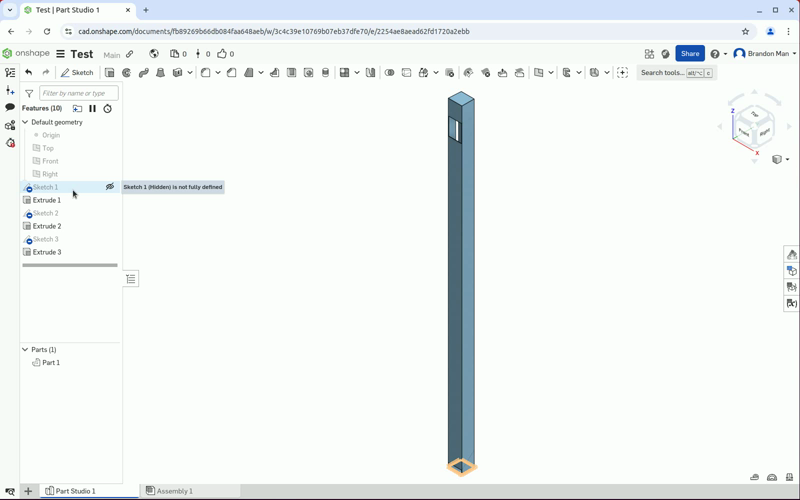
click(73, 189)